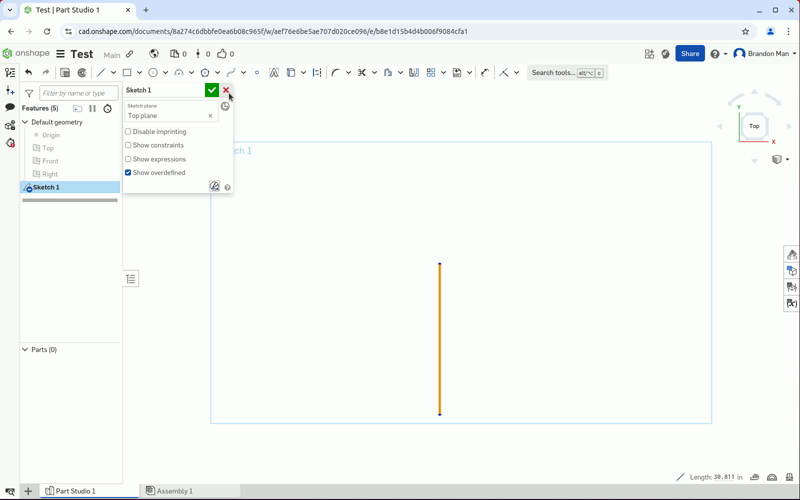
key(shift+h)
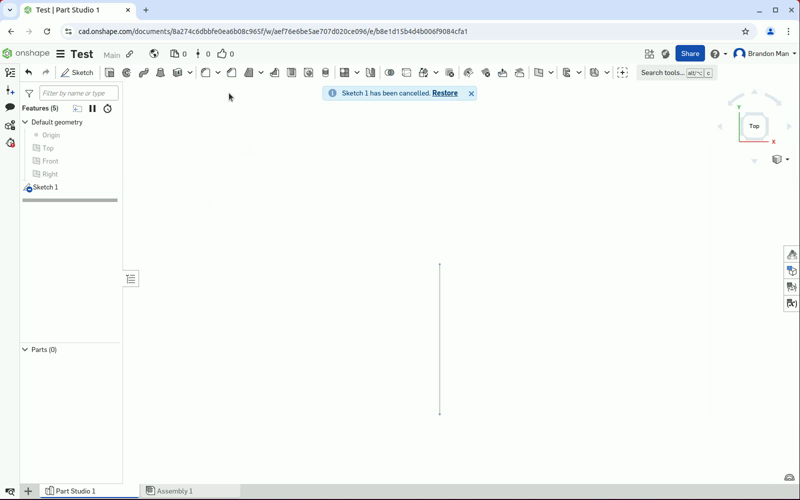
mouse_move(73, 352)
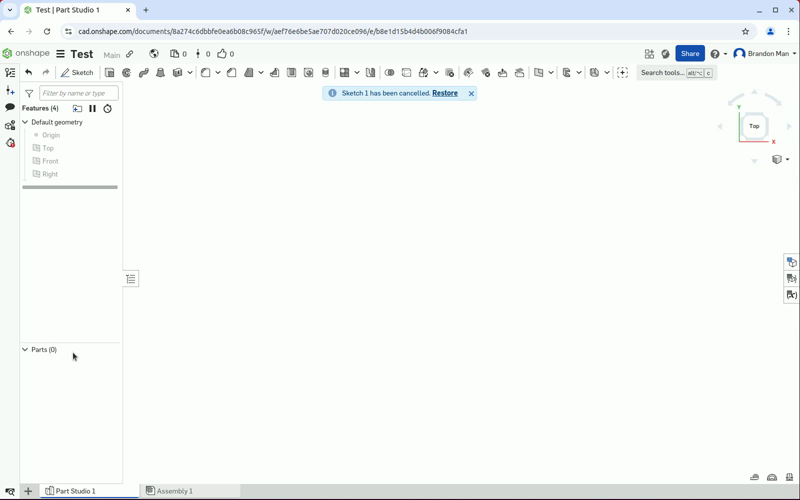
key(y)
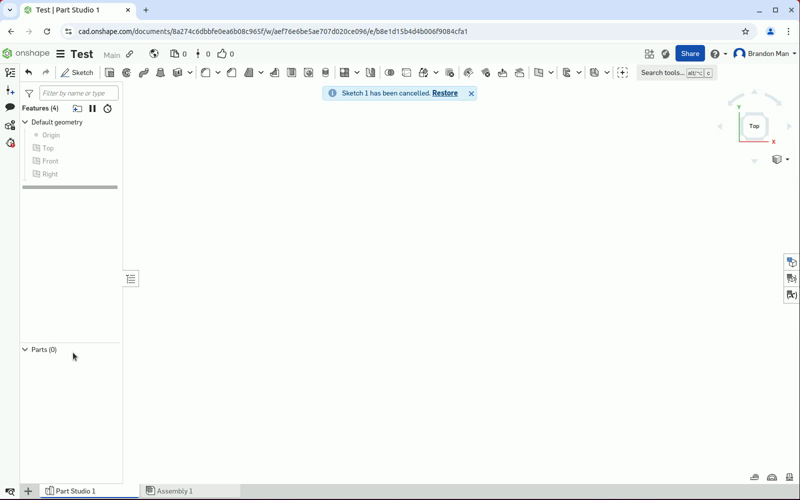
key(shift+p)
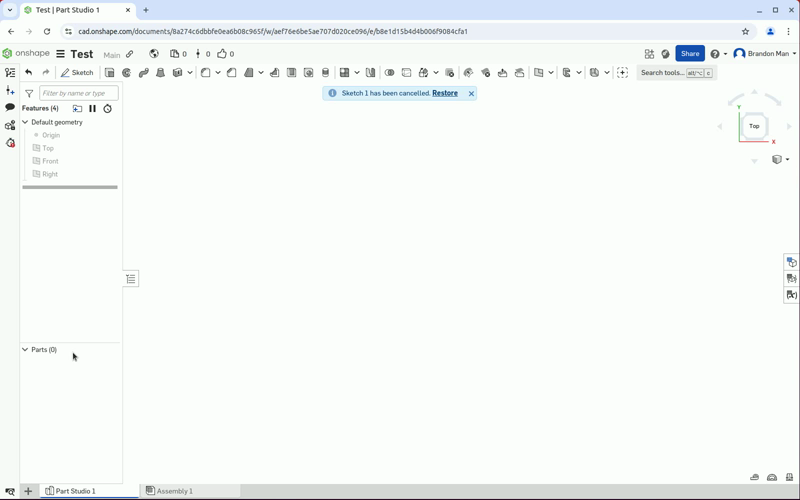
key(space)
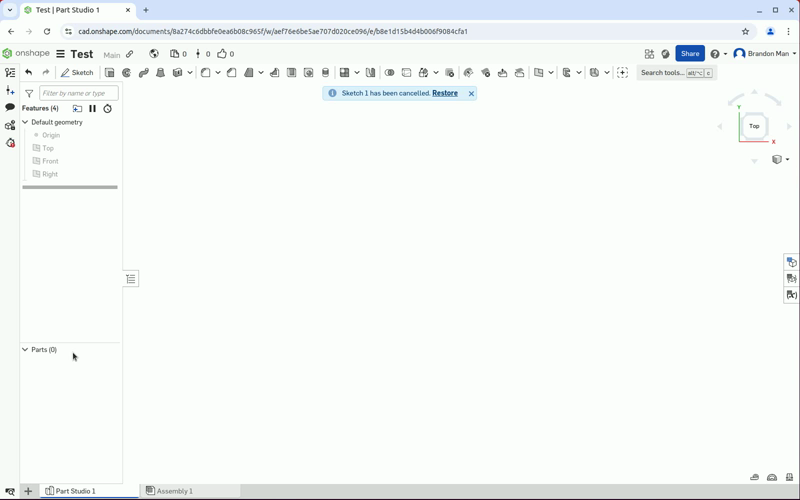
key_down(shift)
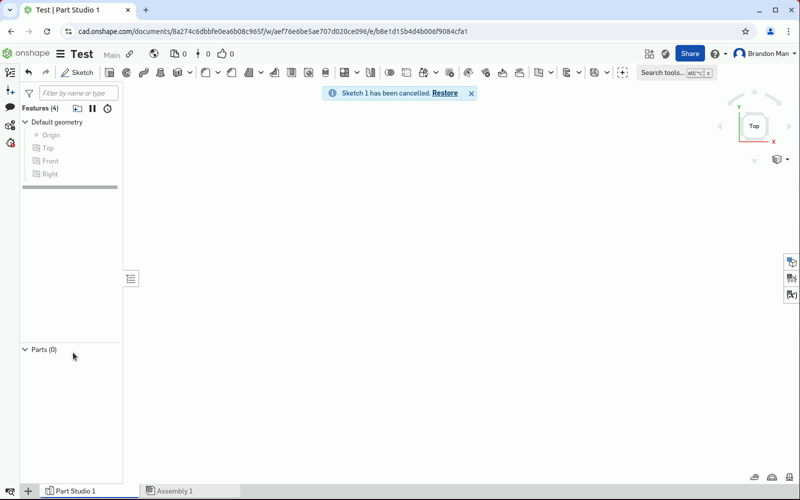
key(up)
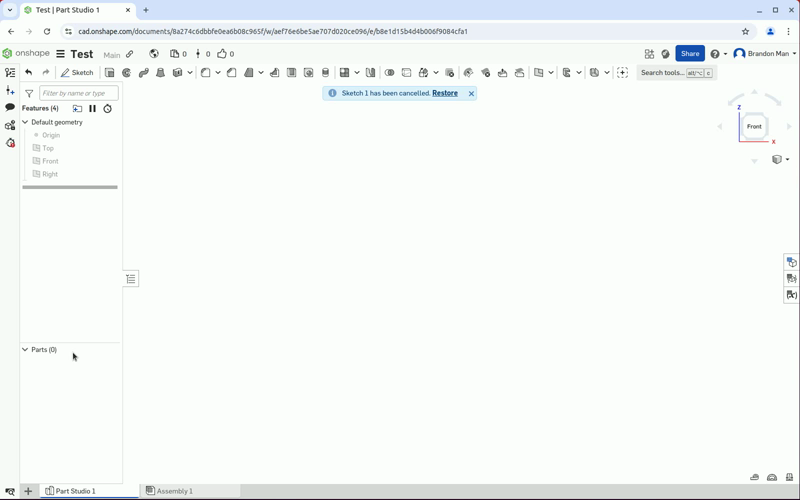
key_up(shift)
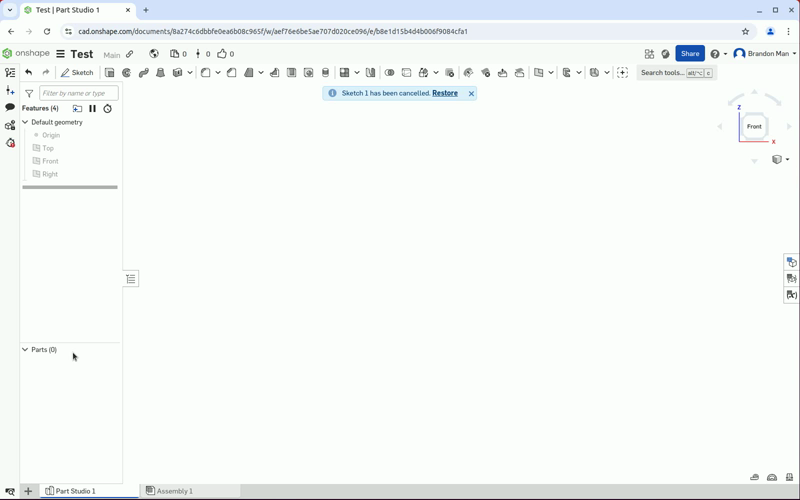
mouse_move(73, 352)
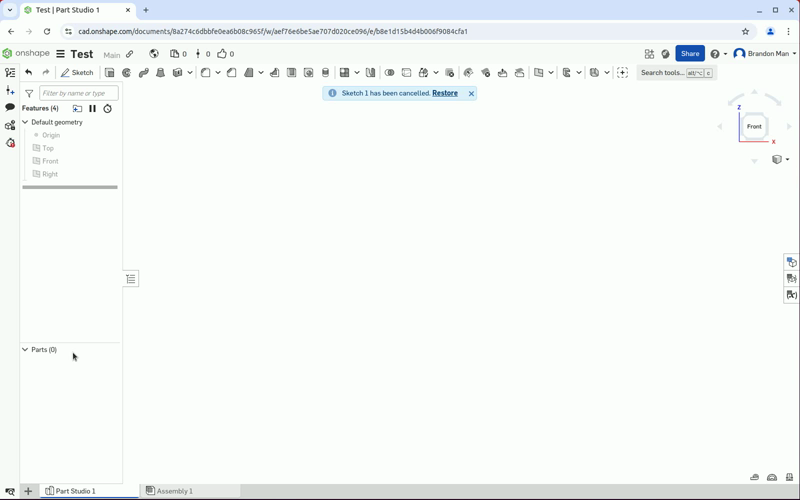
key(shift+y)
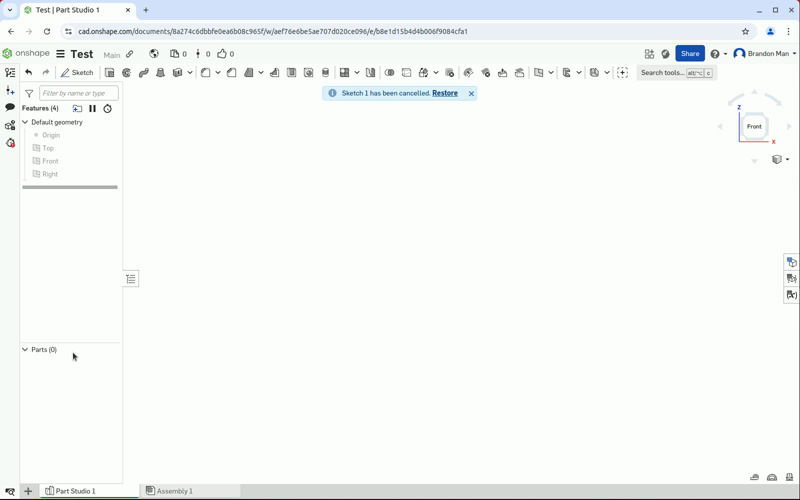
key(shift+s)
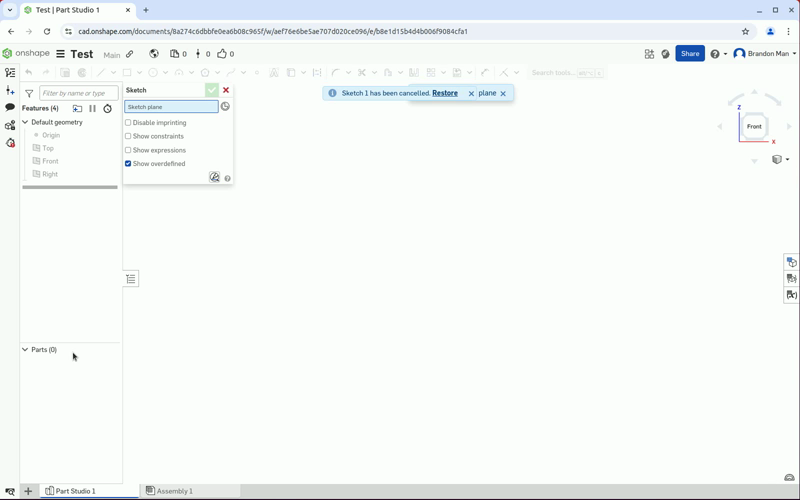
mouse_move(73, 163)
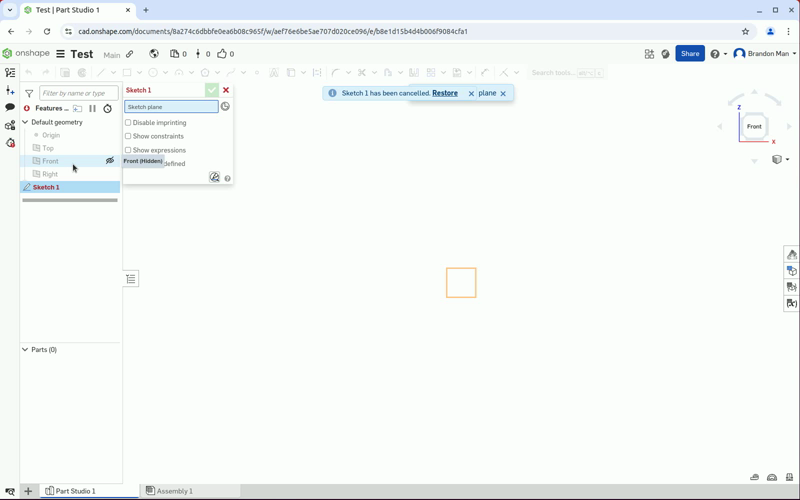
click(73, 163)
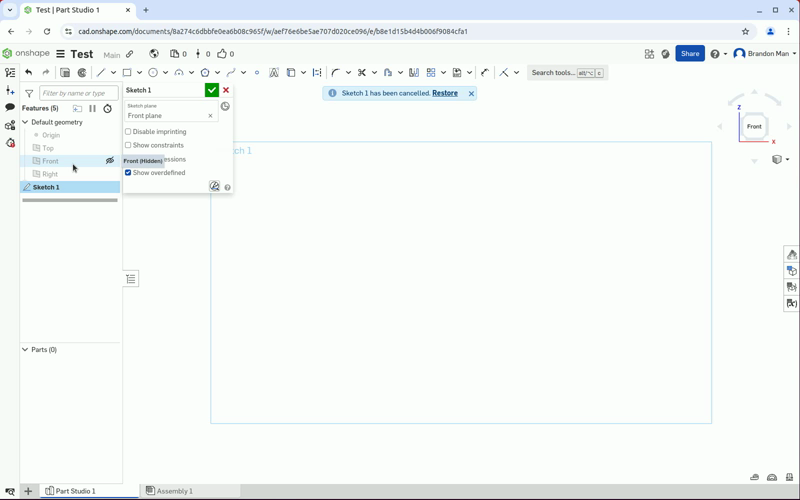
mouse_move(73, 352)
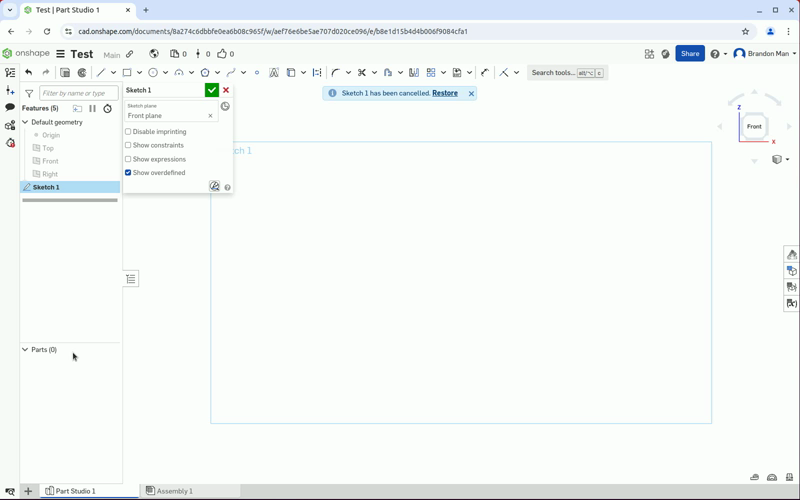
key(y)
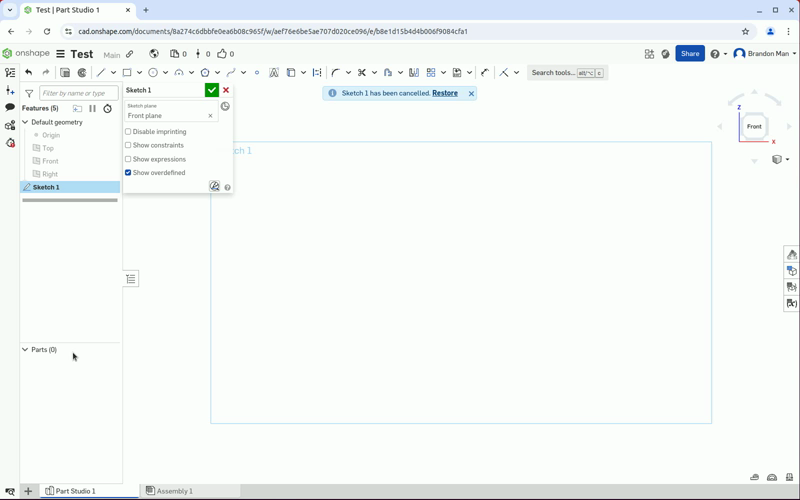
key(l)
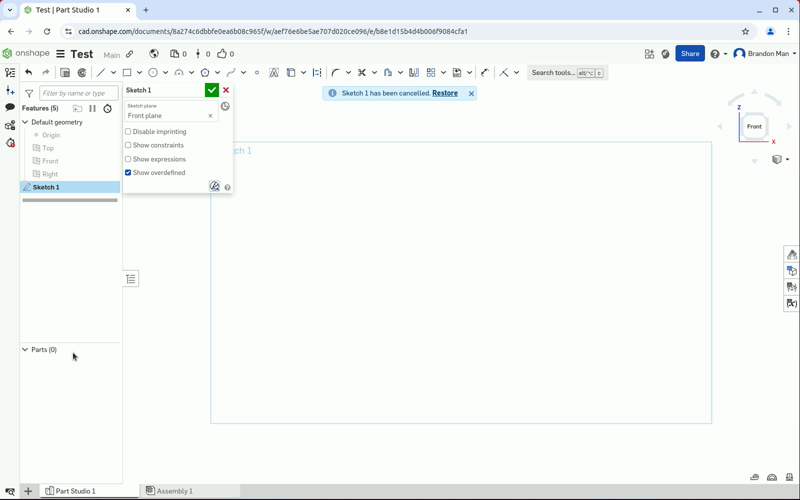
key_down(shift)
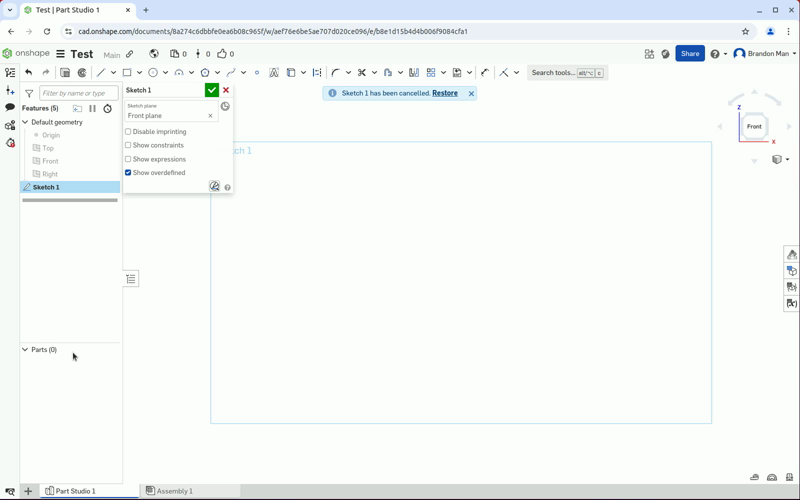
mouse_move(480, 309)
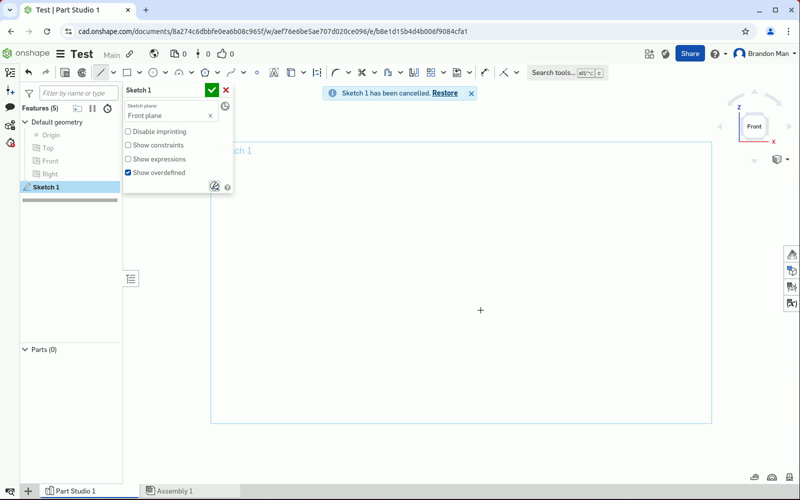
click(480, 309)
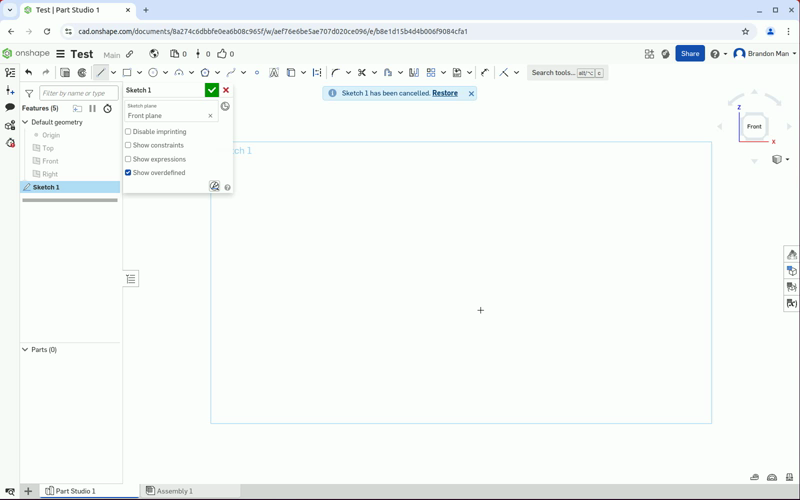
key_up(shift)
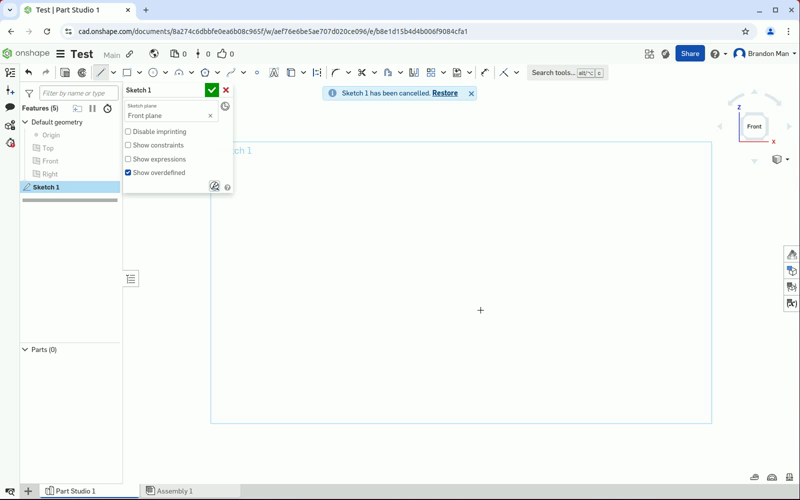
key_down(shift)
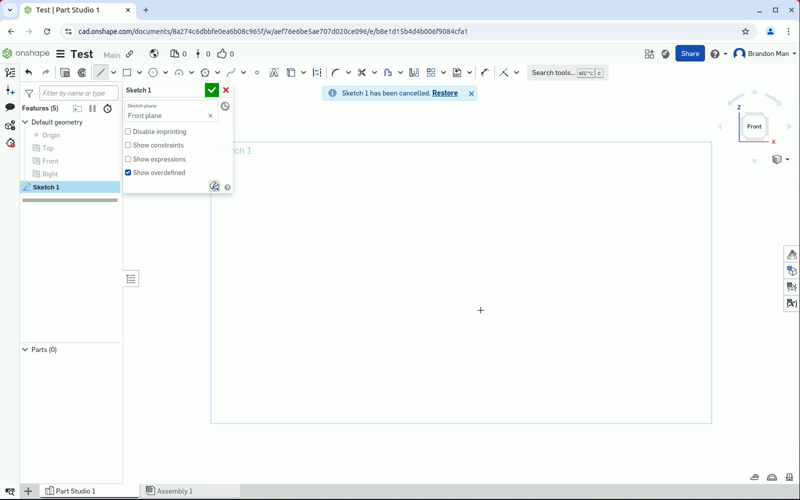
mouse_move(510, 309)
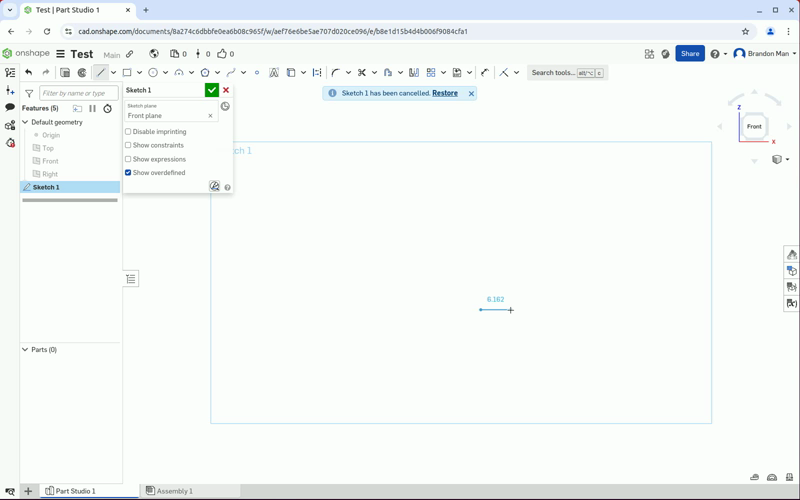
mouse_move(503, 309)
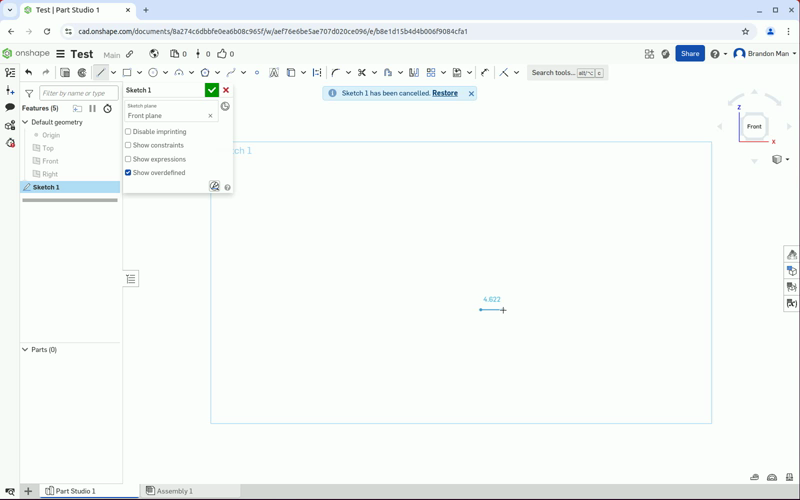
click(503, 309)
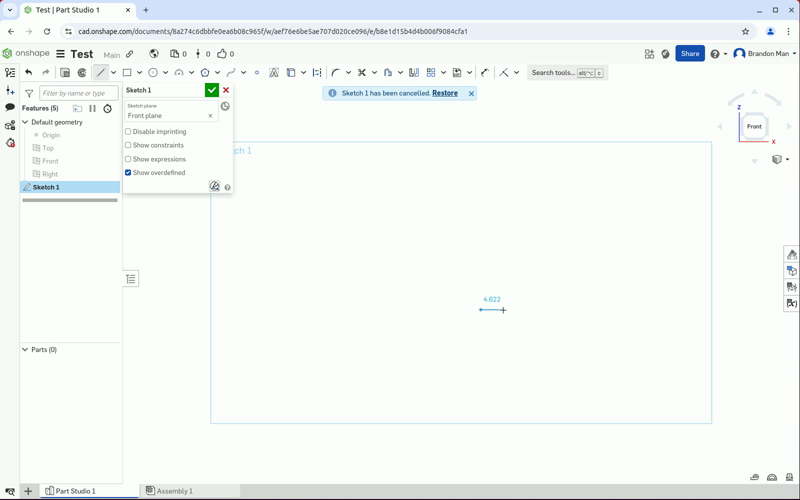
key_up(shift)
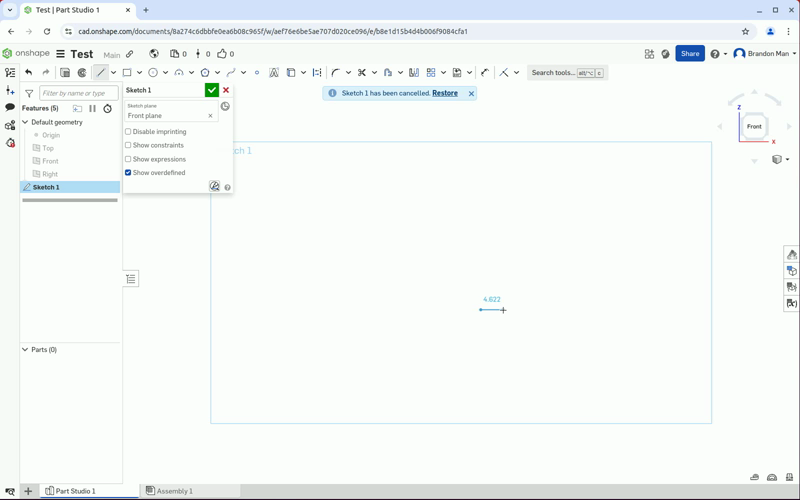
key_down(shift)
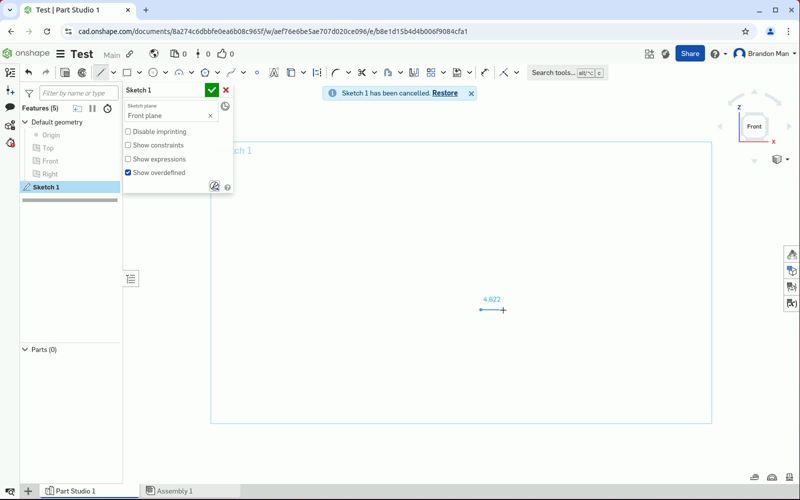
mouse_move(503, 248)
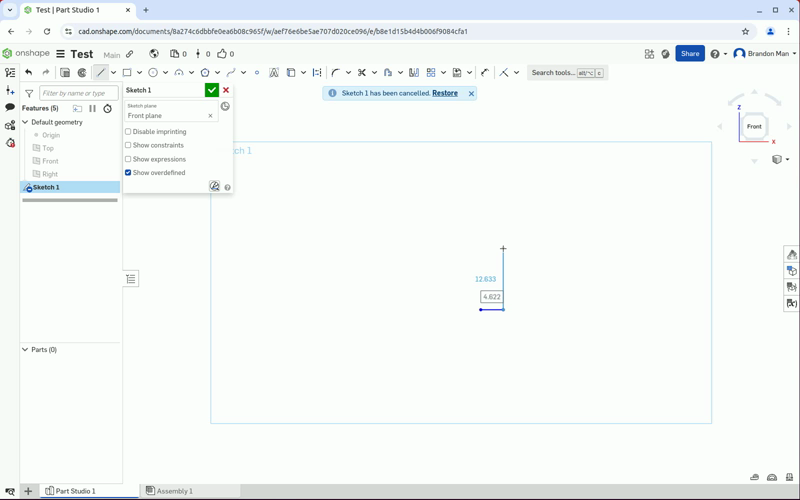
click(503, 248)
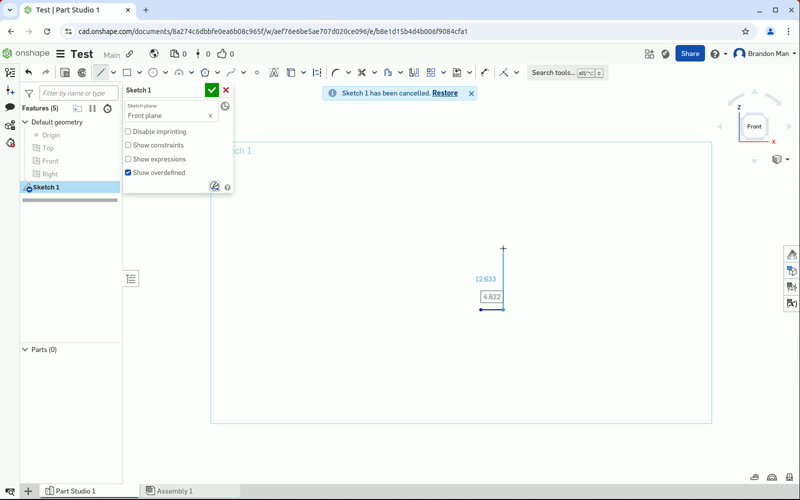
key_up(shift)
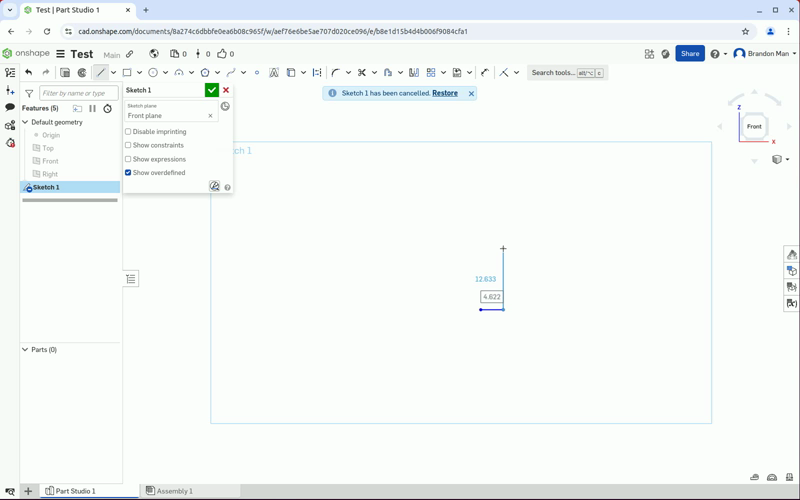
key_down(shift)
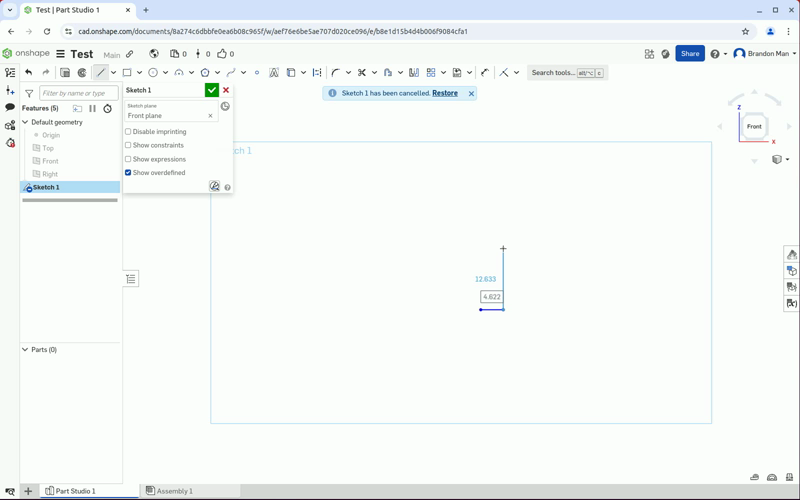
mouse_move(533, 248)
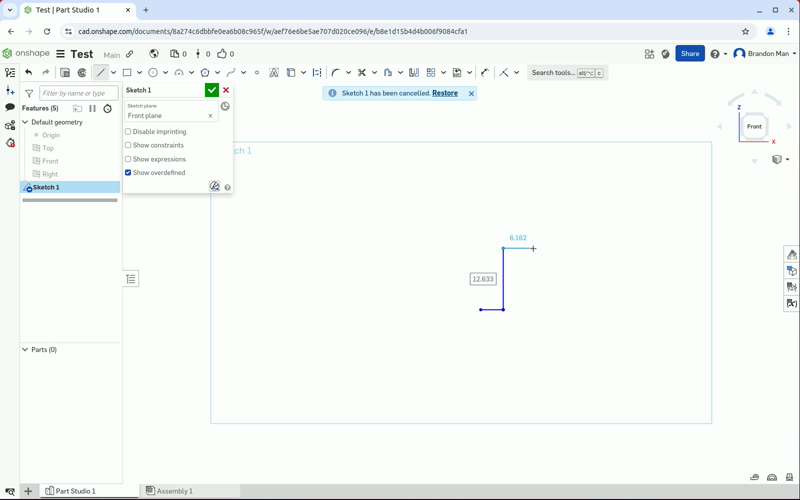
mouse_move(480, 248)
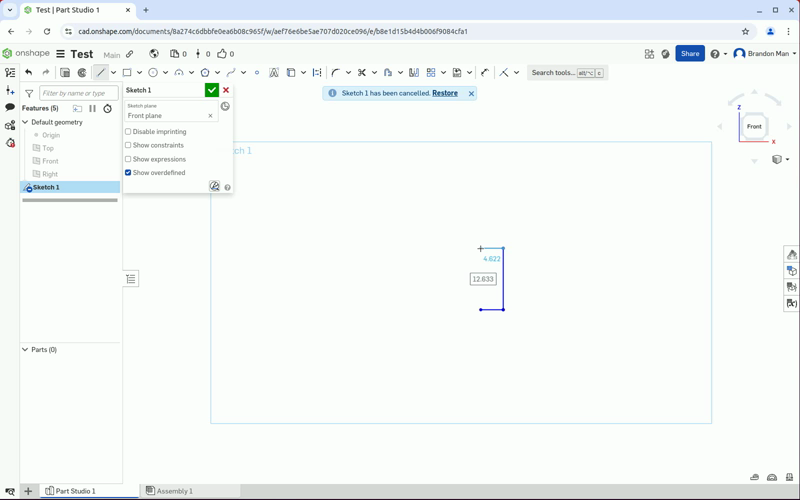
click(480, 248)
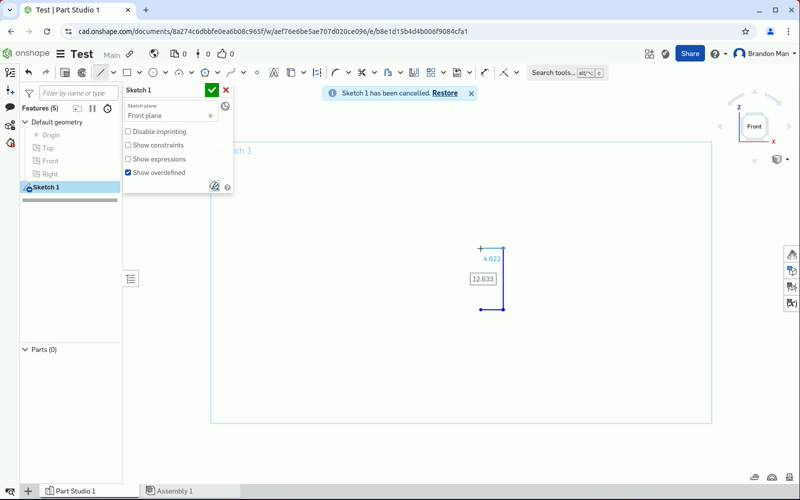
key_up(shift)
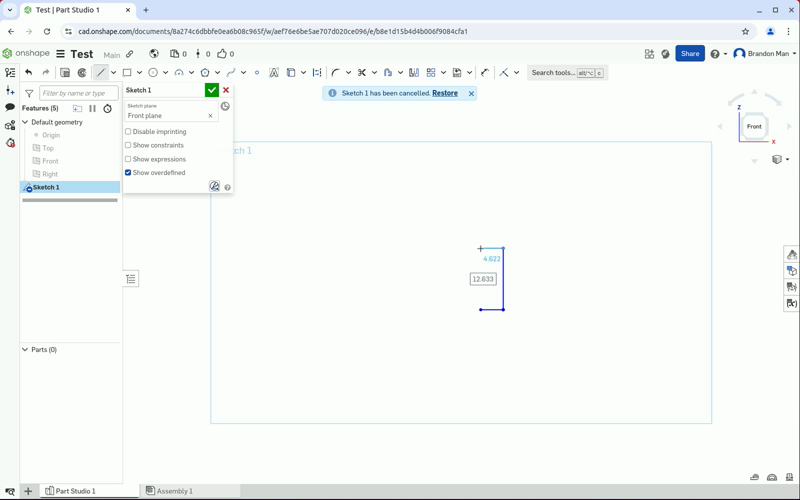
key_down(shift)
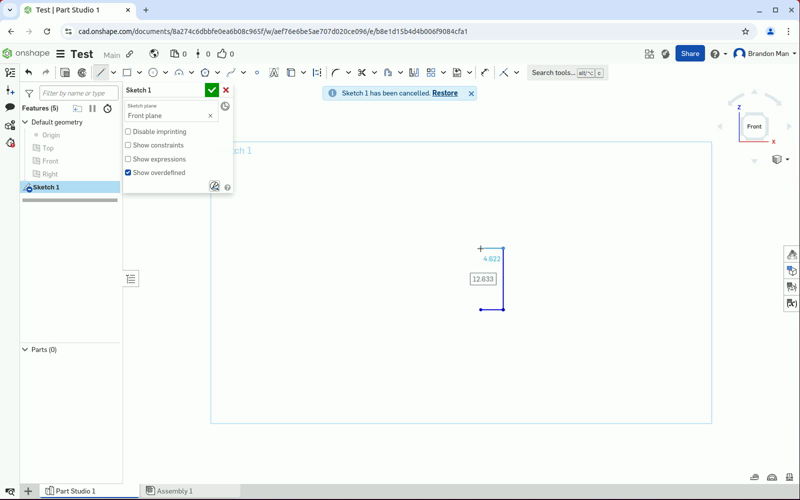
mouse_move(480, 309)
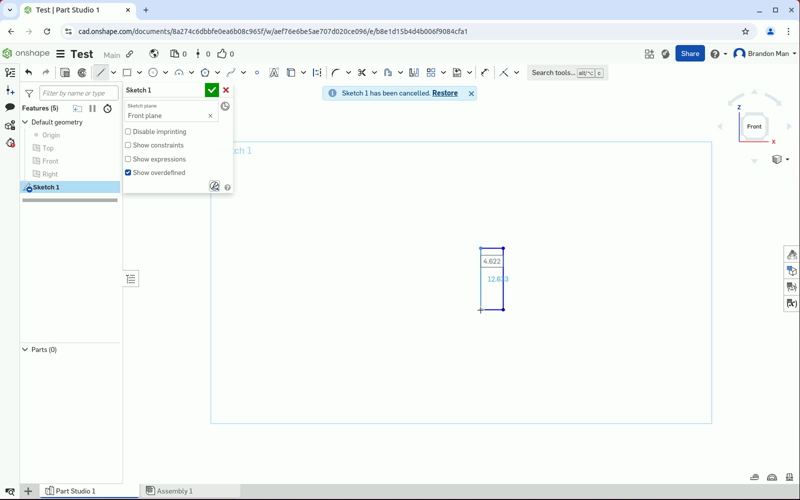
key_up(shift)
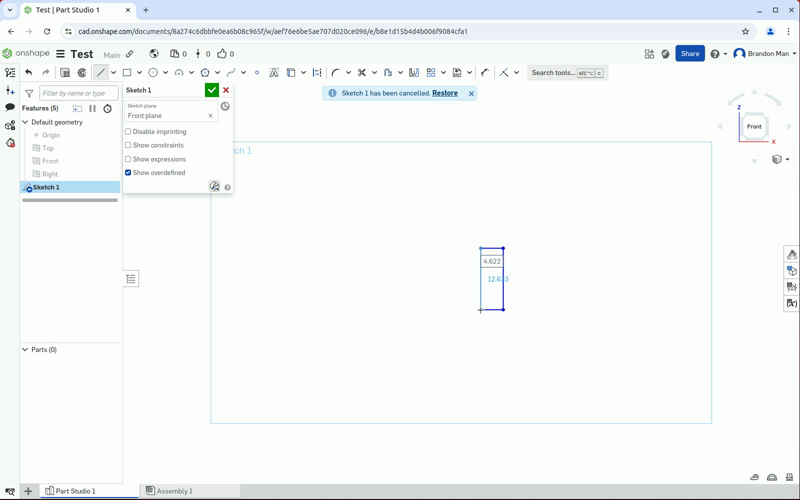
click(480, 309)
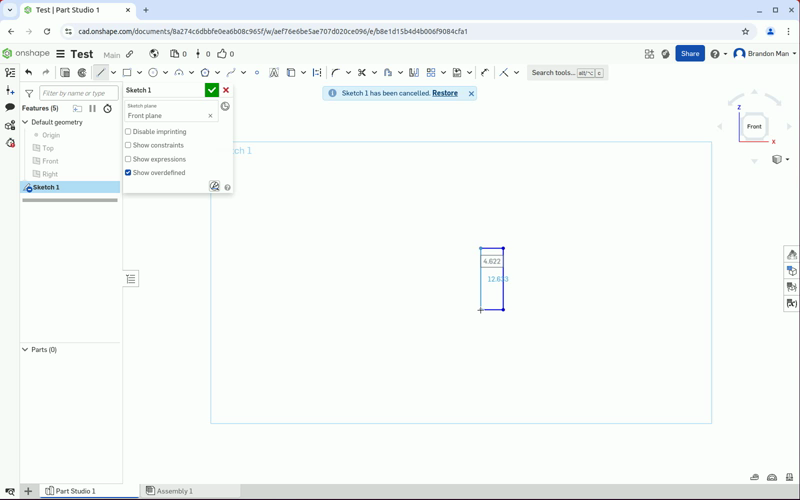
key(esc)
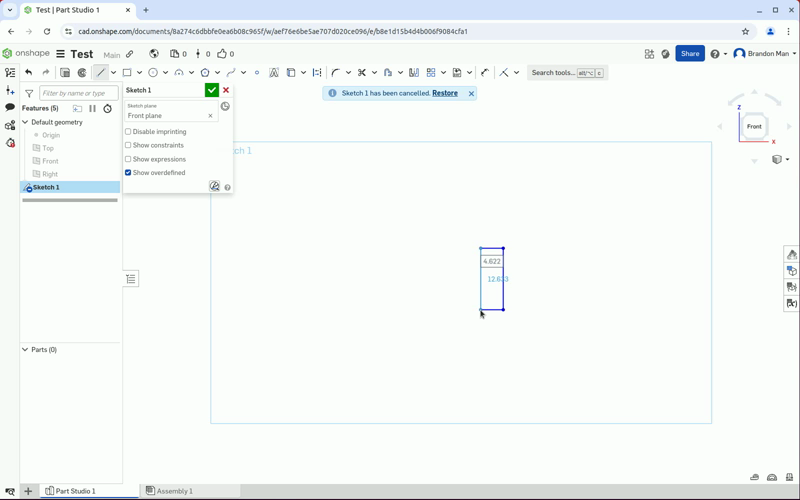
mouse_move(492, 250)
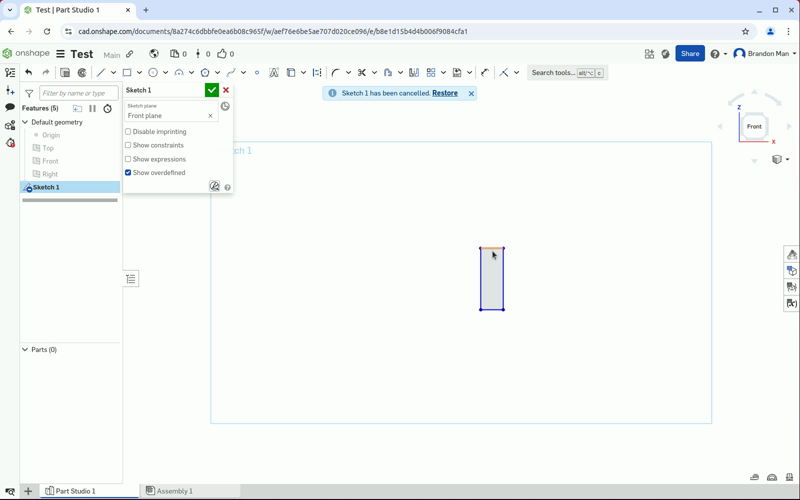
scroll(6)
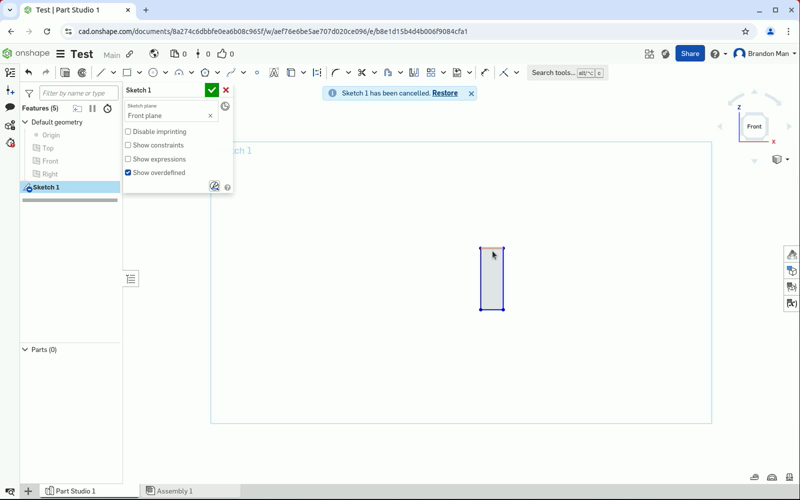
scroll(6)
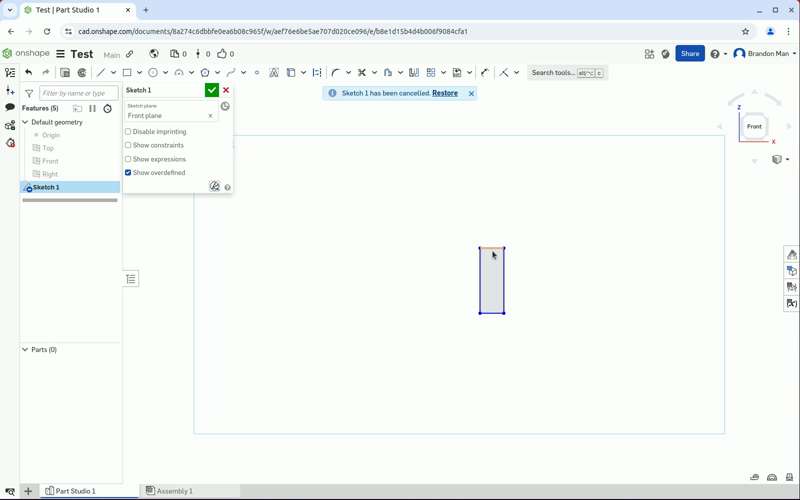
scroll(6)
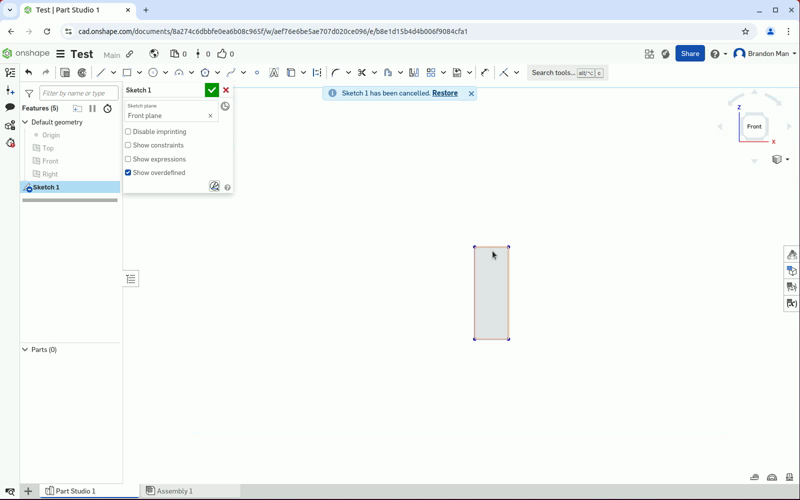
scroll(6)
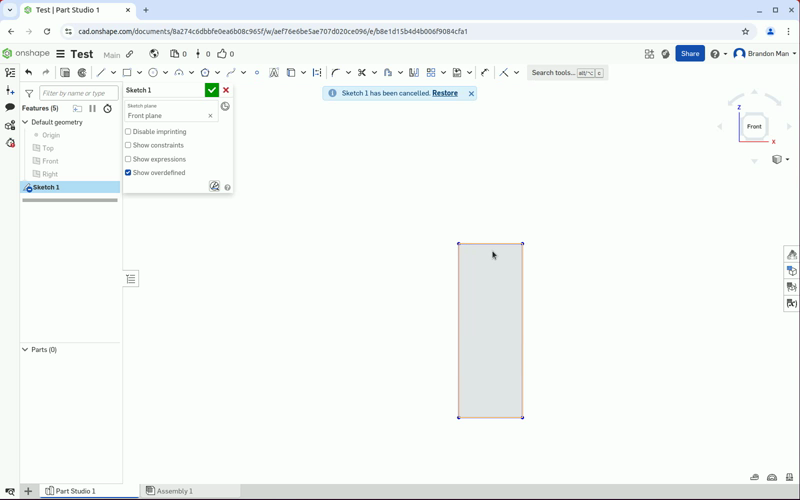
scroll(6)
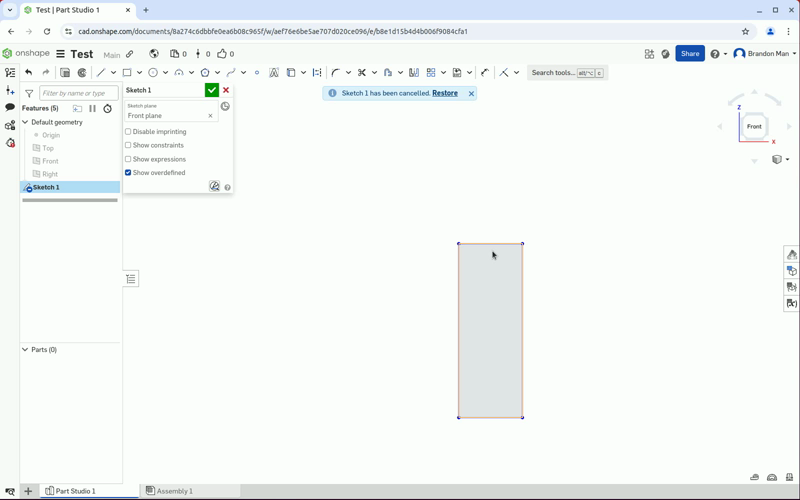
scroll(6)
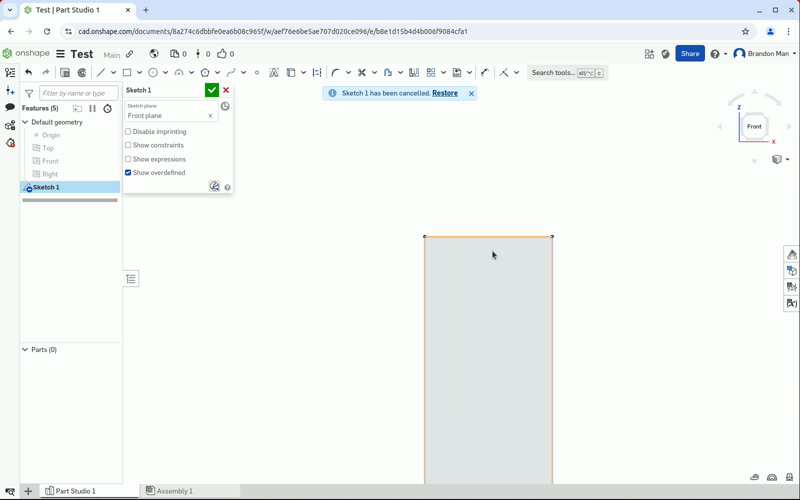
scroll(6)
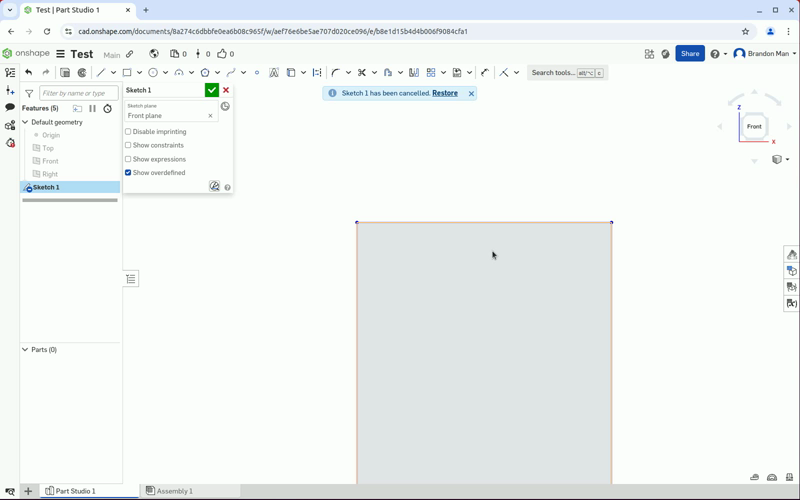
click(492, 250)
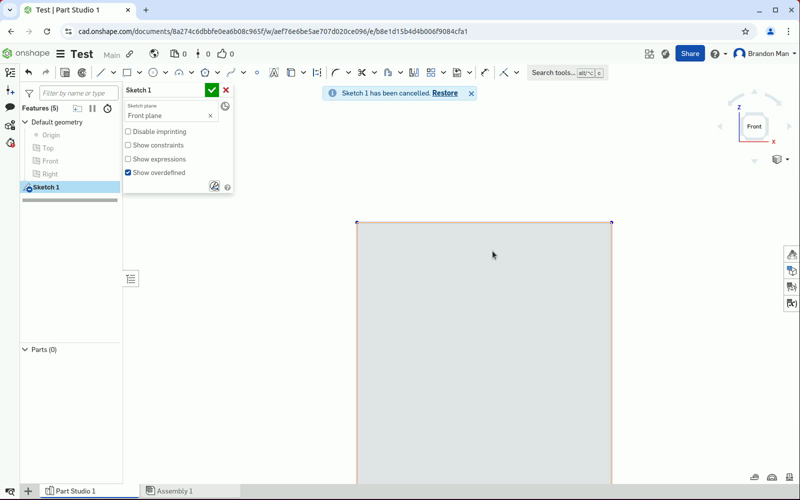
scroll(-6)
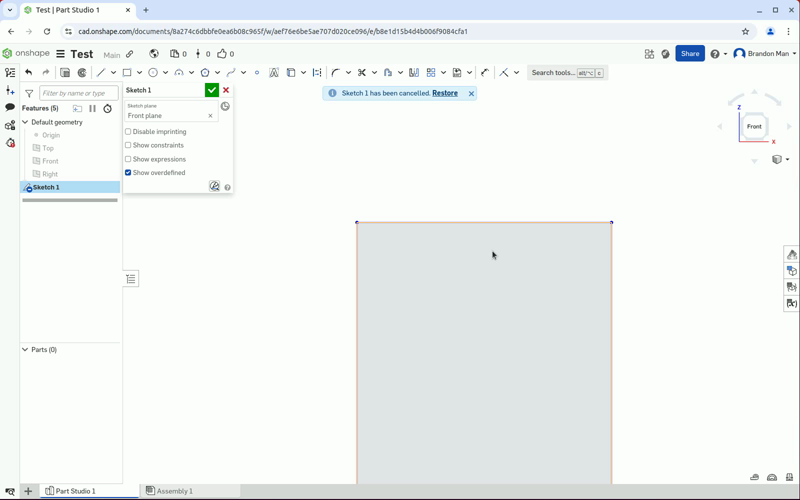
scroll(-6)
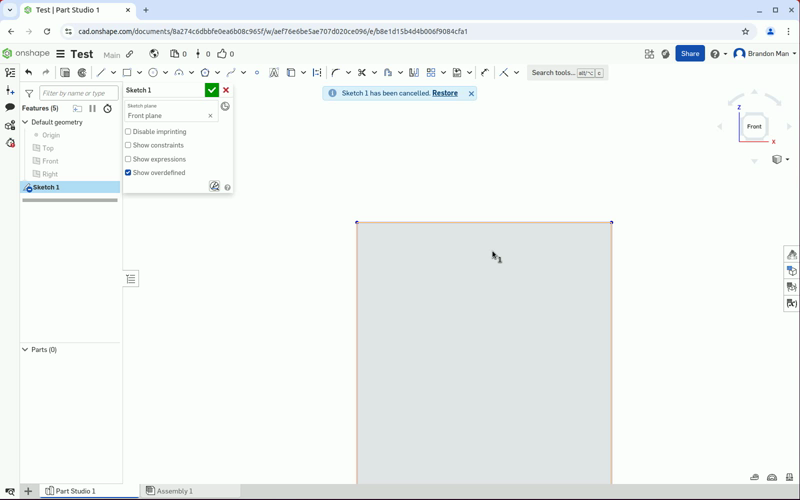
scroll(-6)
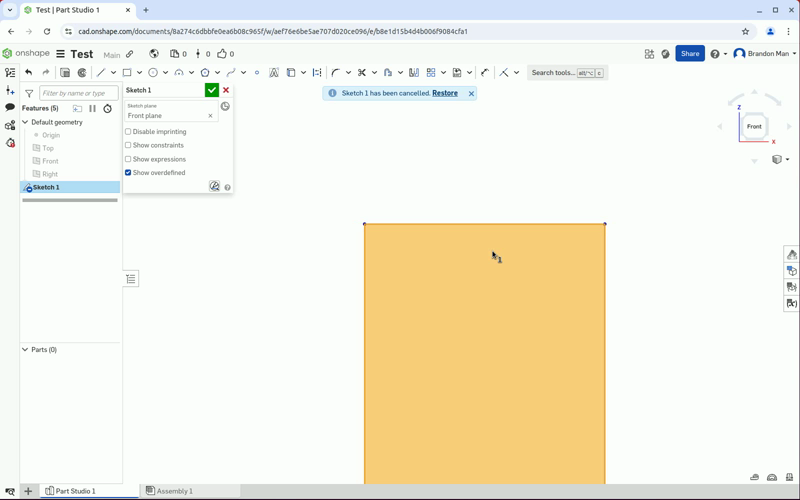
scroll(-6)
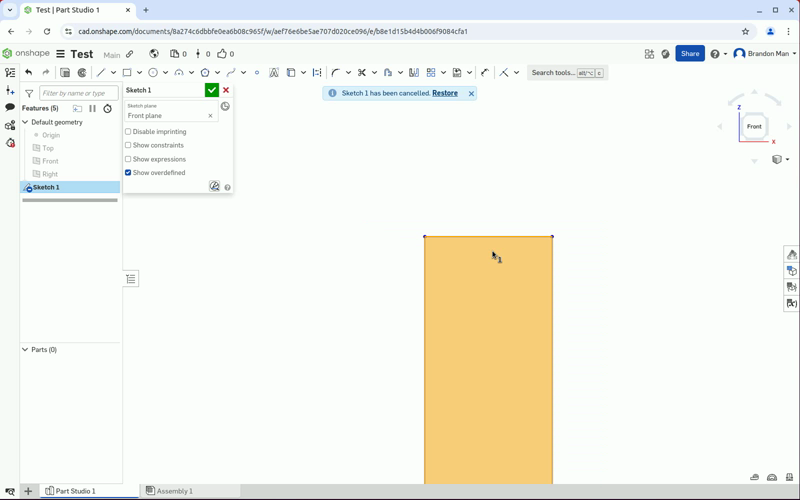
scroll(-6)
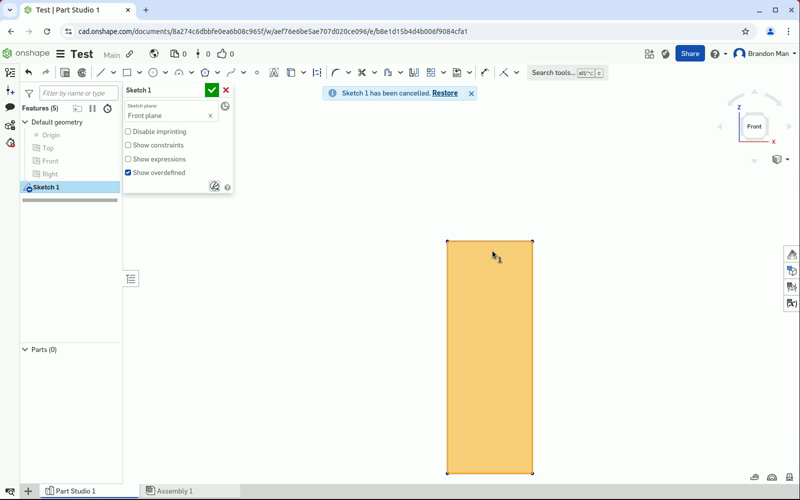
scroll(-6)
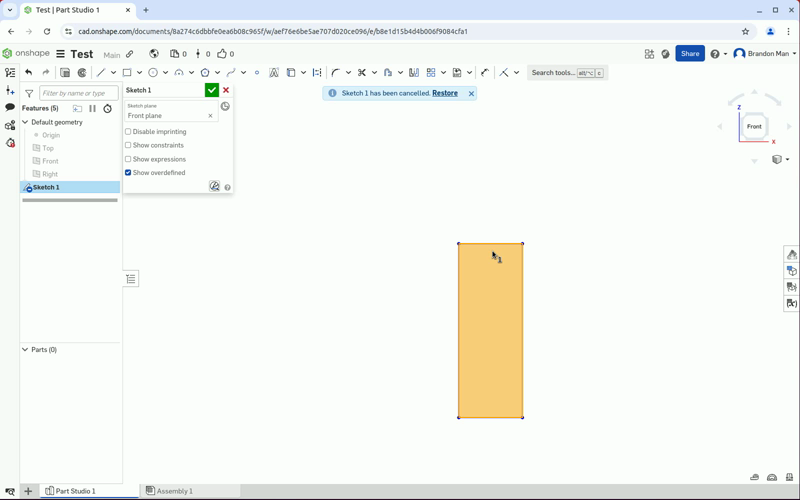
scroll(-6)
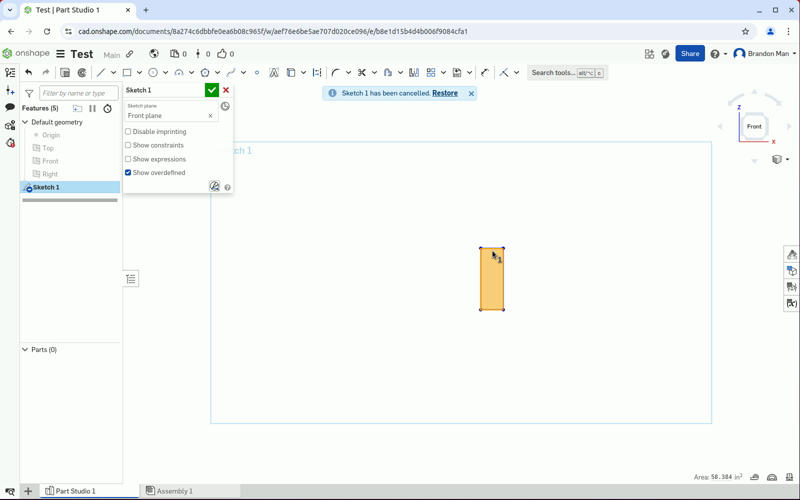
mouse_move(73, 352)
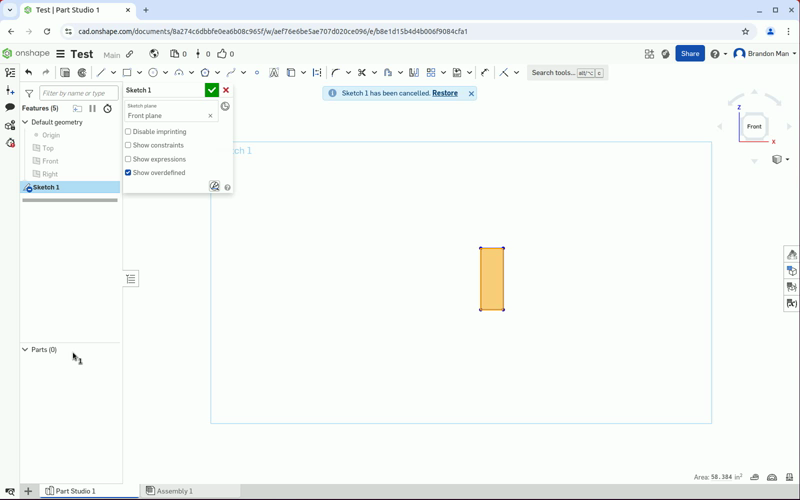
key(shift+y)
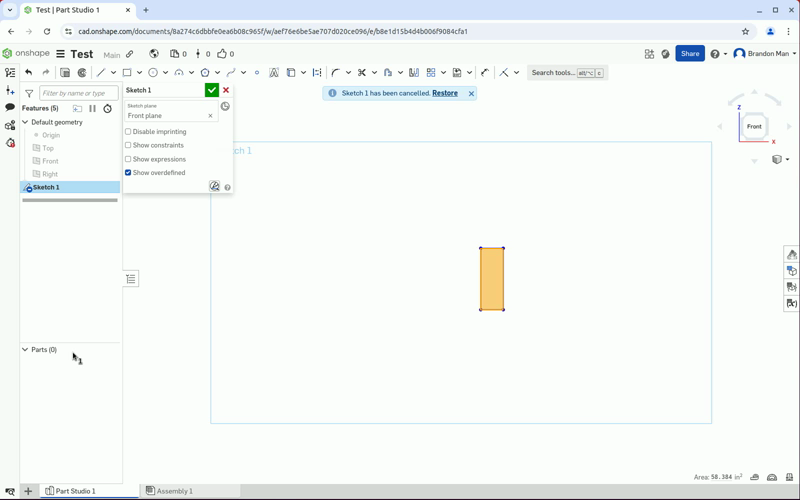
key(shift+e)
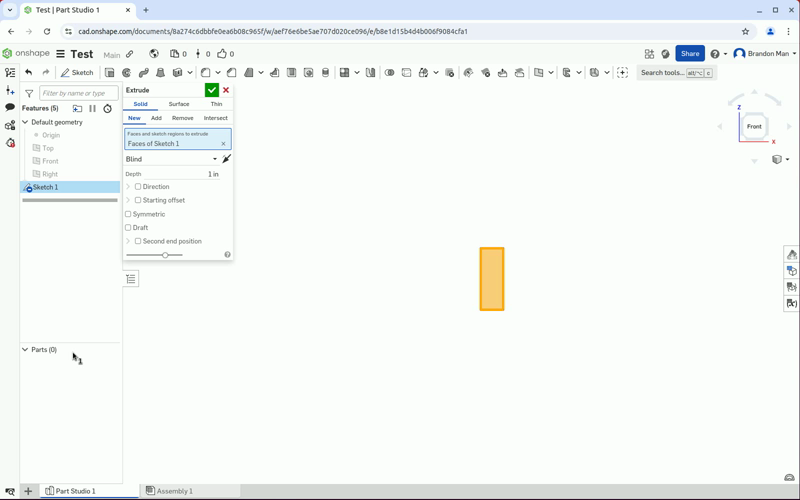
mouse_move(143, 106)
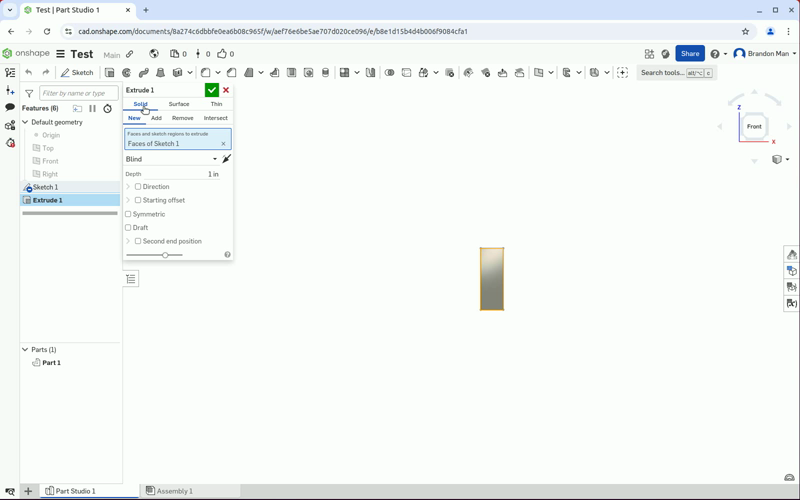
click(143, 106)
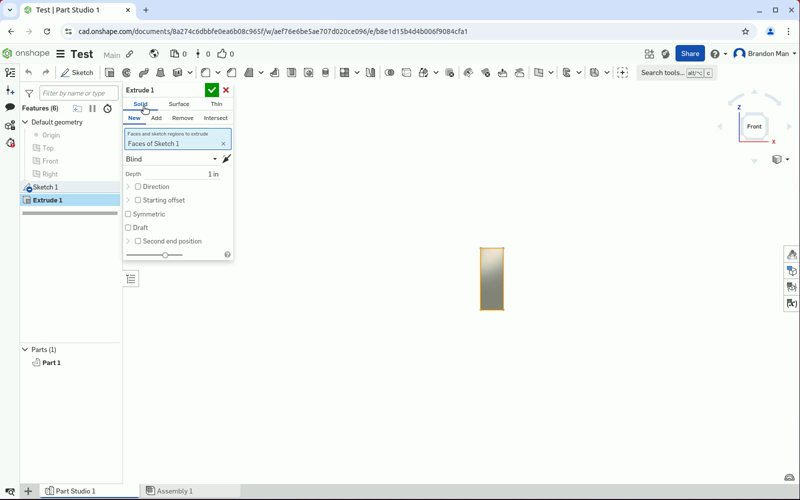
mouse_move(137, 120)
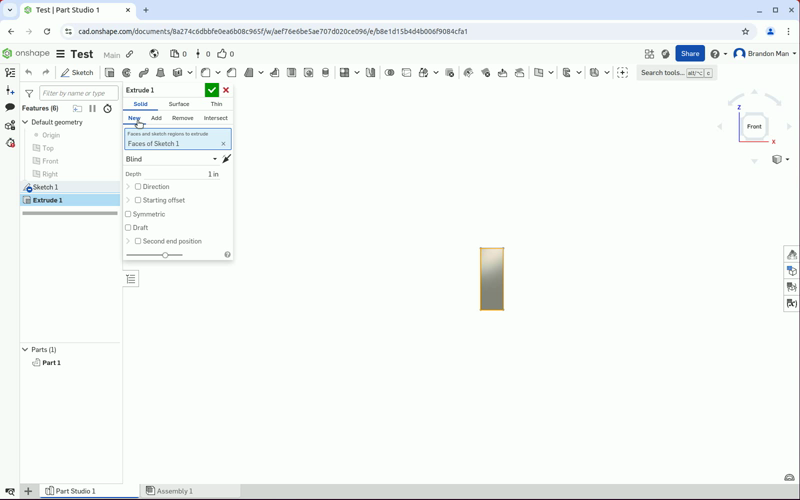
click(137, 120)
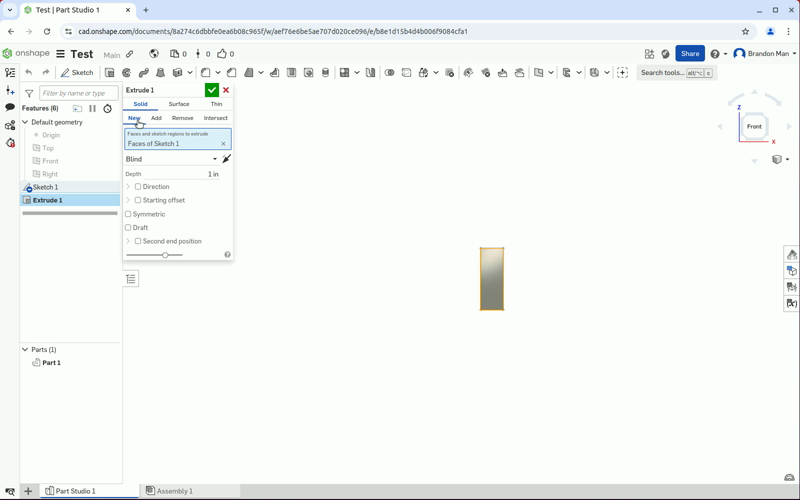
key(tab, 4)
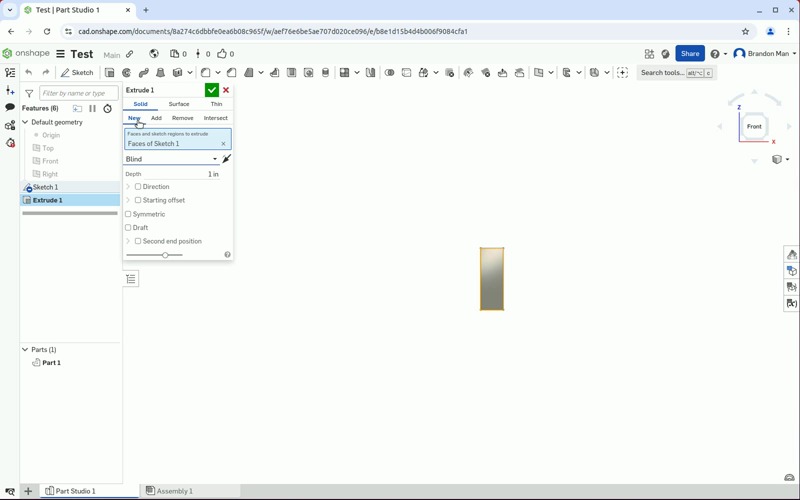
text(0.241)
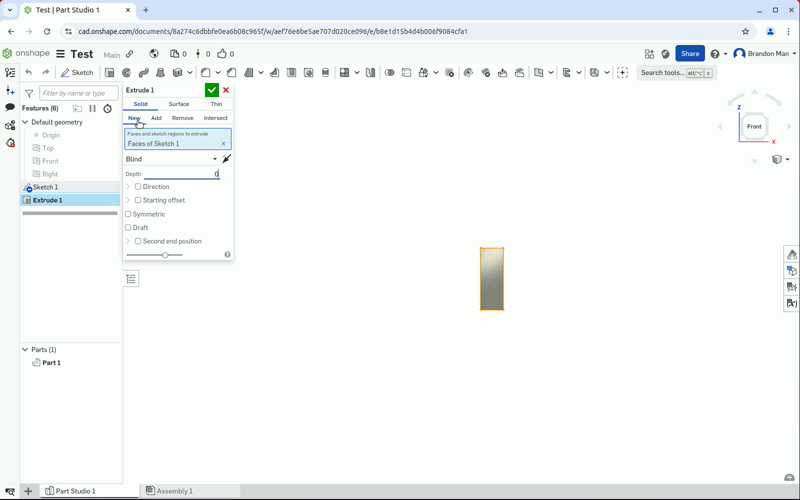
key(enter)
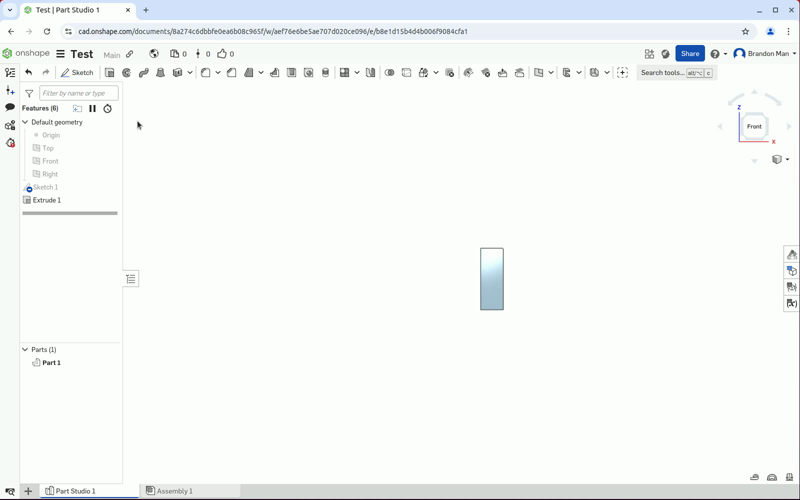
key(shift+h)
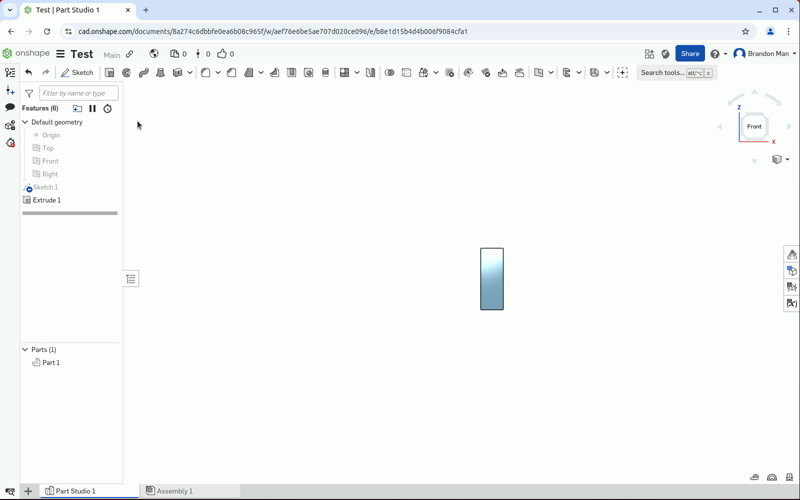
key(shift+h)
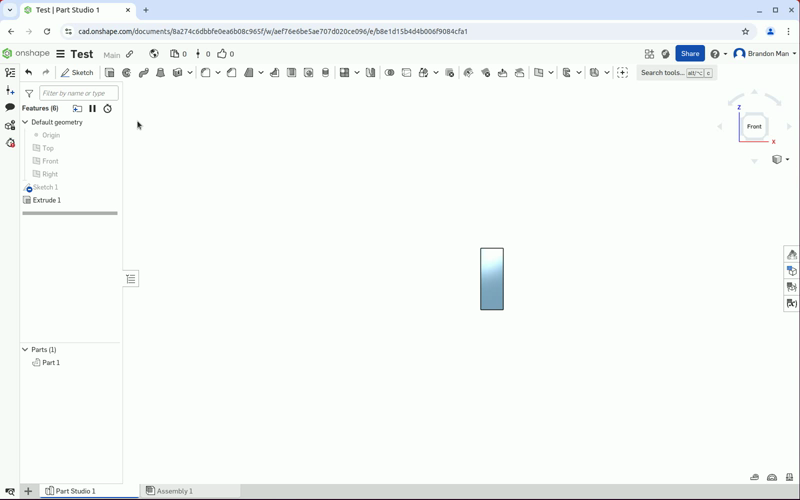
mouse_move(73, 189)
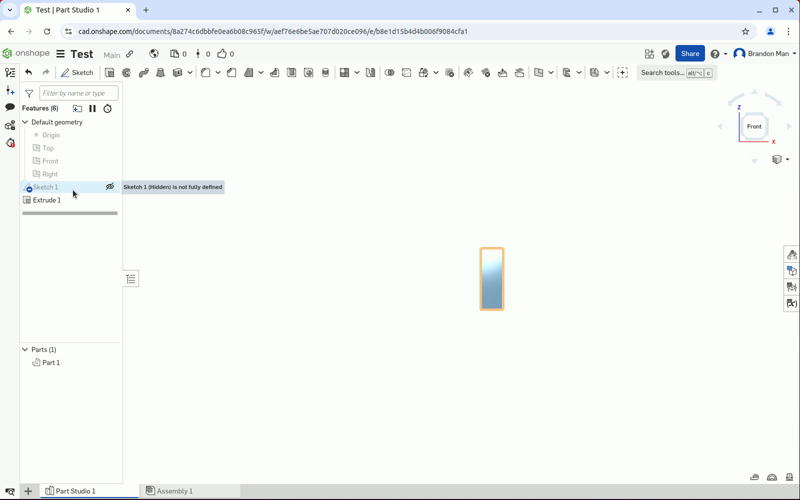
click(73, 189)
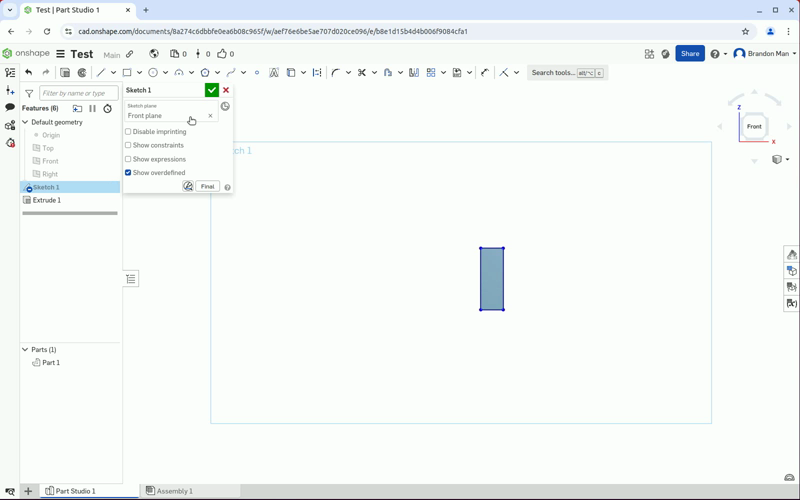
mouse_move(229, 92)
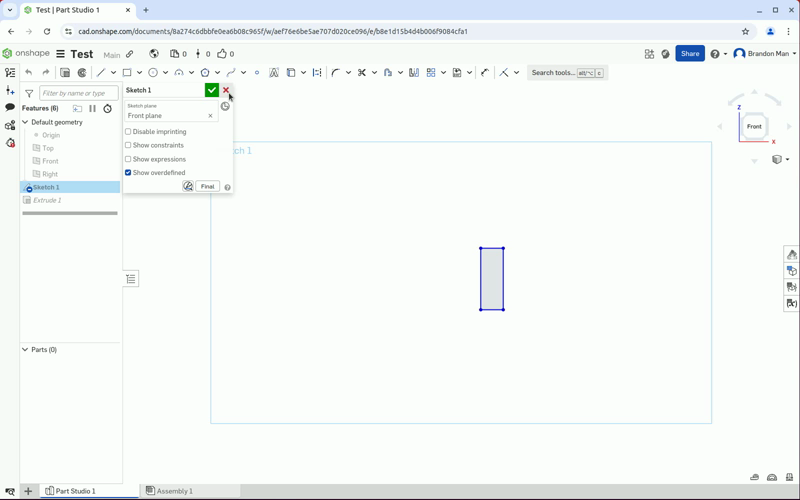
click(229, 92)
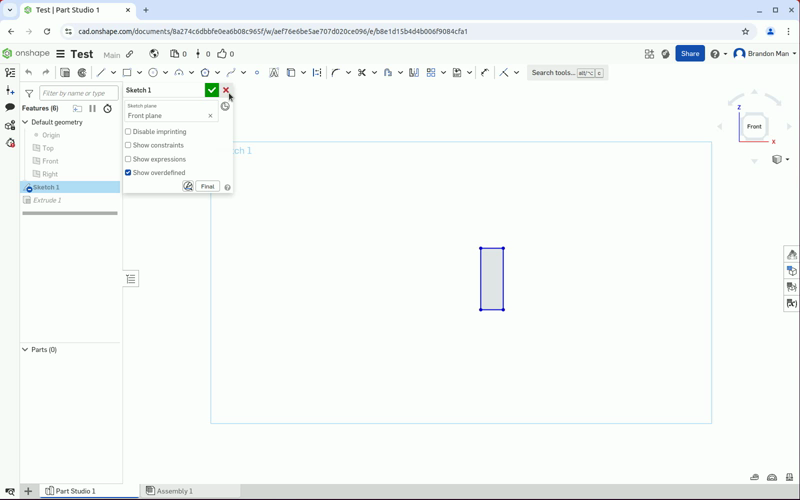
key(shift+s)
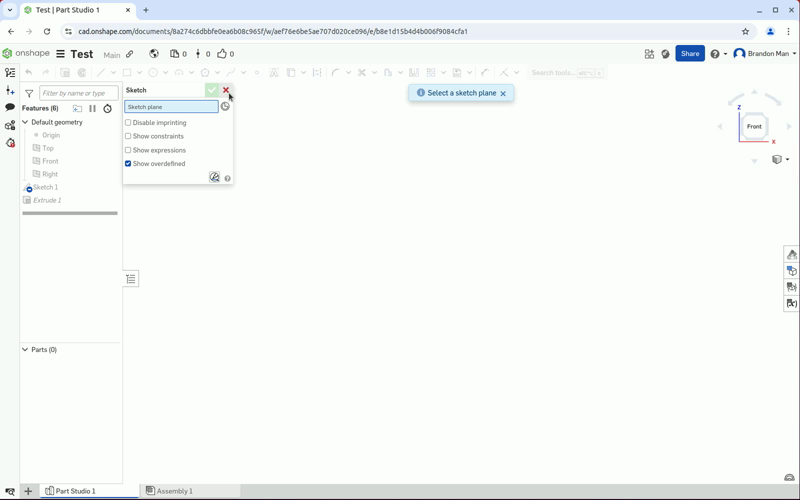
mouse_move(73, 163)
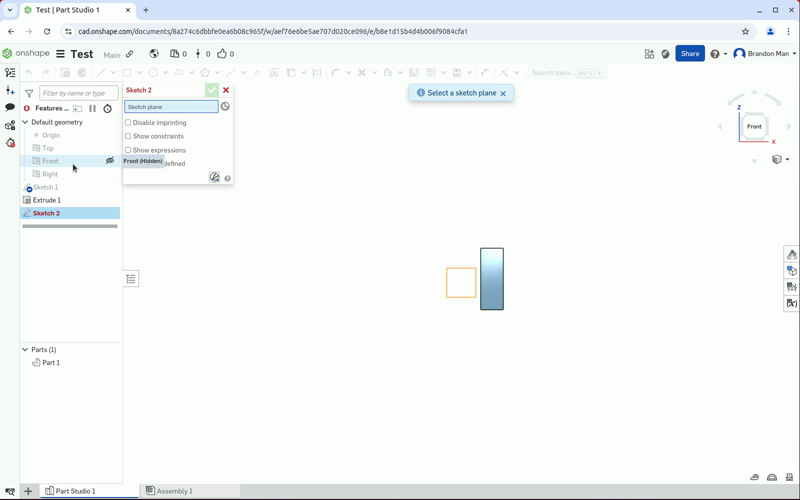
click(73, 163)
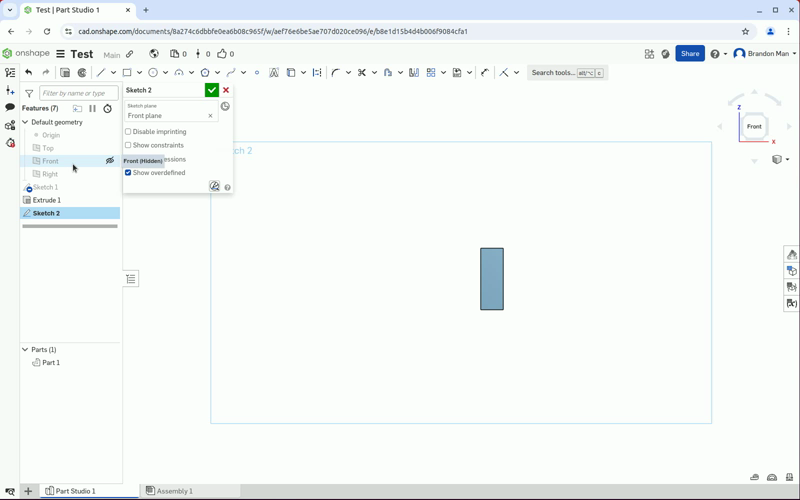
mouse_move(73, 352)
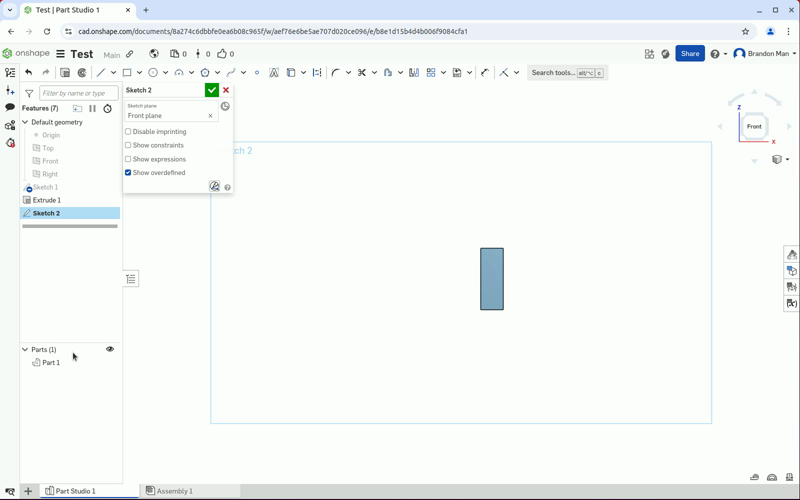
key(y)
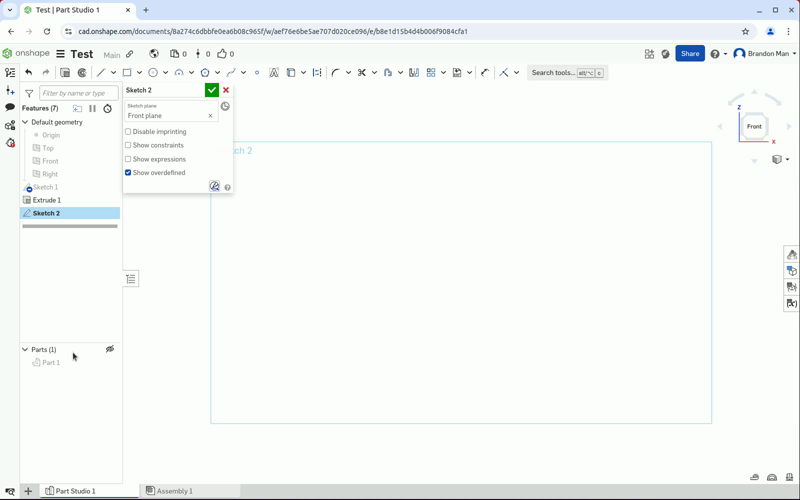
key(l)
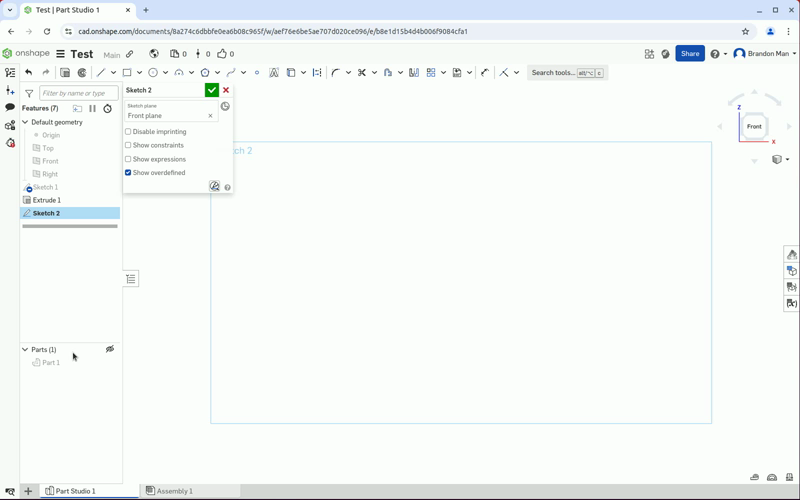
key_down(shift)
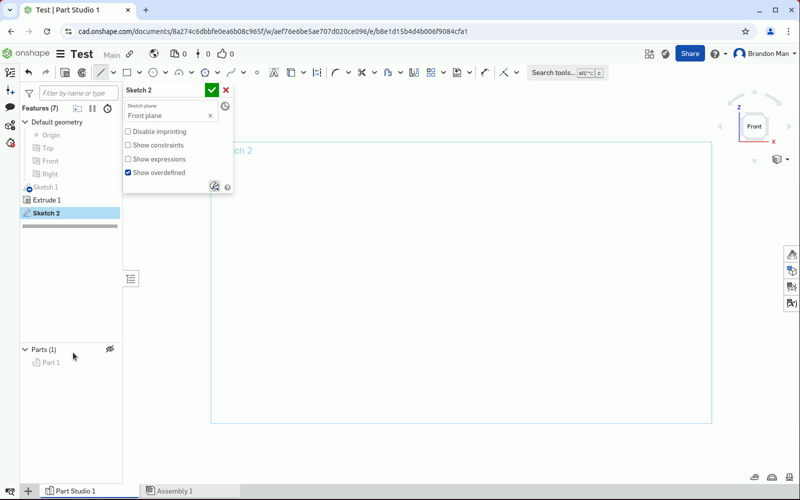
mouse_move(419, 319)
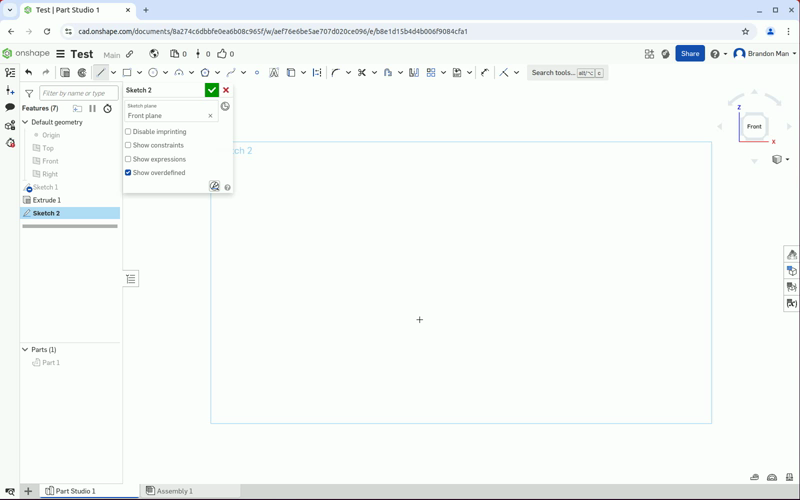
click(419, 319)
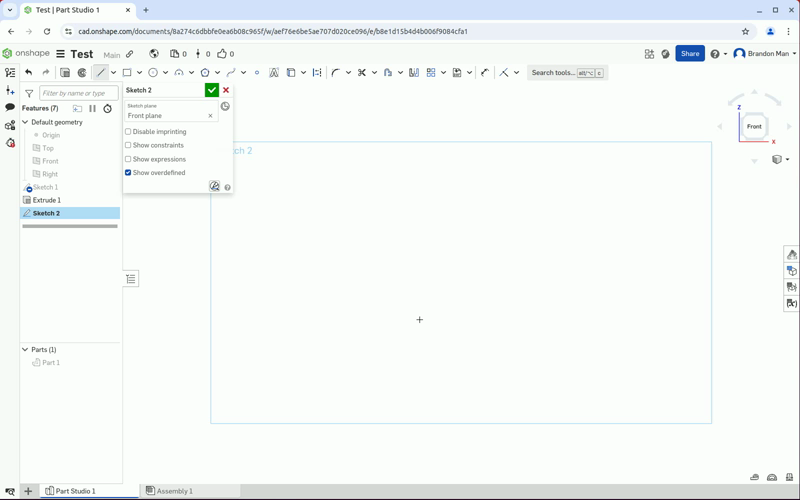
key_up(shift)
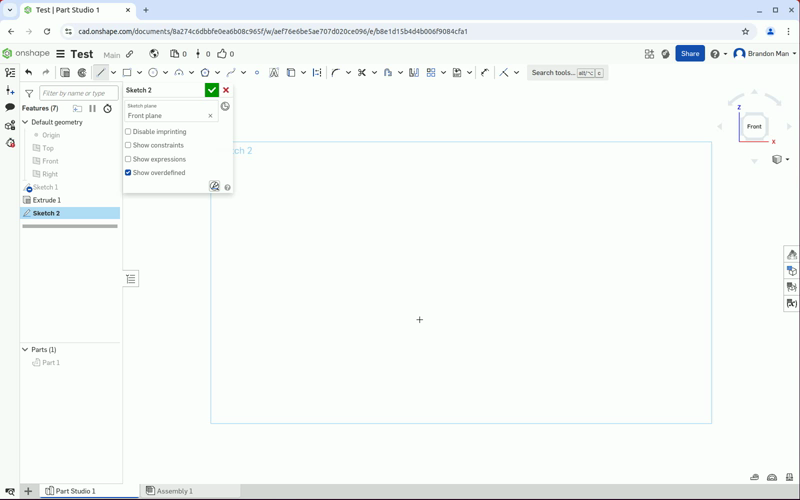
key_down(shift)
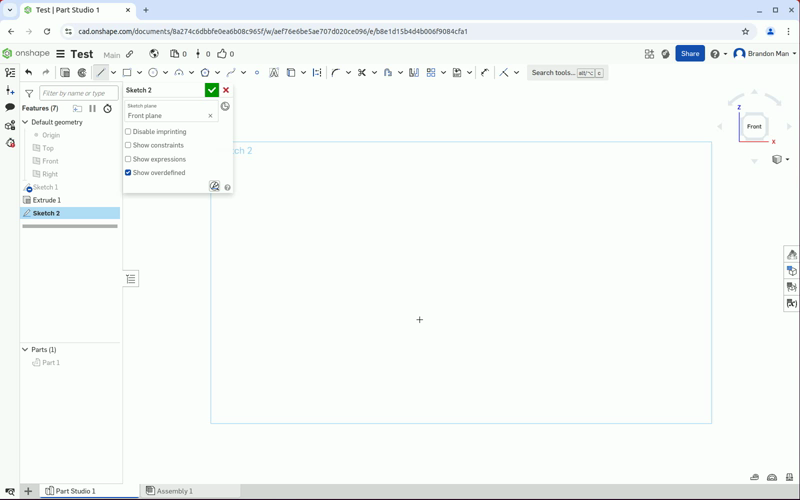
mouse_move(449, 319)
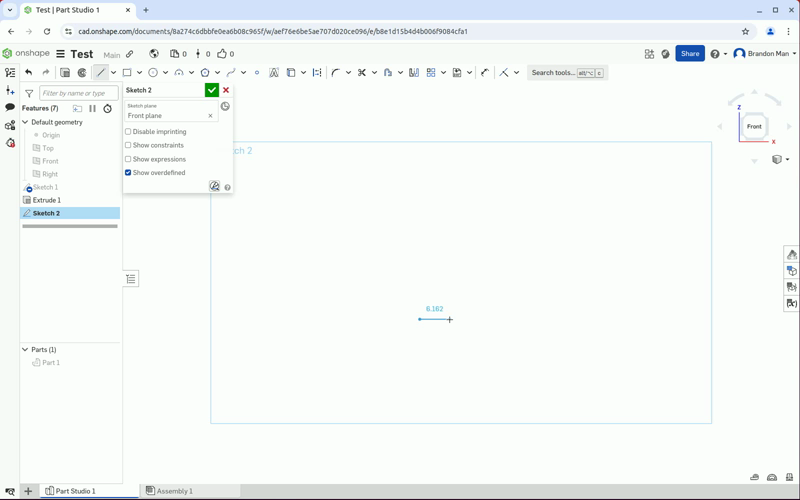
mouse_move(444, 319)
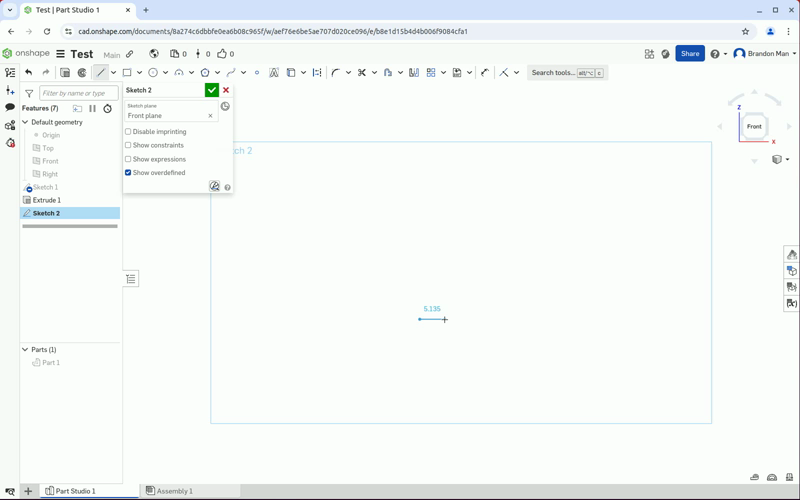
click(444, 319)
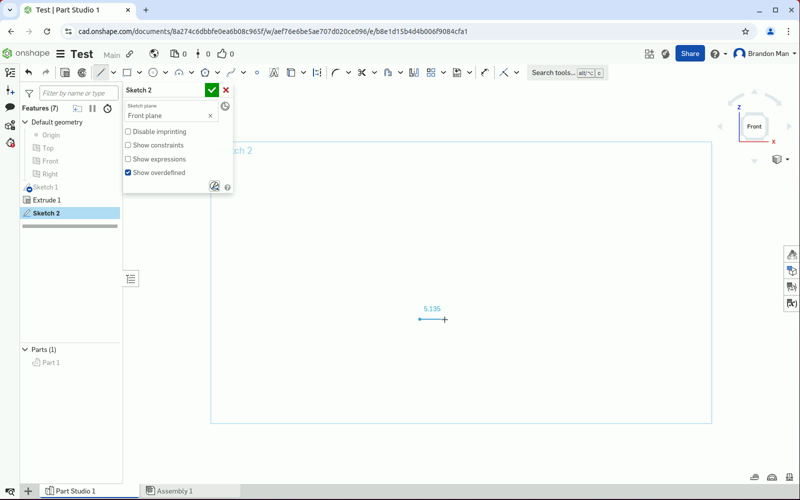
key_up(shift)
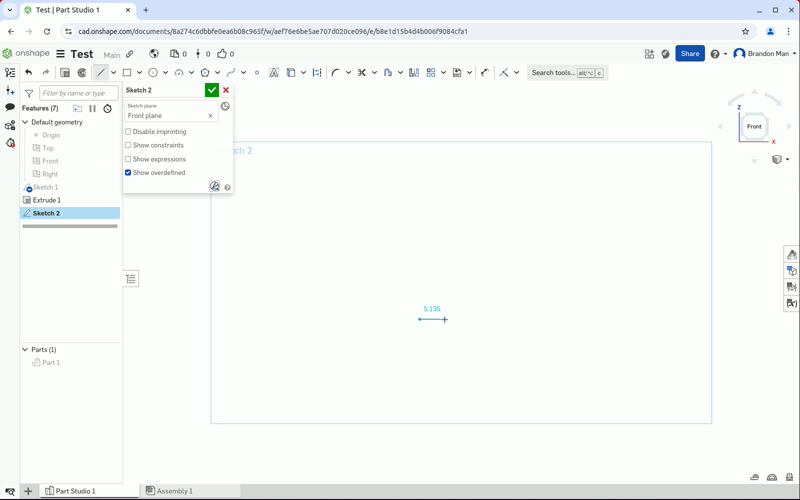
key_down(shift)
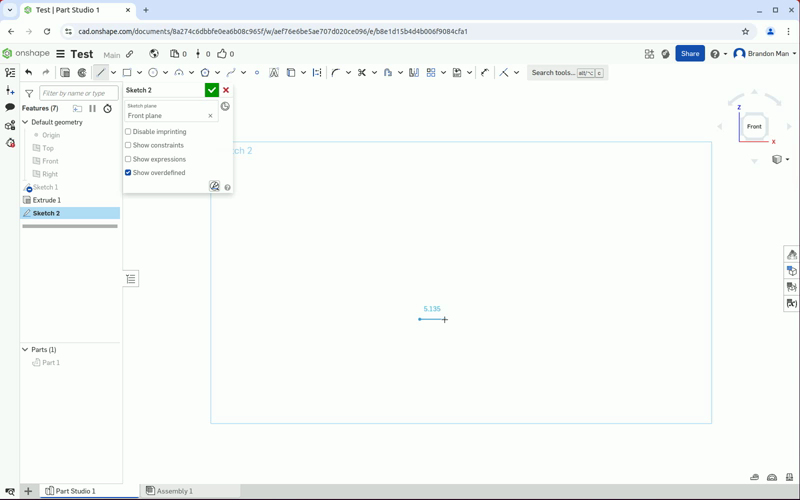
mouse_move(474, 319)
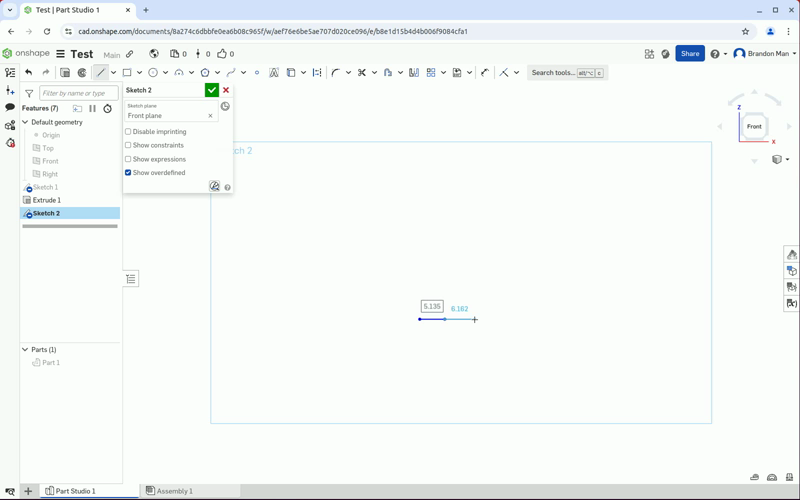
mouse_move(444, 309)
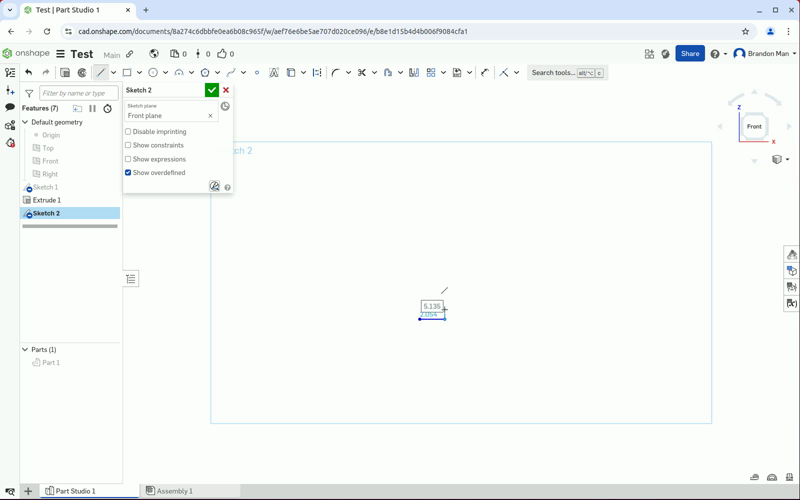
click(444, 309)
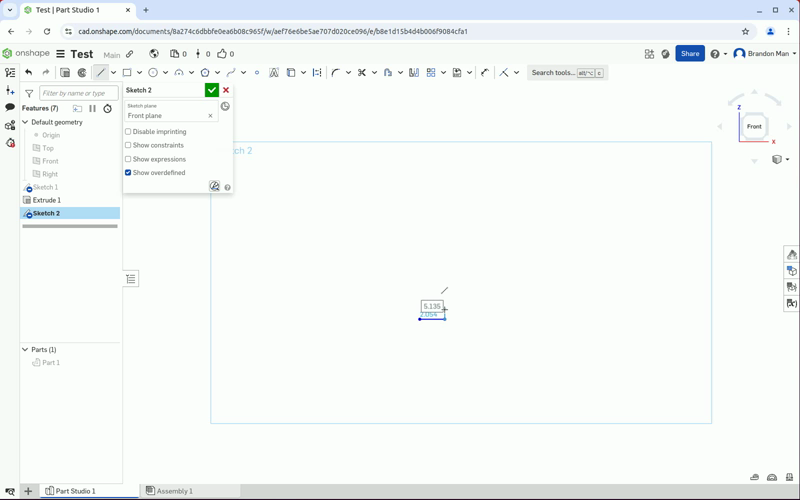
key_up(shift)
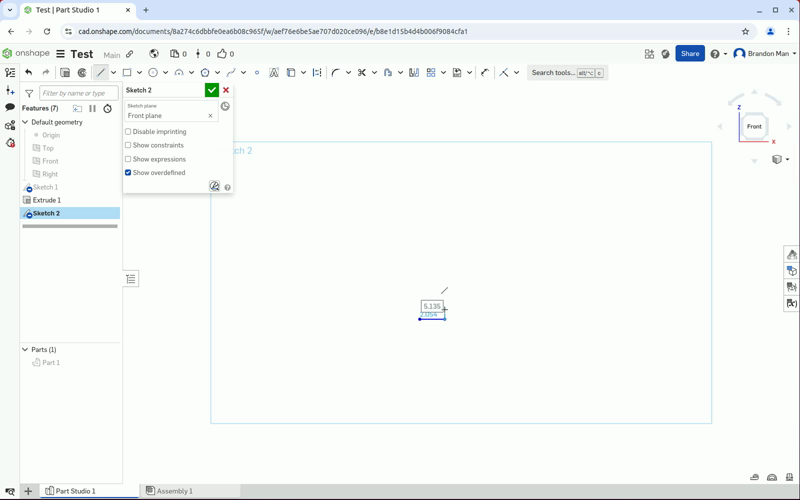
key(esc)
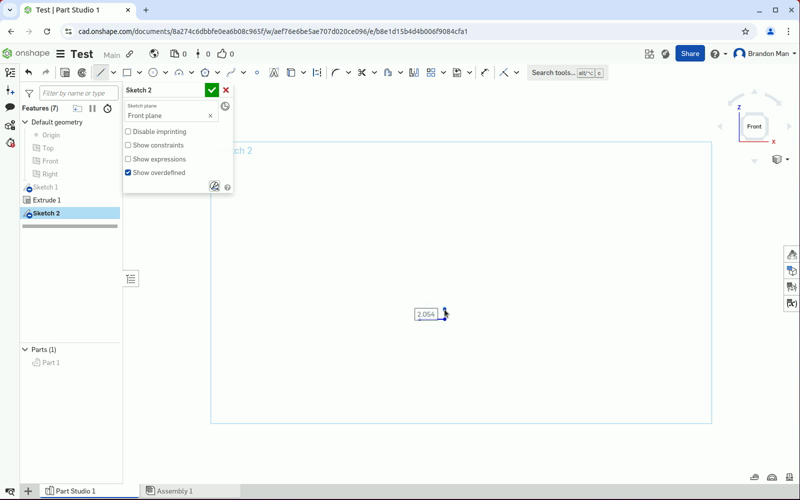
key(a)
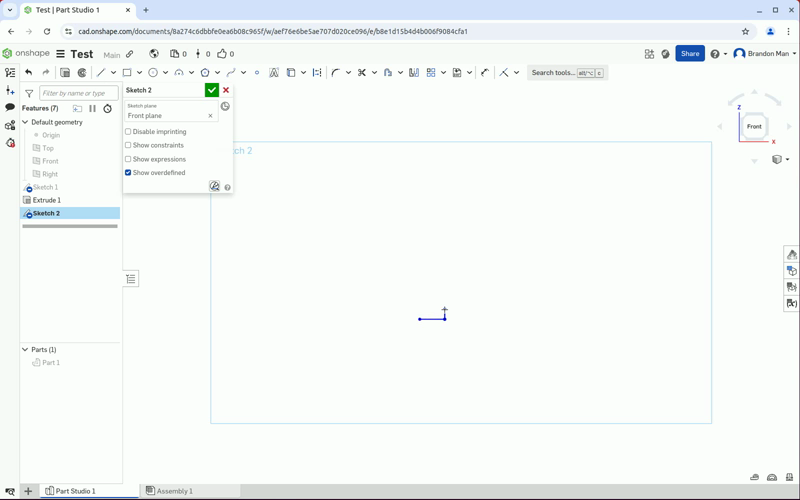
mouse_move(444, 309)
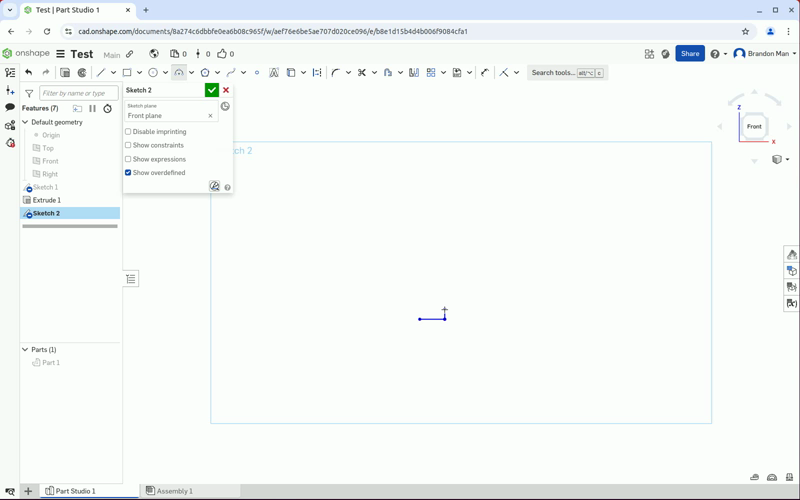
click(444, 309)
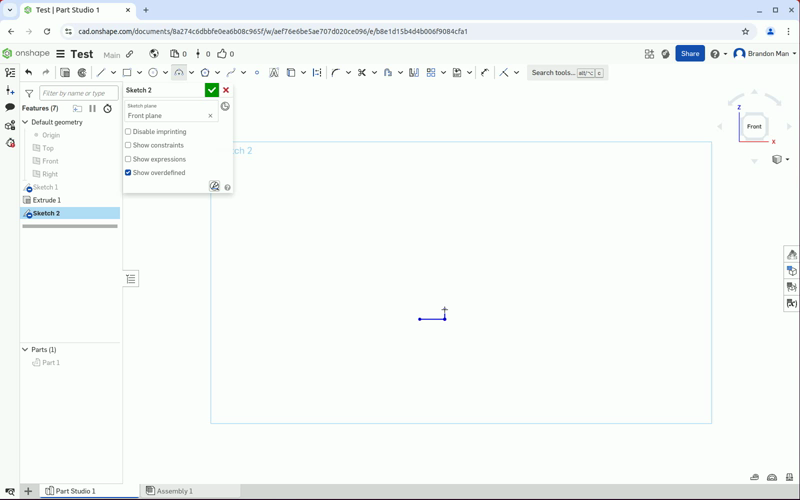
key_down(shift)
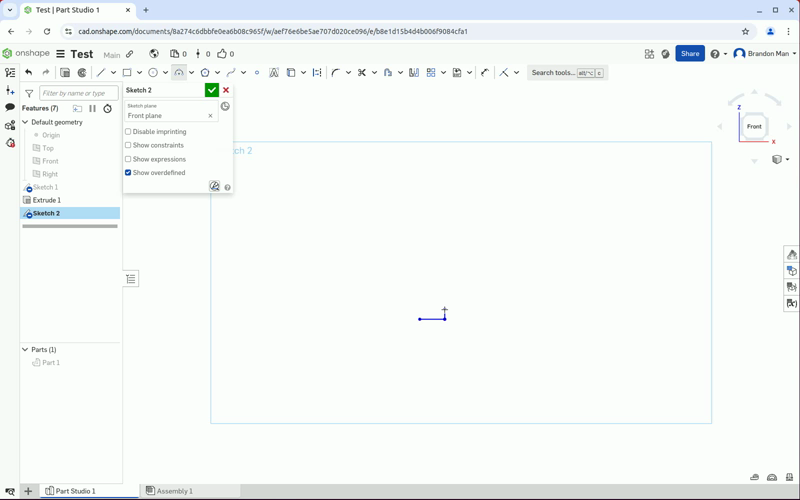
mouse_move(444, 286)
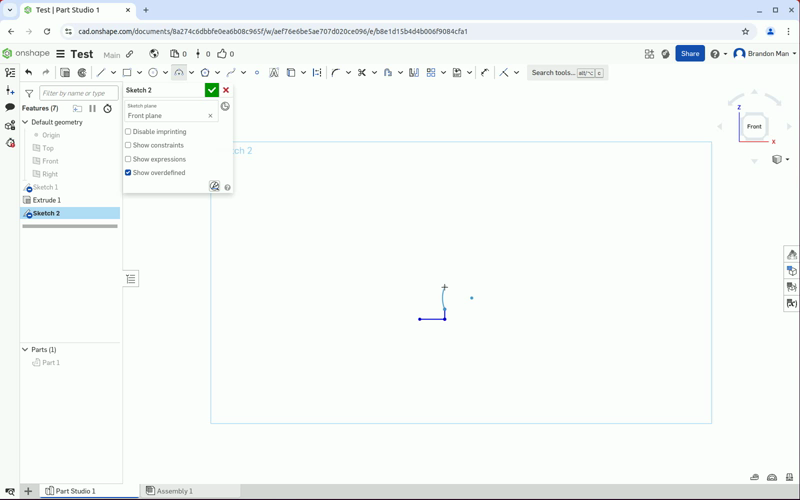
click(444, 286)
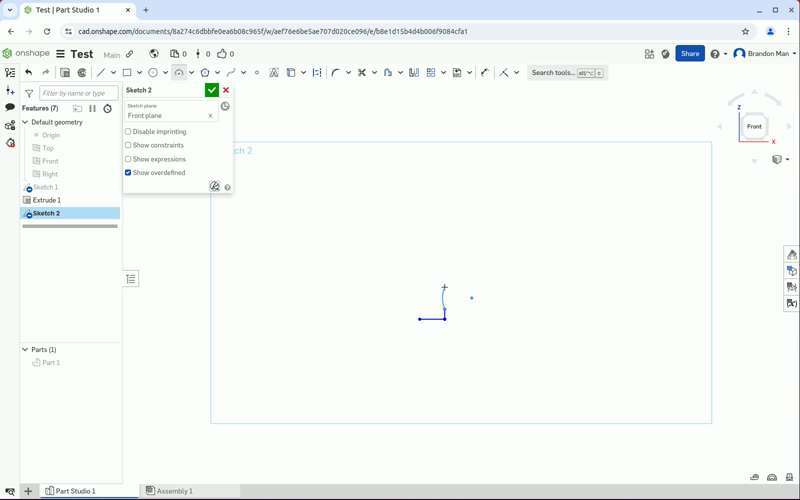
mouse_move(456, 297)
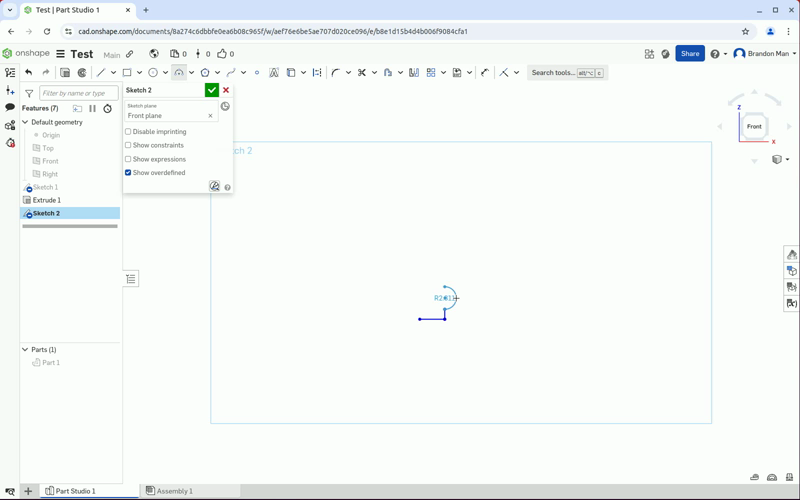
click(456, 297)
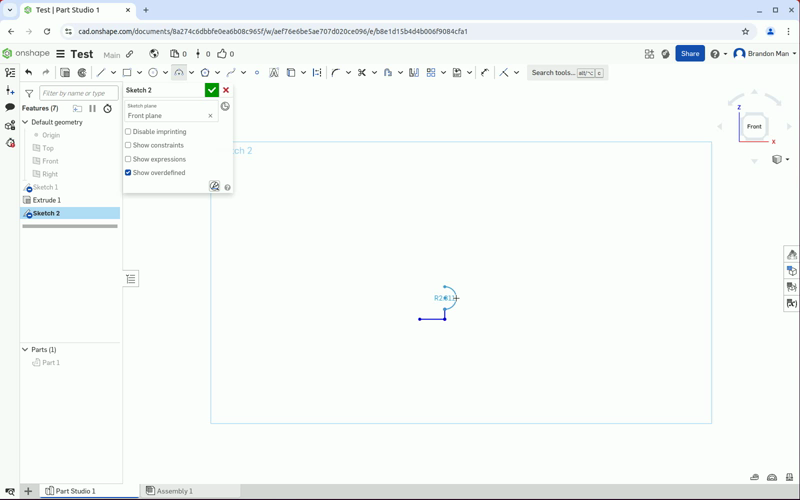
key_up(shift)
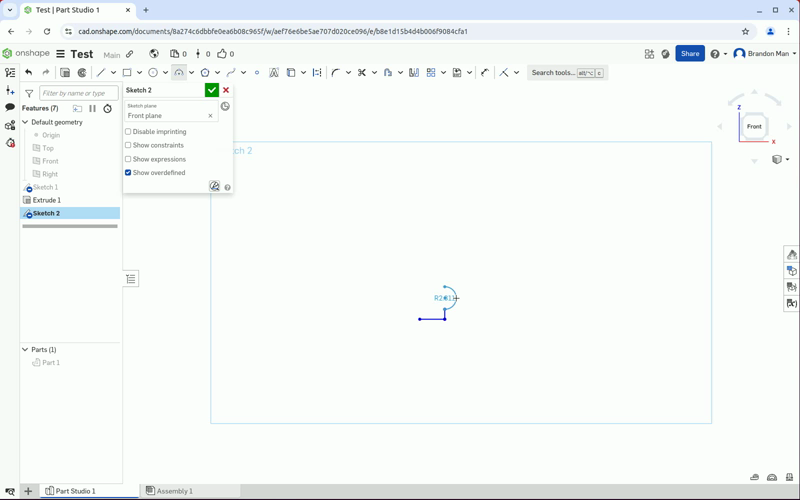
key(esc)
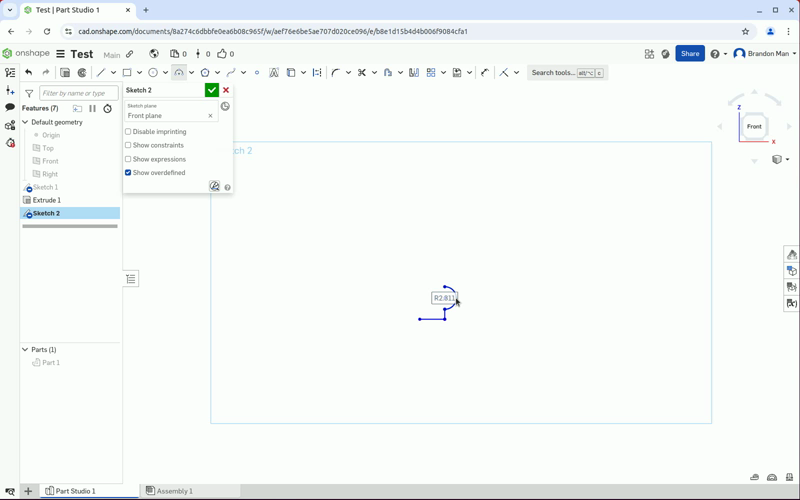
key(l)
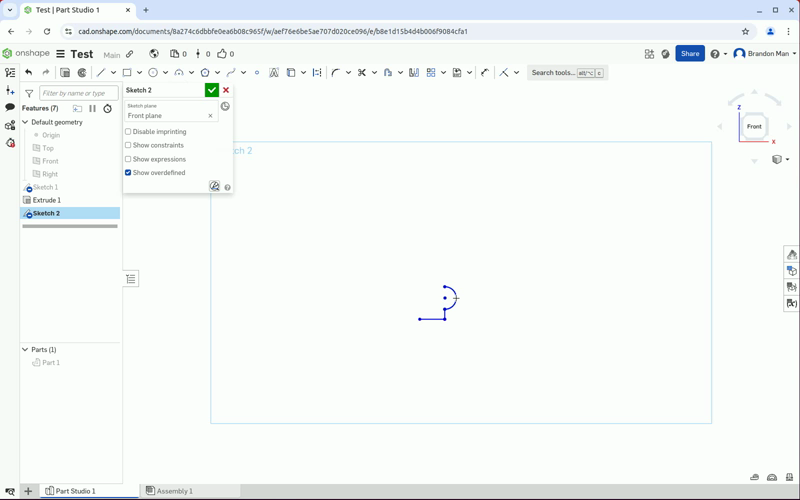
mouse_move(444, 286)
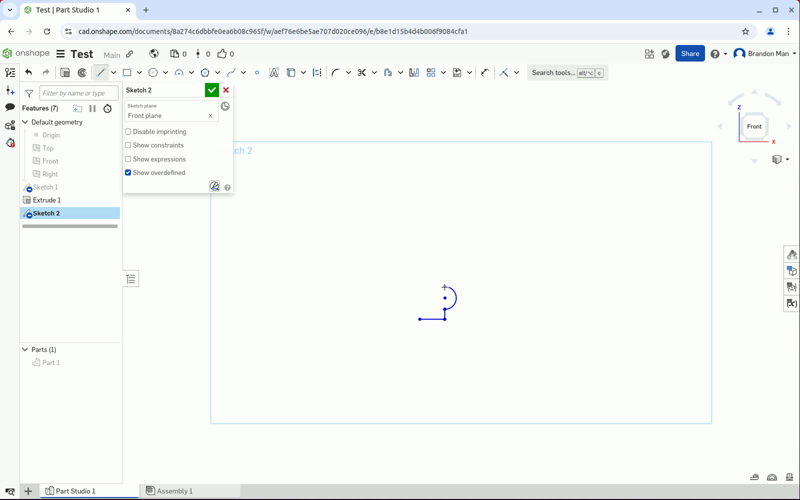
click(444, 286)
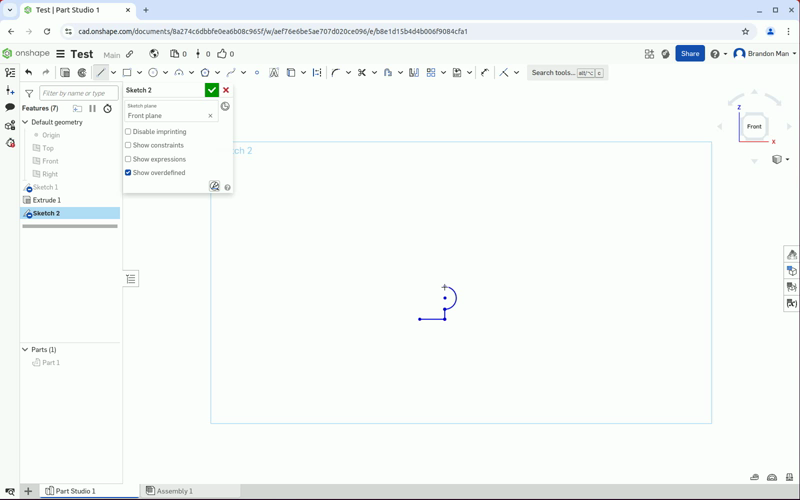
key_down(shift)
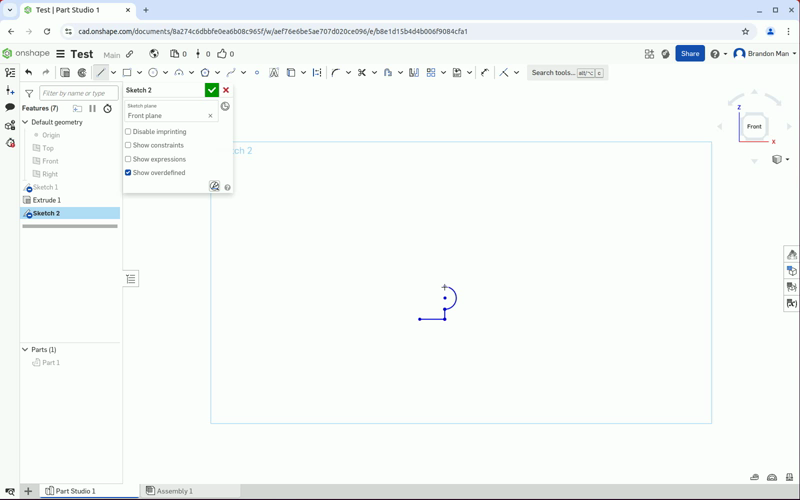
mouse_move(474, 286)
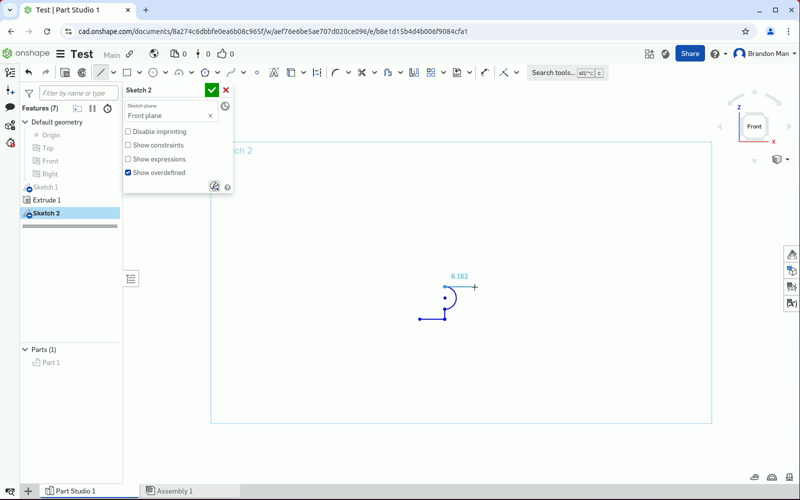
mouse_move(444, 276)
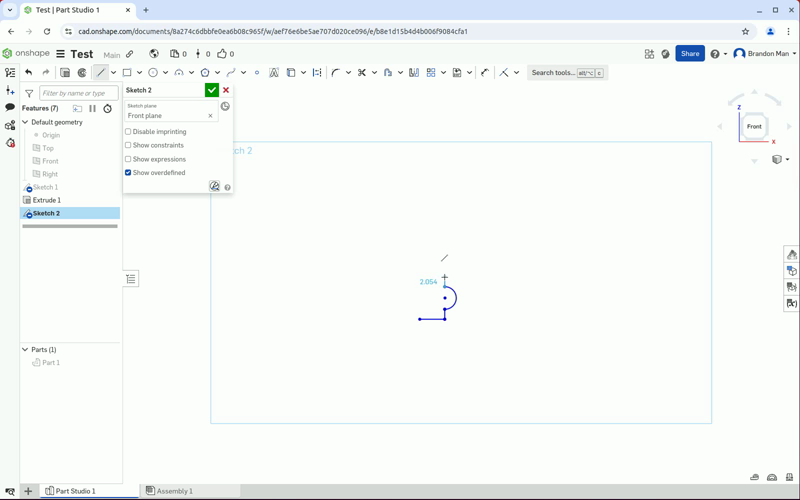
click(444, 276)
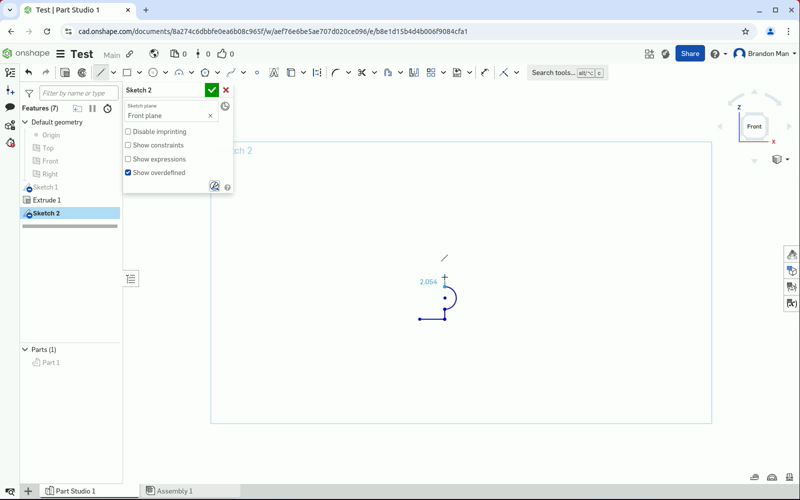
key_up(shift)
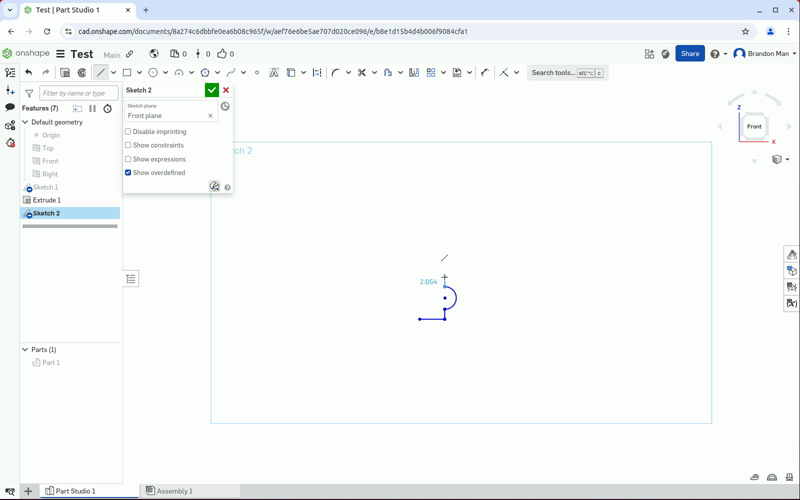
key(esc)
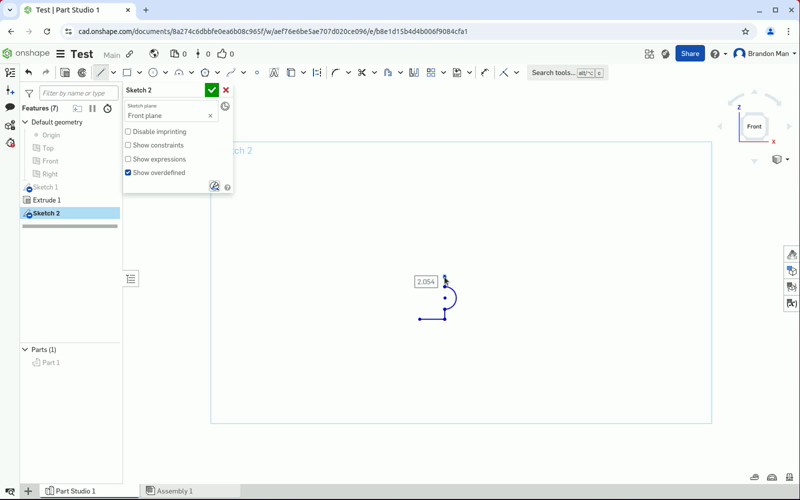
key(a)
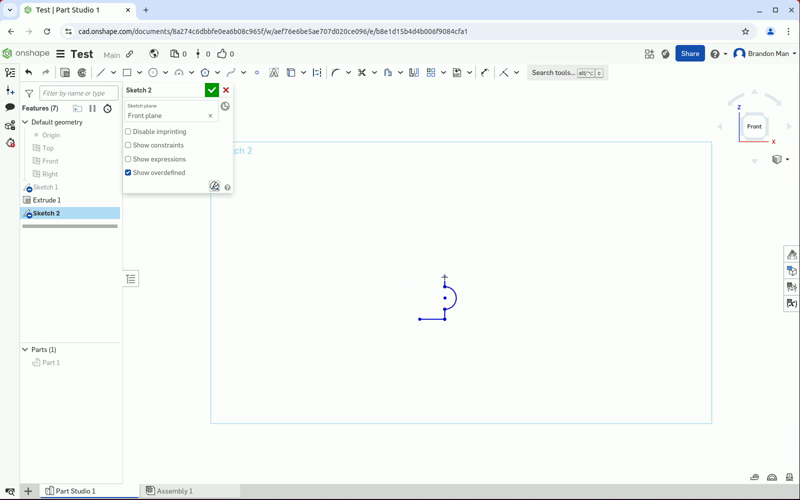
mouse_move(444, 276)
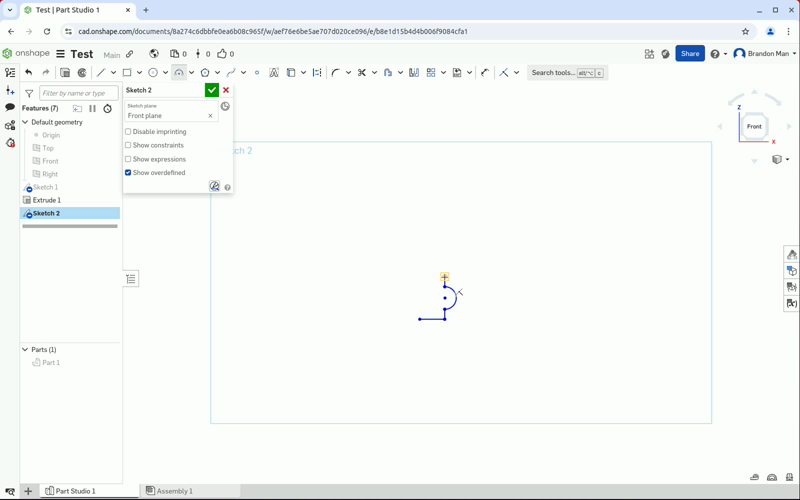
click(444, 276)
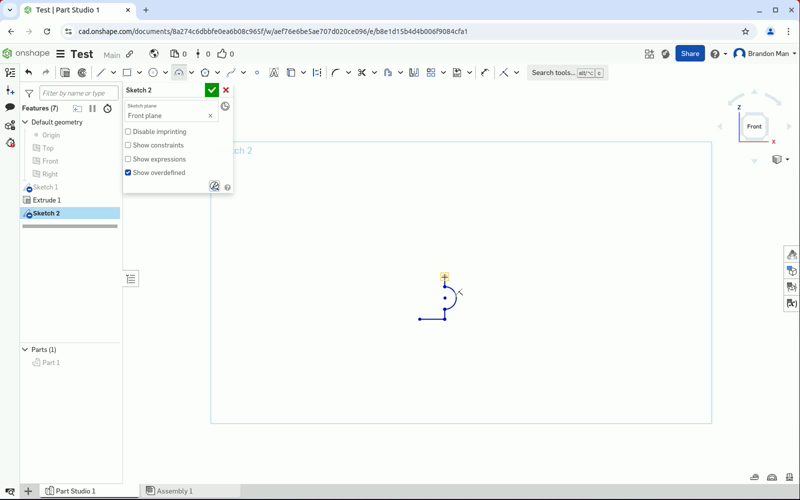
key_down(shift)
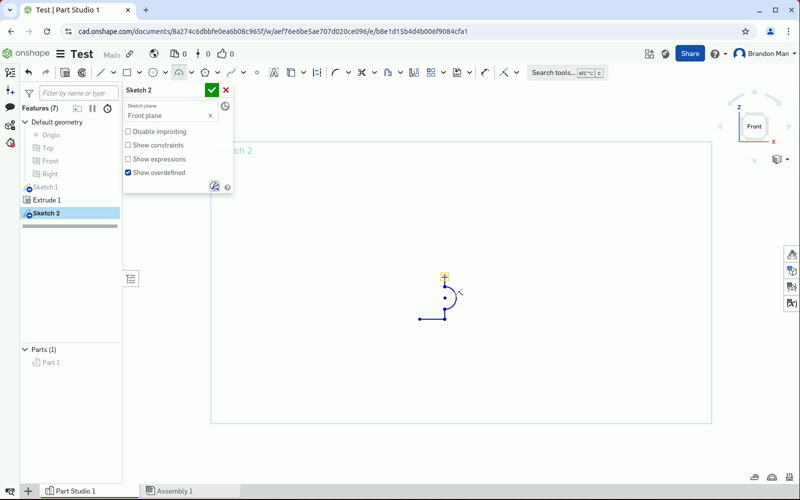
mouse_move(444, 254)
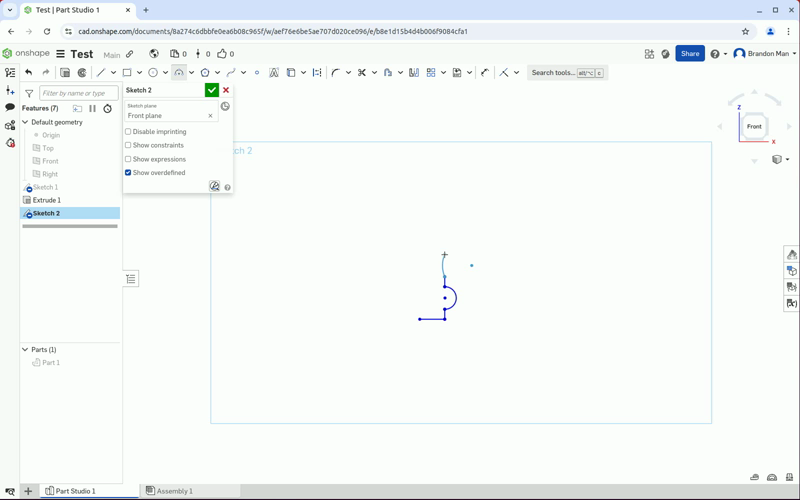
click(444, 254)
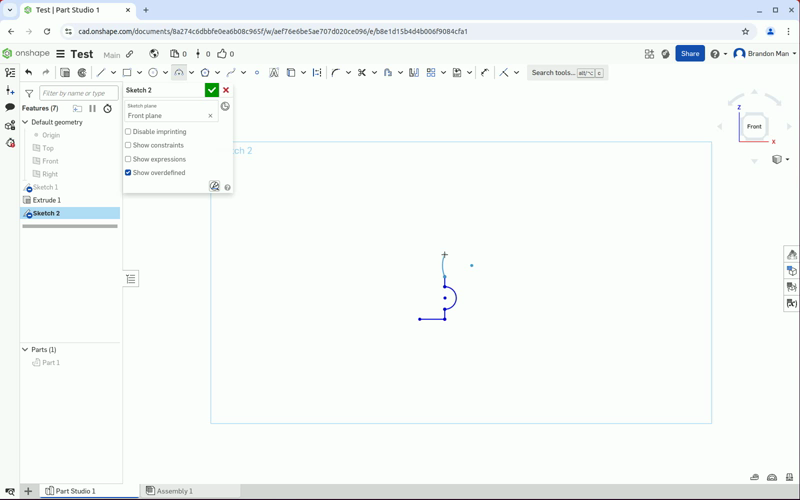
mouse_move(456, 265)
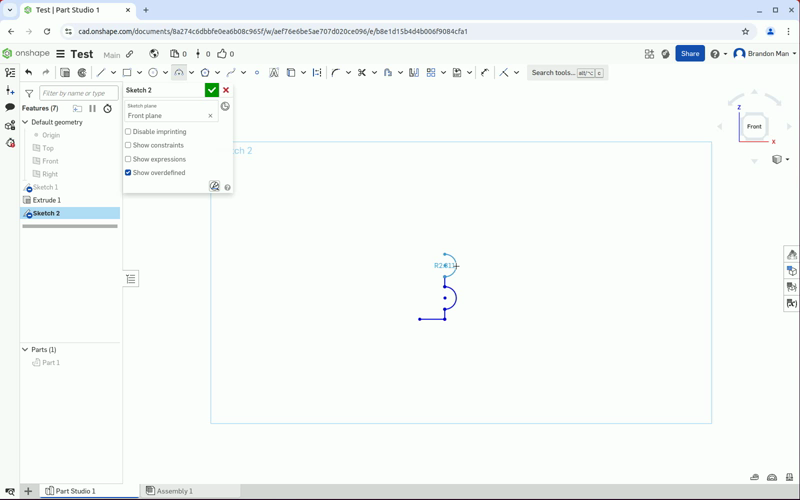
click(456, 265)
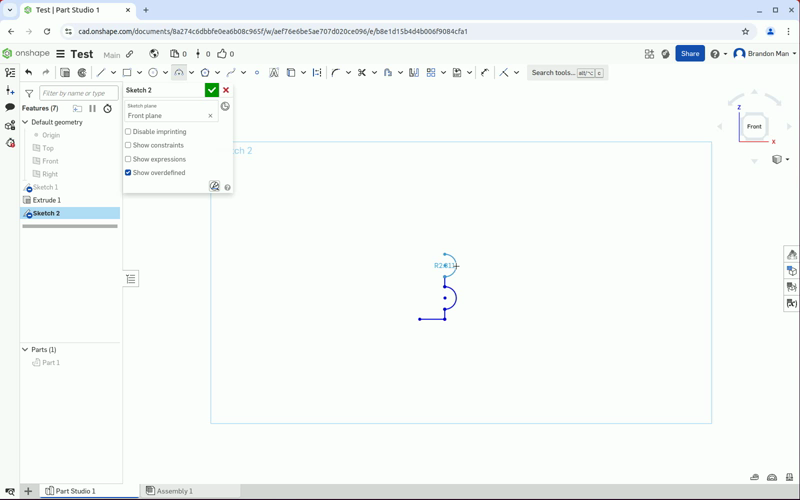
key_up(shift)
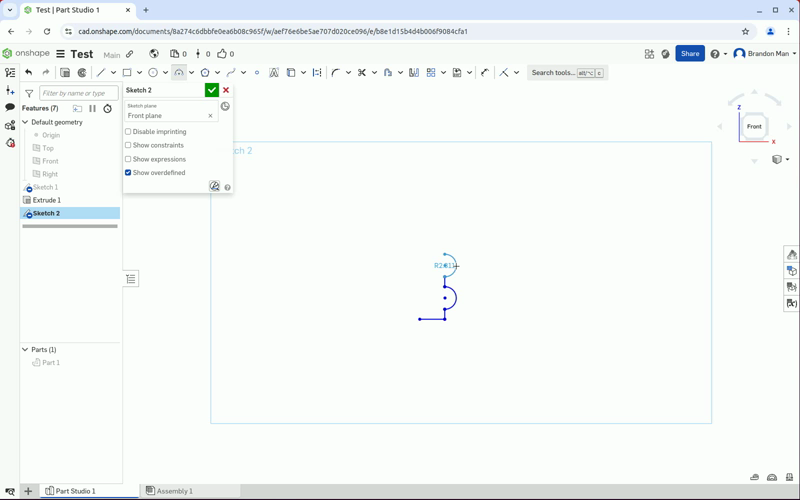
key(esc)
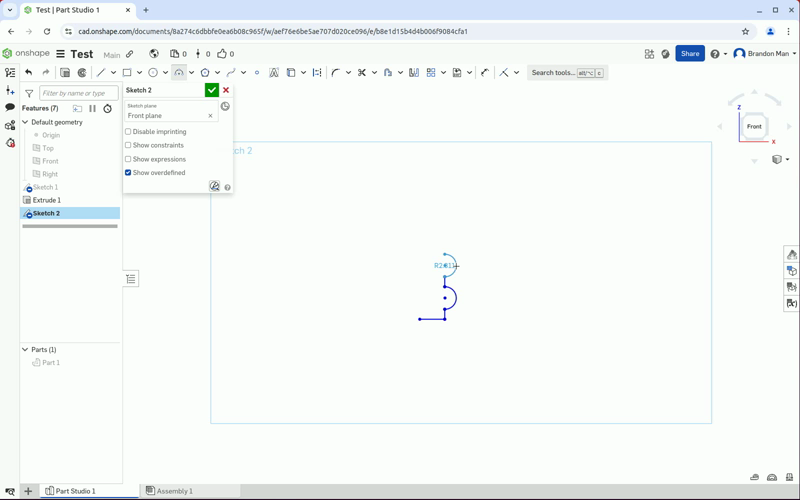
key(l)
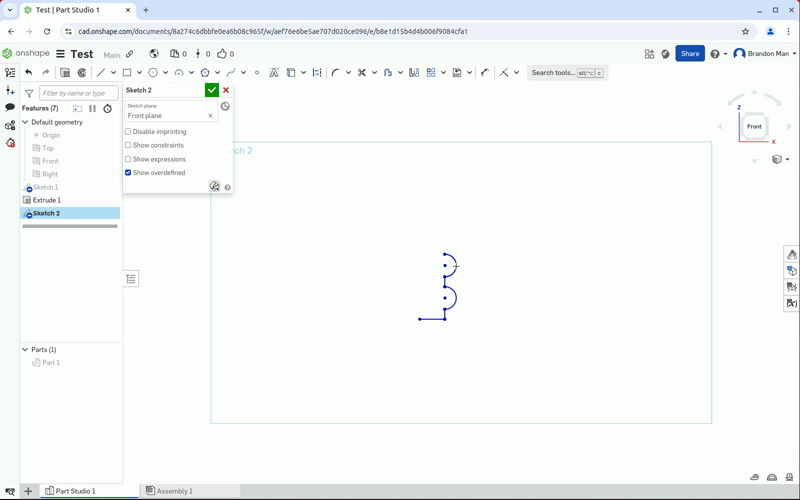
mouse_move(444, 254)
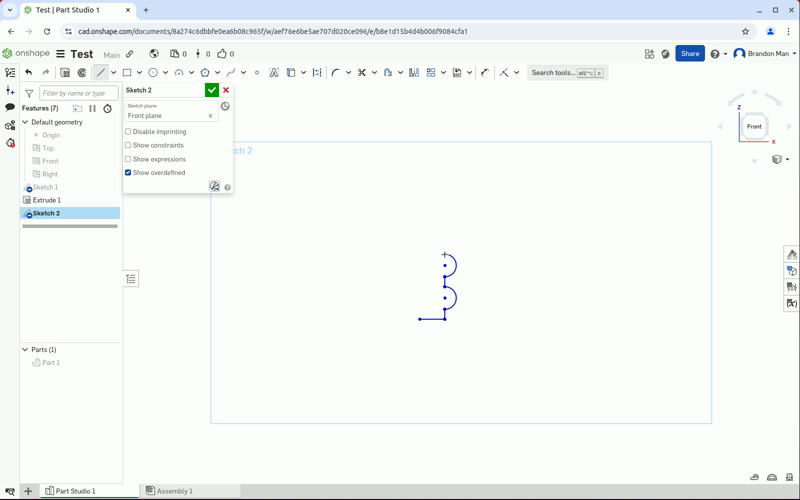
click(444, 254)
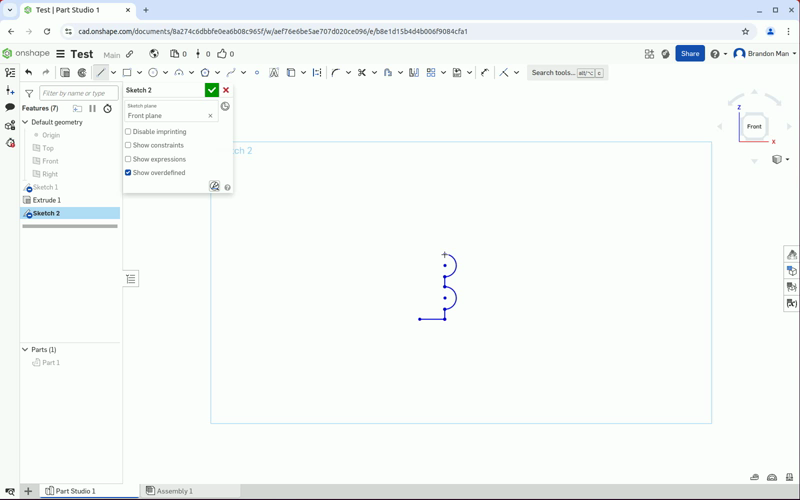
key_down(shift)
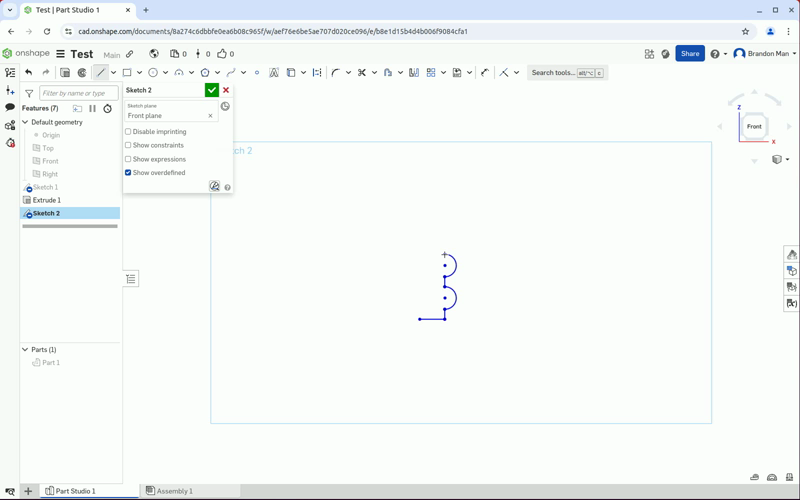
mouse_move(474, 254)
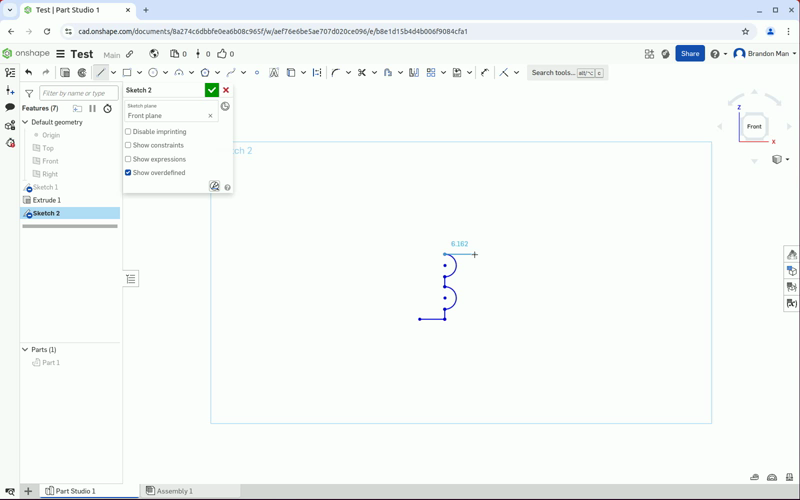
mouse_move(444, 240)
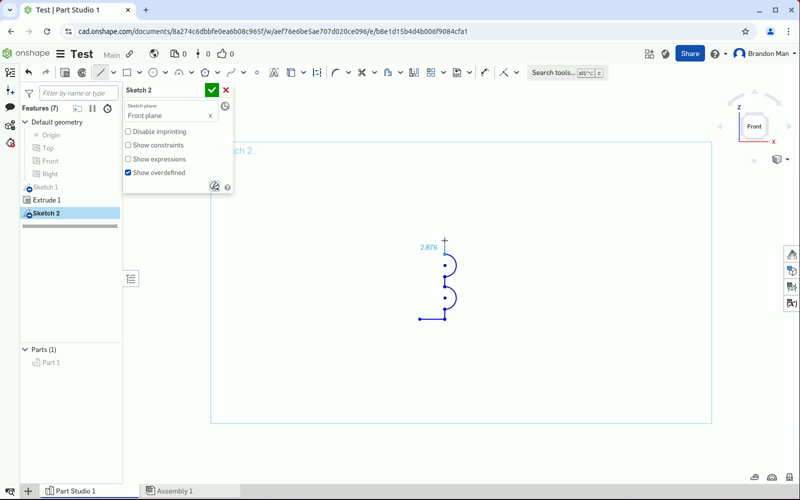
click(444, 240)
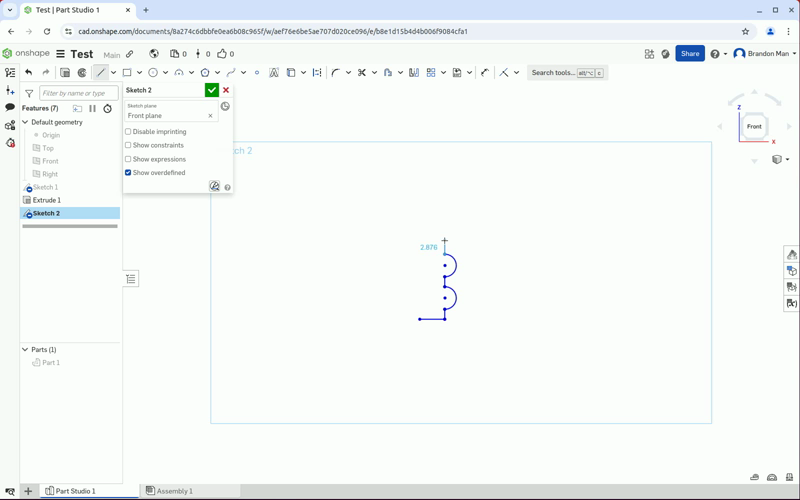
key_up(shift)
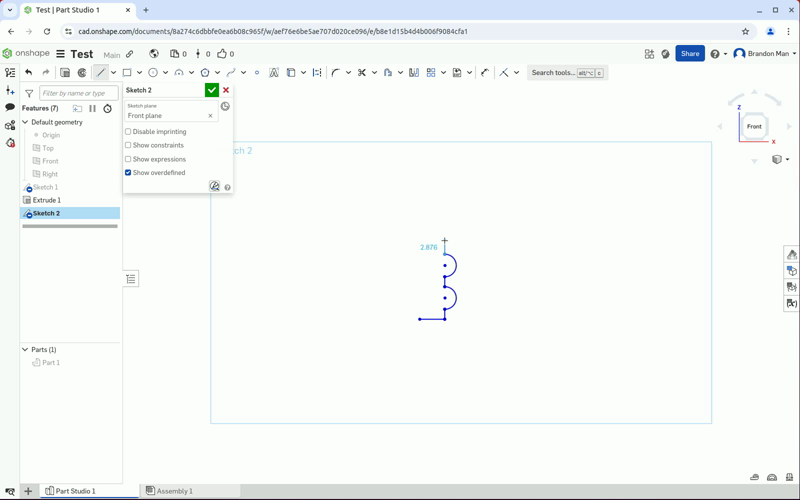
key_down(shift)
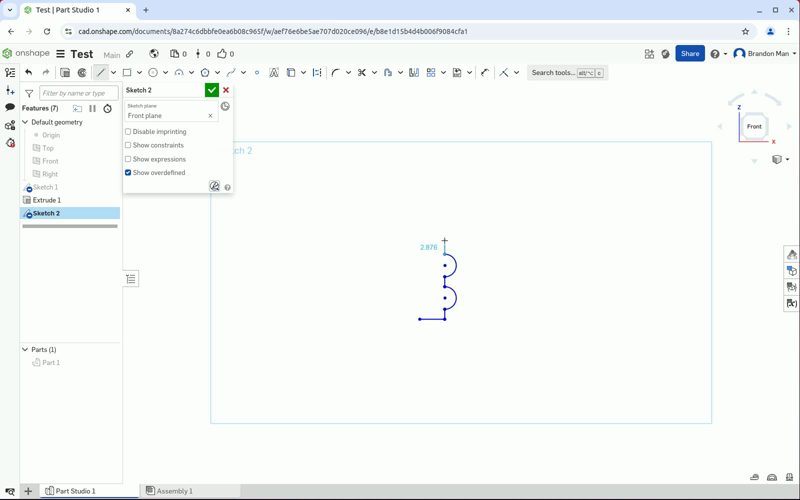
mouse_move(474, 240)
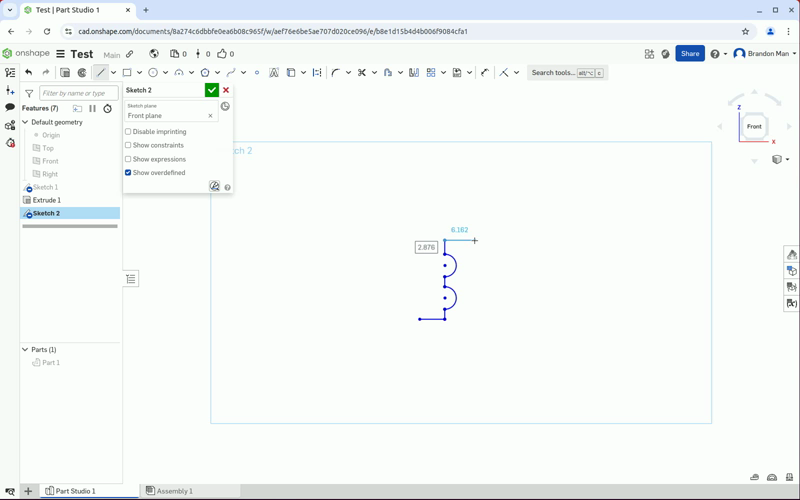
mouse_move(419, 240)
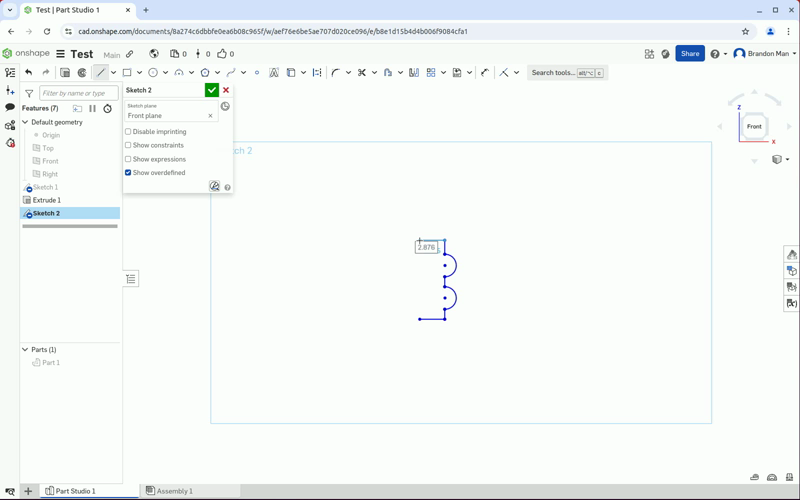
click(419, 240)
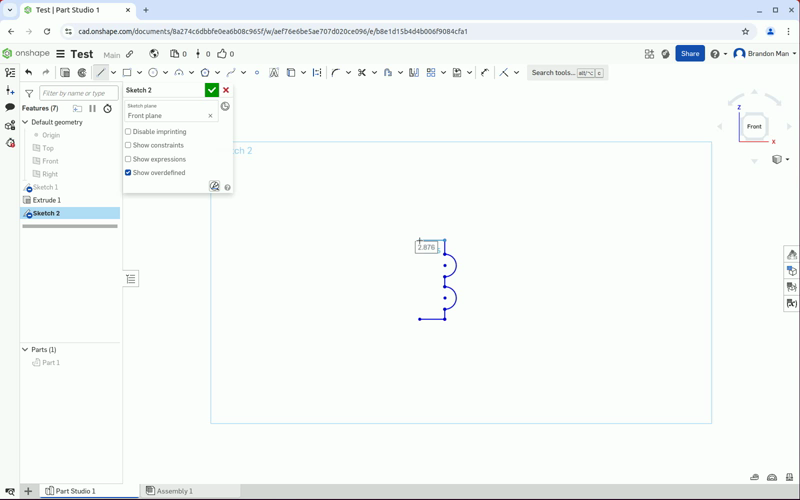
key_up(shift)
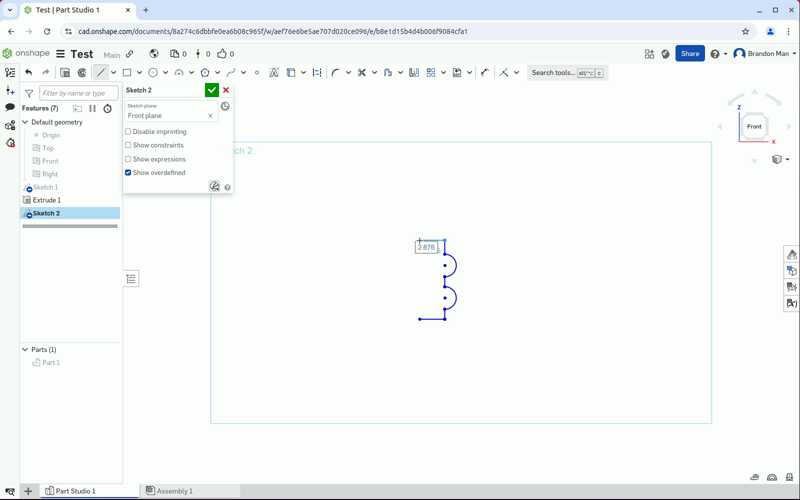
key_down(shift)
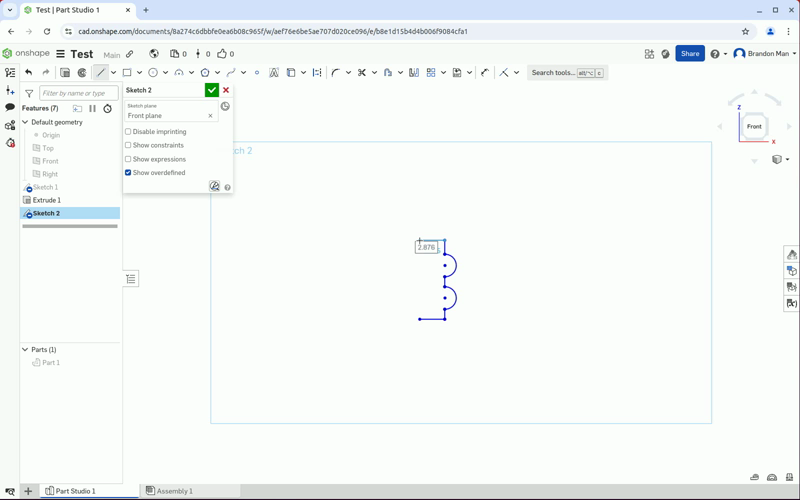
mouse_move(419, 319)
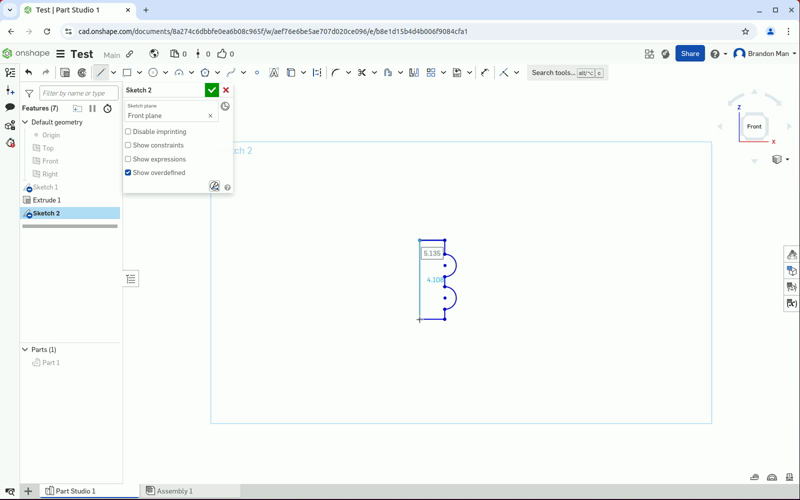
key_up(shift)
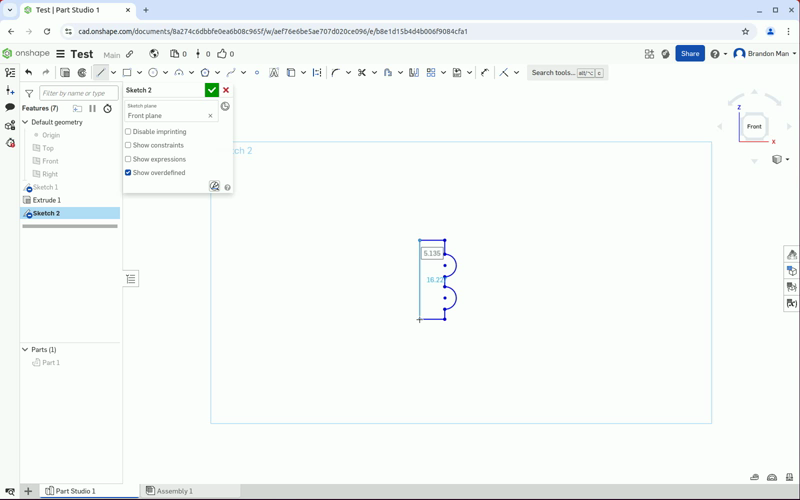
click(419, 319)
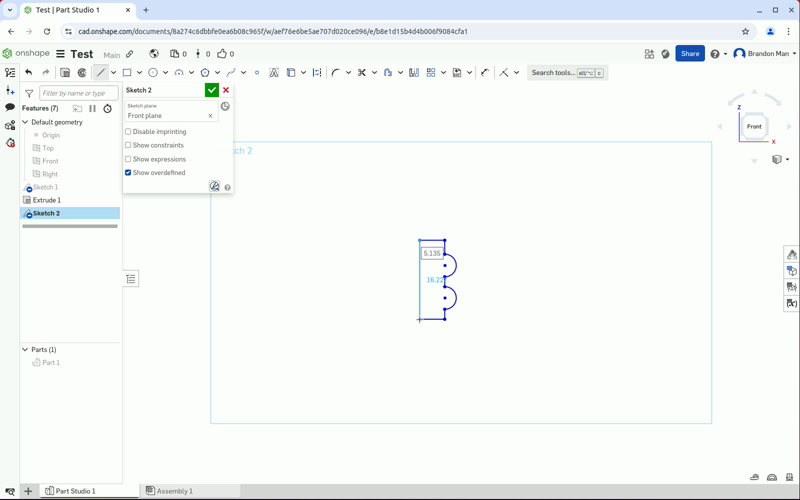
key(esc)
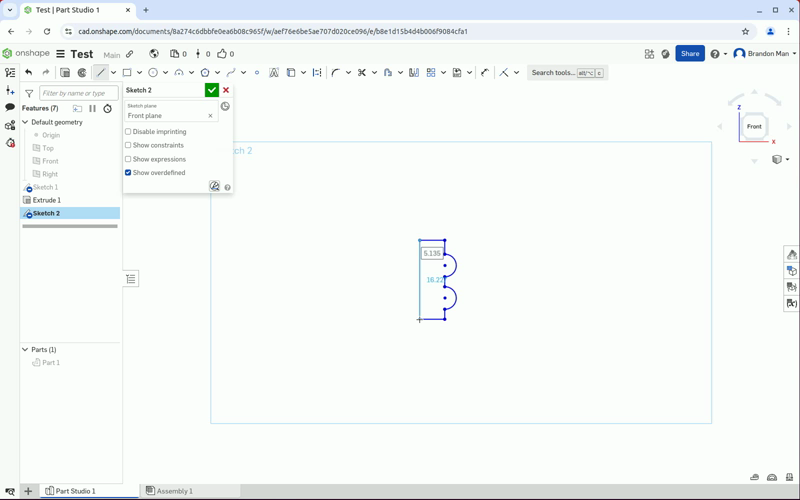
mouse_move(424, 292)
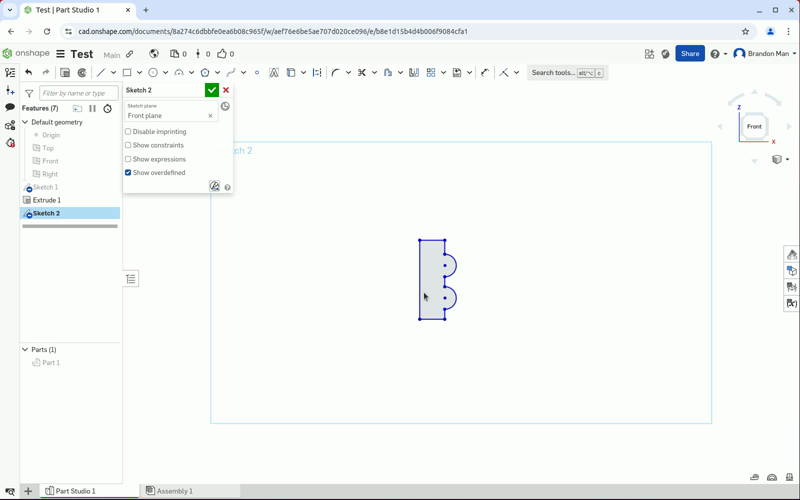
scroll(6)
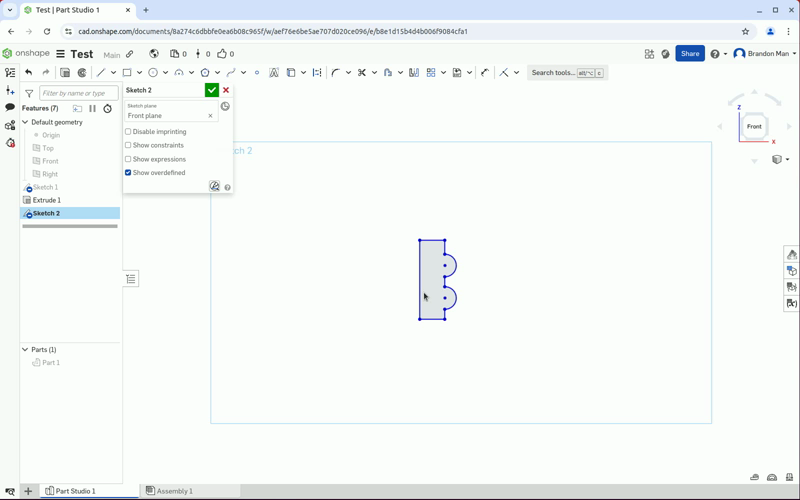
scroll(6)
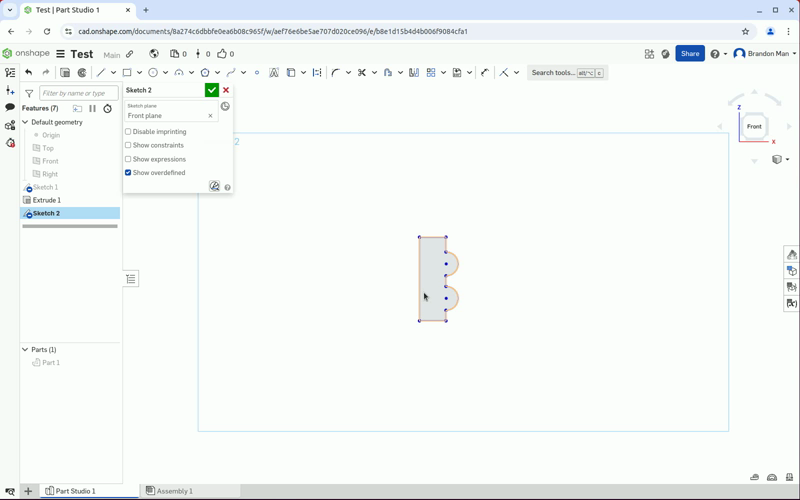
scroll(6)
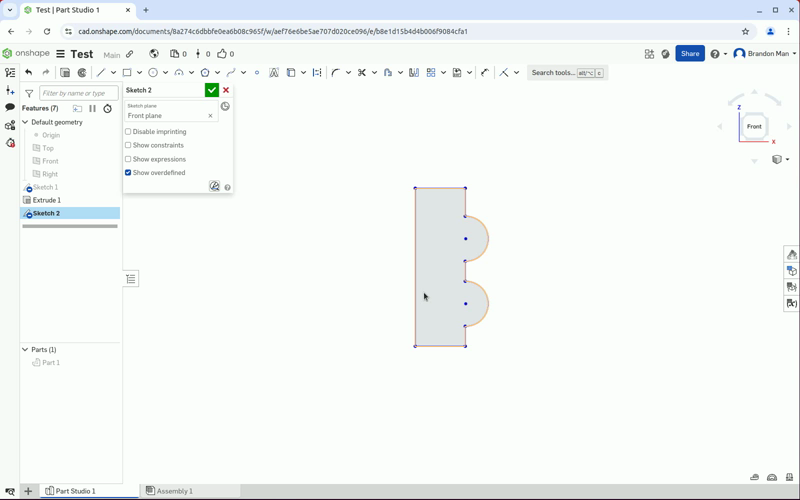
scroll(6)
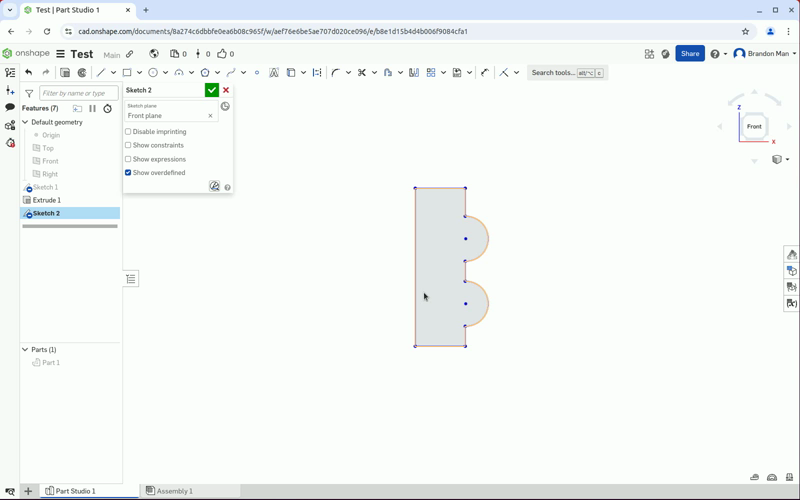
scroll(6)
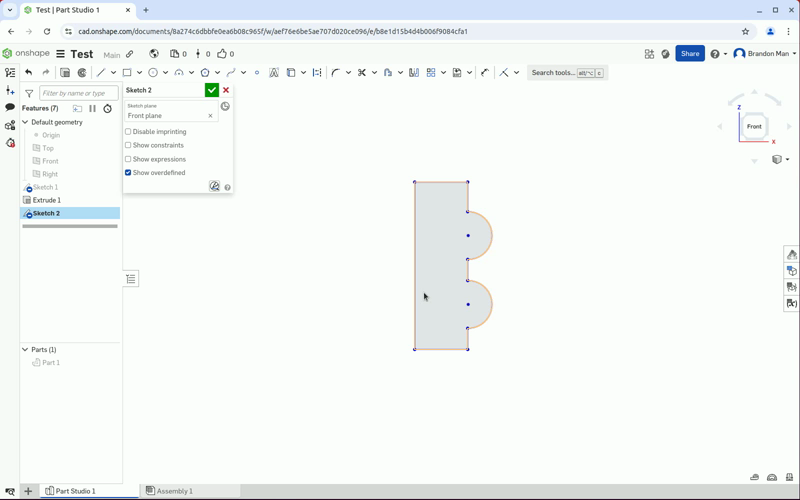
scroll(6)
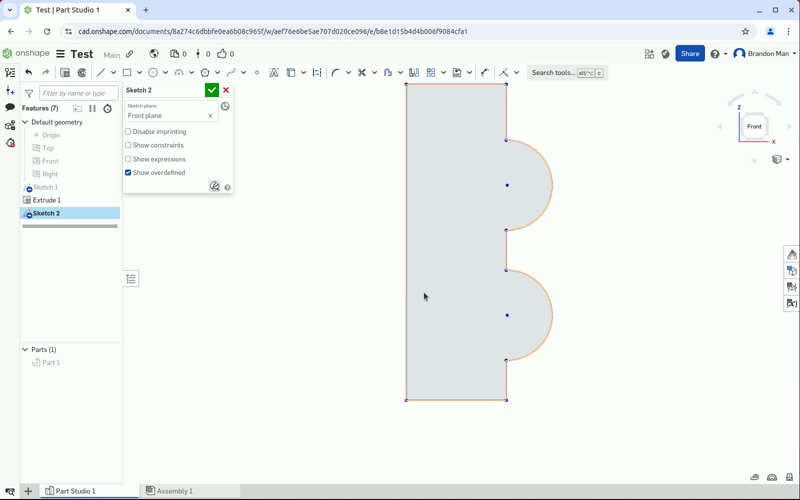
scroll(6)
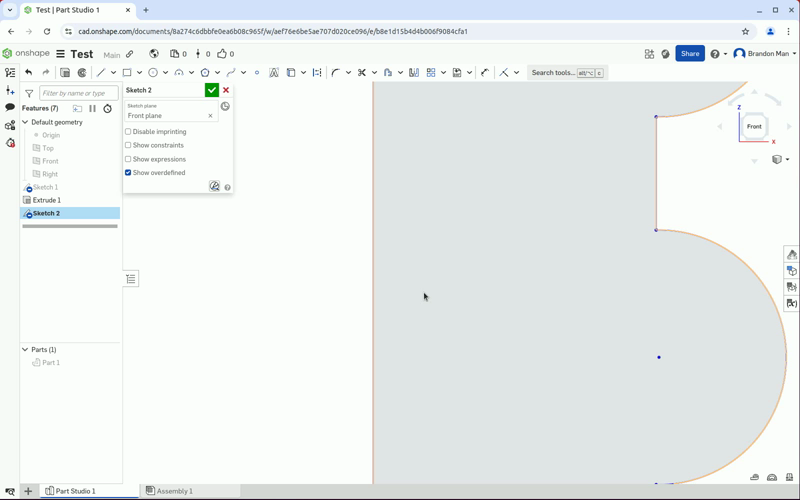
click(424, 292)
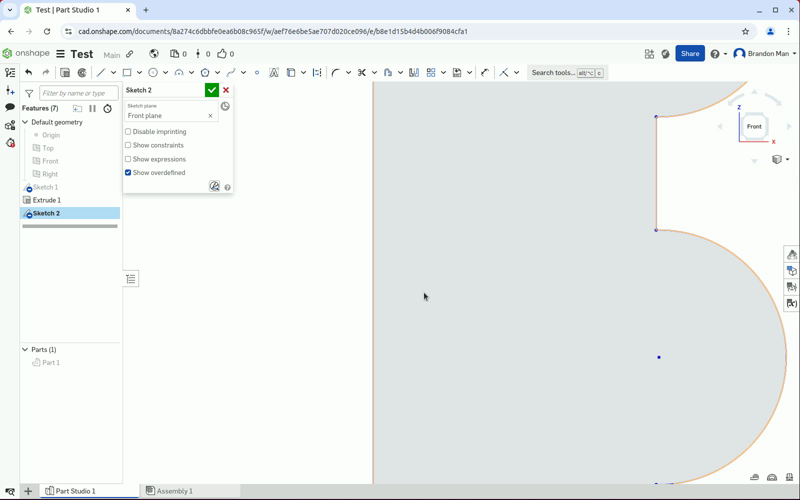
scroll(-6)
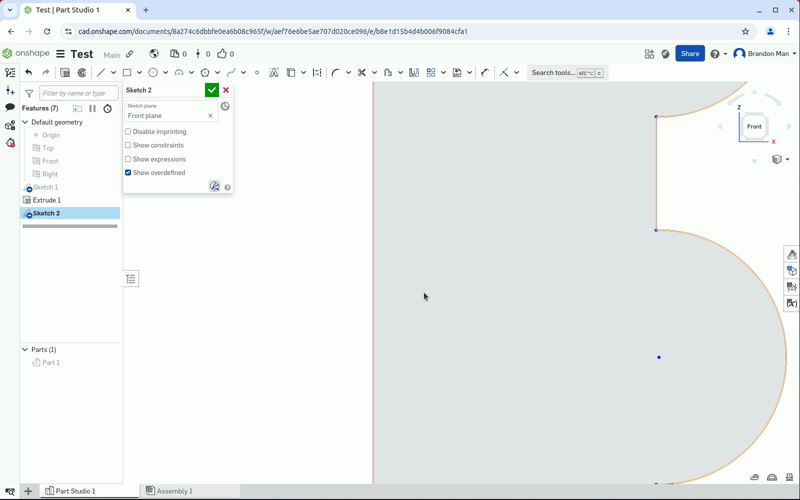
scroll(-6)
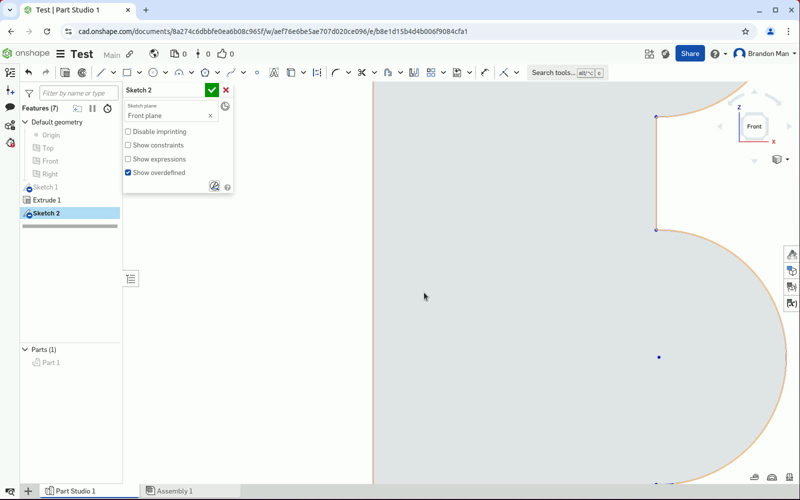
scroll(-6)
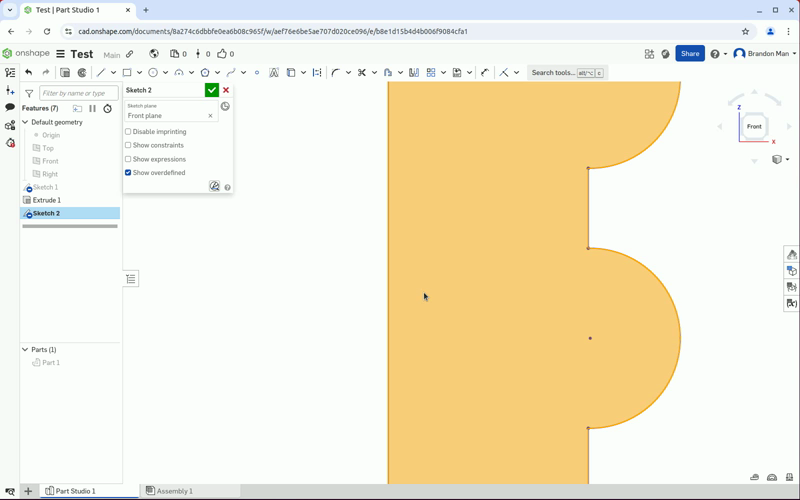
scroll(-6)
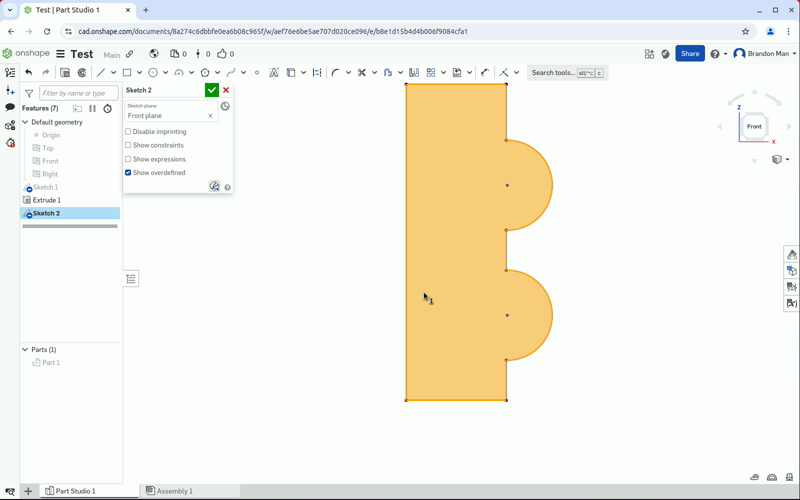
scroll(-6)
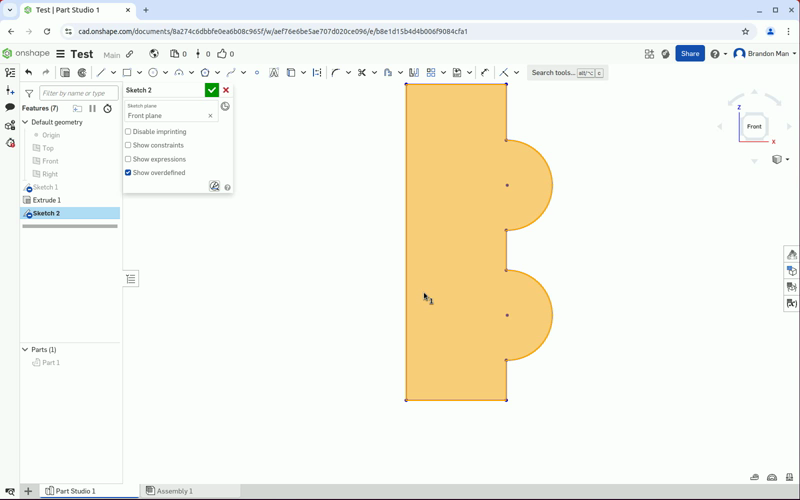
scroll(-6)
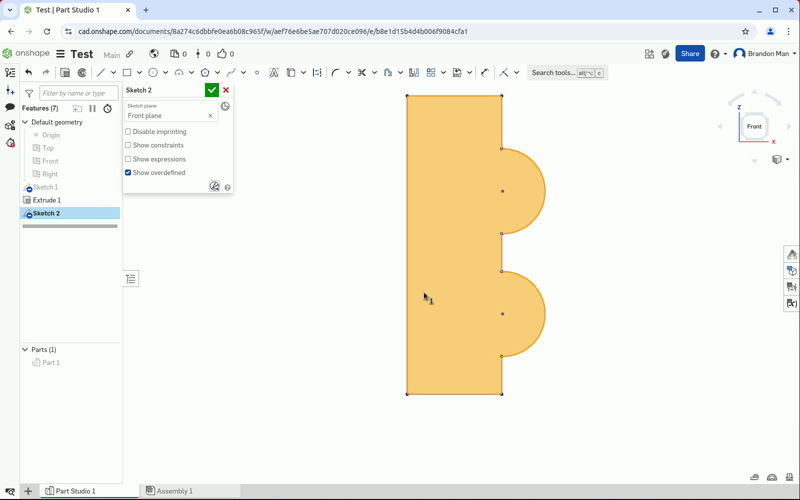
scroll(-6)
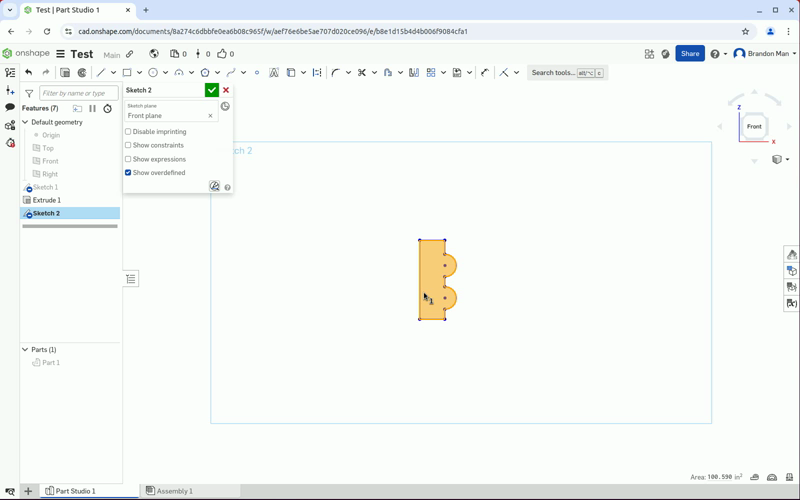
mouse_move(73, 352)
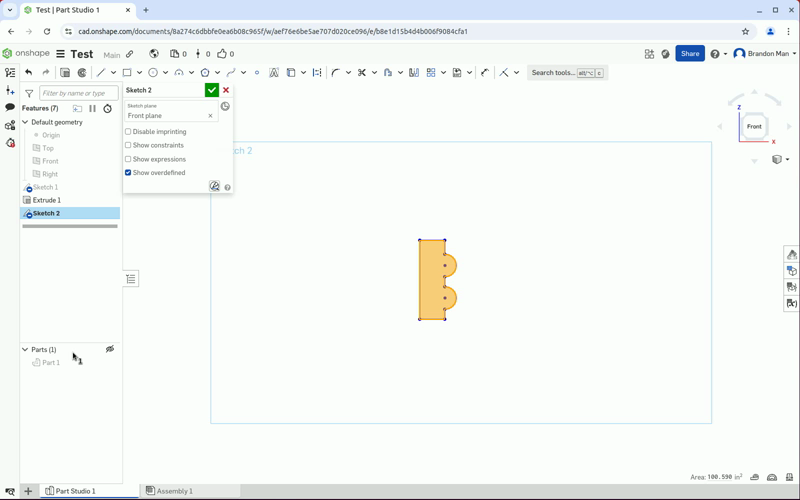
key(shift+y)
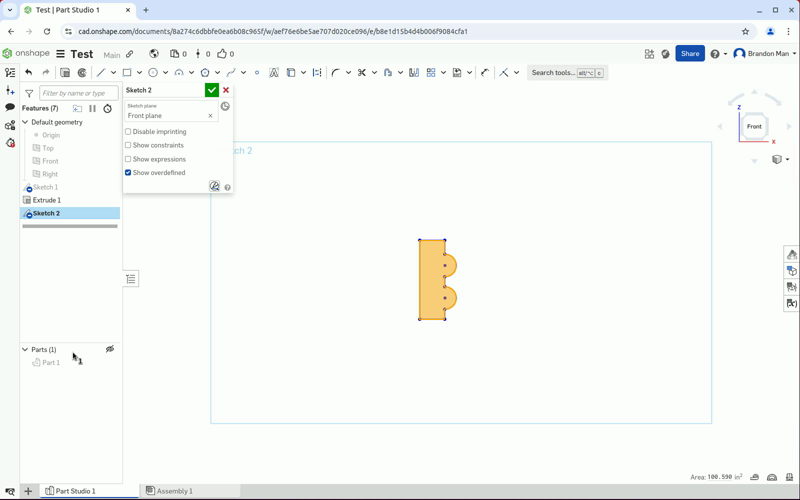
key(shift+e)
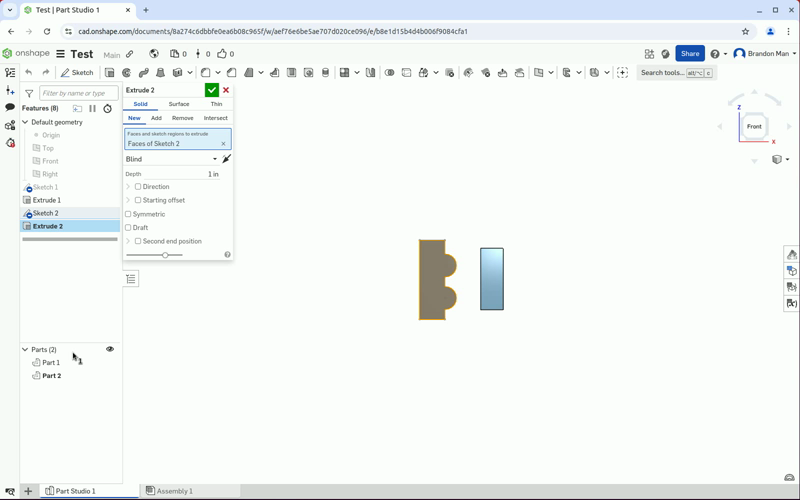
mouse_move(143, 106)
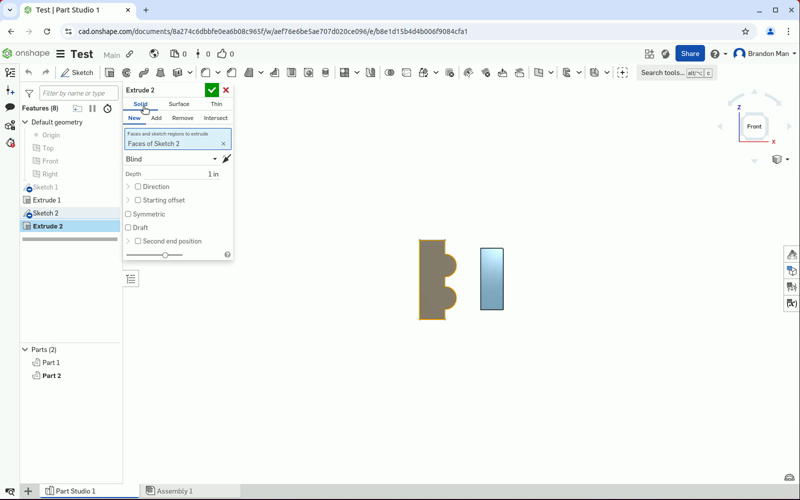
click(143, 106)
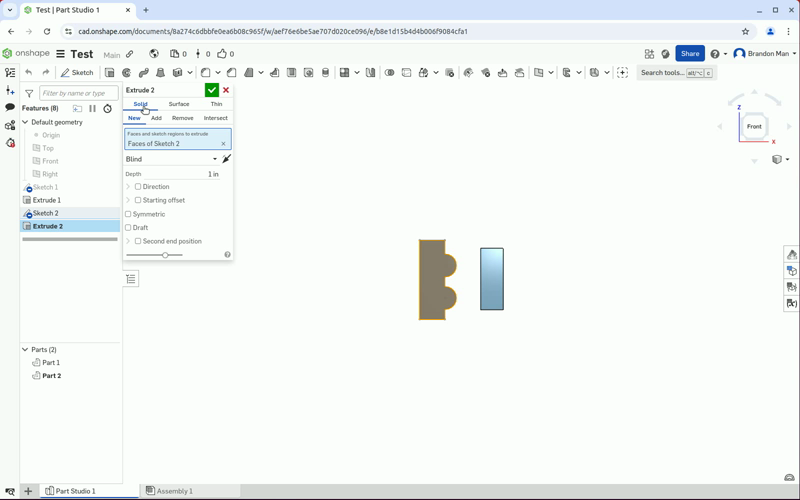
mouse_move(137, 120)
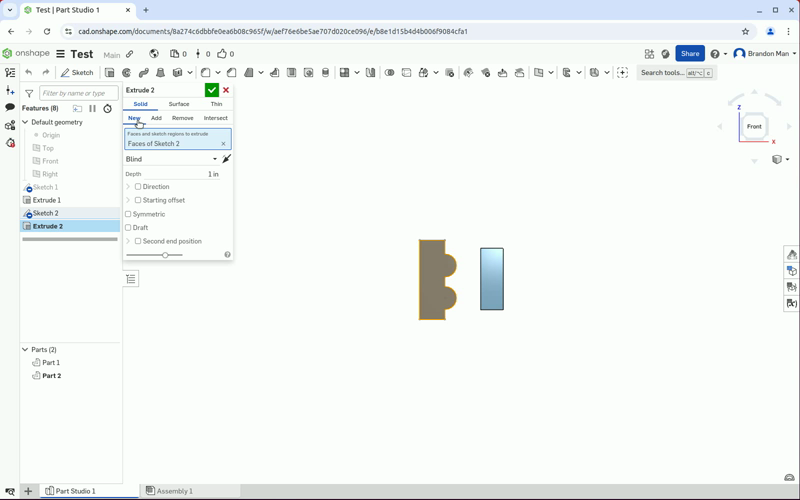
click(137, 120)
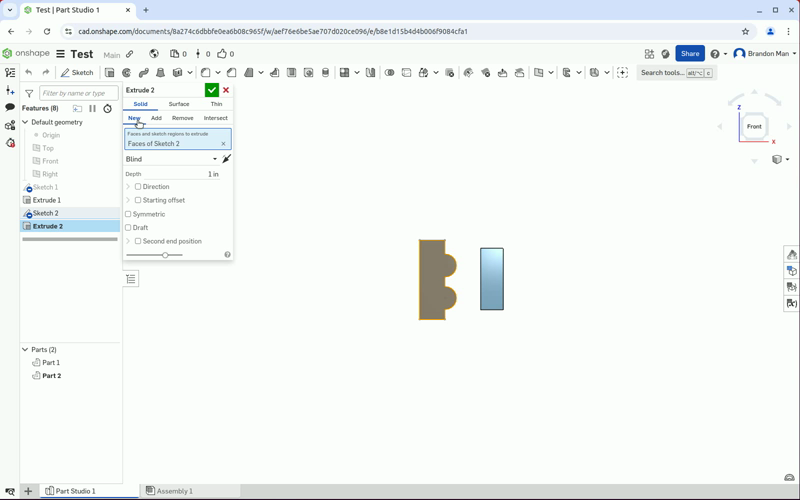
key(tab, 4)
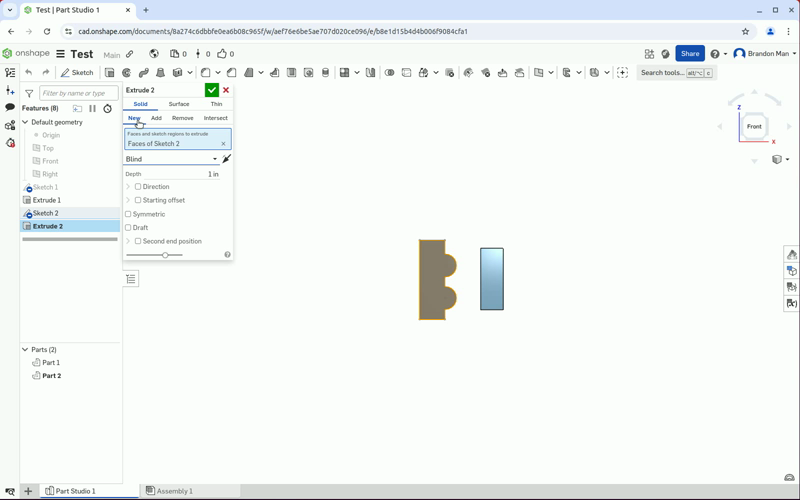
text(0.241)
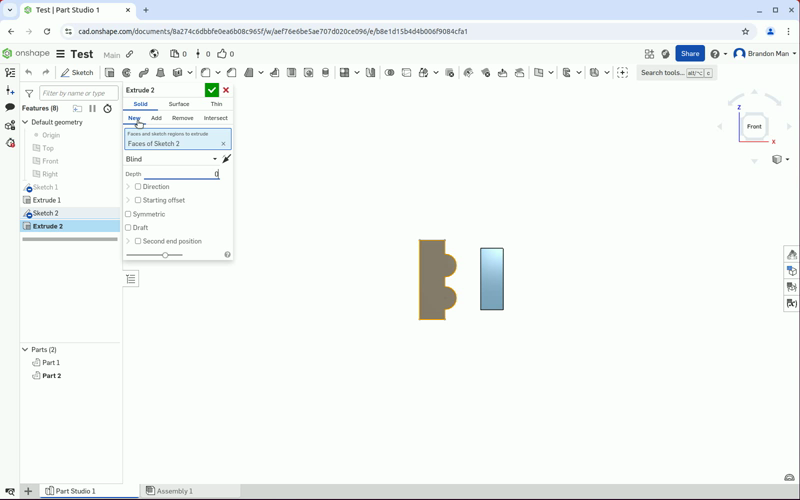
key(enter)
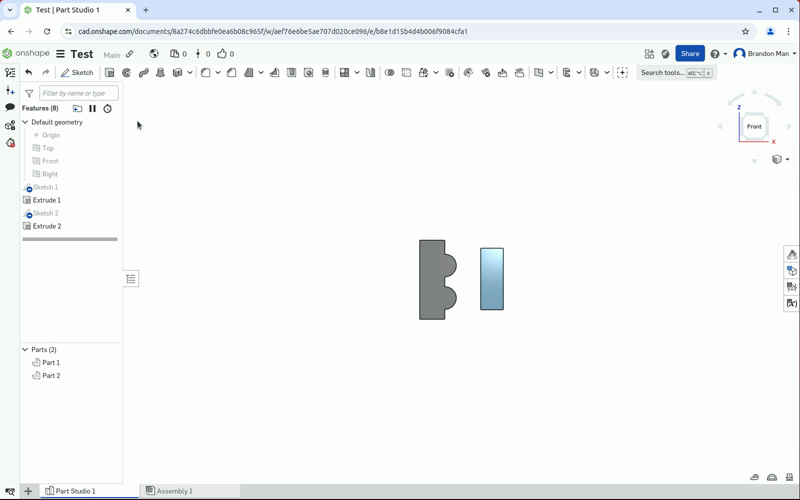
key(shift+h)
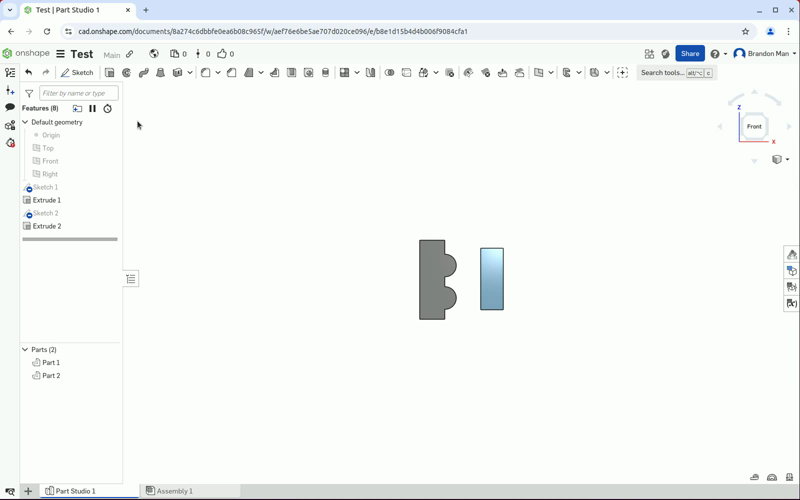
key(shift+h)
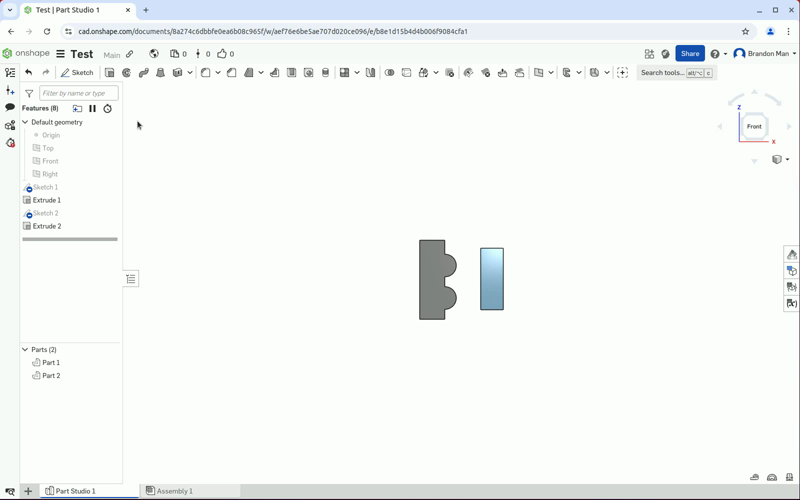
mouse_move(73, 189)
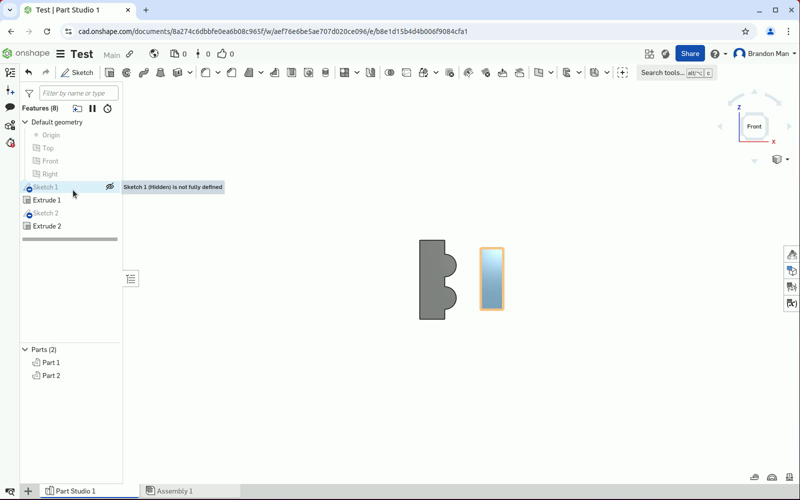
click(73, 189)
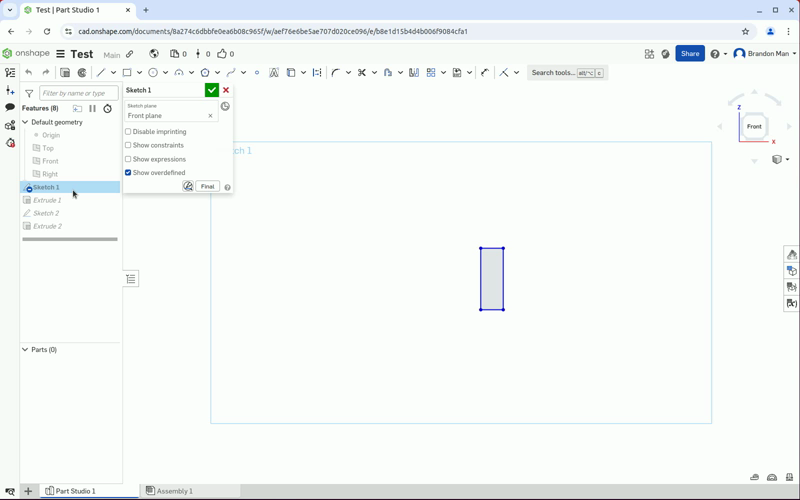
mouse_move(229, 92)
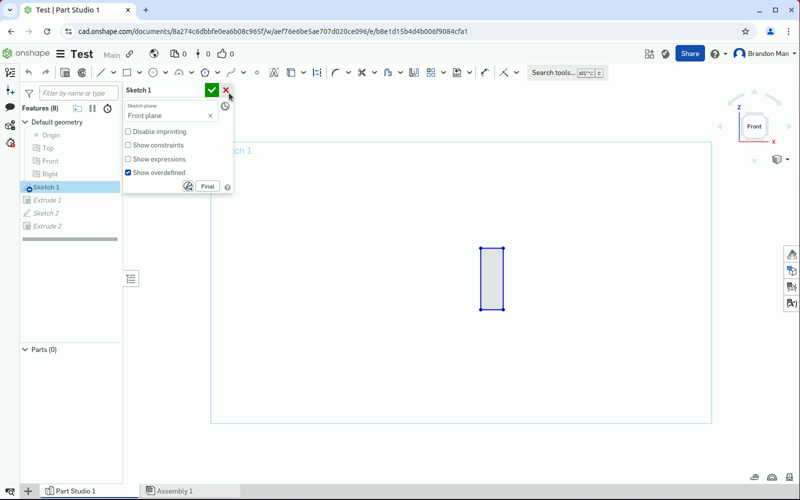
click(229, 92)
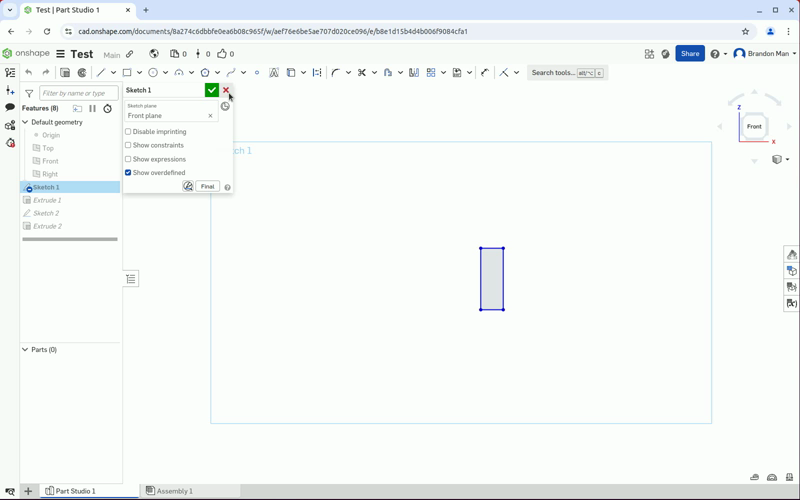
key(shift+s)
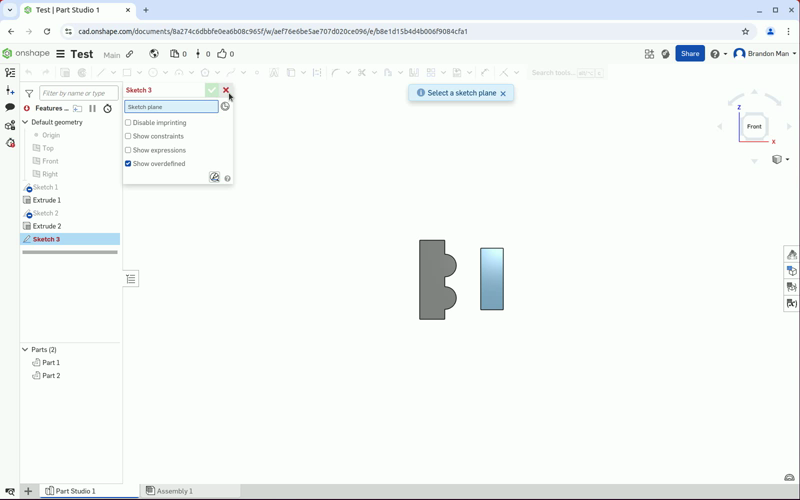
mouse_move(73, 163)
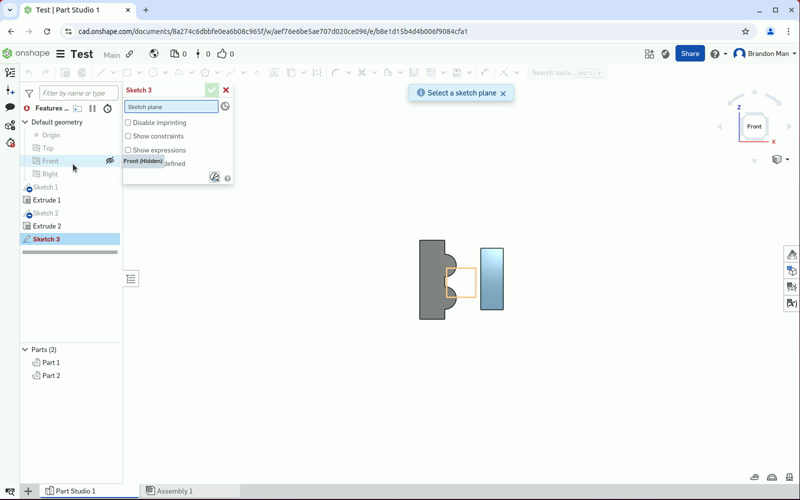
click(73, 163)
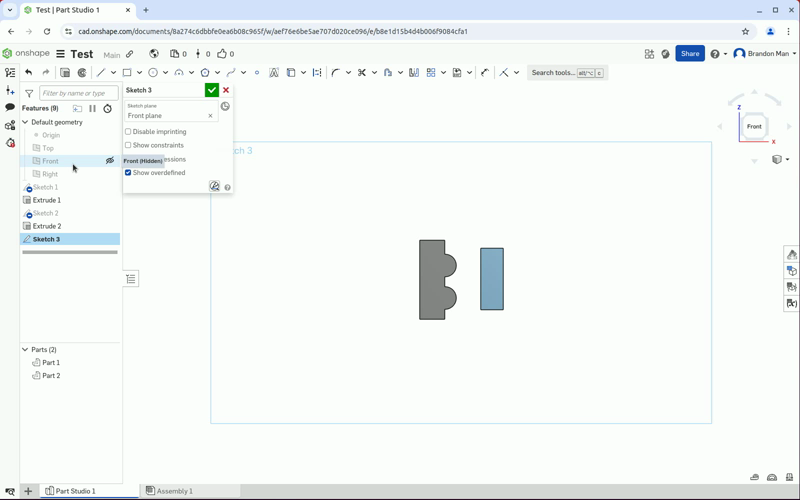
mouse_move(73, 352)
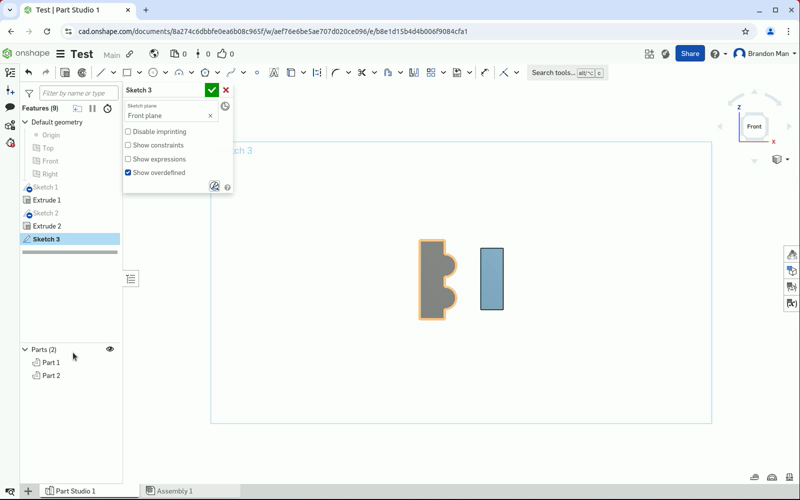
key(y)
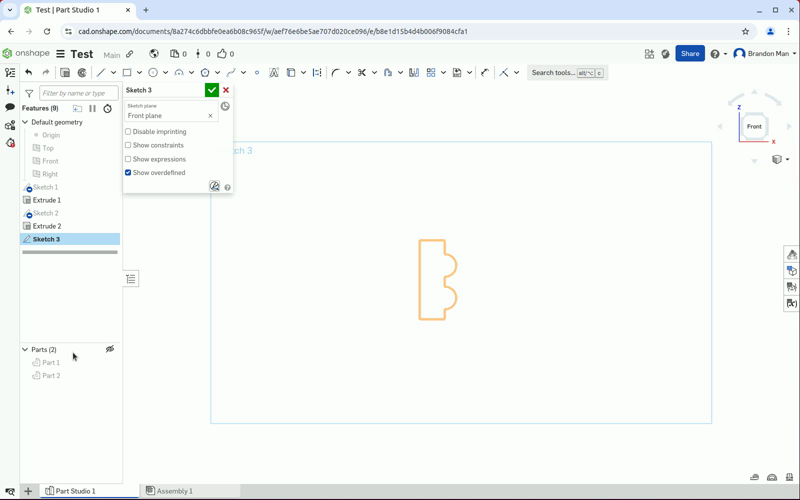
key(l)
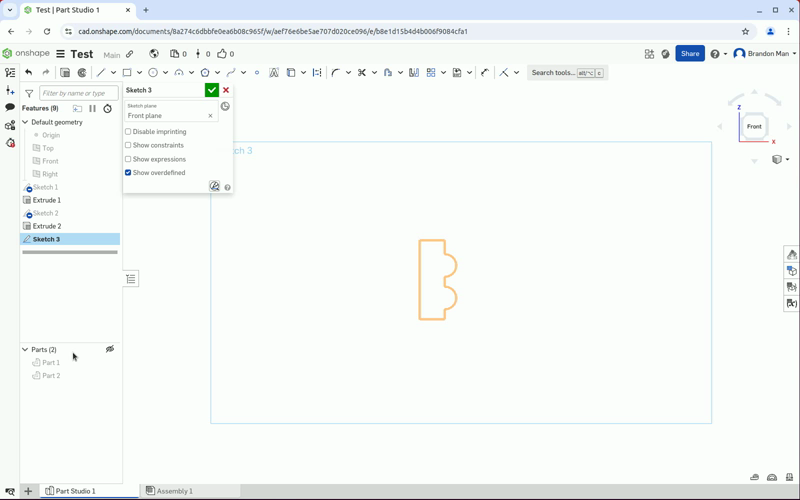
key_down(shift)
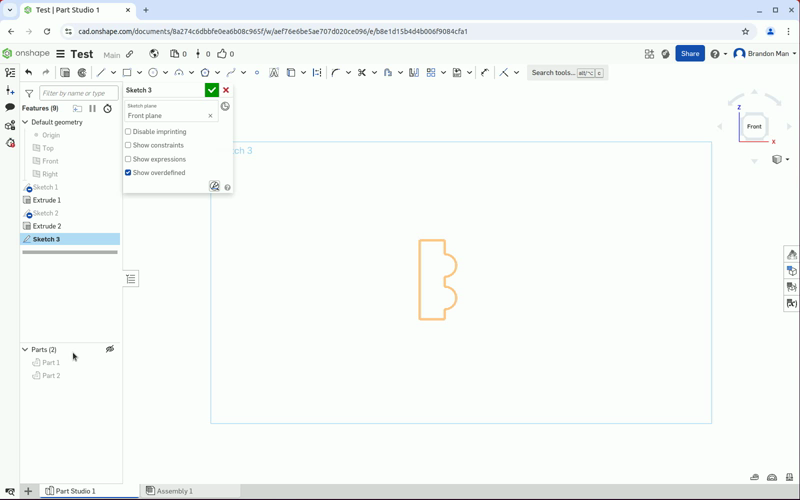
mouse_move(444, 319)
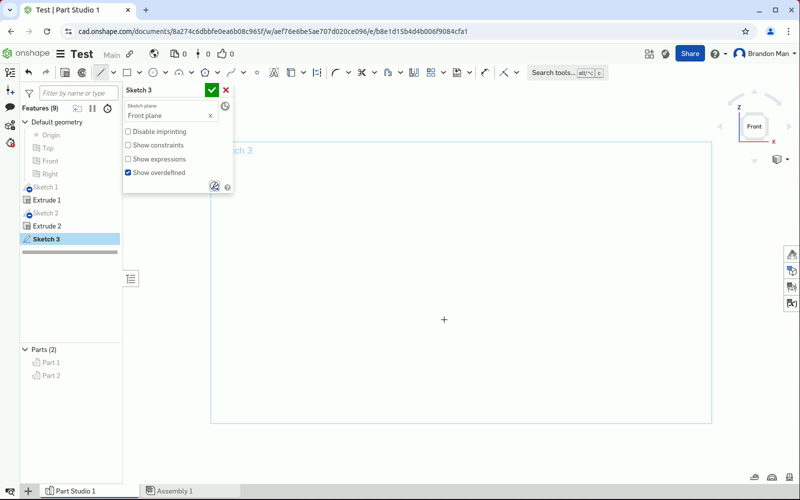
click(444, 319)
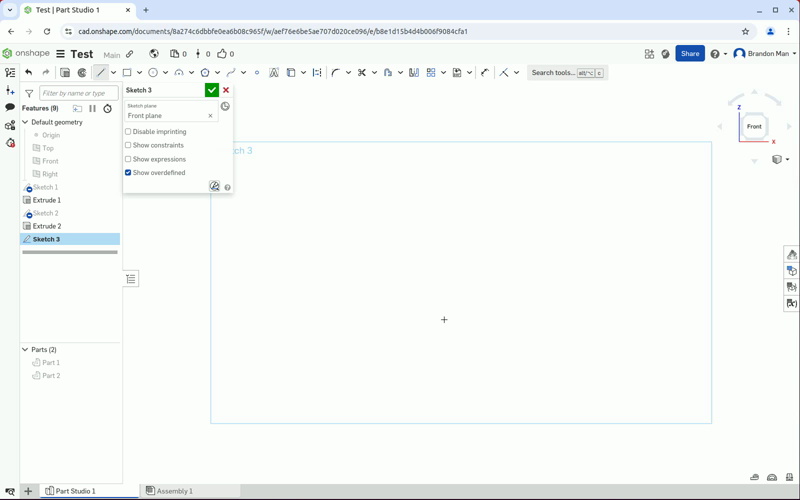
key_up(shift)
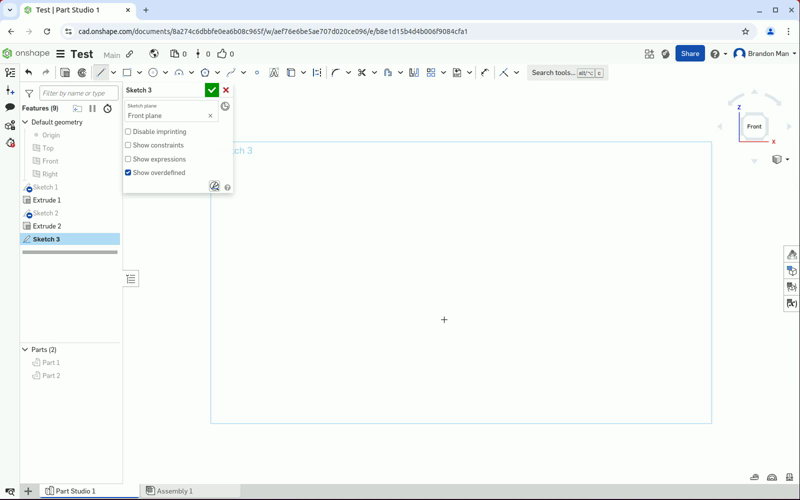
key_down(shift)
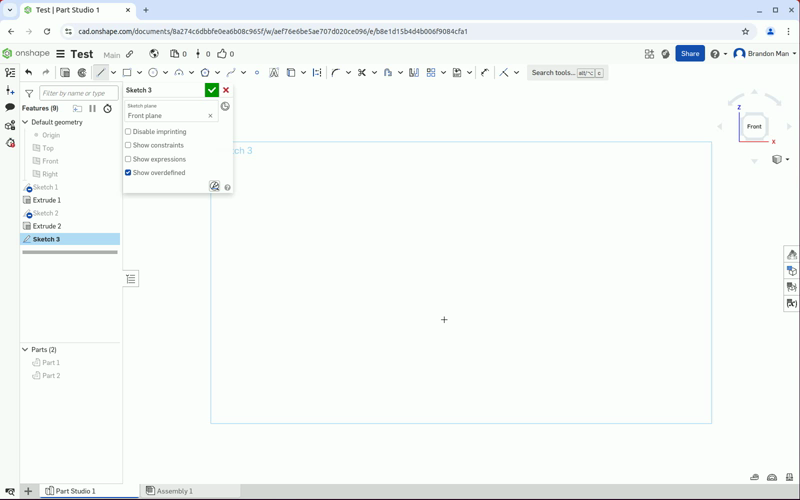
mouse_move(474, 319)
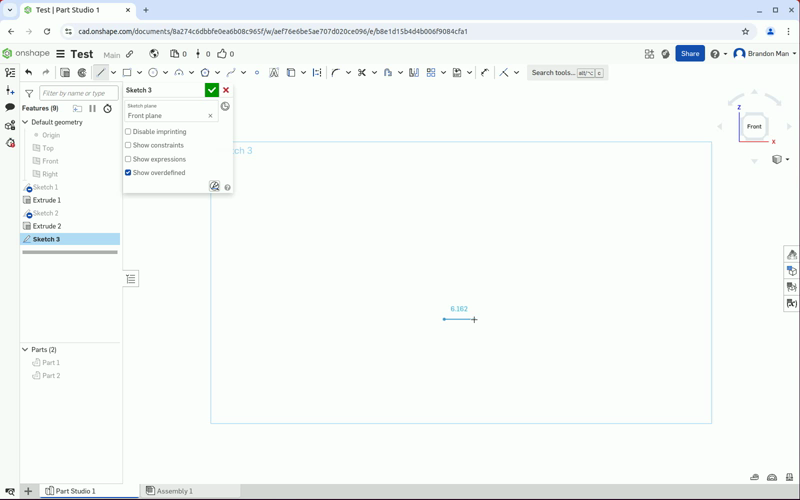
mouse_move(480, 319)
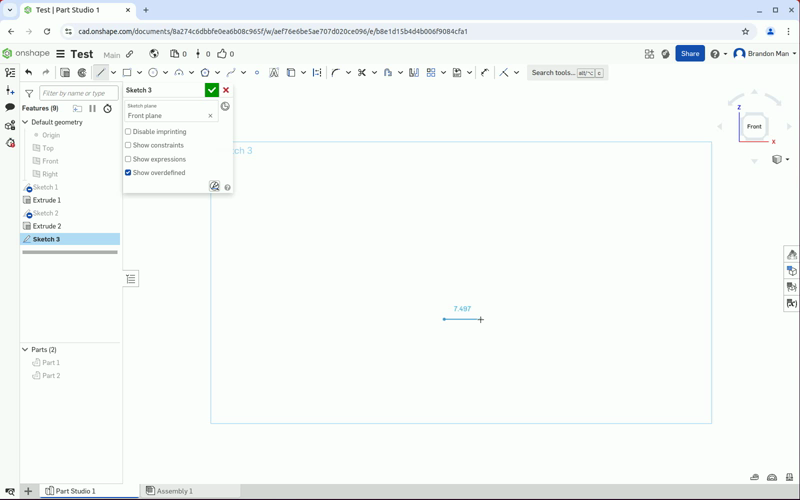
click(480, 319)
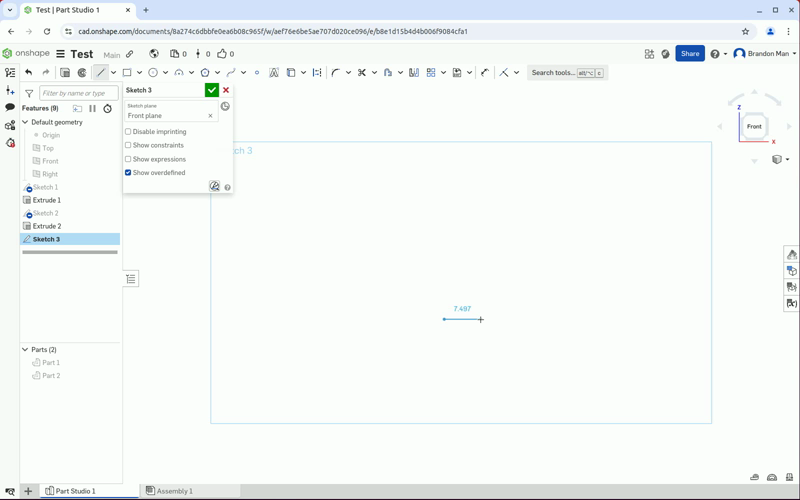
key_up(shift)
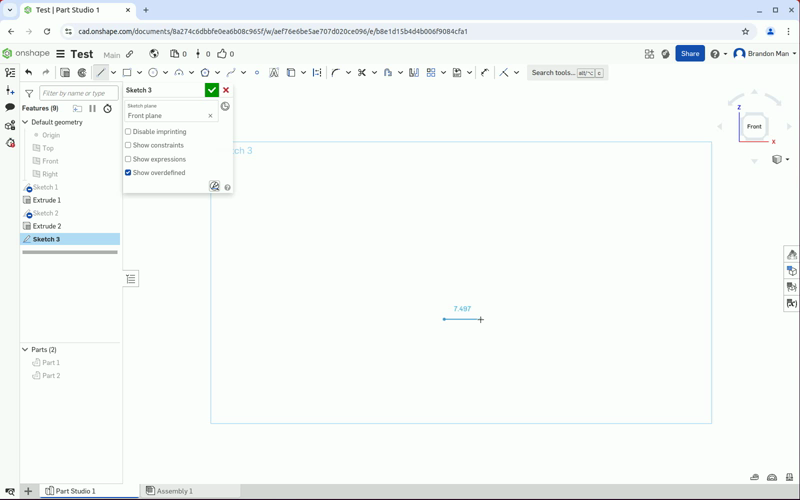
key_down(shift)
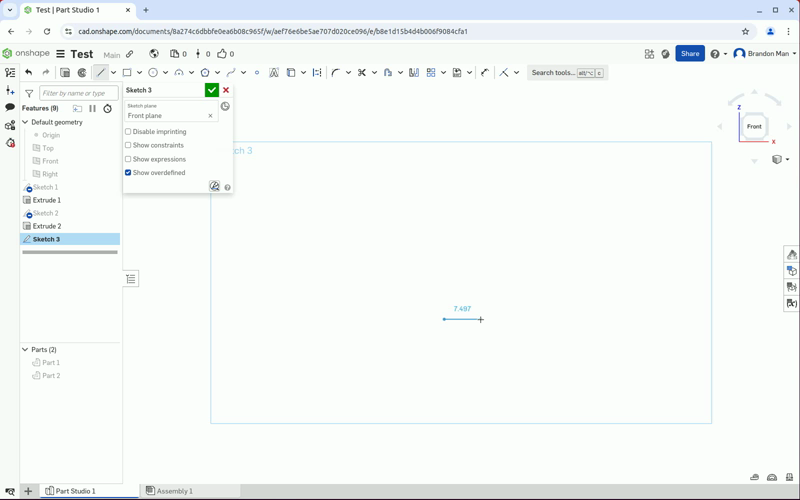
mouse_move(510, 319)
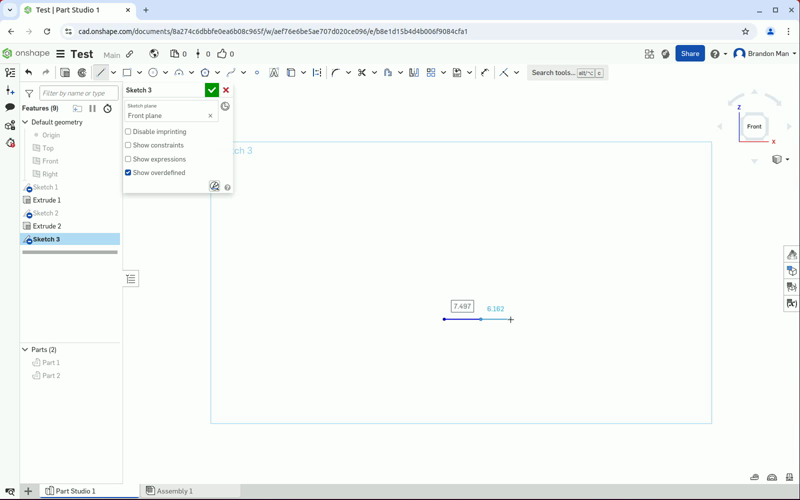
mouse_move(480, 310)
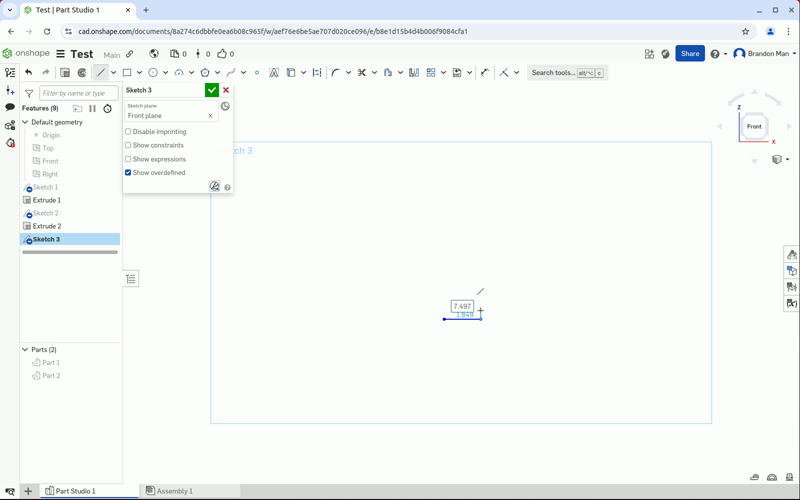
click(480, 310)
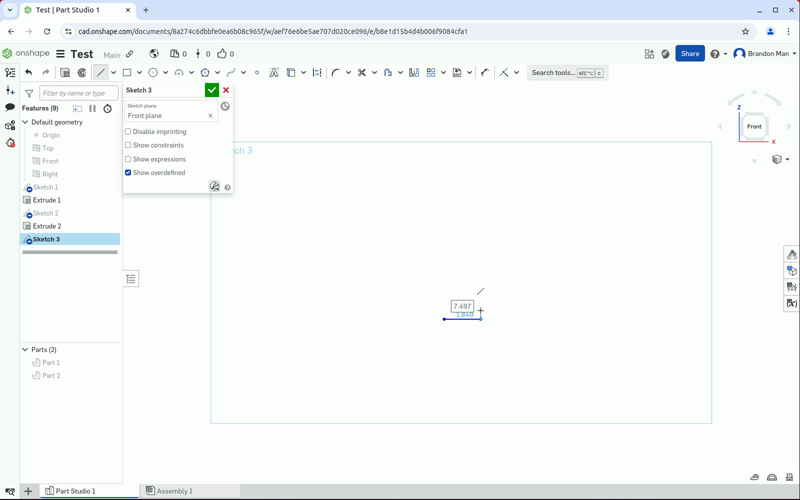
key_up(shift)
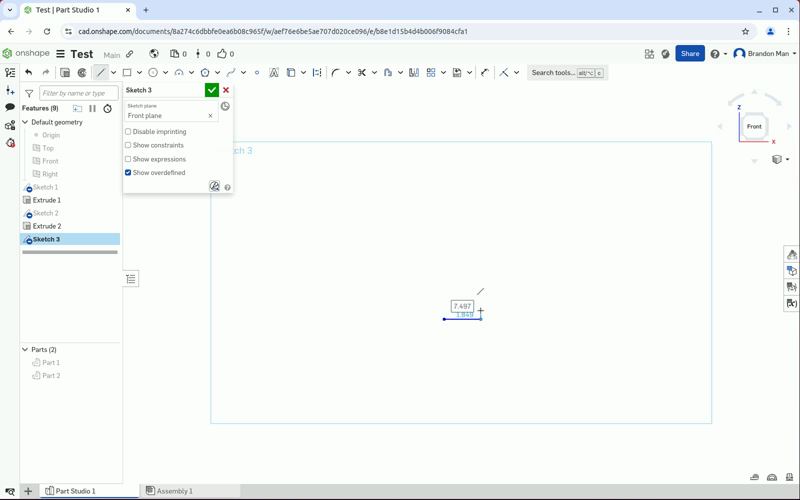
key_down(shift)
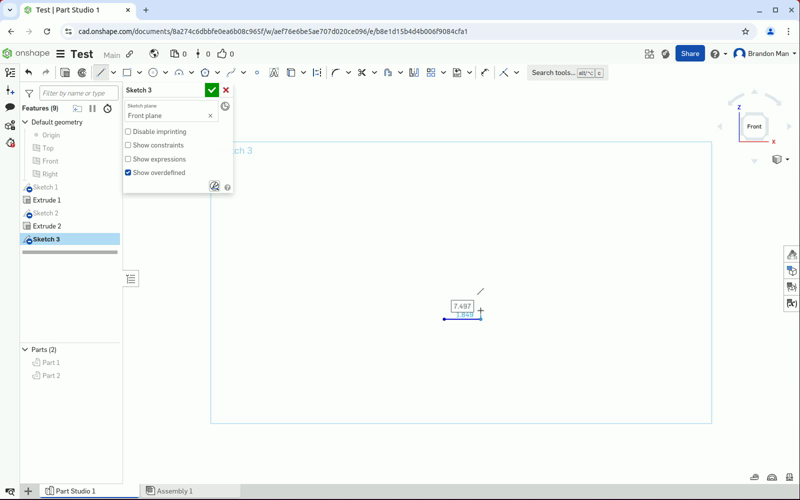
mouse_move(480, 249)
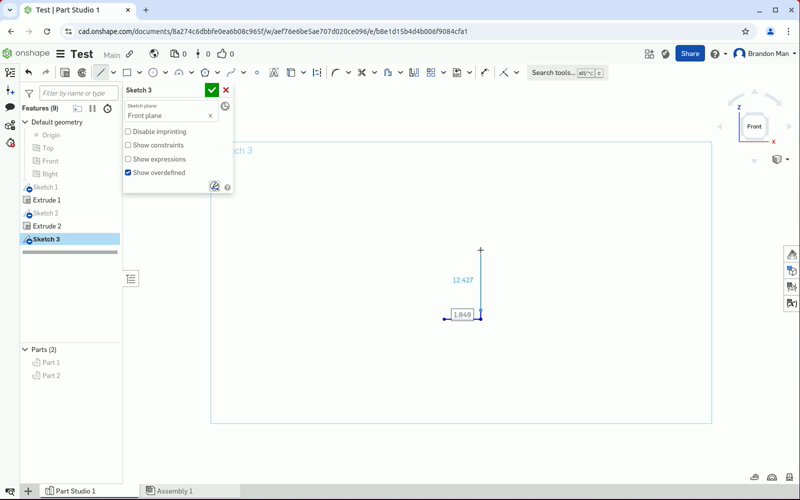
click(480, 249)
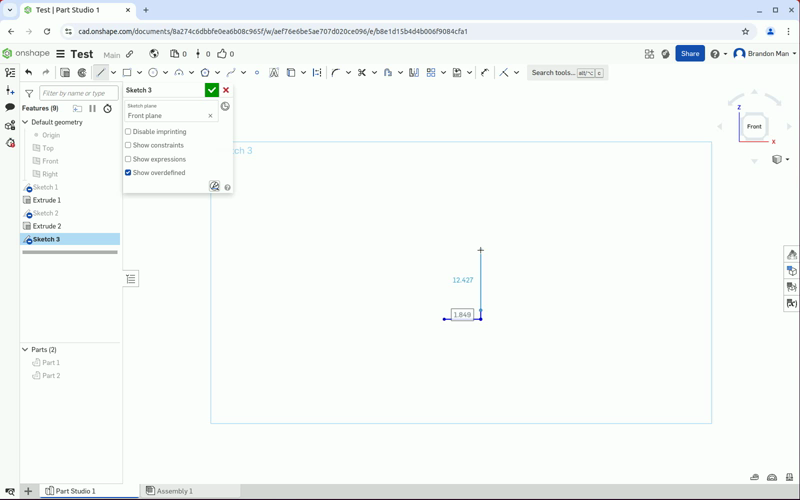
key_up(shift)
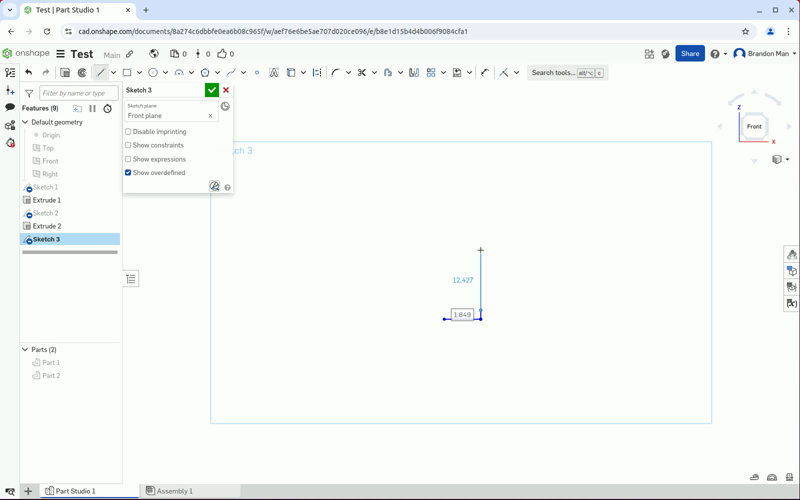
key_down(shift)
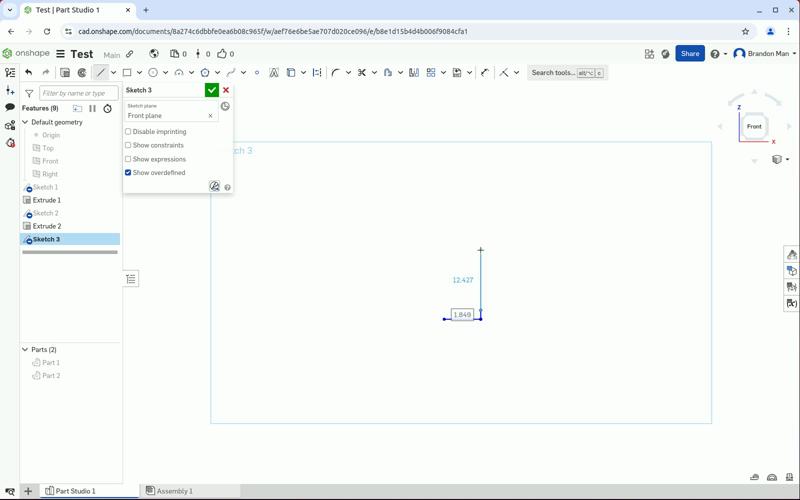
mouse_move(510, 249)
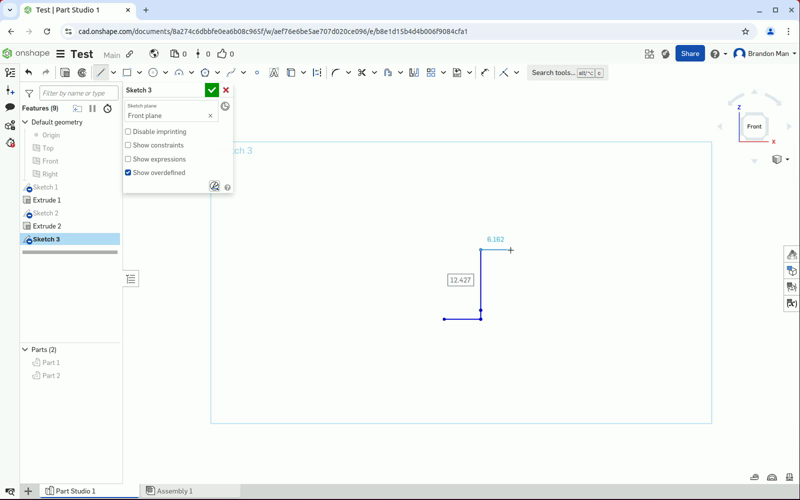
mouse_move(480, 240)
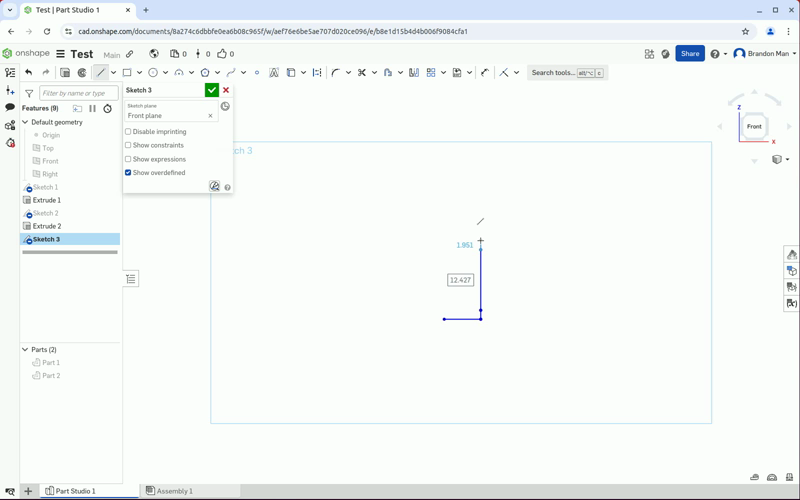
click(480, 240)
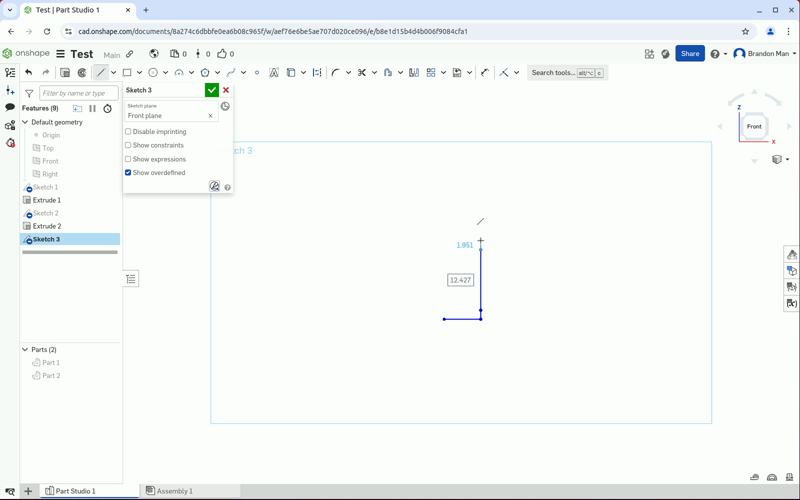
key_up(shift)
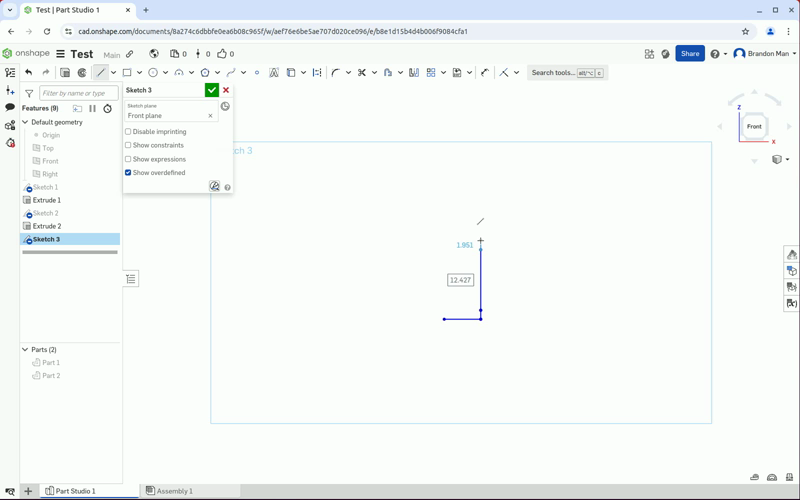
key_down(shift)
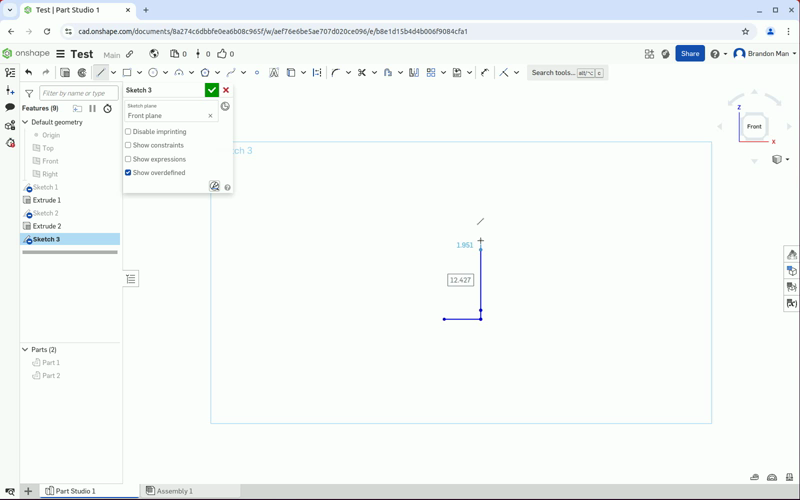
mouse_move(510, 240)
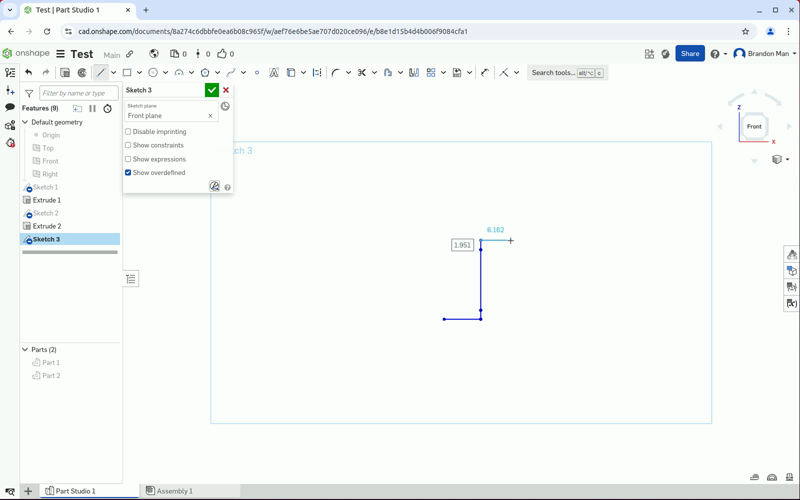
mouse_move(444, 240)
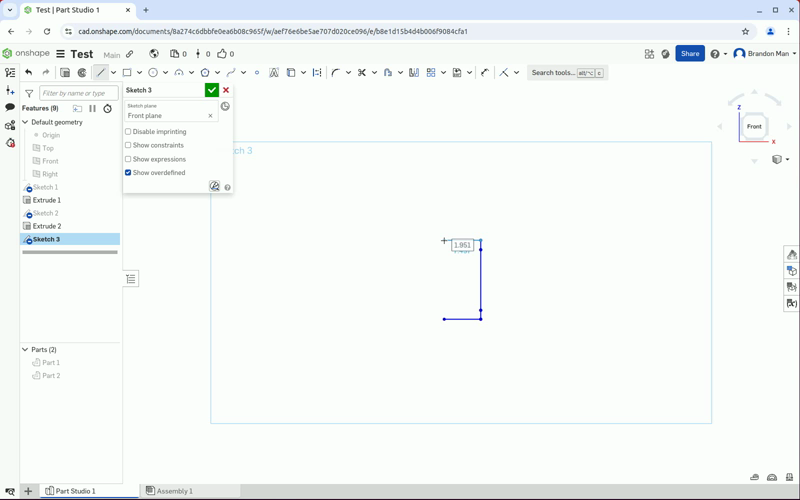
click(444, 240)
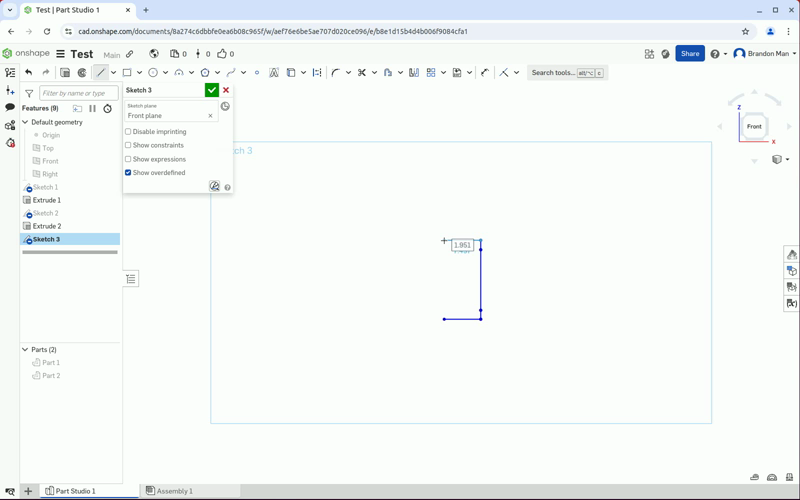
key_up(shift)
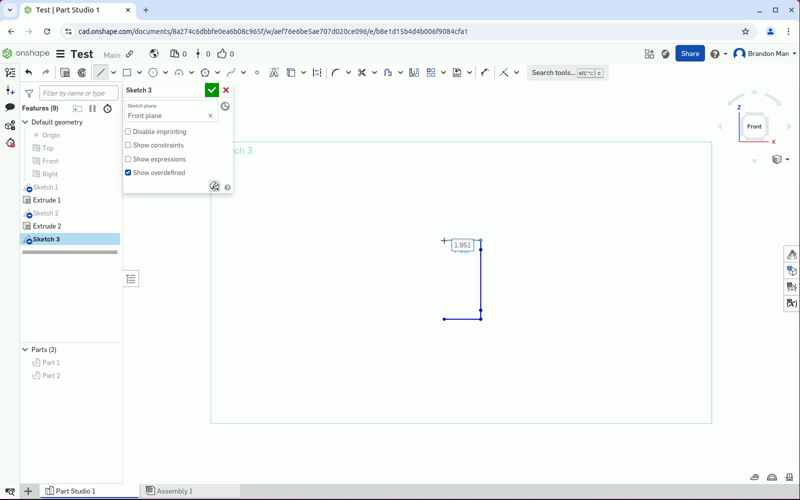
key_down(shift)
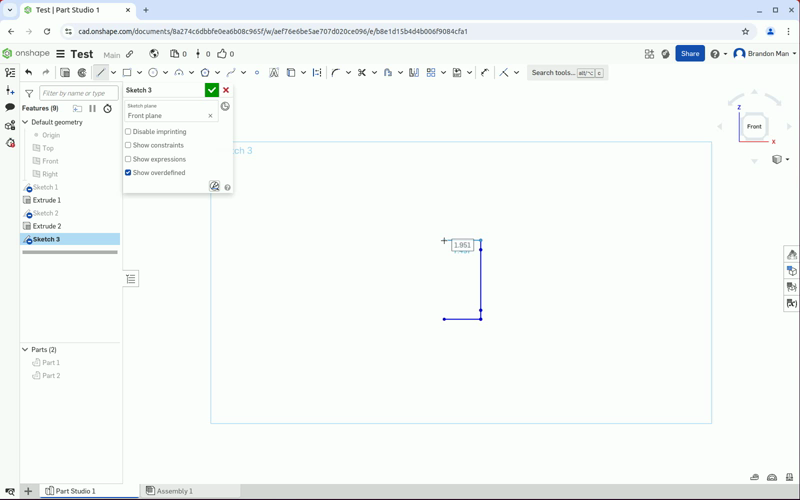
mouse_move(474, 240)
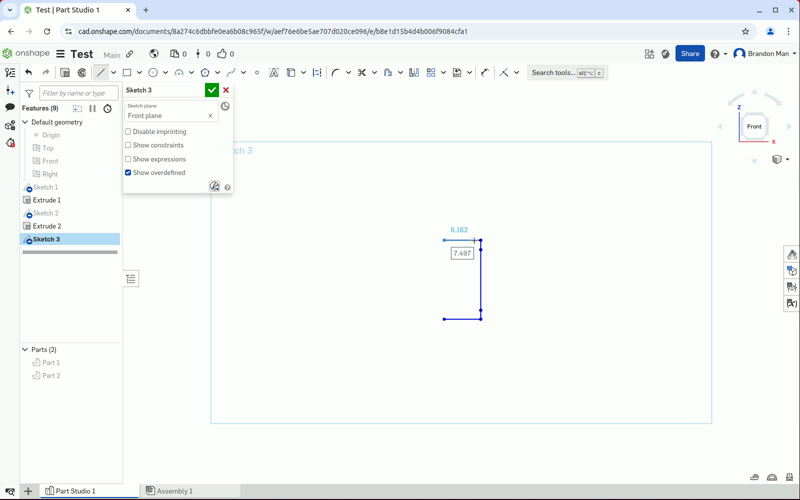
mouse_move(444, 254)
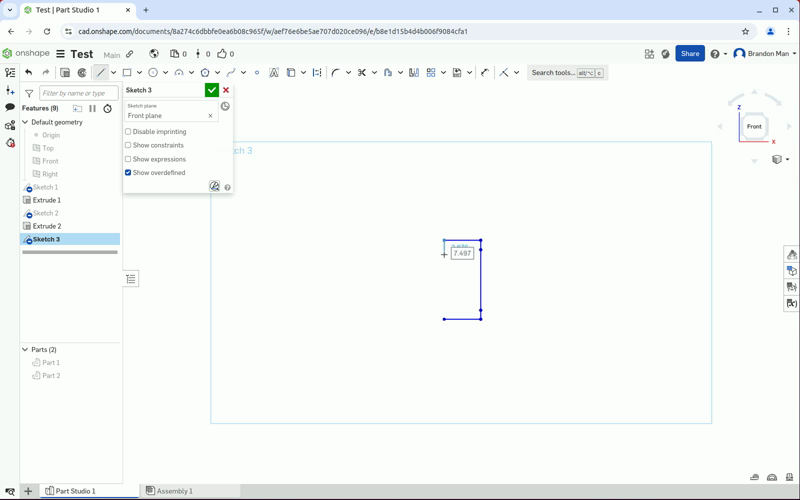
click(444, 254)
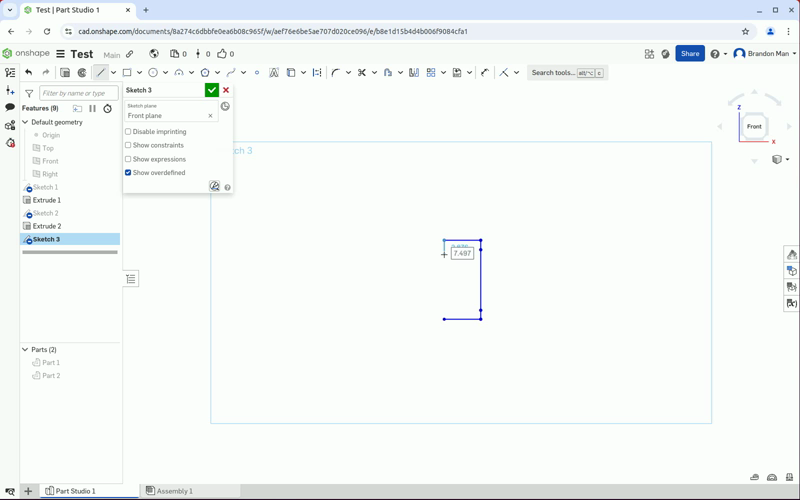
key_up(shift)
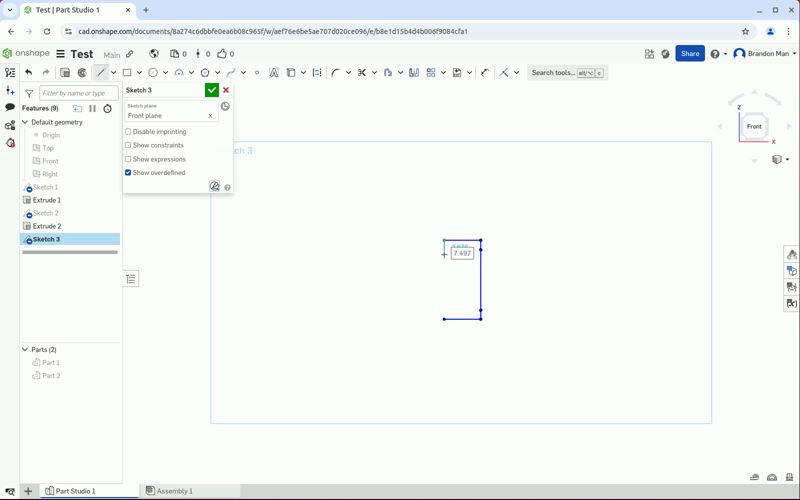
key(esc)
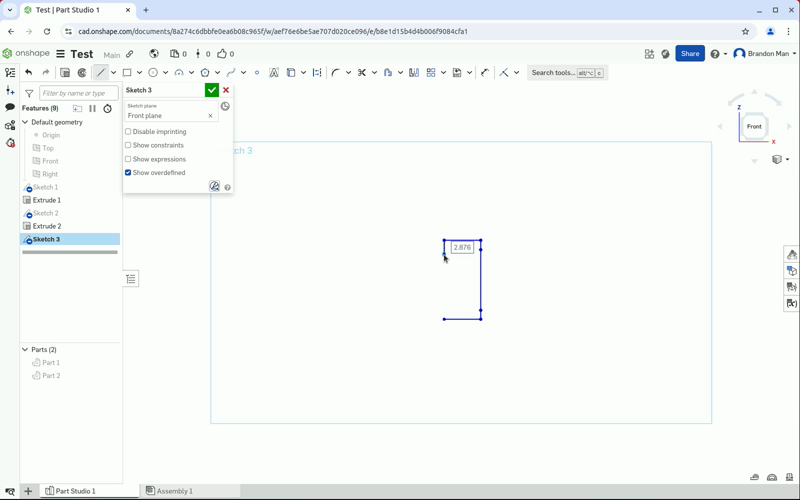
key(a)
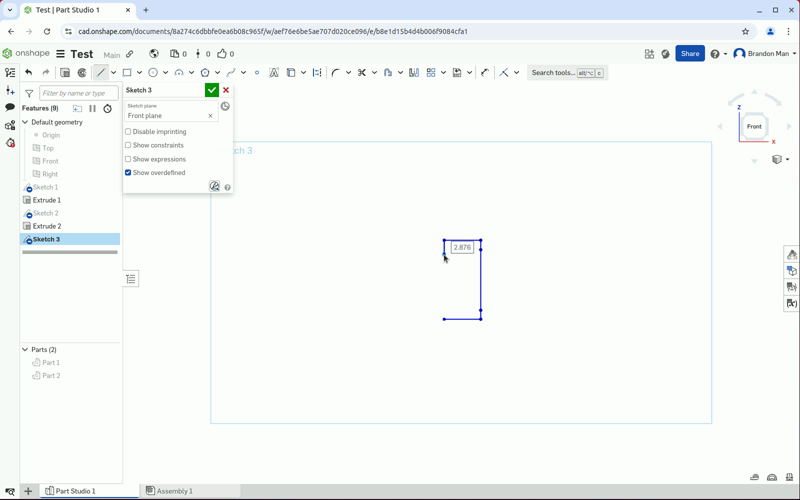
mouse_move(444, 254)
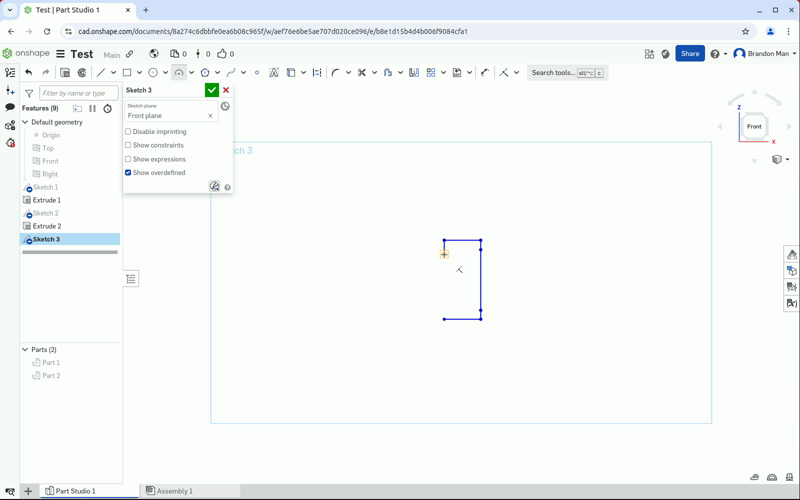
click(444, 254)
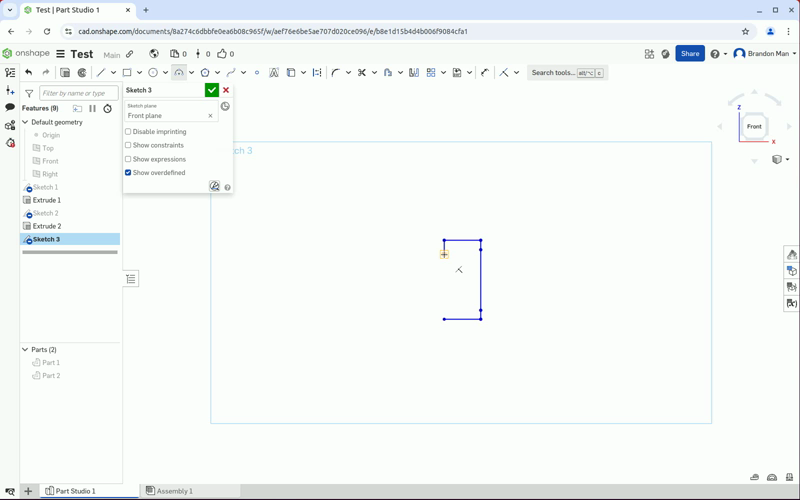
key_down(shift)
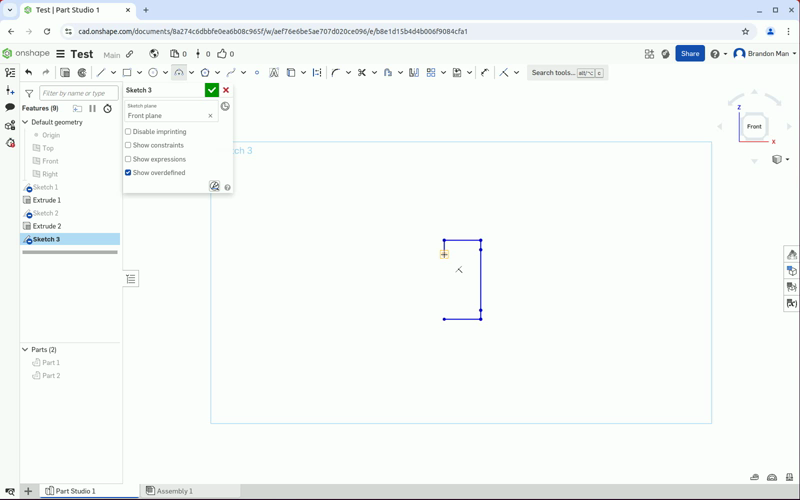
mouse_move(444, 276)
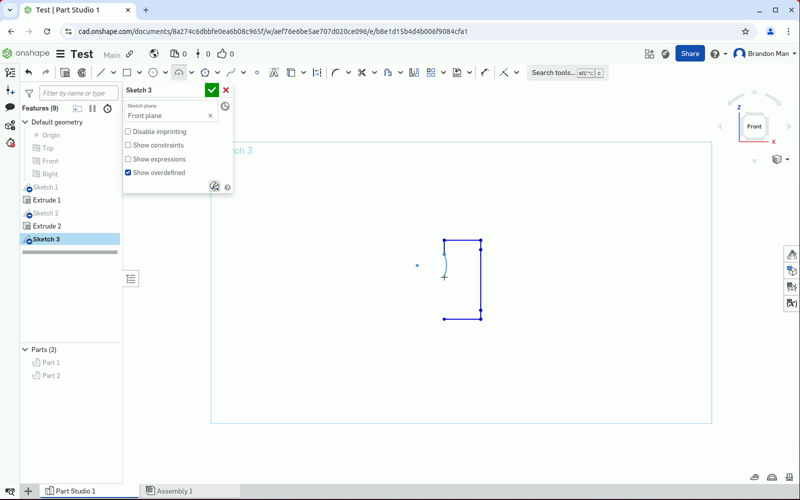
click(444, 276)
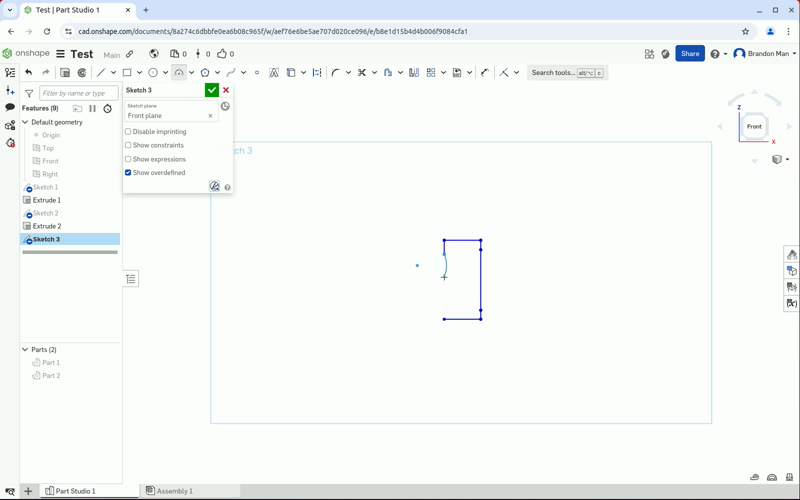
mouse_move(455, 265)
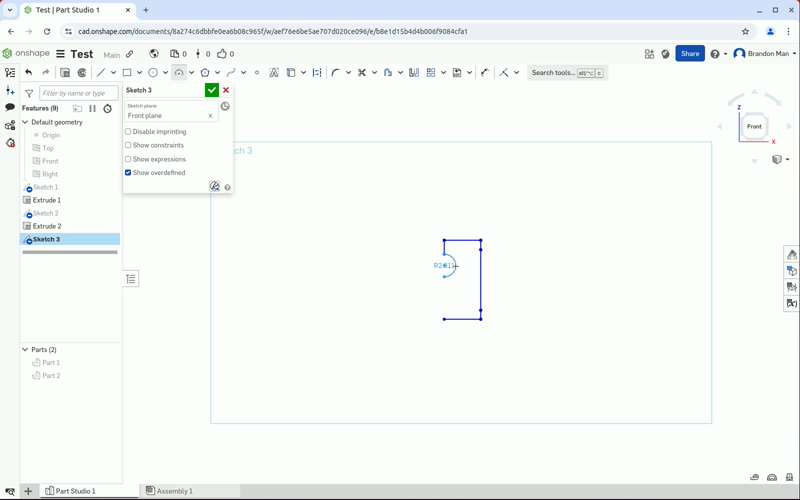
click(455, 265)
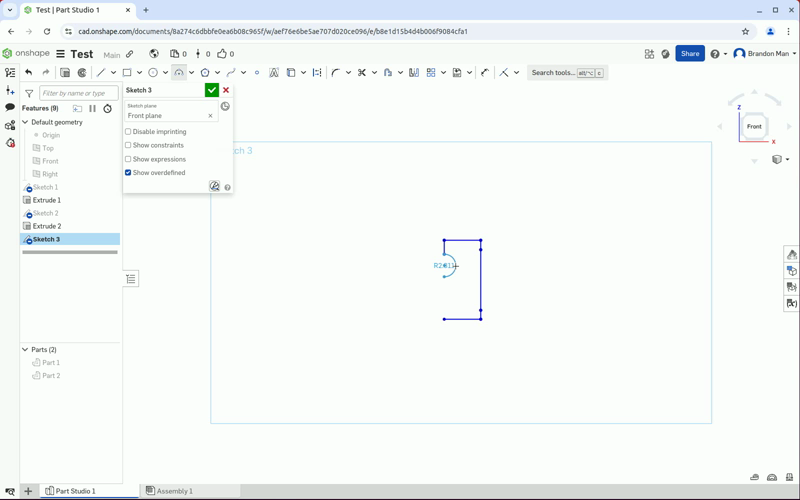
key_up(shift)
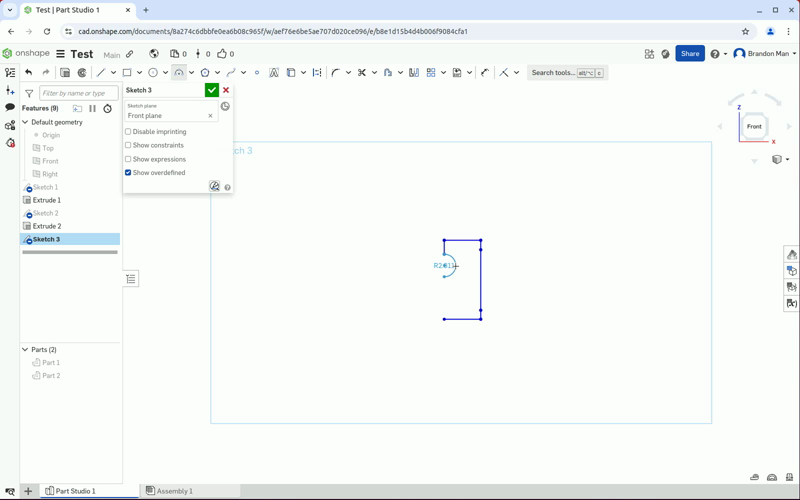
key(esc)
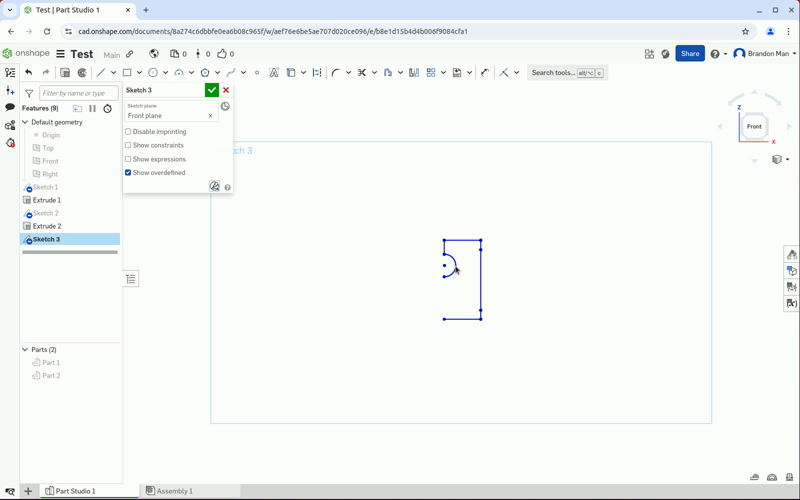
key(l)
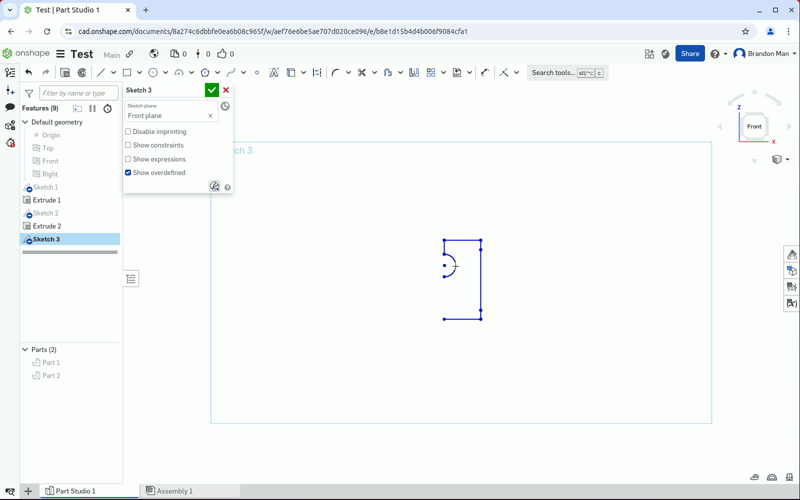
mouse_move(444, 276)
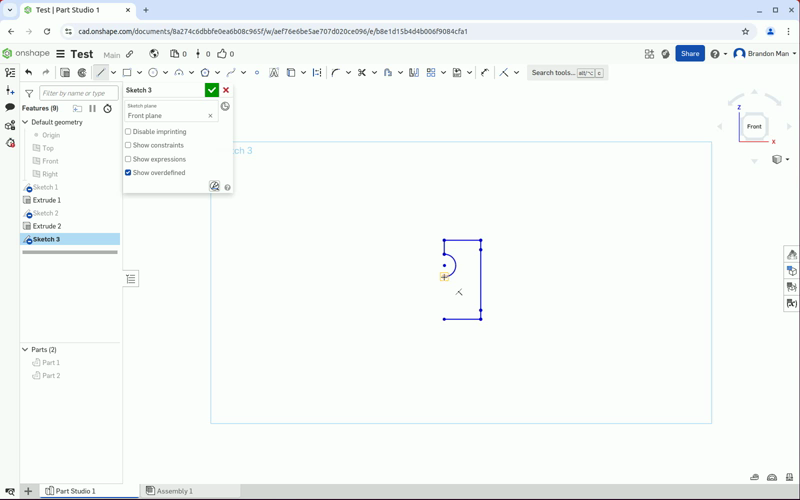
click(444, 276)
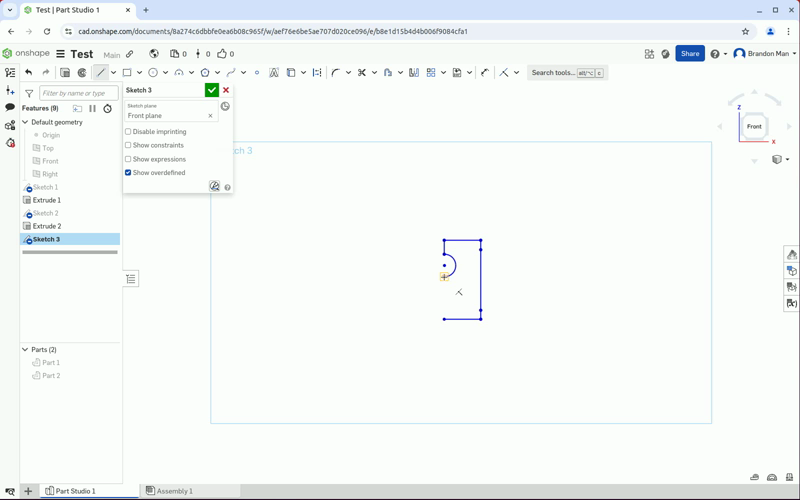
key_down(shift)
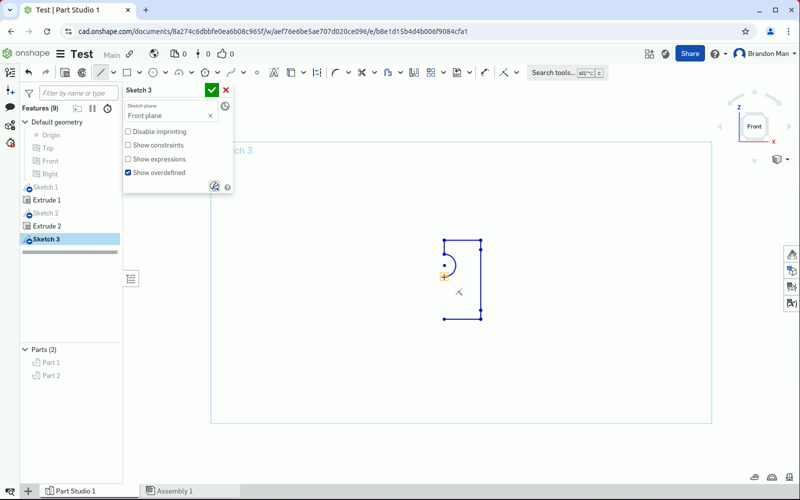
mouse_move(474, 276)
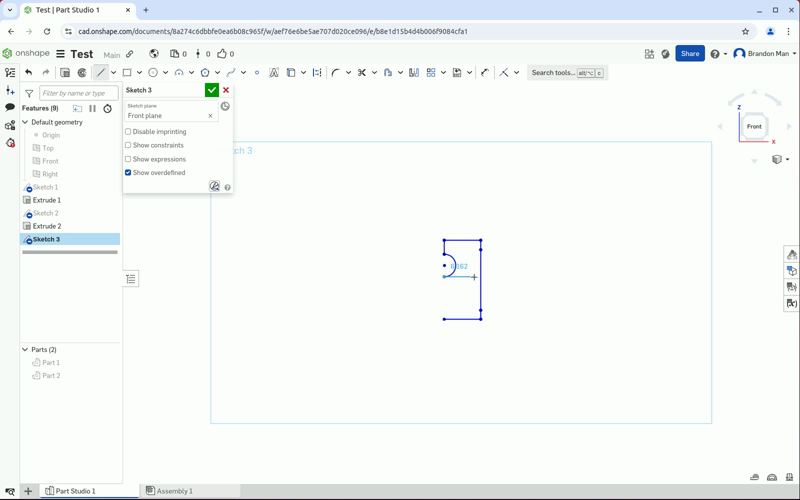
mouse_move(444, 286)
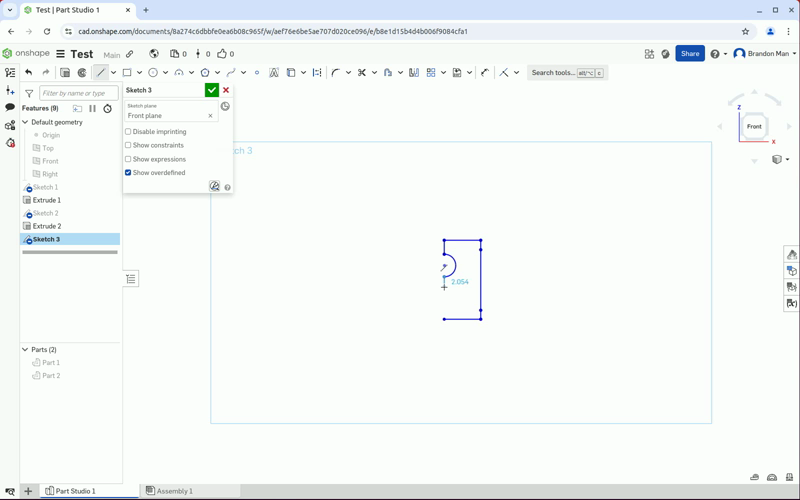
click(444, 286)
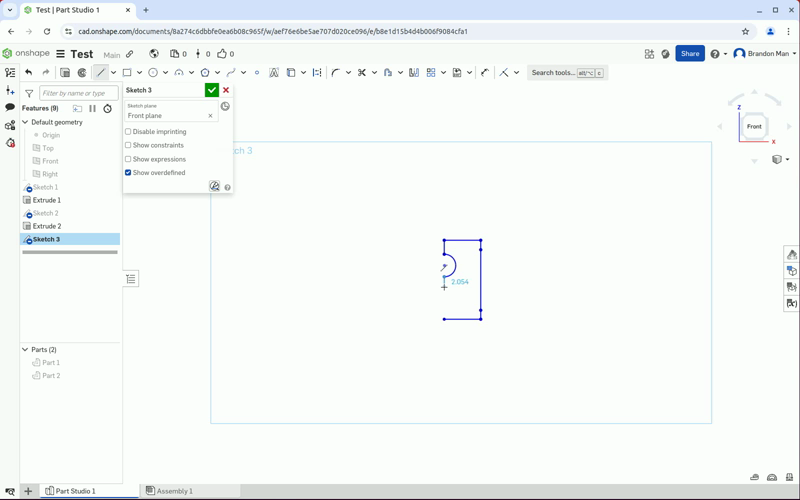
key_up(shift)
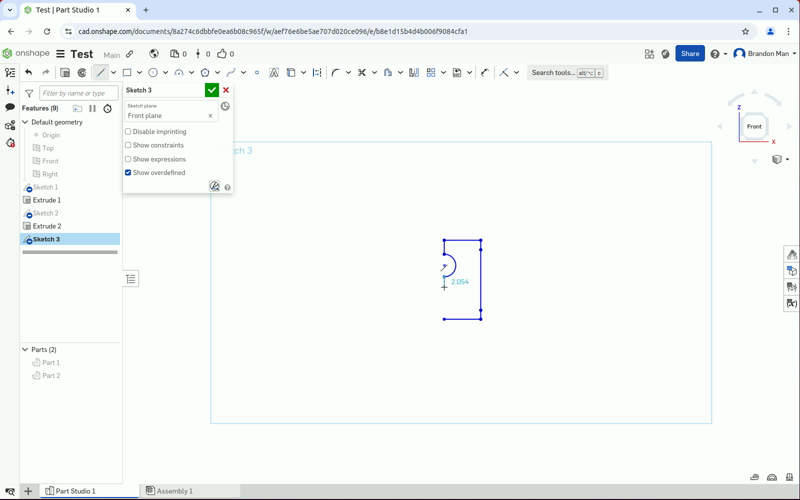
key(esc)
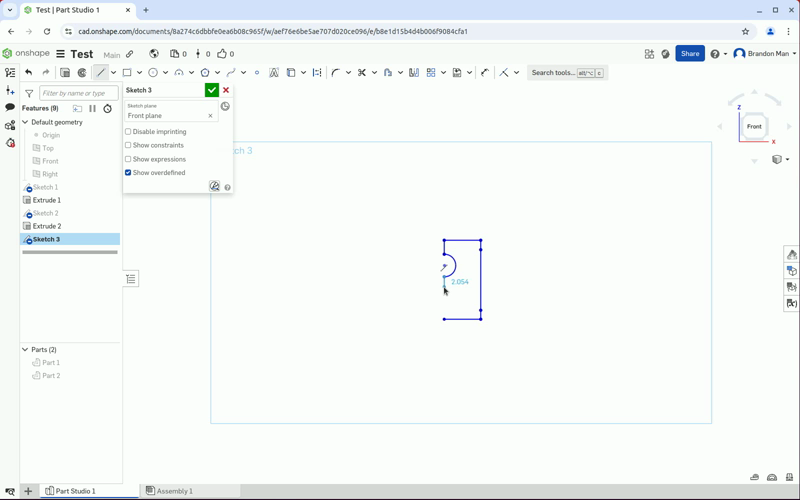
key(a)
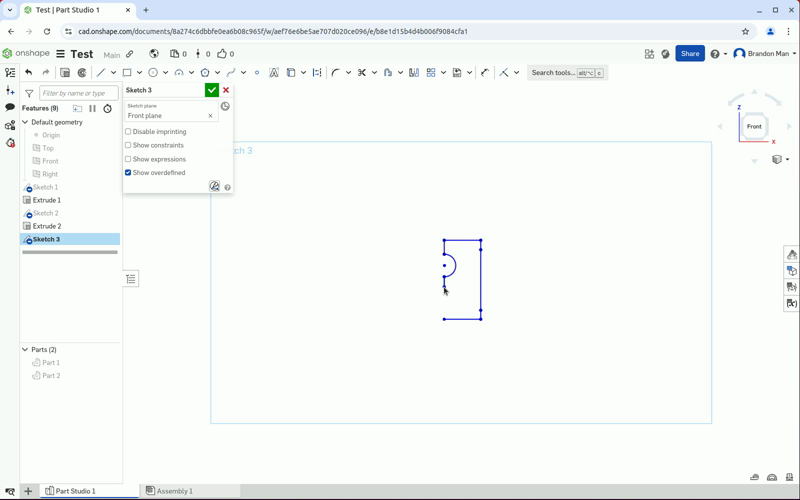
mouse_move(444, 286)
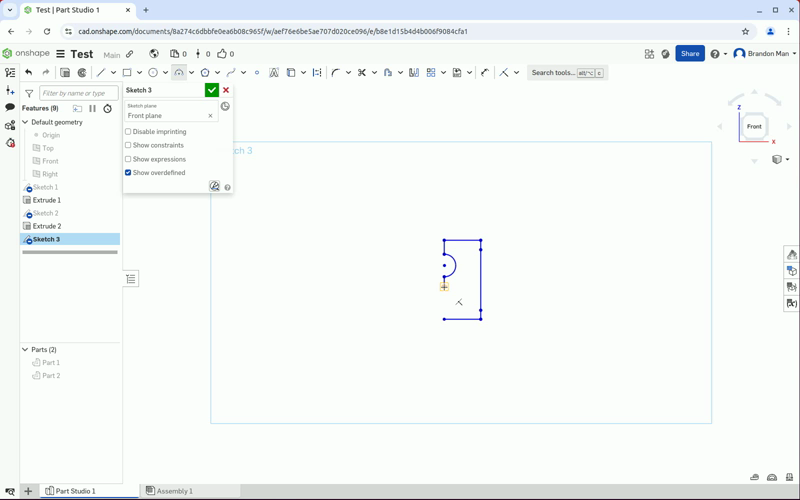
click(444, 286)
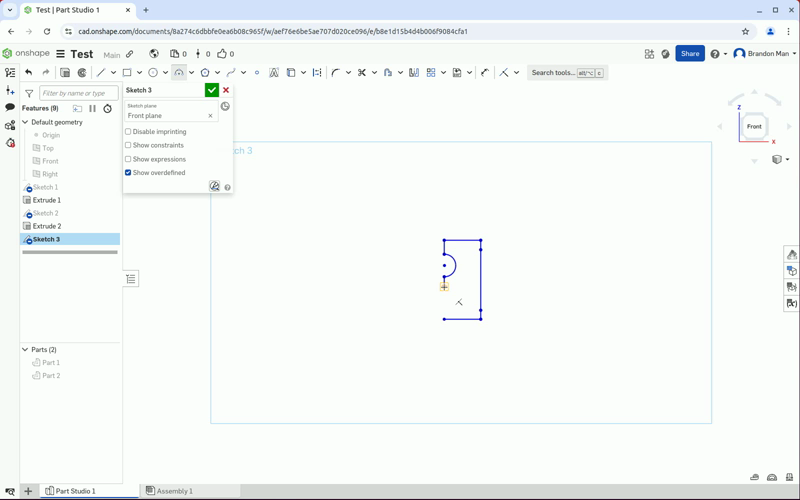
key_down(shift)
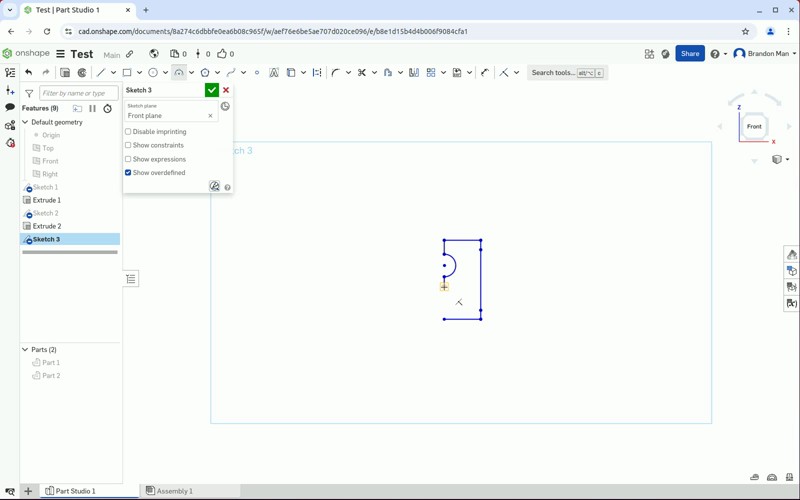
mouse_move(444, 309)
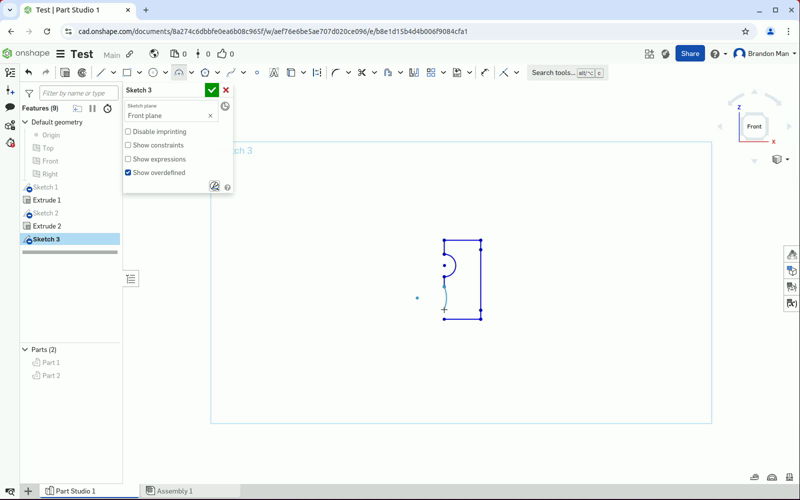
click(444, 309)
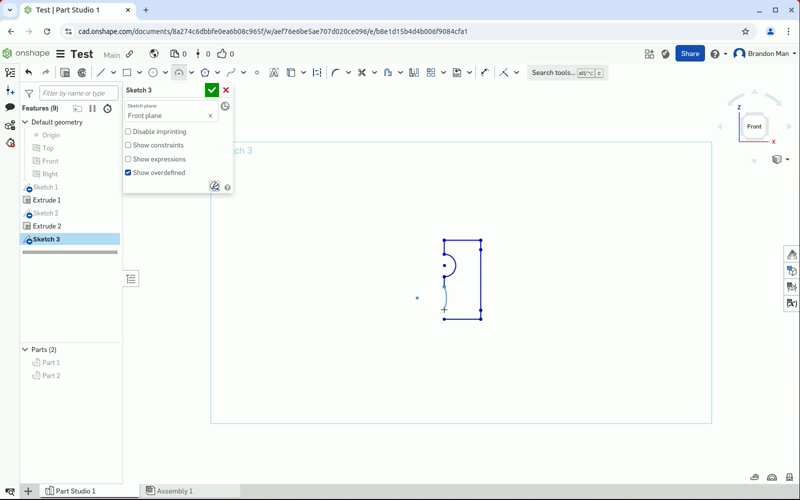
mouse_move(455, 297)
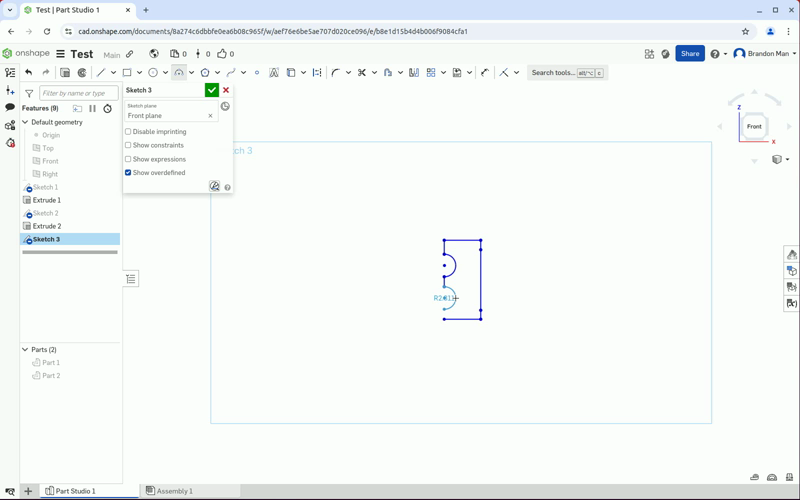
click(455, 297)
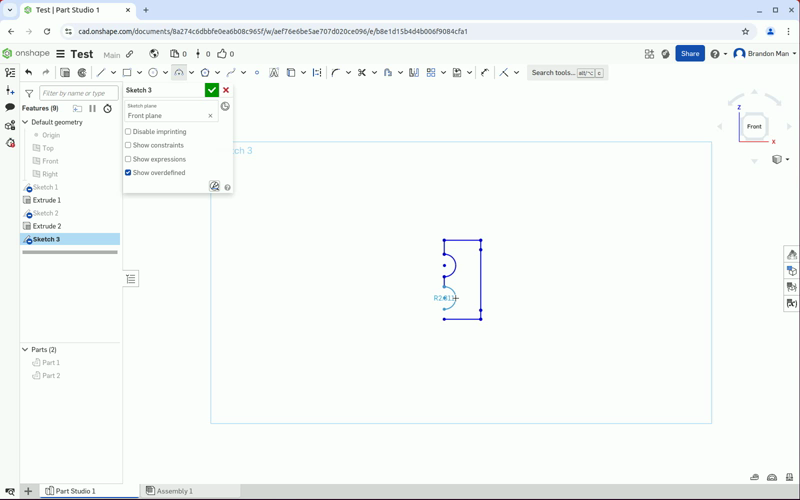
key_up(shift)
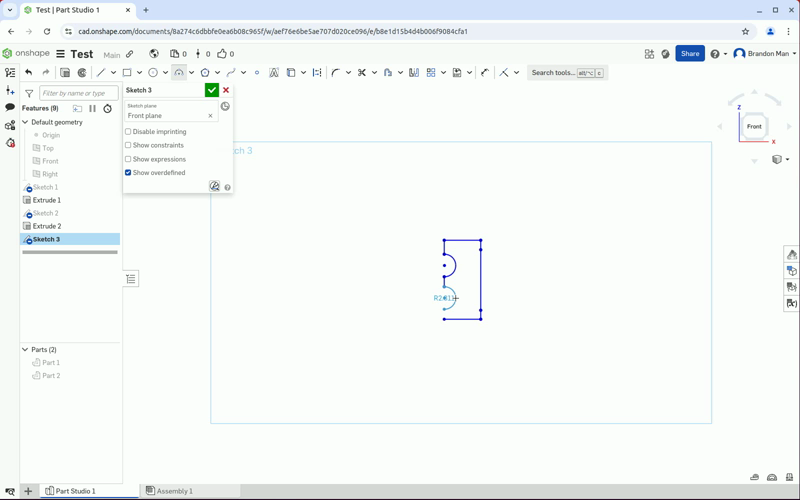
key(esc)
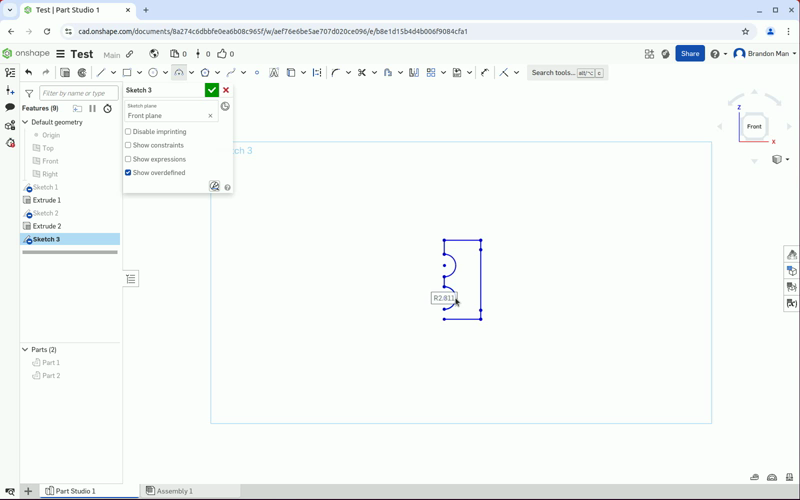
key(l)
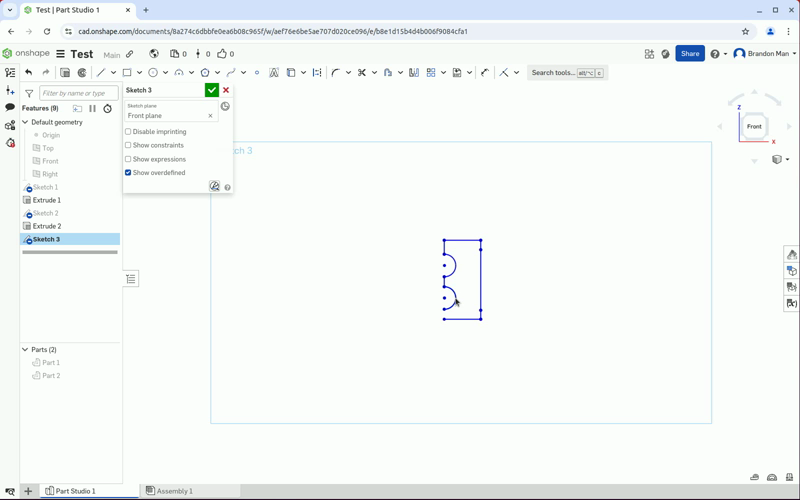
mouse_move(444, 309)
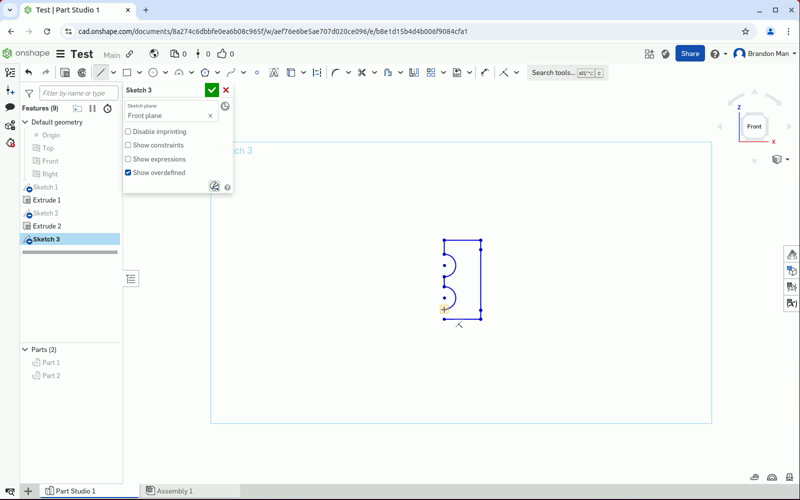
click(444, 309)
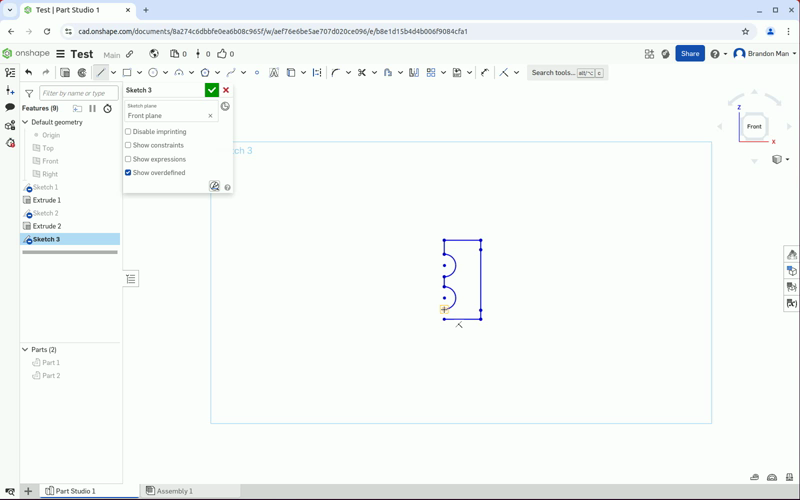
mouse_move(474, 309)
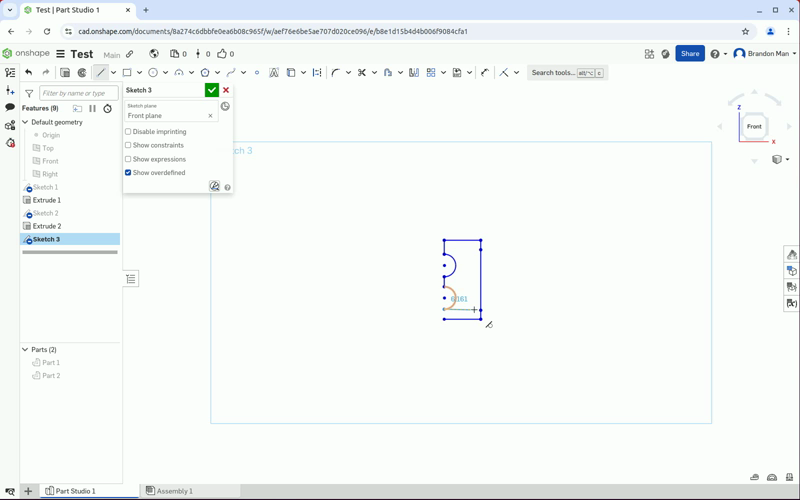
key_down(shift)
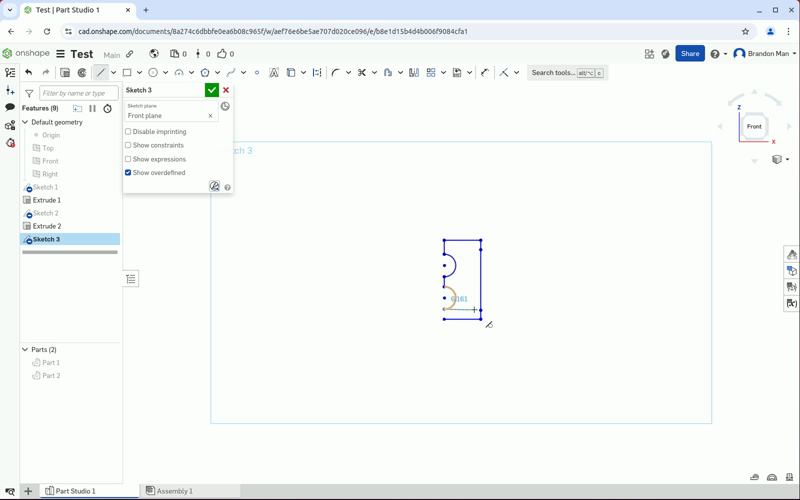
mouse_move(444, 319)
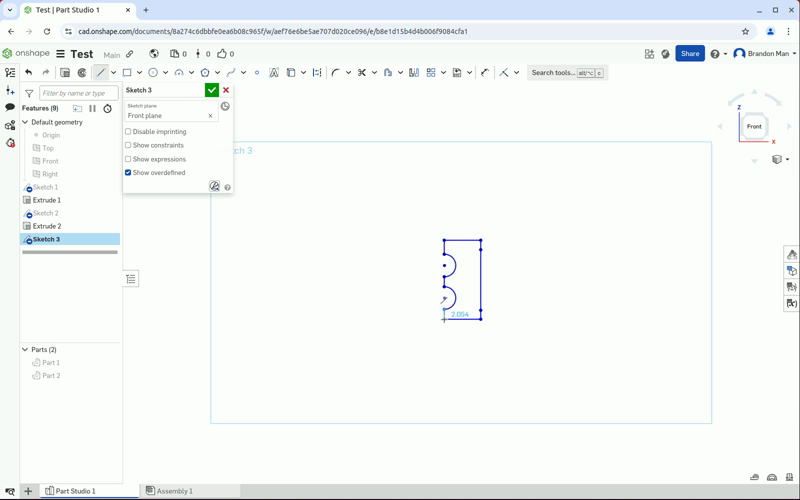
key_up(shift)
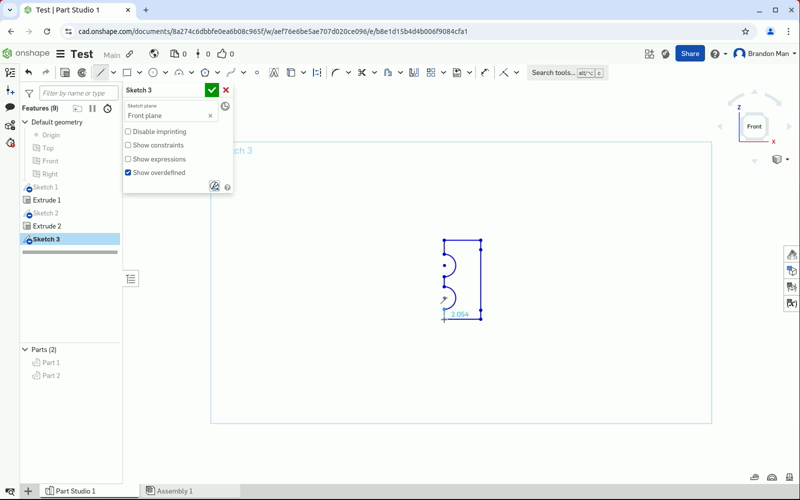
click(444, 319)
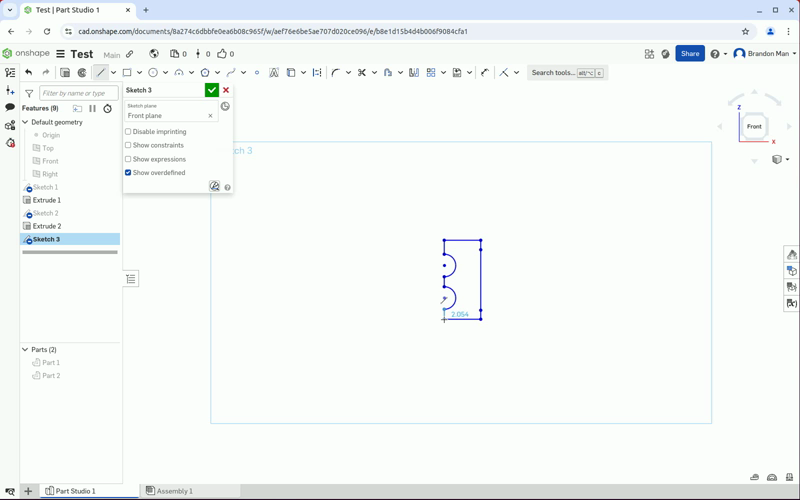
key(esc)
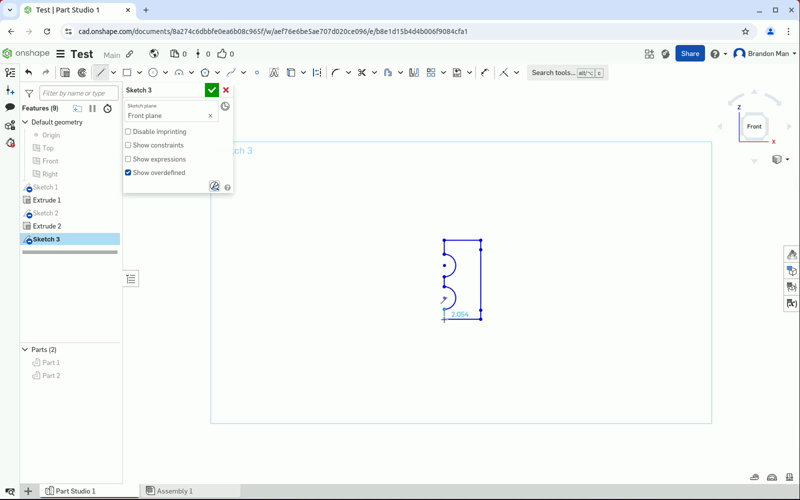
mouse_move(459, 264)
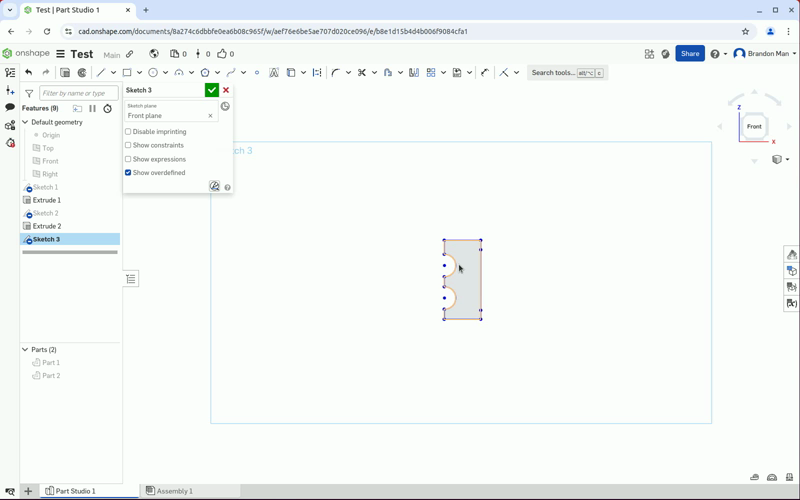
scroll(6)
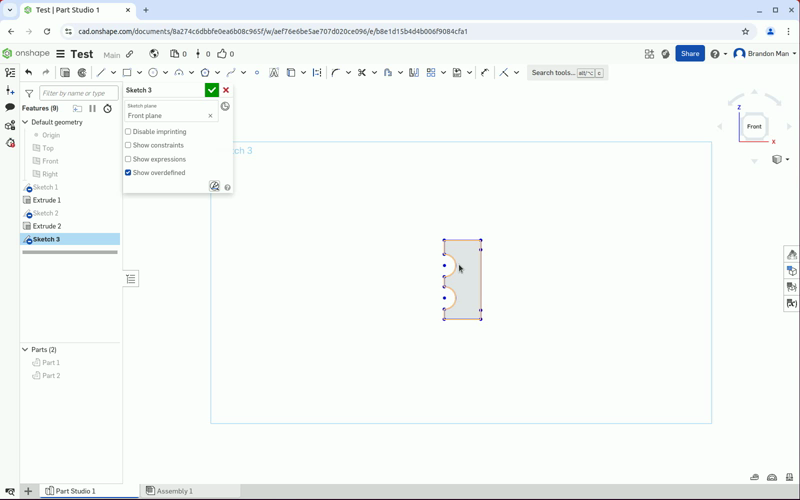
scroll(6)
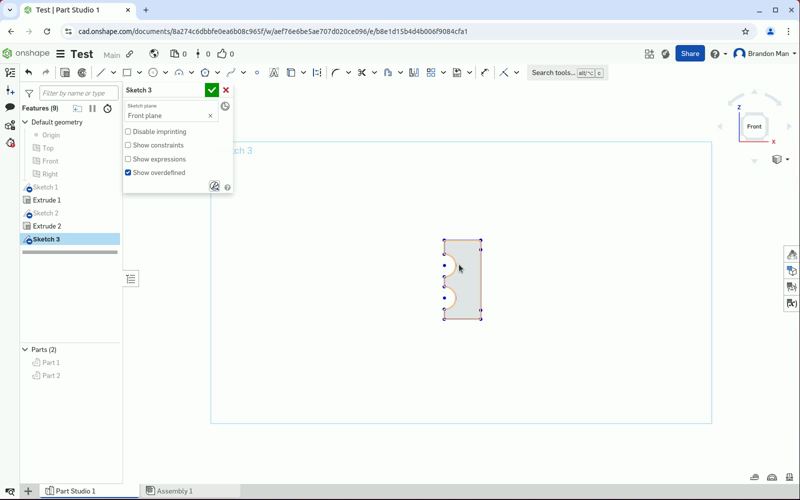
scroll(6)
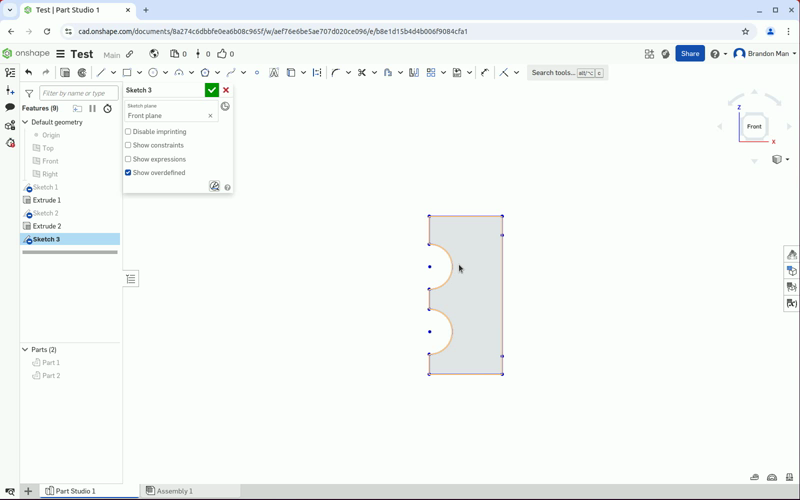
scroll(6)
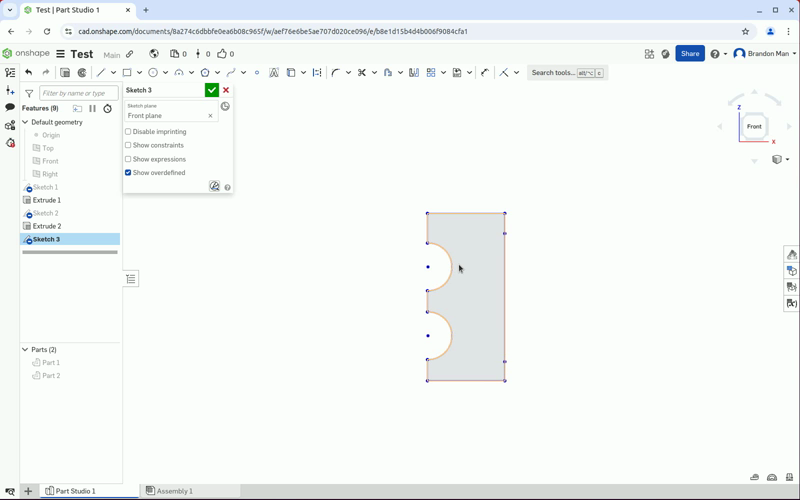
scroll(6)
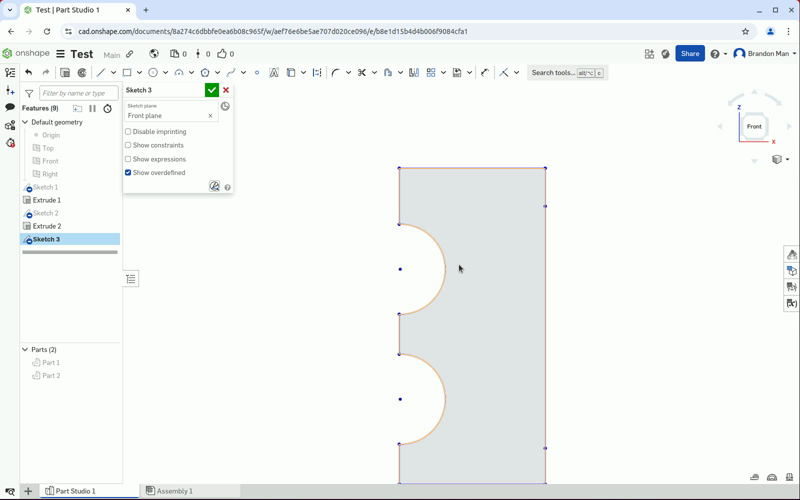
scroll(6)
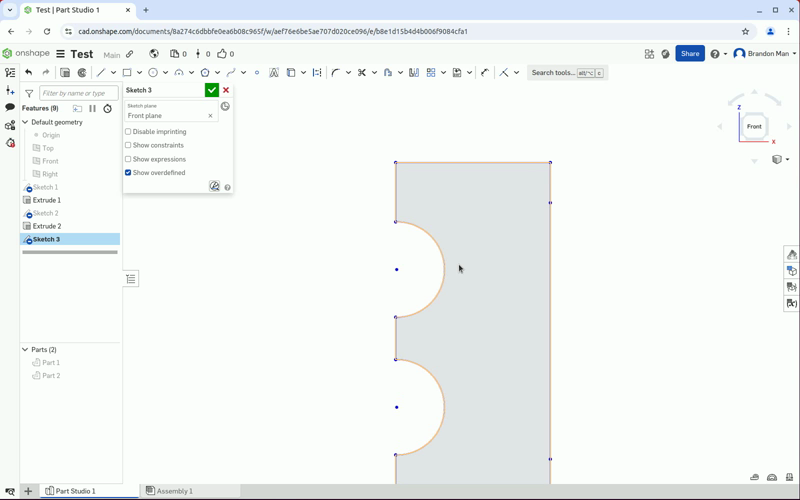
scroll(6)
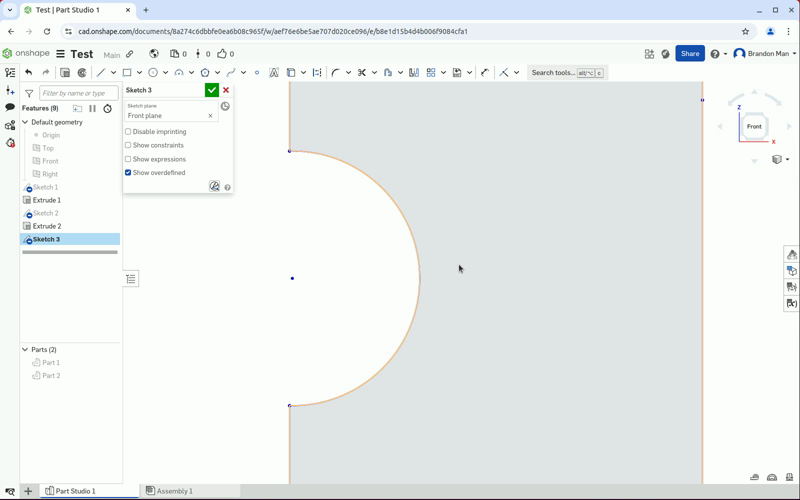
click(459, 264)
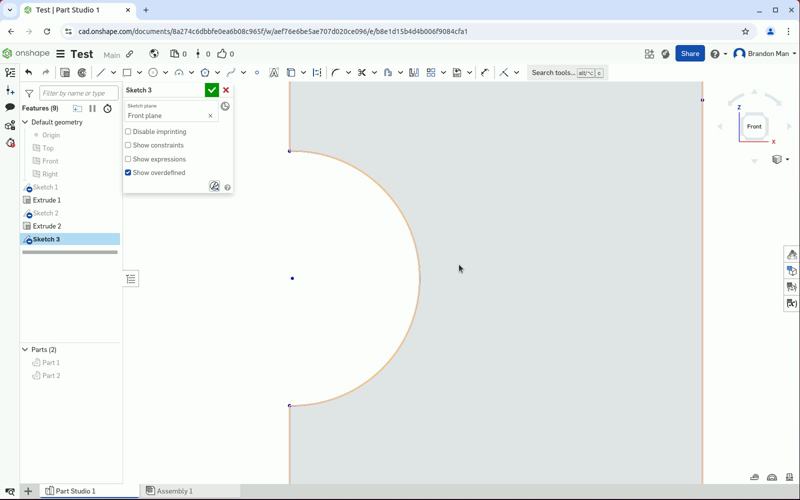
scroll(-6)
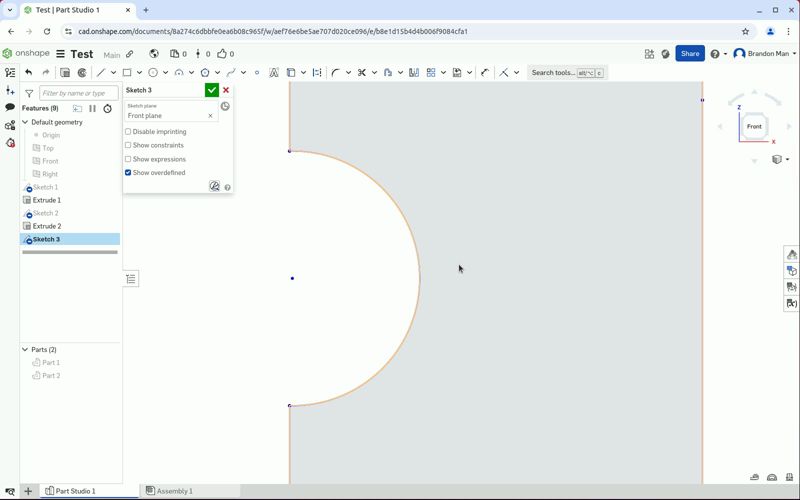
scroll(-6)
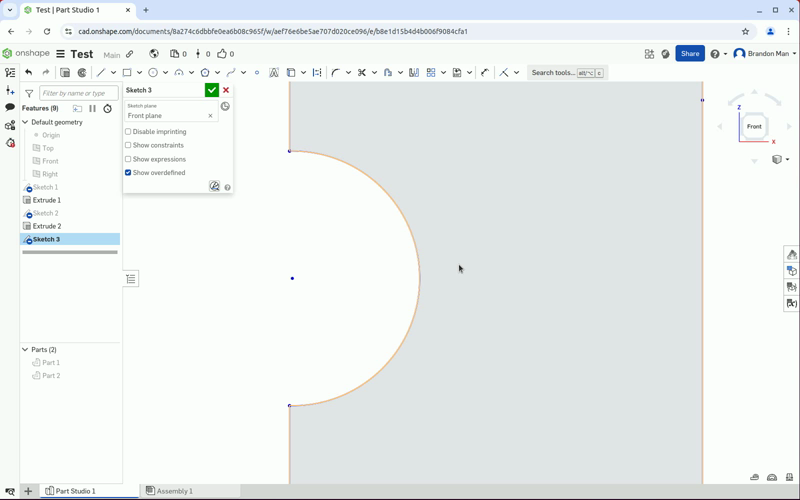
scroll(-6)
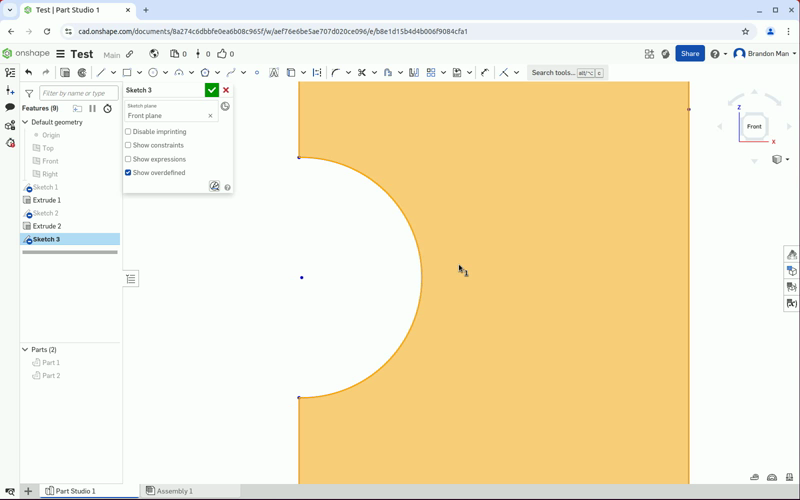
scroll(-6)
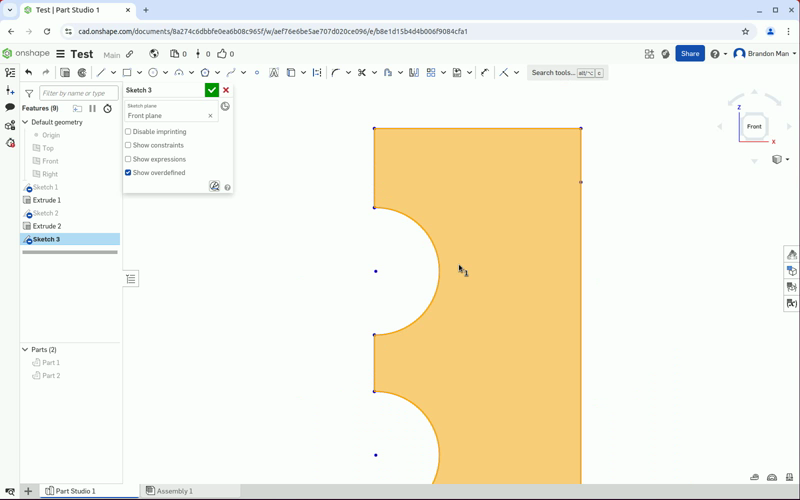
scroll(-6)
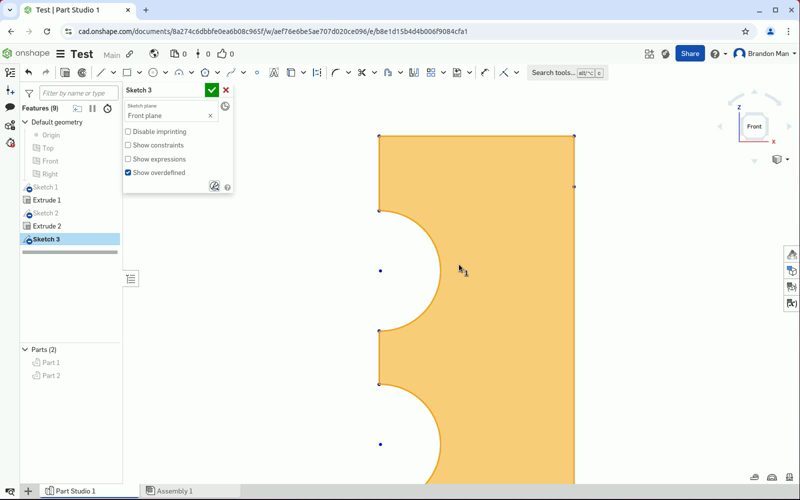
scroll(-6)
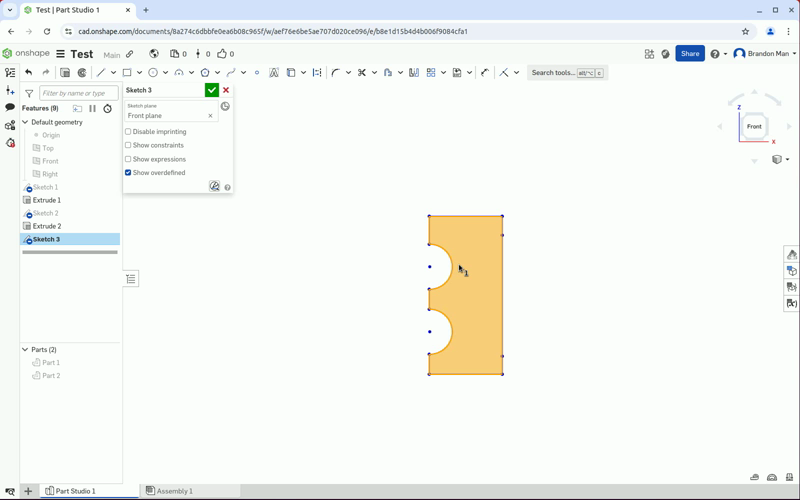
scroll(-6)
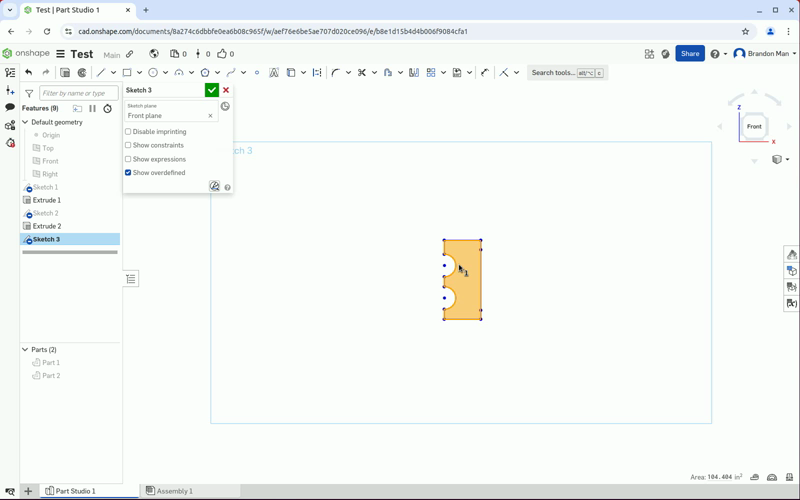
mouse_move(73, 352)
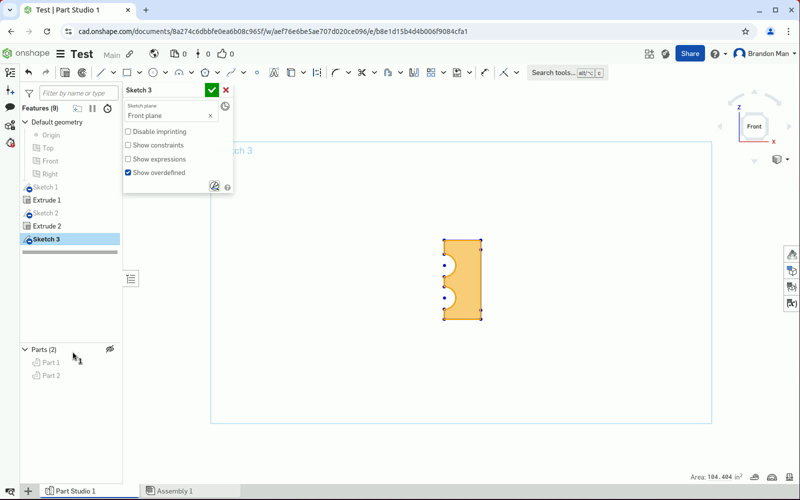
key(shift+y)
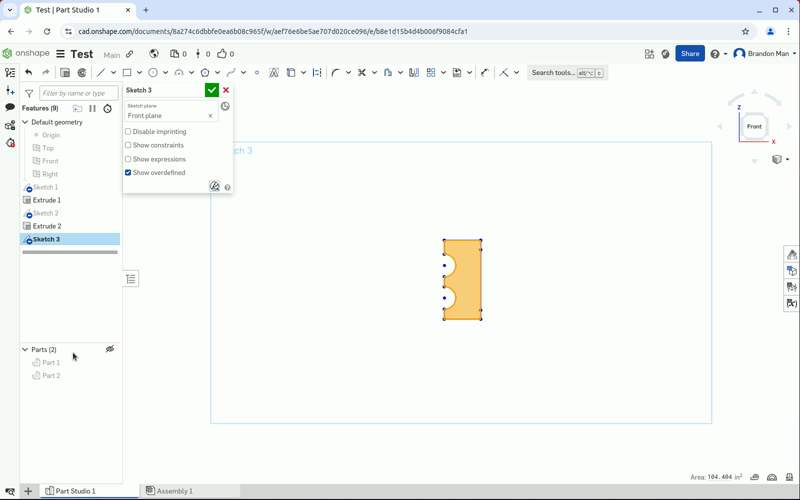
key(shift+e)
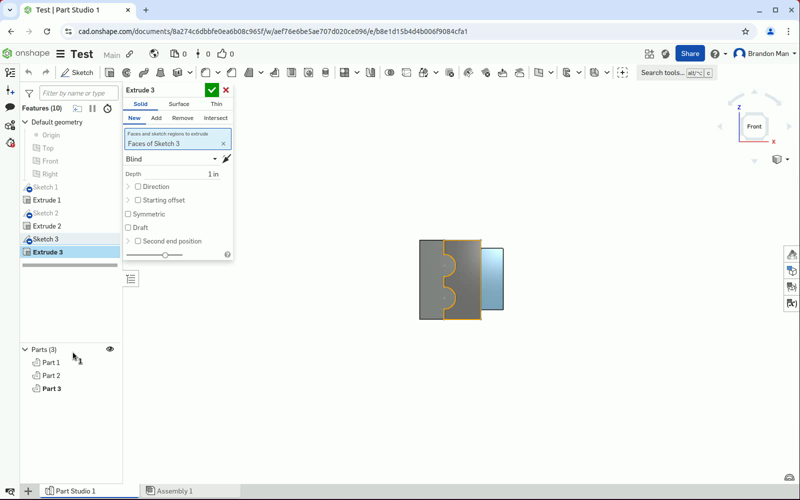
mouse_move(143, 106)
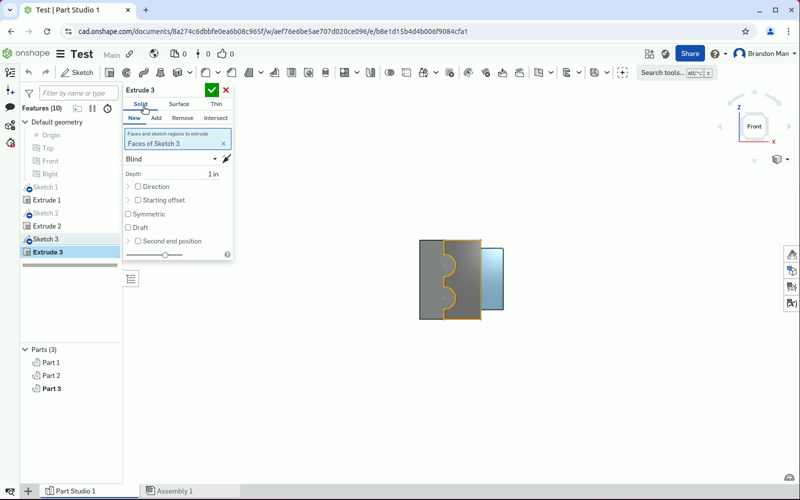
click(143, 106)
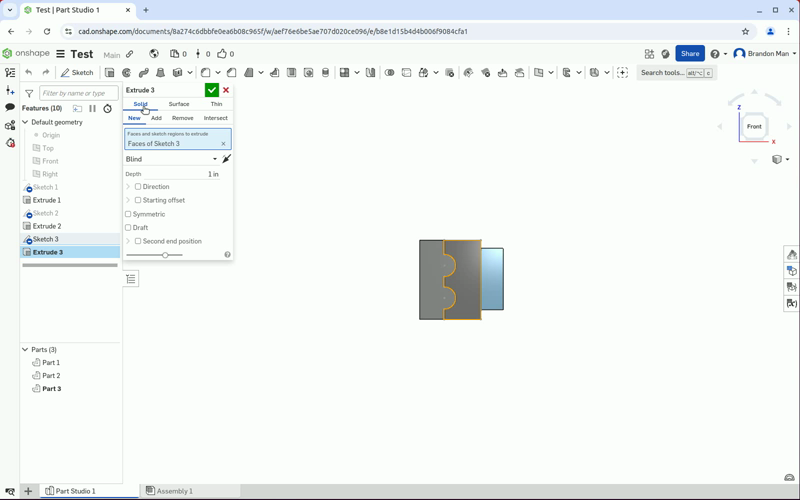
mouse_move(137, 120)
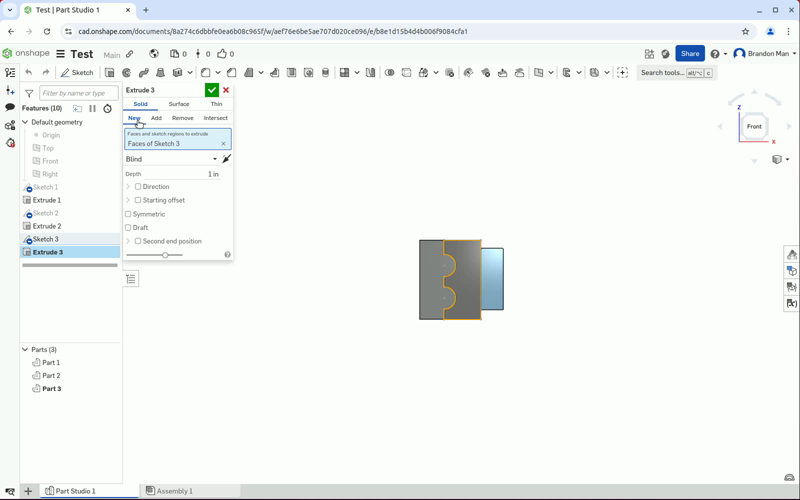
click(137, 120)
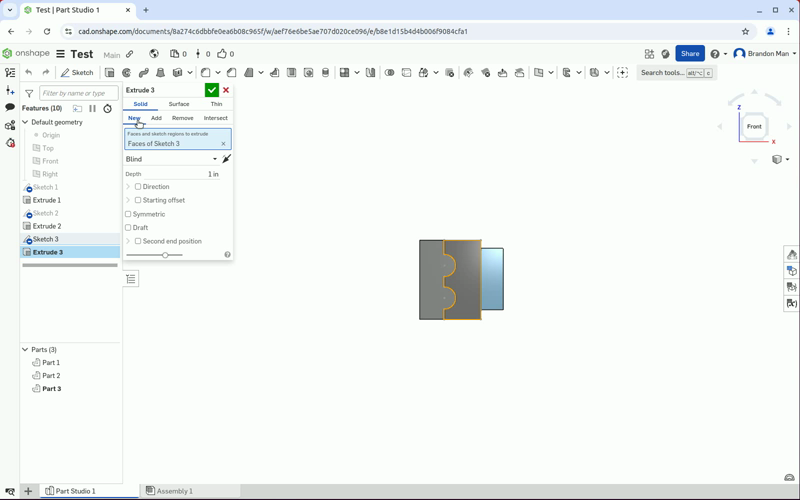
key(tab, 4)
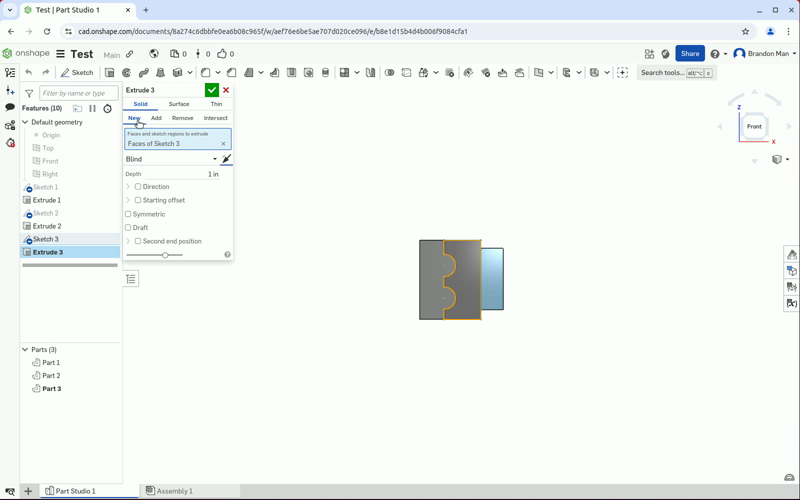
text(0.241)
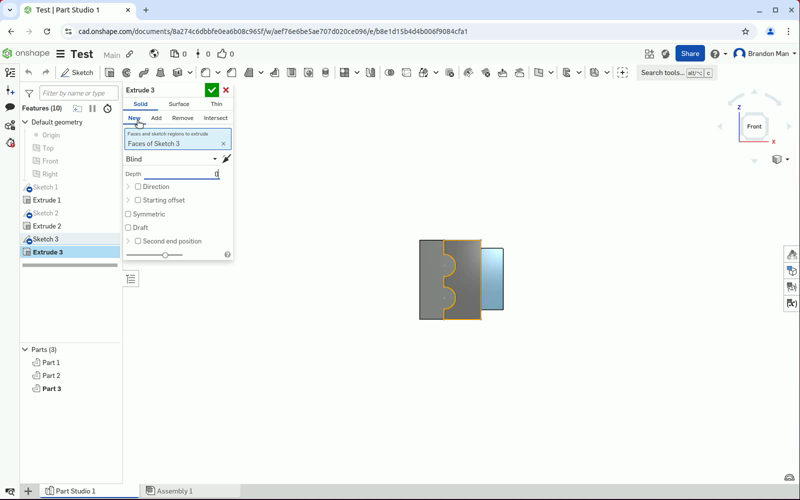
key(enter)
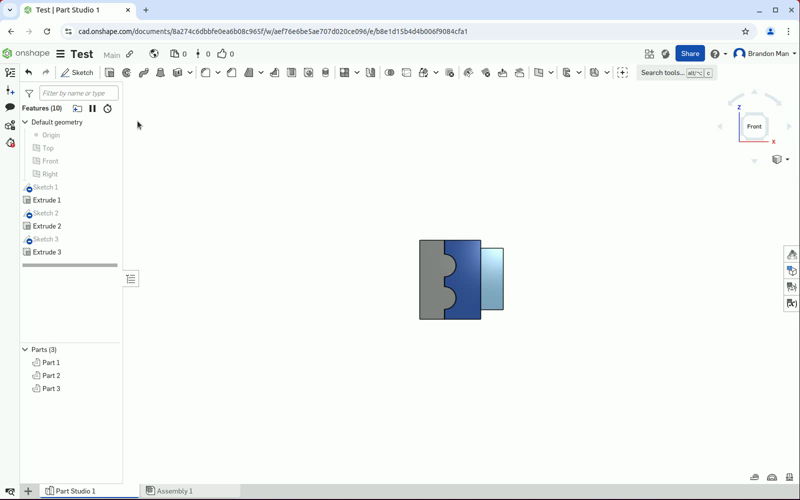
key(shift+h)
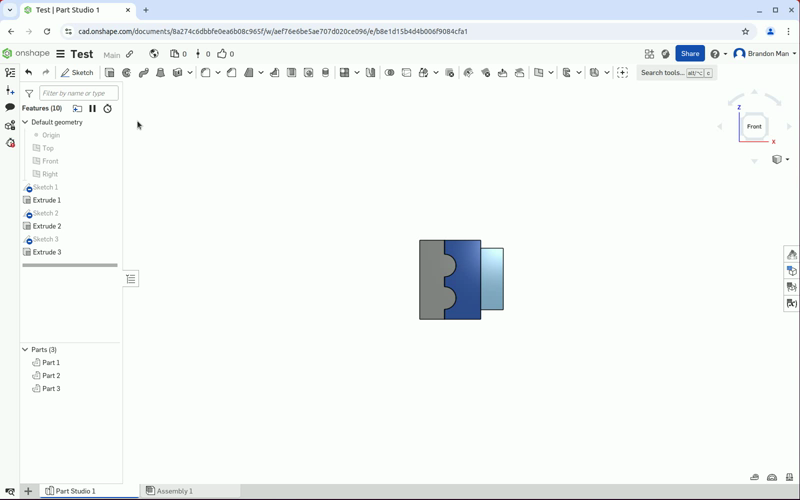
key(shift+h)
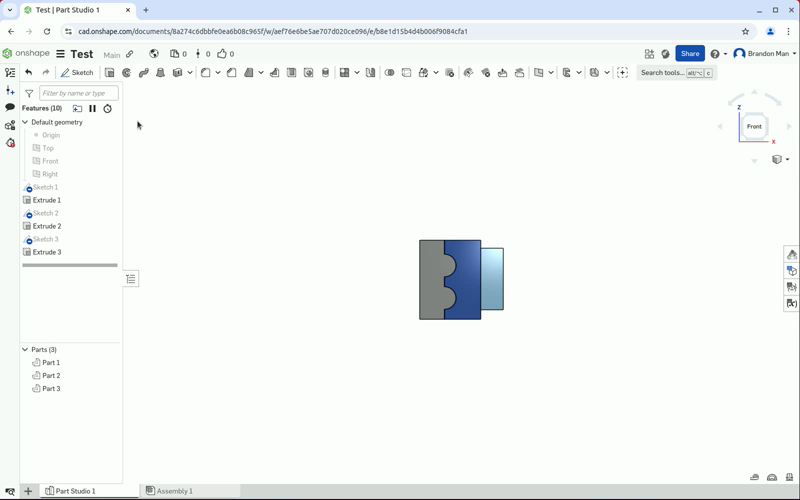
mouse_move(73, 189)
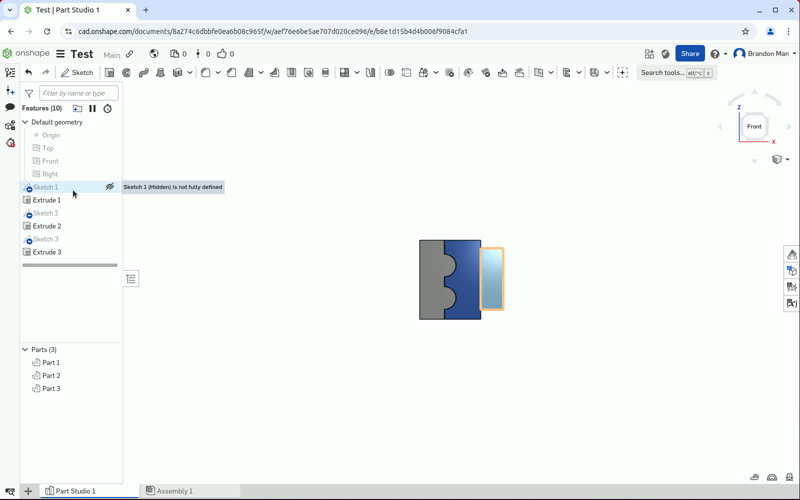
click(73, 189)
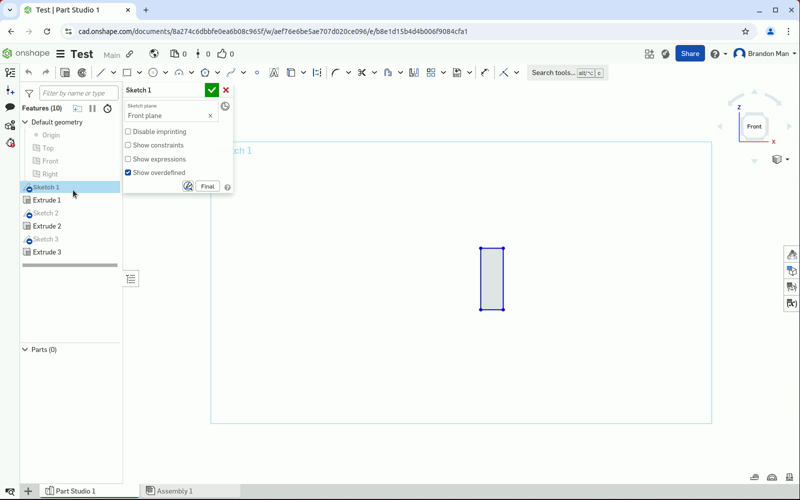
mouse_move(229, 92)
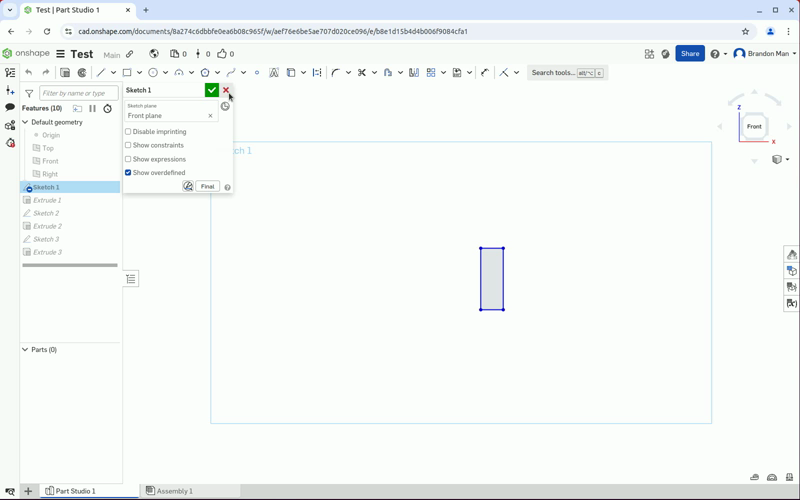
click(229, 92)
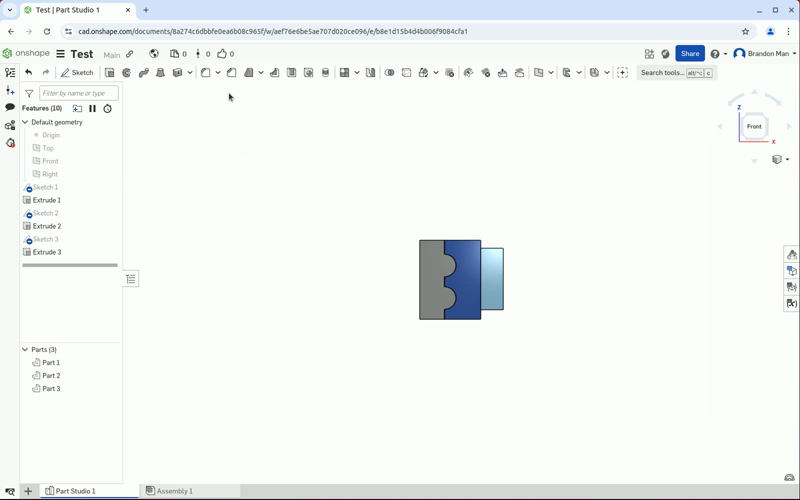
mouse_move(73, 352)
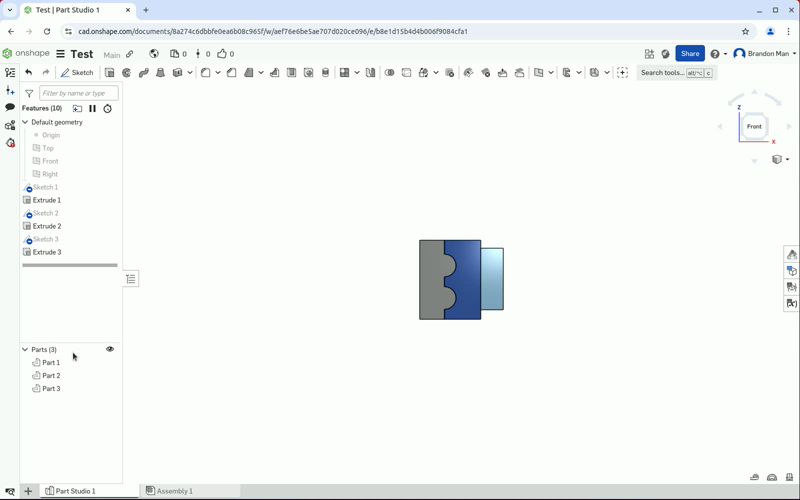
key(y)
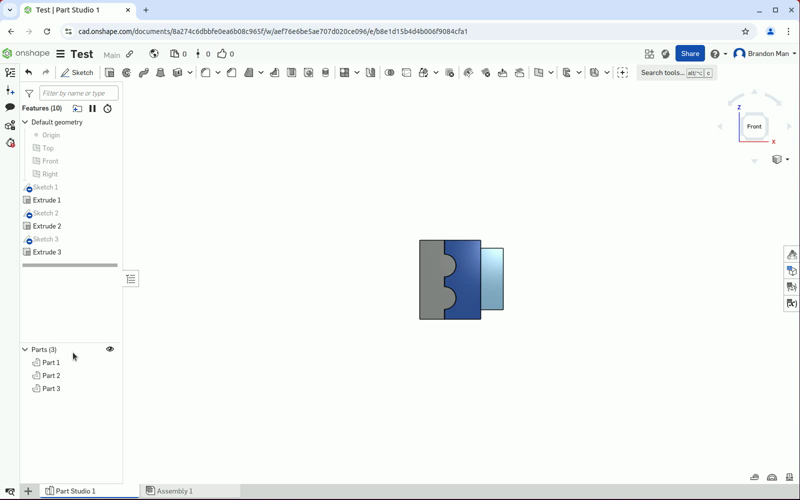
key(shift+p)
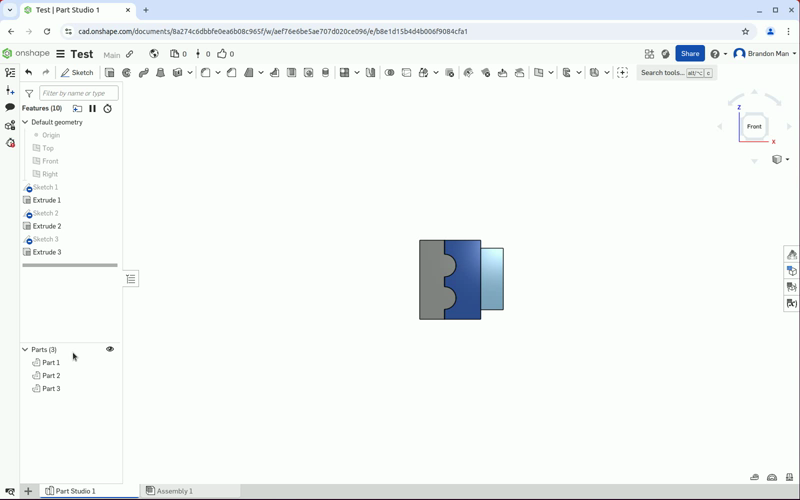
key(space)
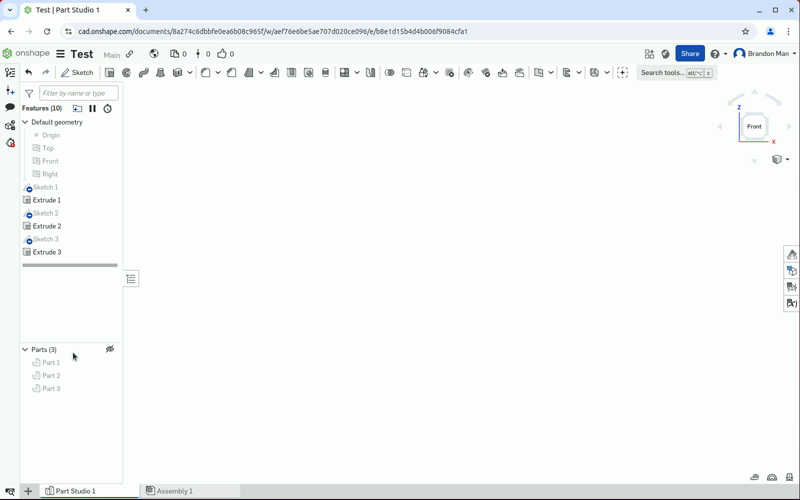
key_down(shift)
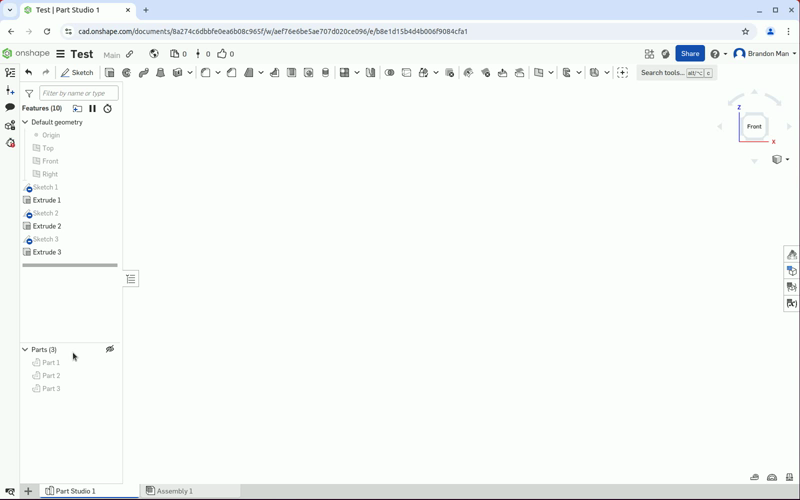
key(down)
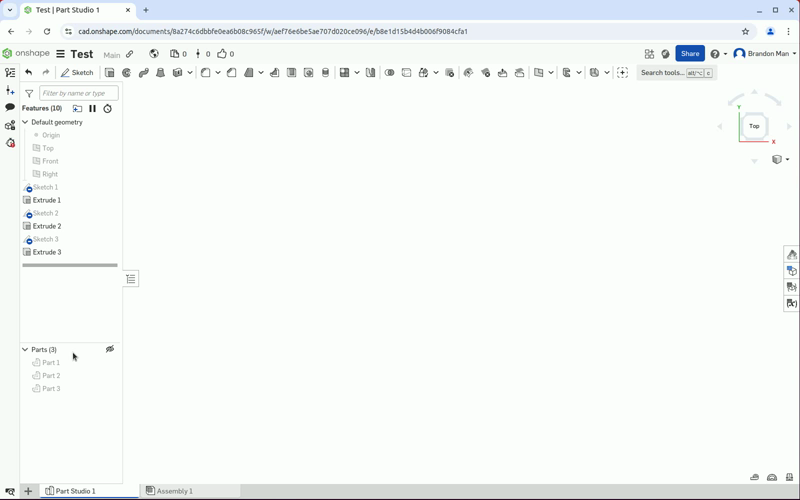
key_up(shift)
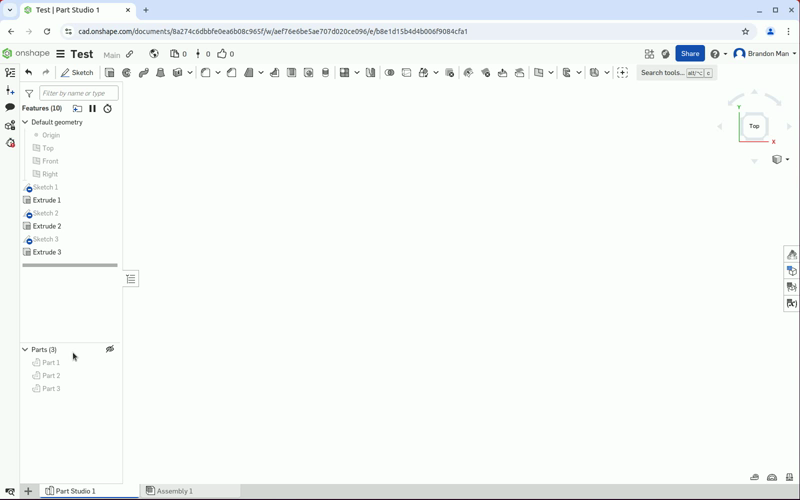
mouse_move(73, 352)
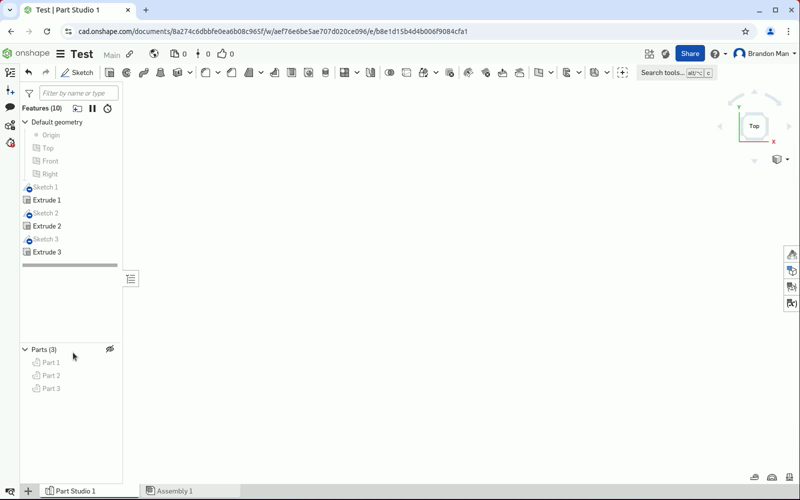
key(shift+y)
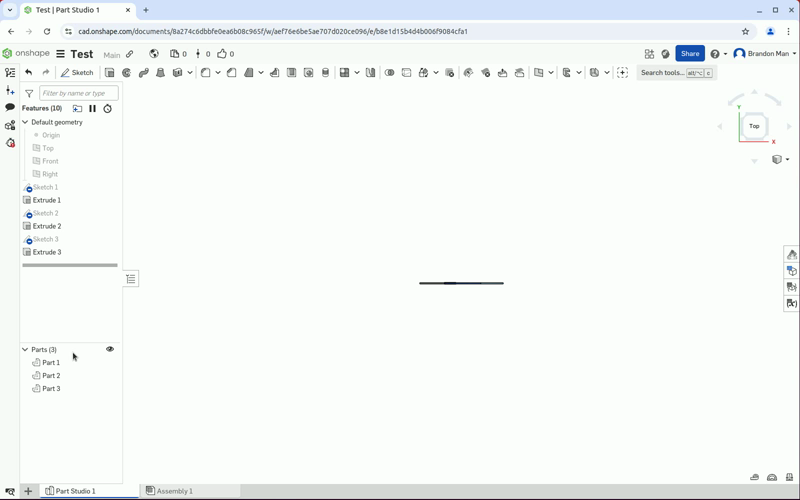
mouse_move(541, 75)
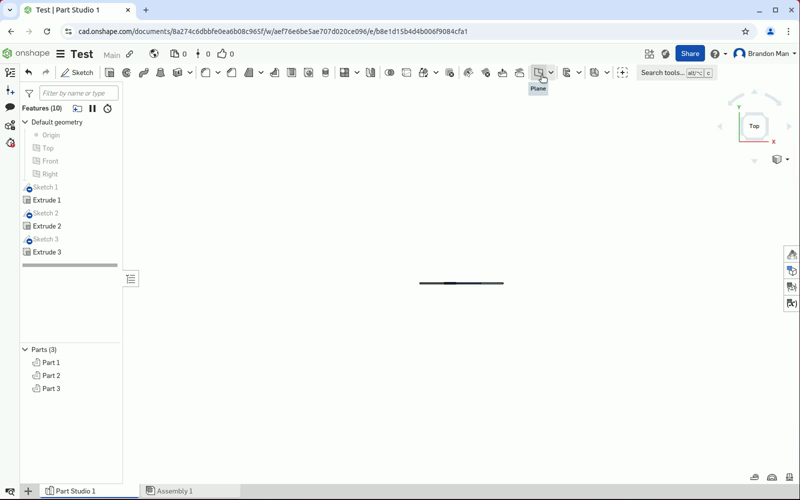
click(541, 75)
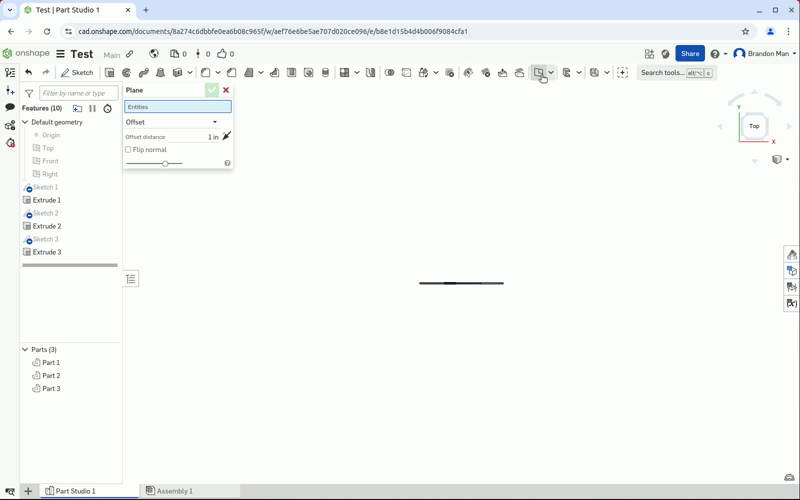
mouse_move(73, 150)
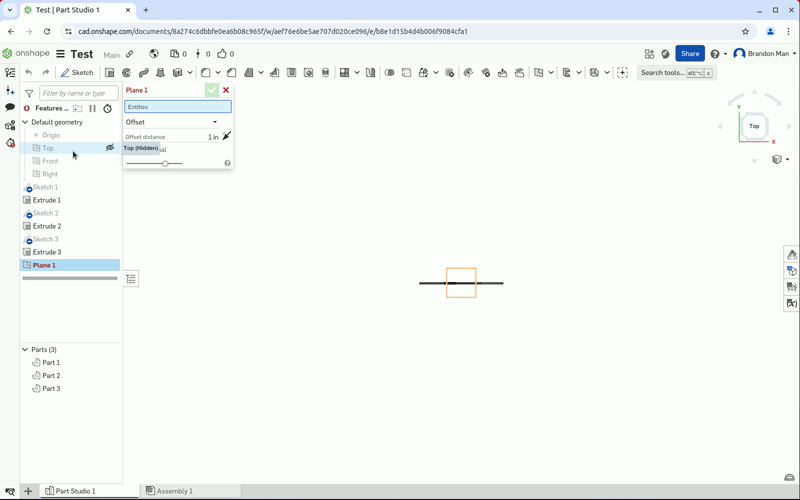
click(73, 150)
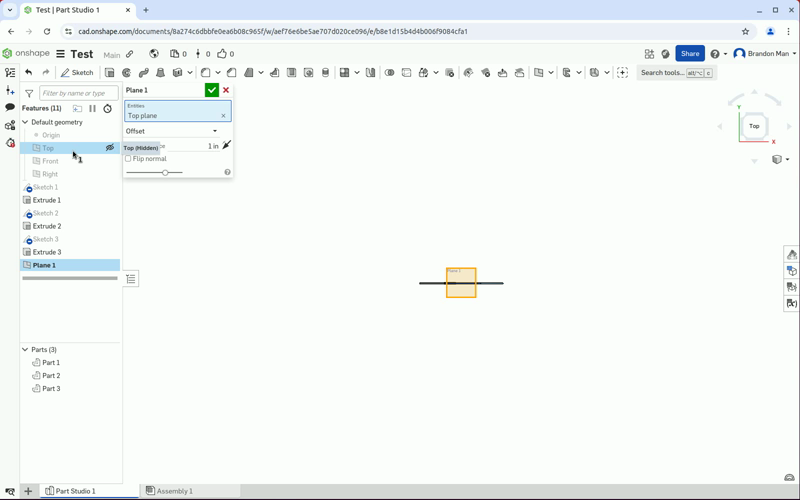
key(tab, 2)
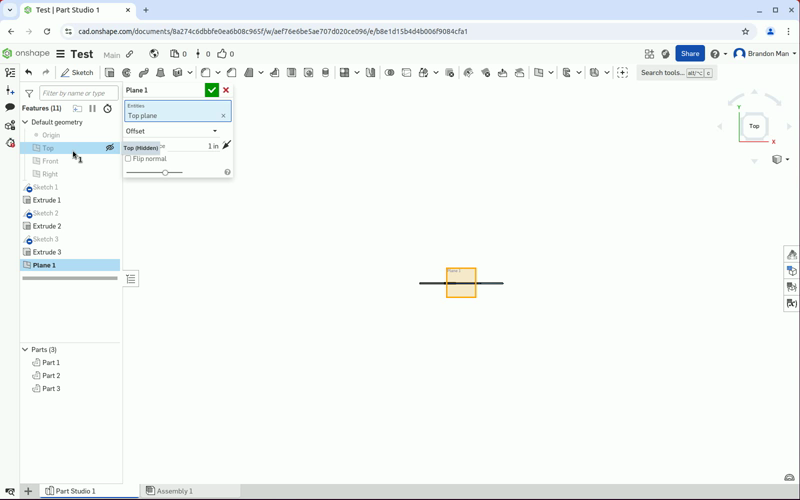
text(8.904)
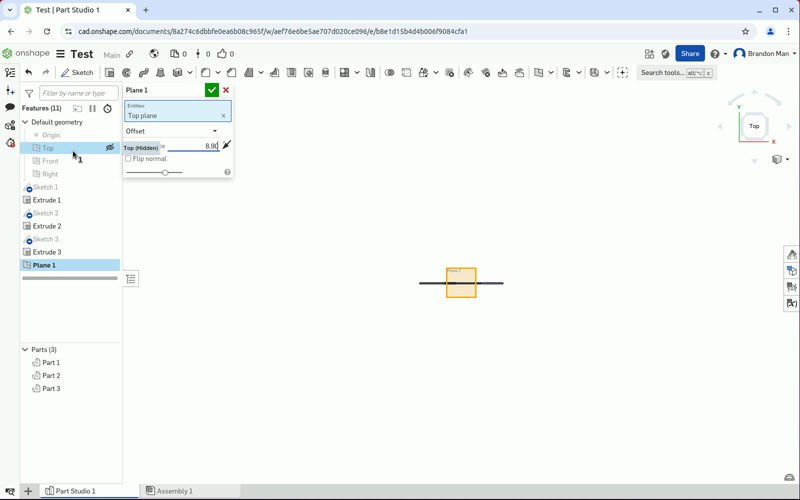
key(enter, 2)
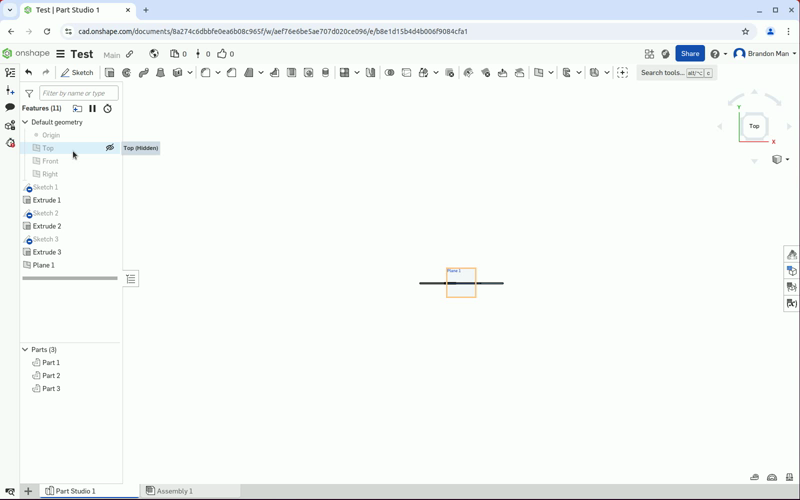
key(shift+s)
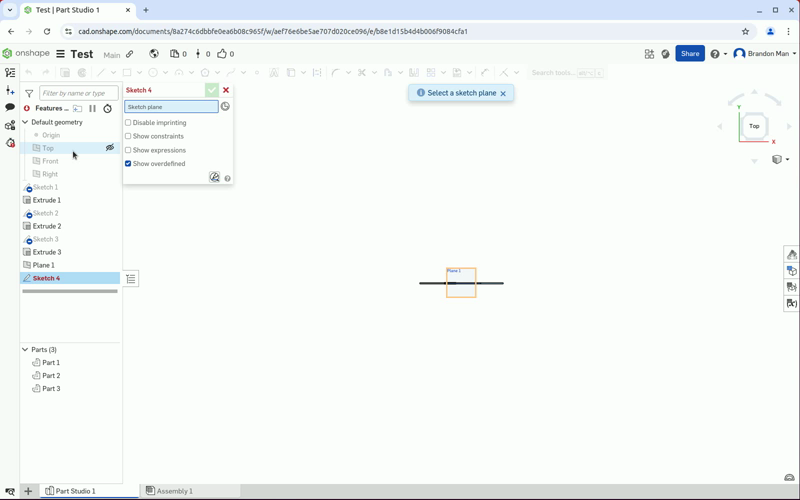
mouse_move(73, 267)
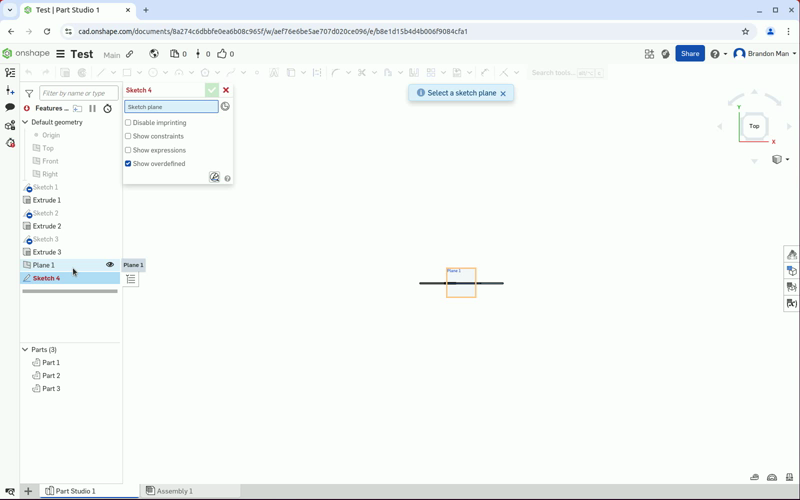
click(73, 267)
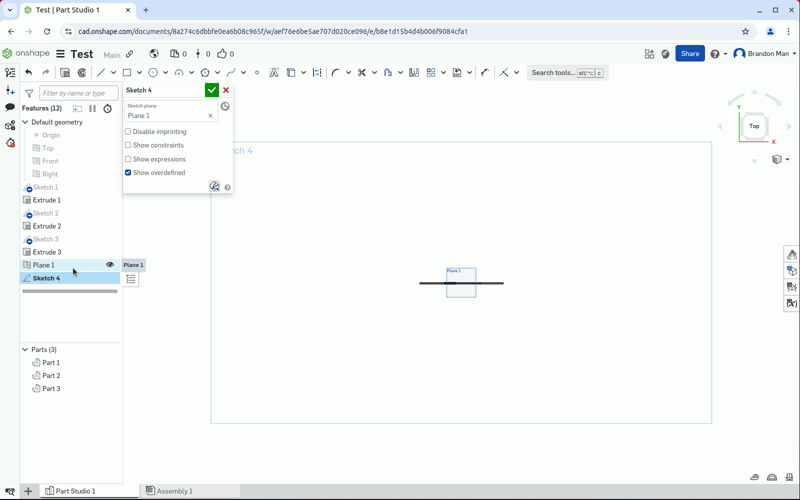
mouse_move(73, 352)
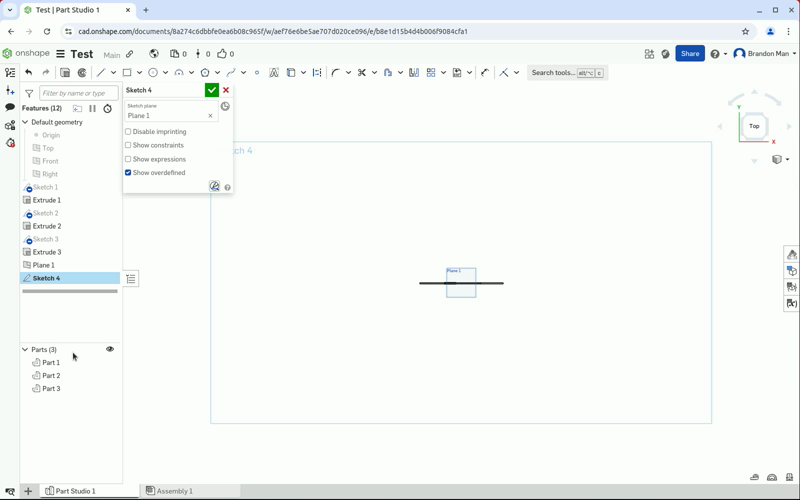
key(y)
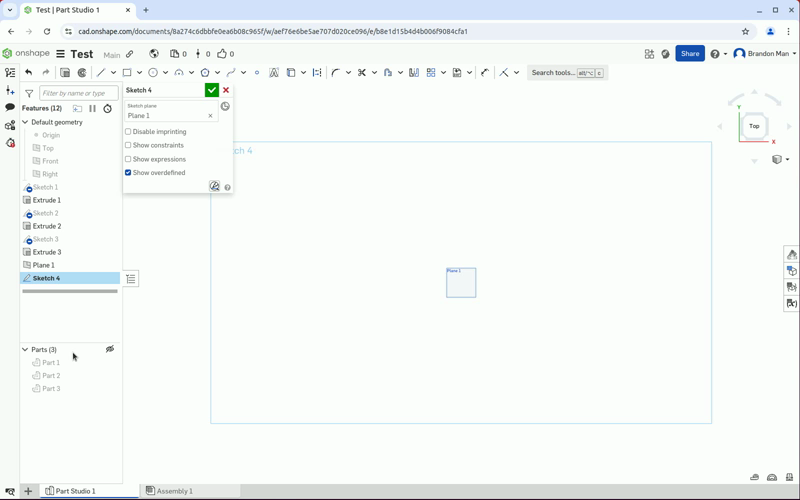
key(l)
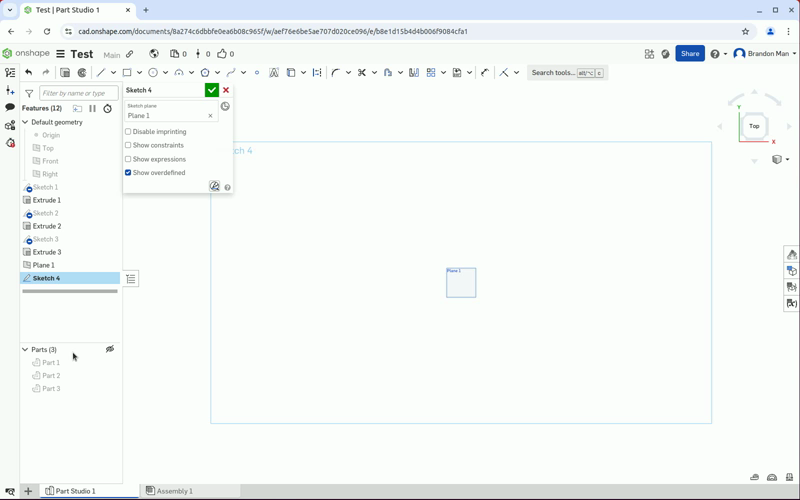
key_down(shift)
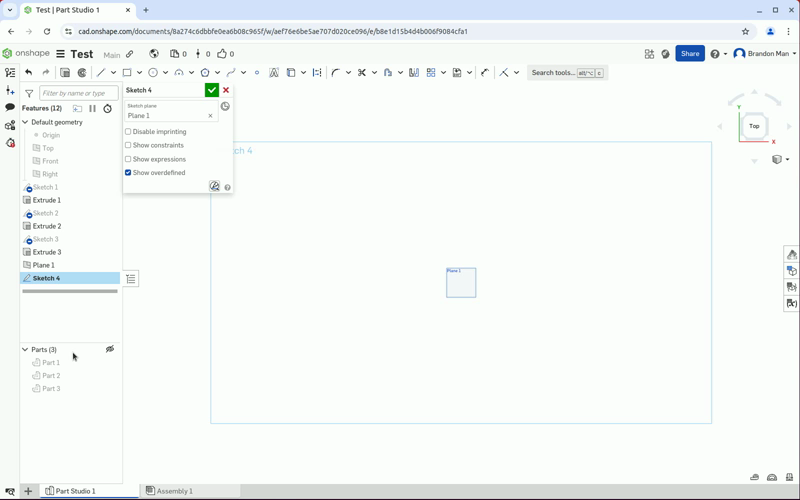
mouse_move(419, 284)
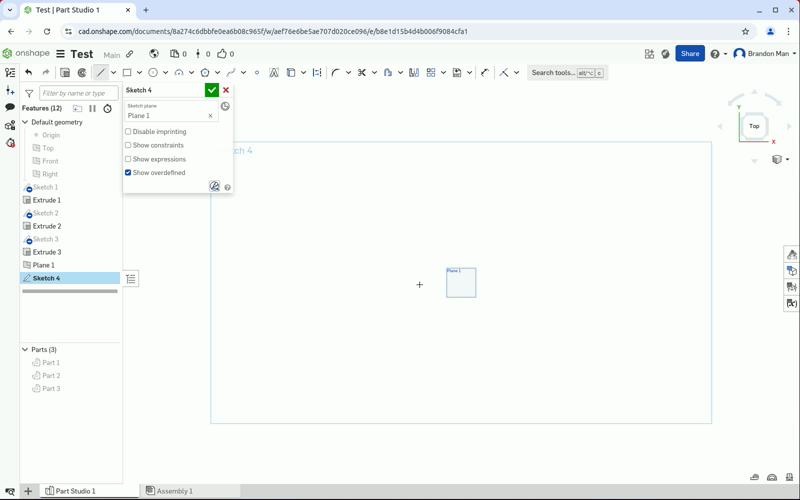
click(419, 284)
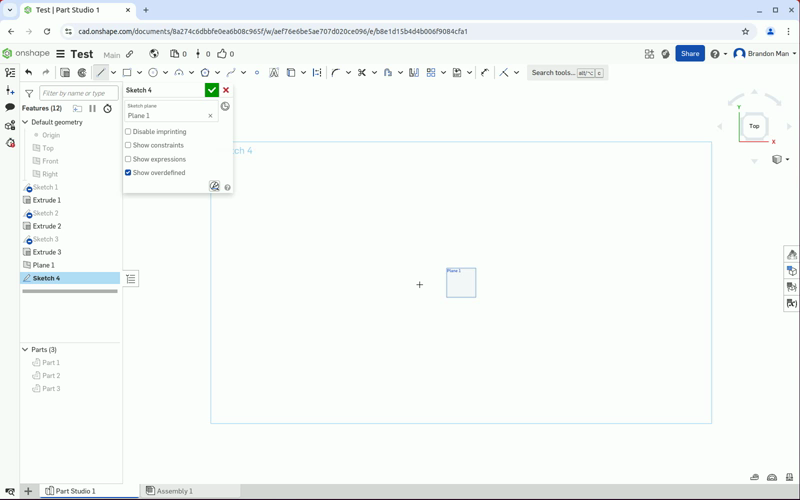
key_up(shift)
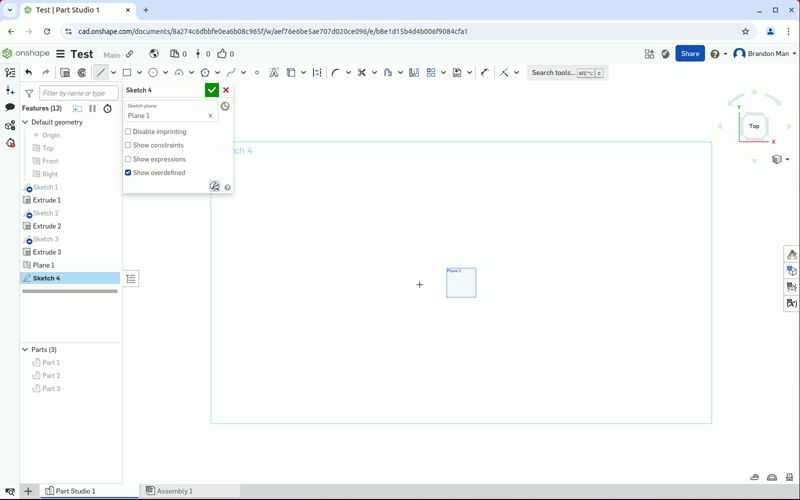
key_down(shift)
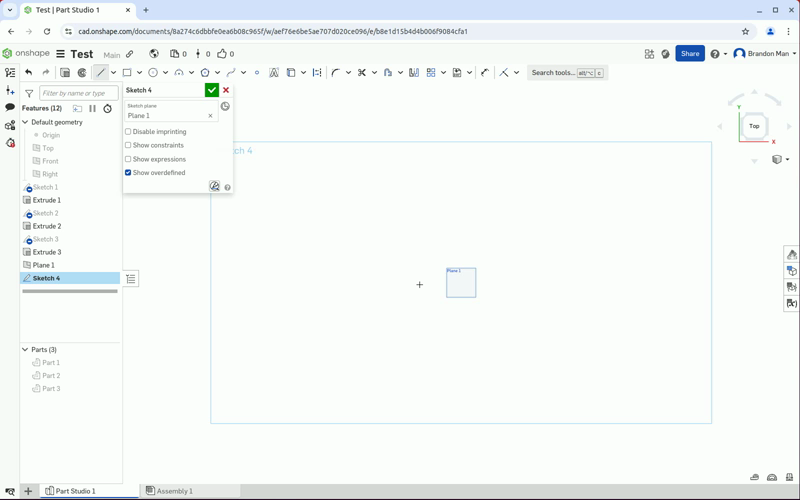
mouse_move(453, 395)
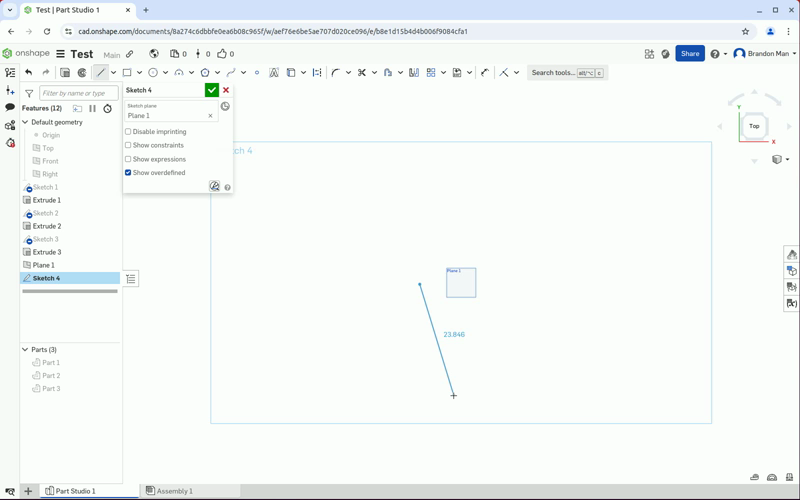
click(453, 395)
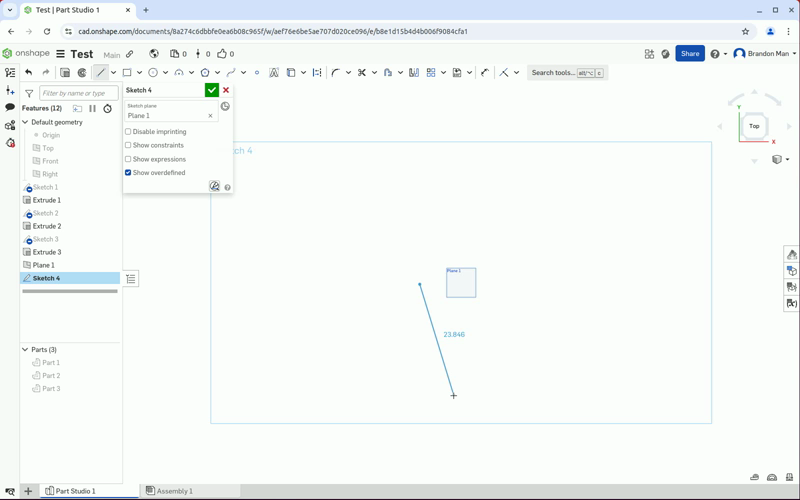
key_up(shift)
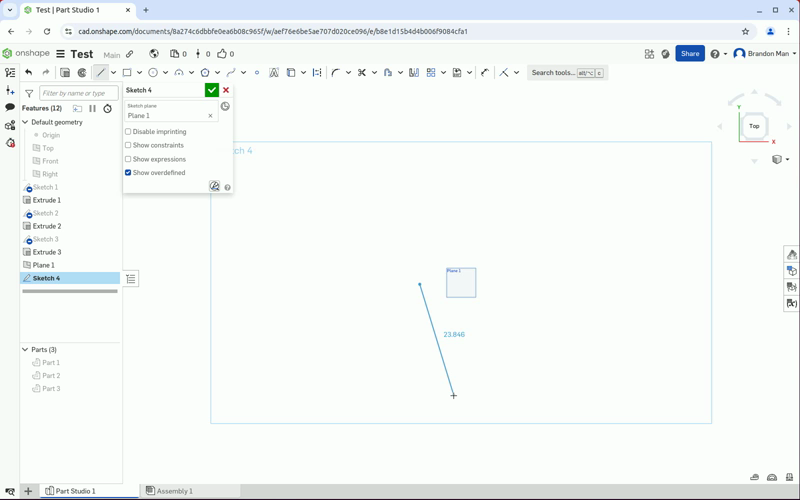
key_down(shift)
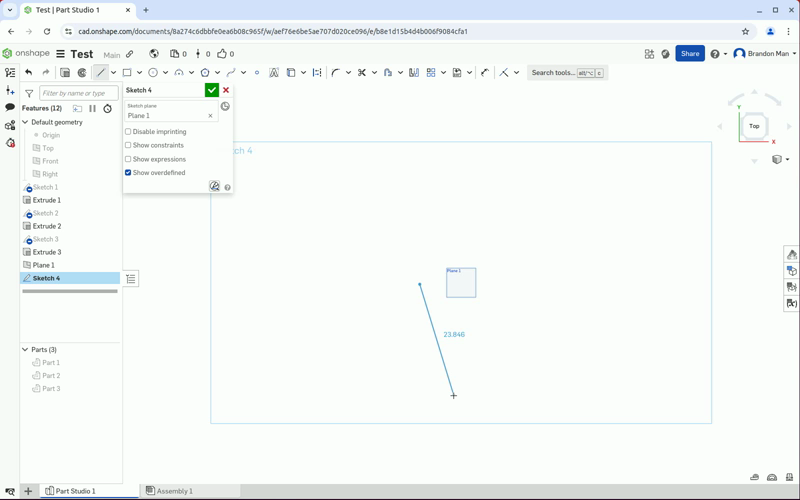
mouse_move(483, 395)
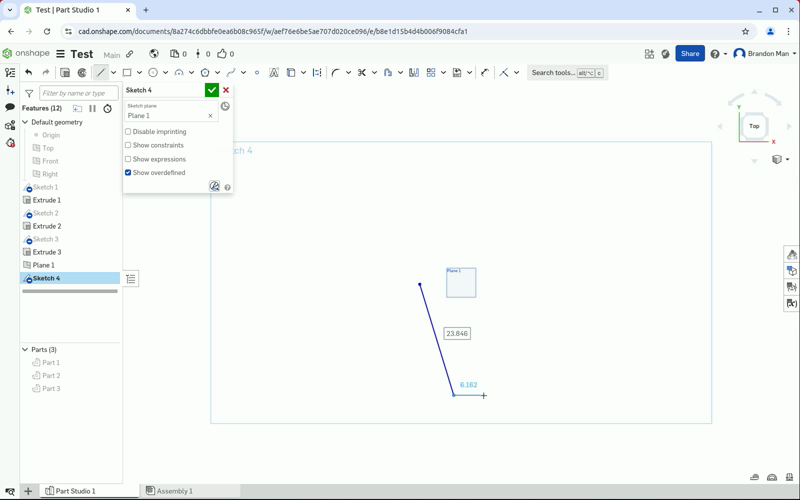
mouse_move(503, 395)
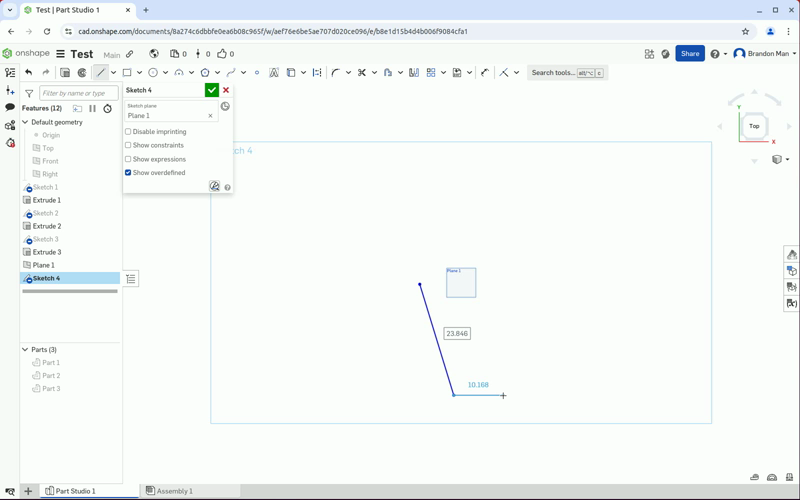
click(503, 395)
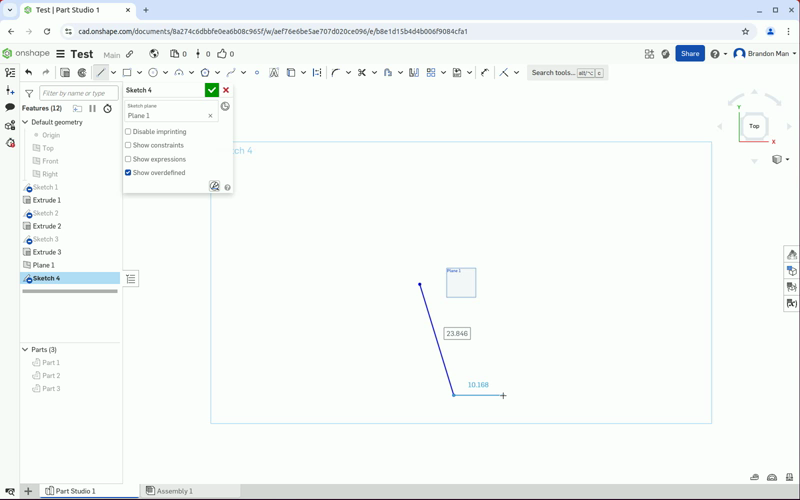
key_up(shift)
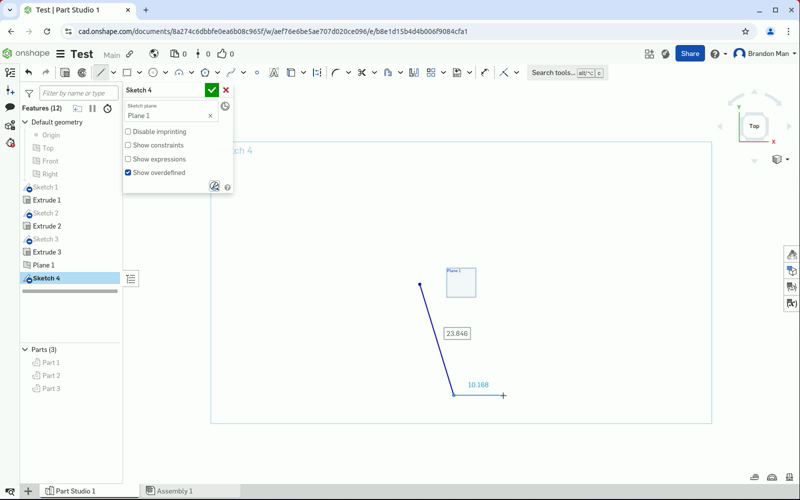
key_down(shift)
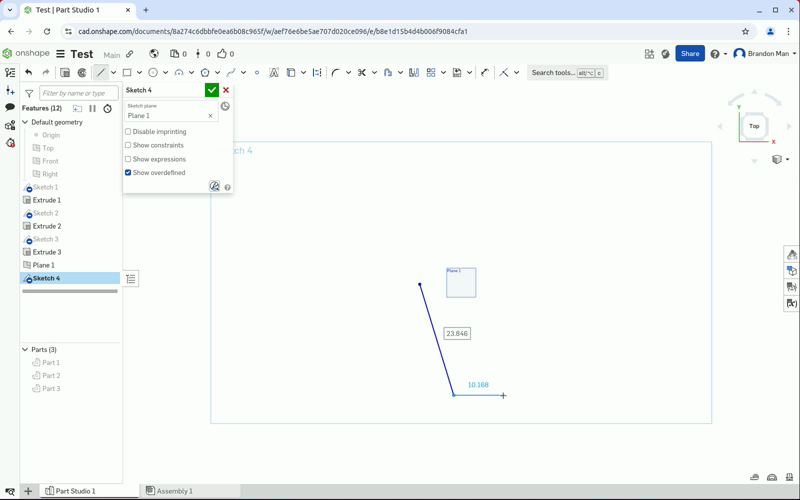
mouse_move(533, 395)
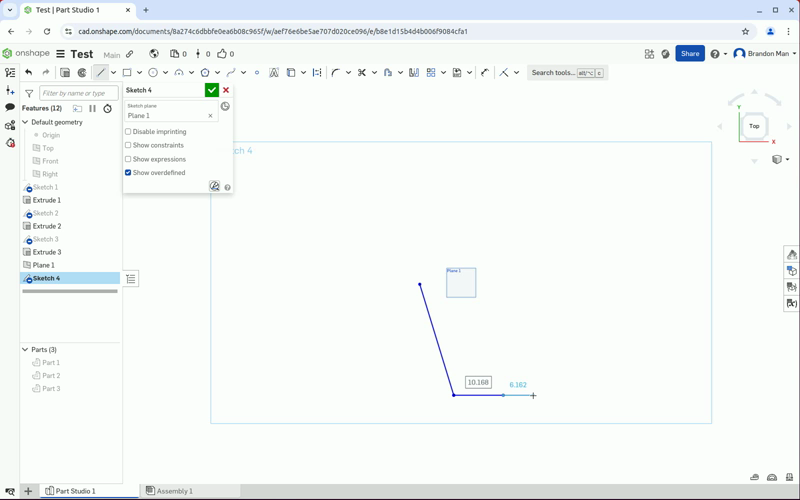
mouse_move(503, 351)
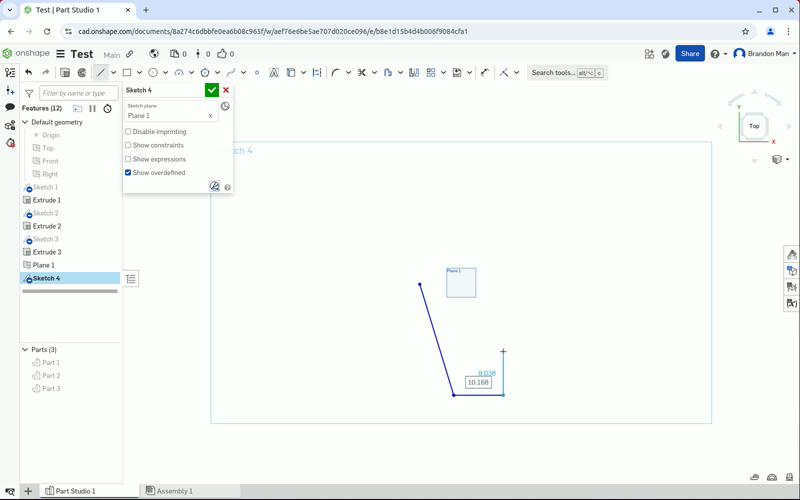
click(503, 351)
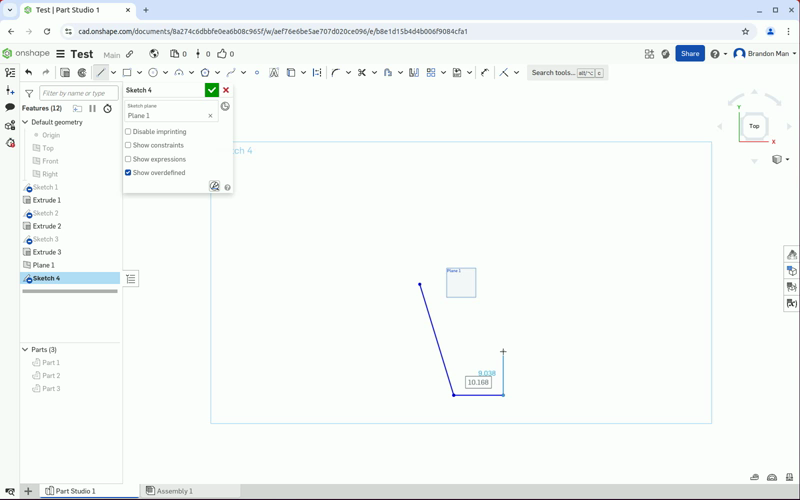
key_up(shift)
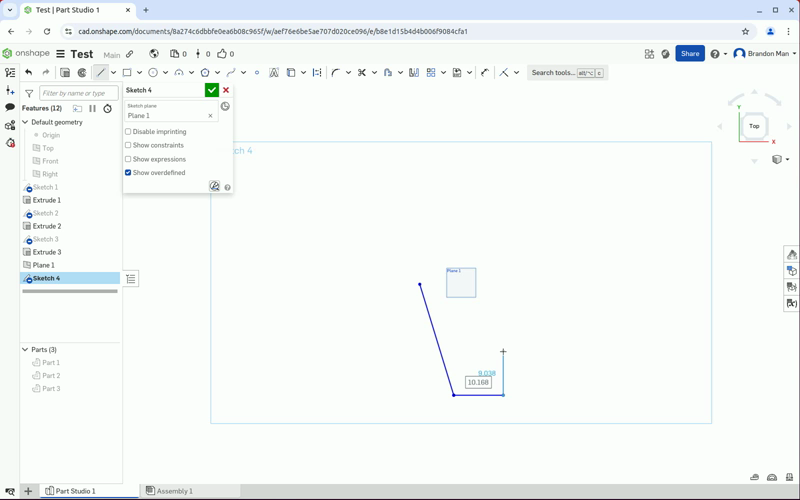
key(esc)
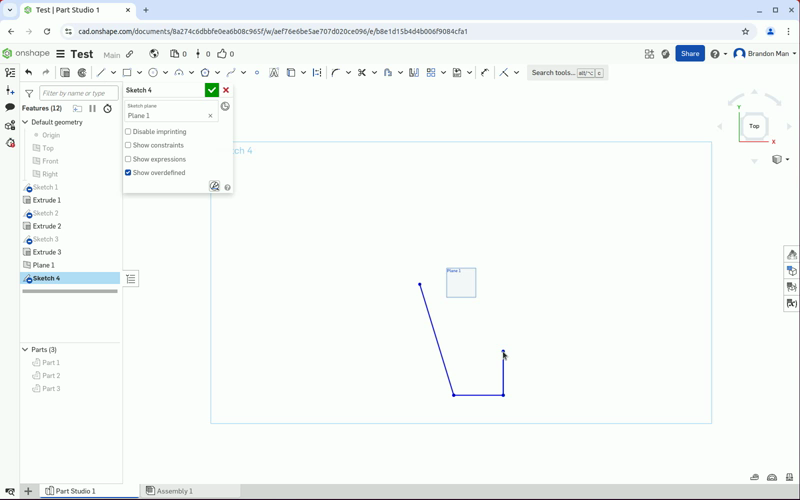
key(a)
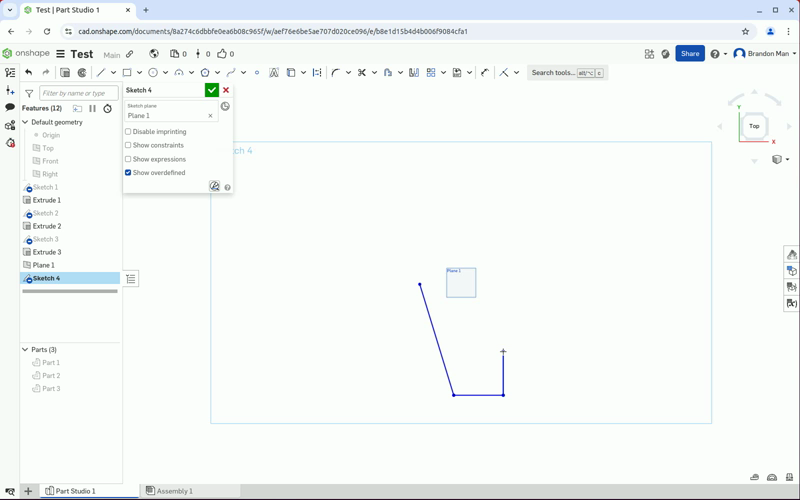
mouse_move(503, 351)
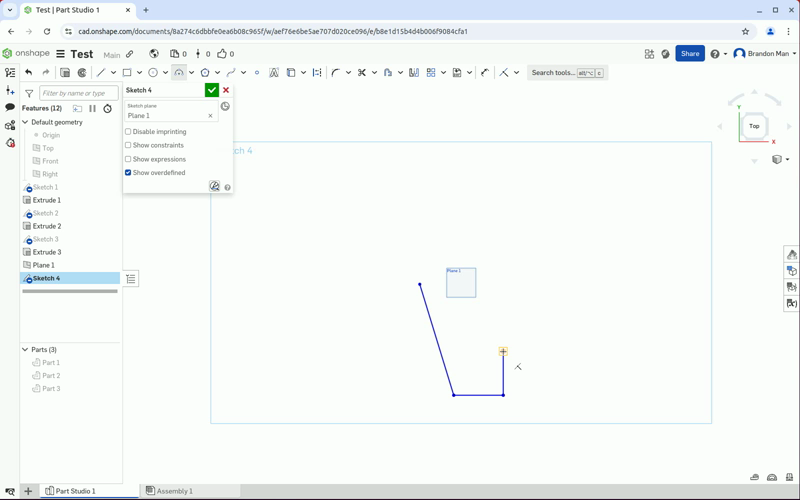
click(503, 351)
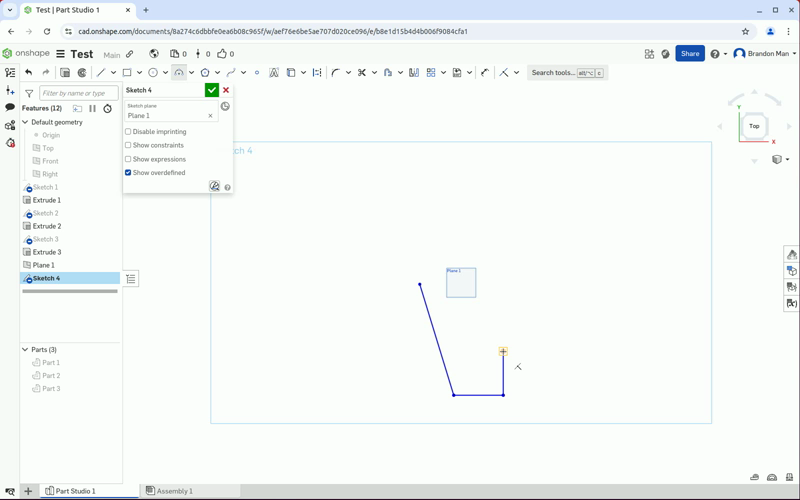
key_down(shift)
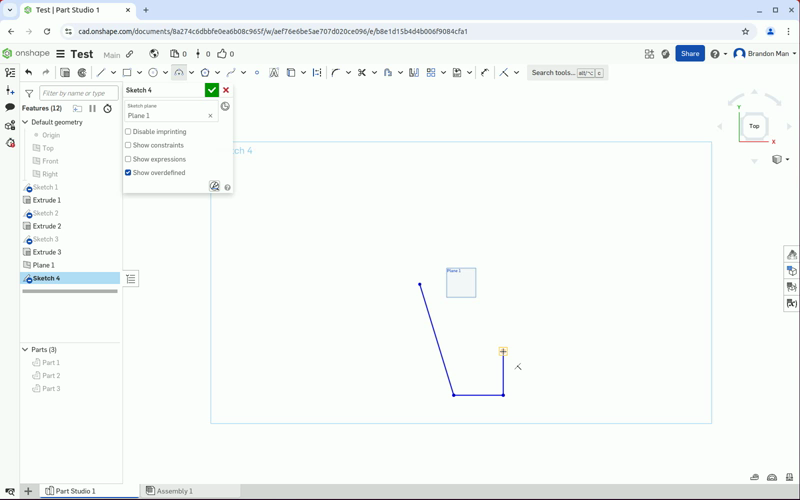
mouse_move(503, 327)
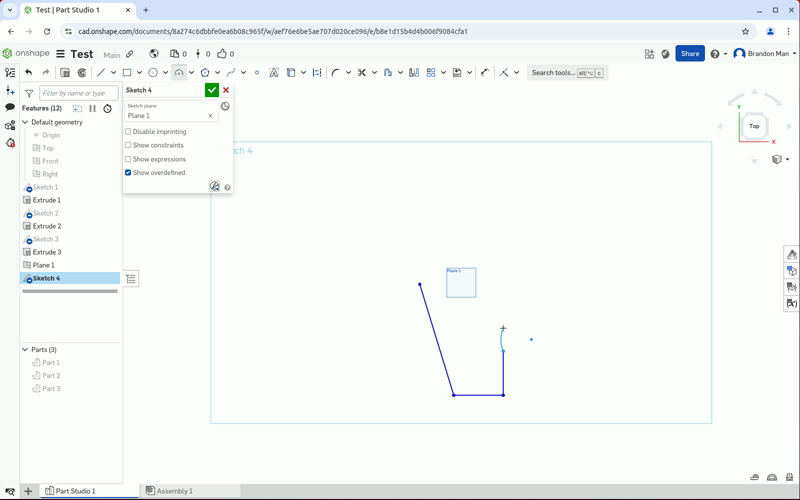
click(503, 327)
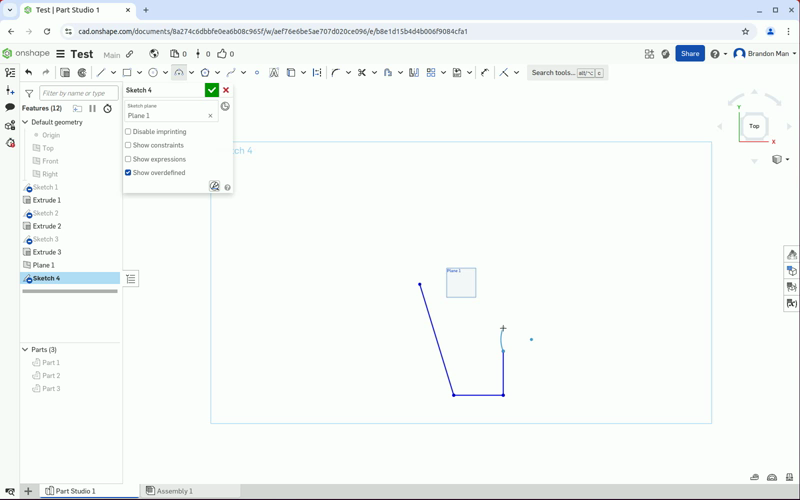
mouse_move(491, 339)
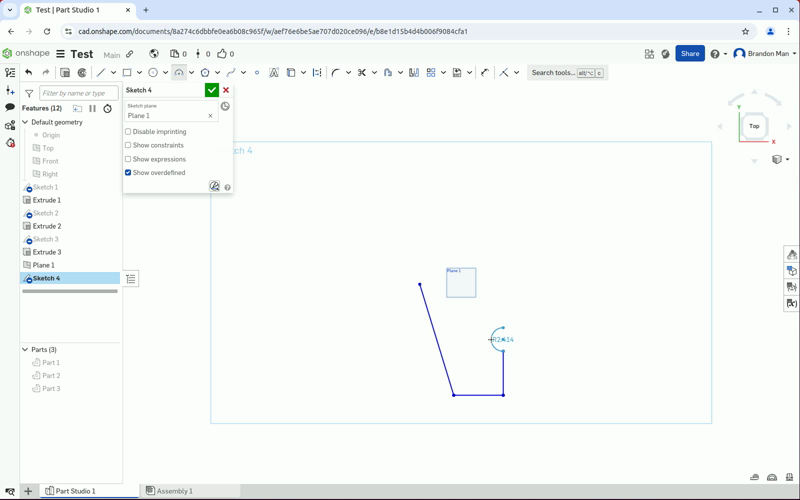
click(491, 339)
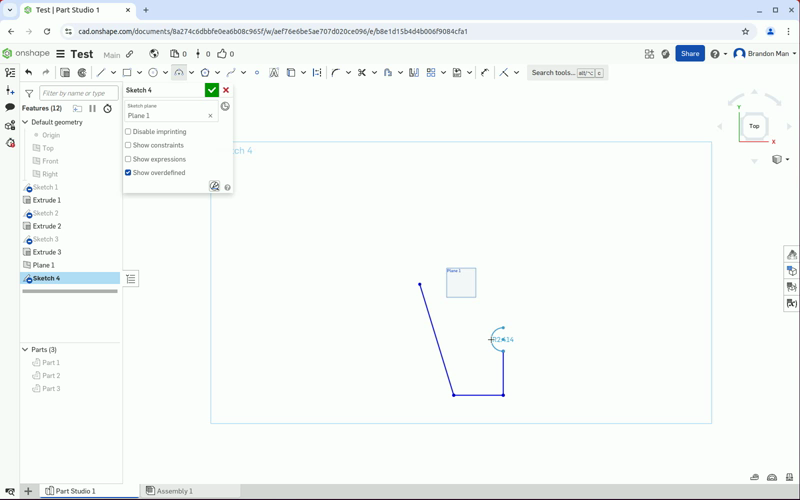
key_up(shift)
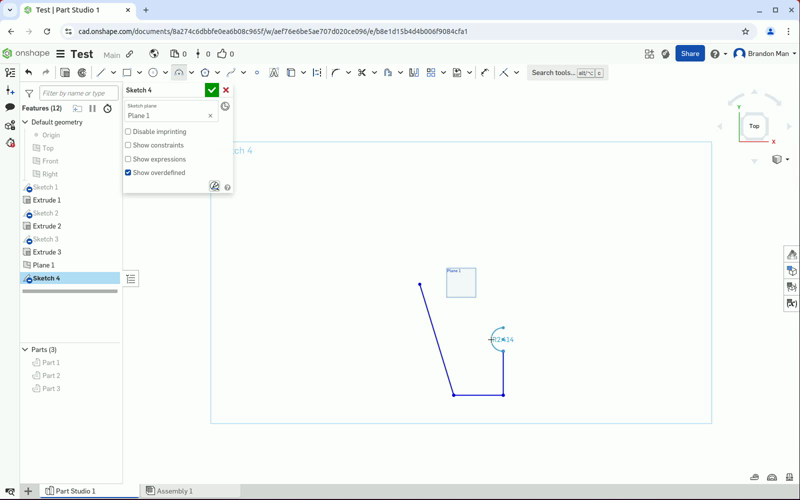
key(esc)
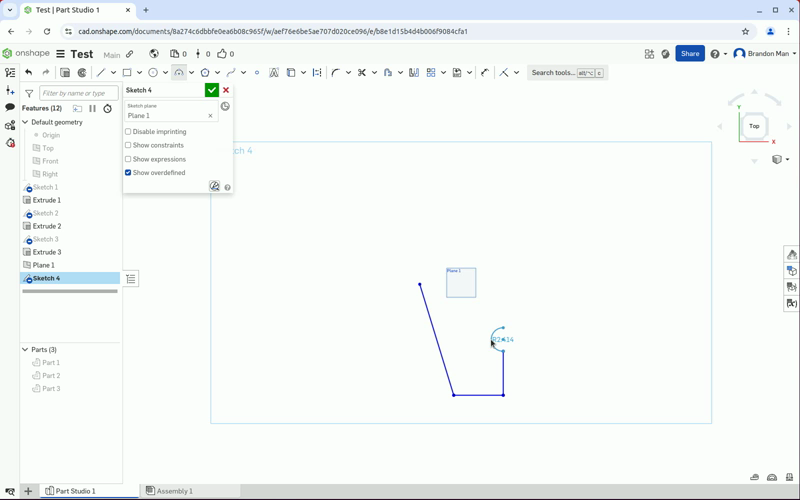
key(l)
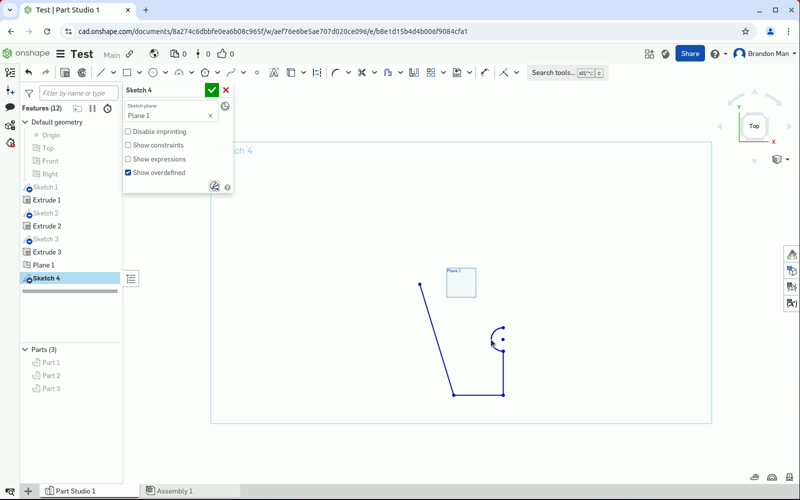
mouse_move(503, 327)
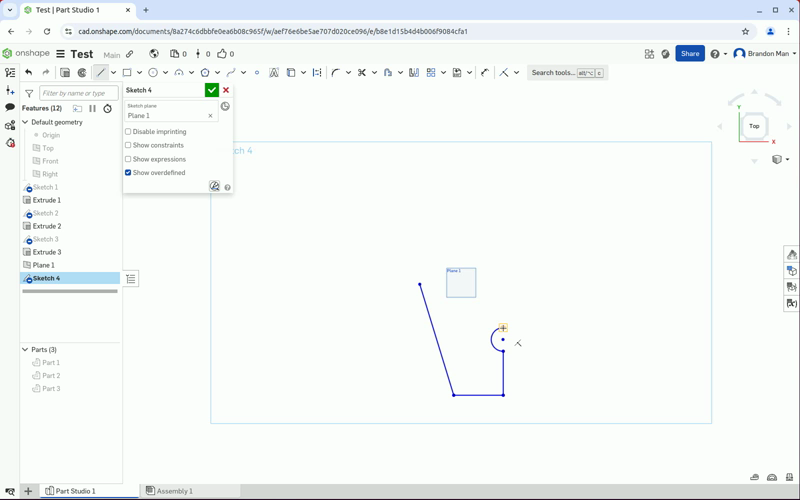
click(503, 327)
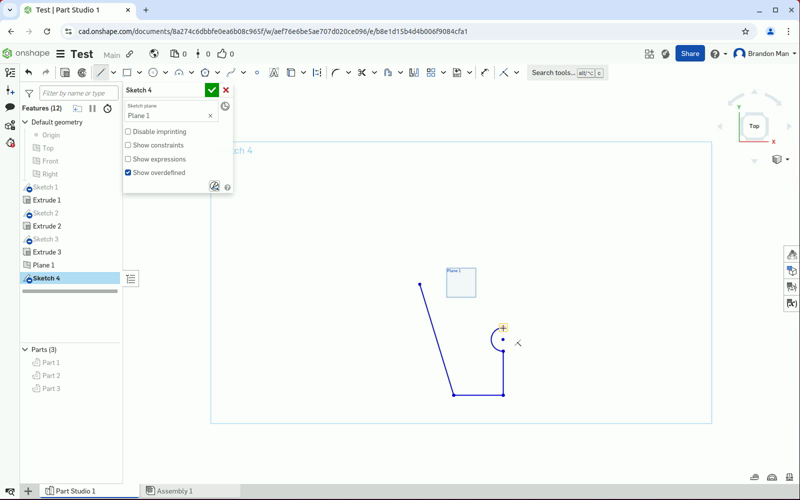
key_down(shift)
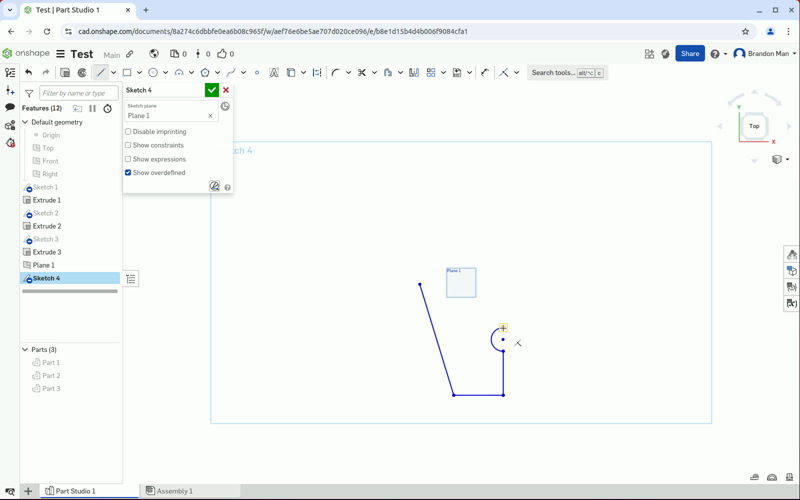
mouse_move(533, 327)
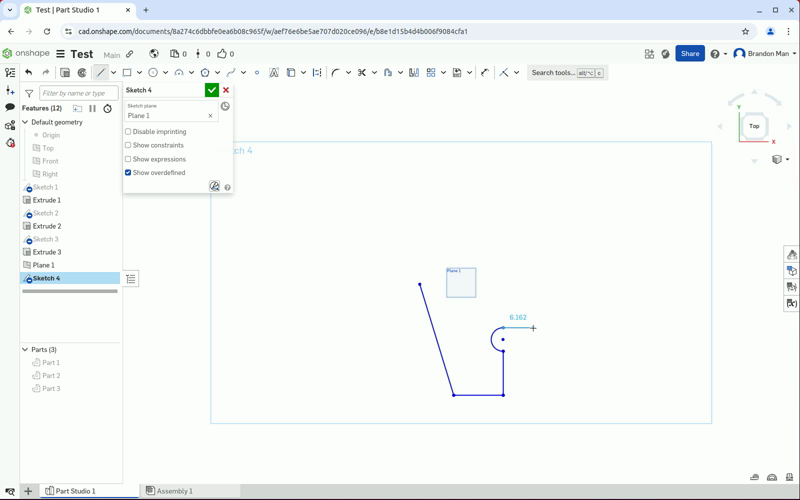
mouse_move(503, 292)
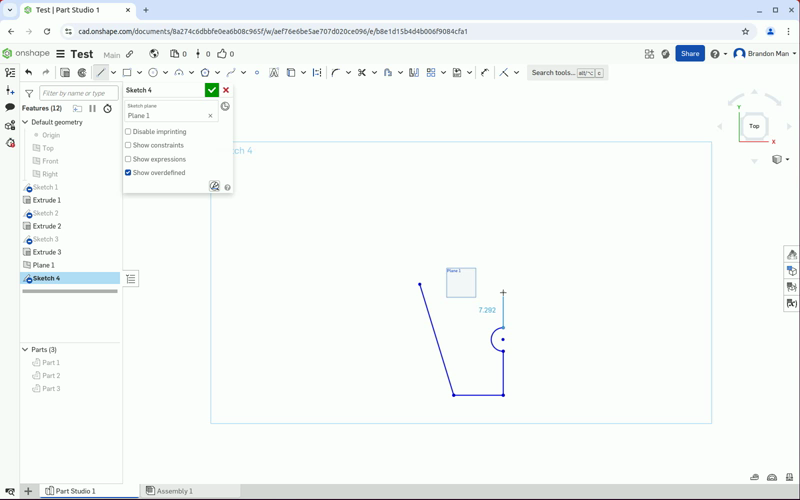
click(503, 292)
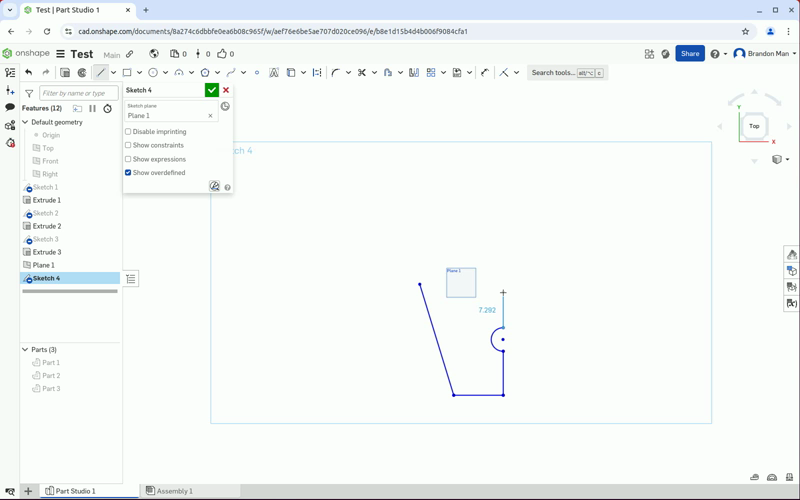
key_up(shift)
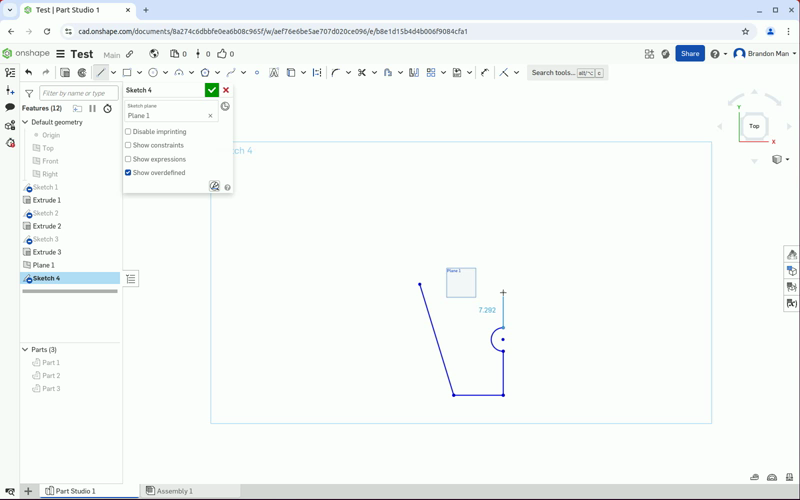
key_down(shift)
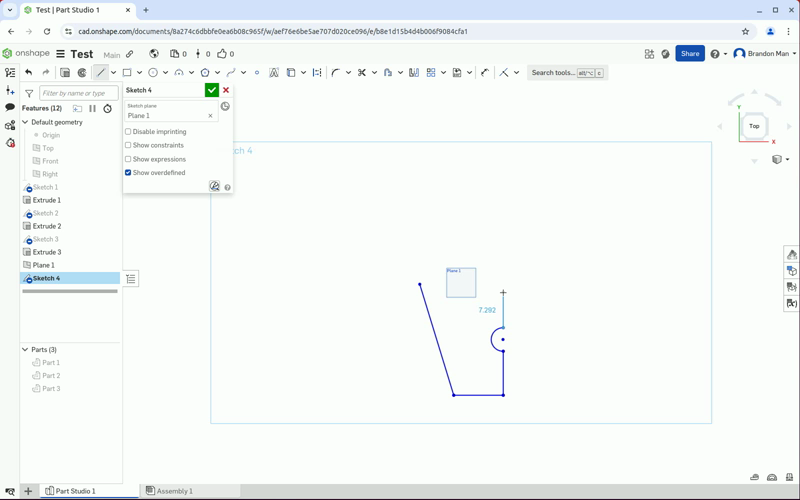
mouse_move(533, 292)
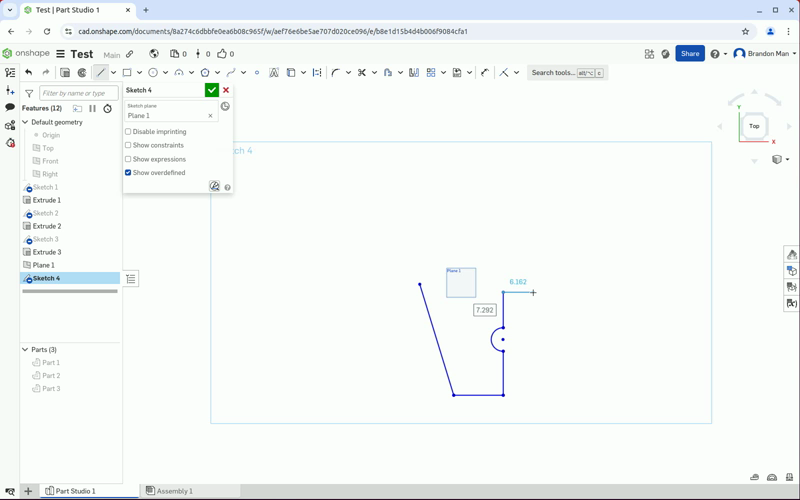
mouse_move(480, 292)
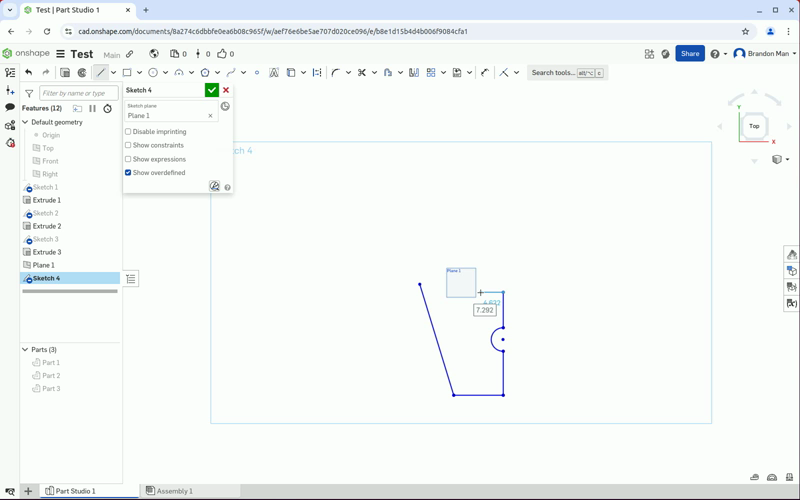
click(480, 292)
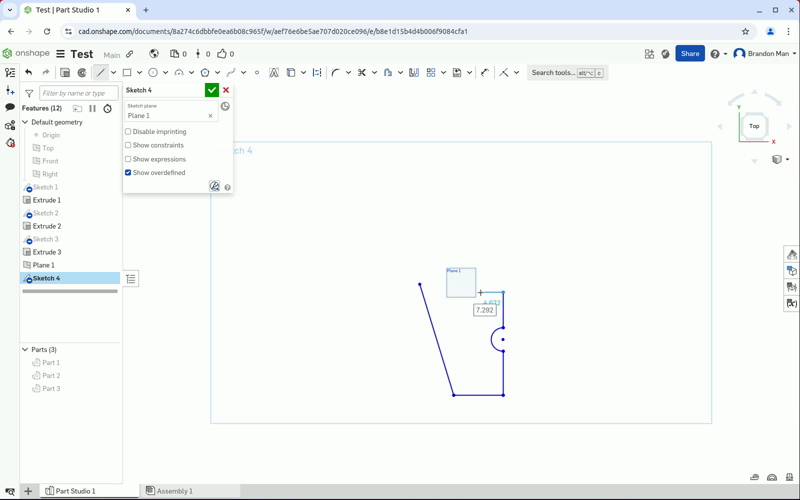
key_up(shift)
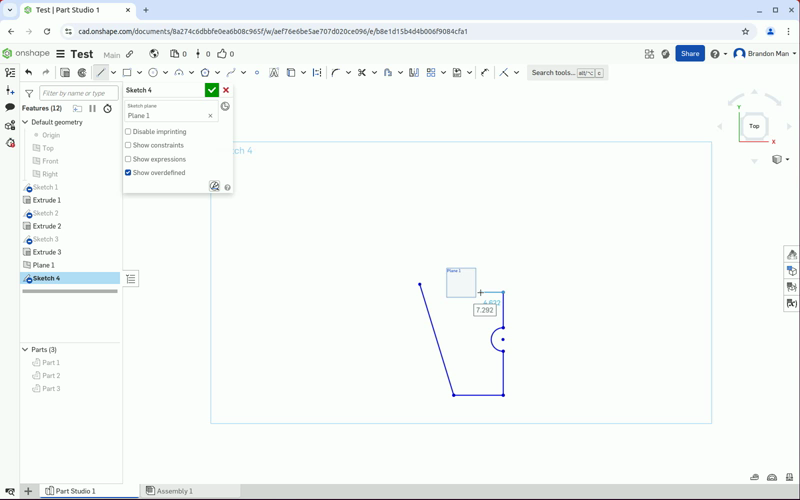
key_down(shift)
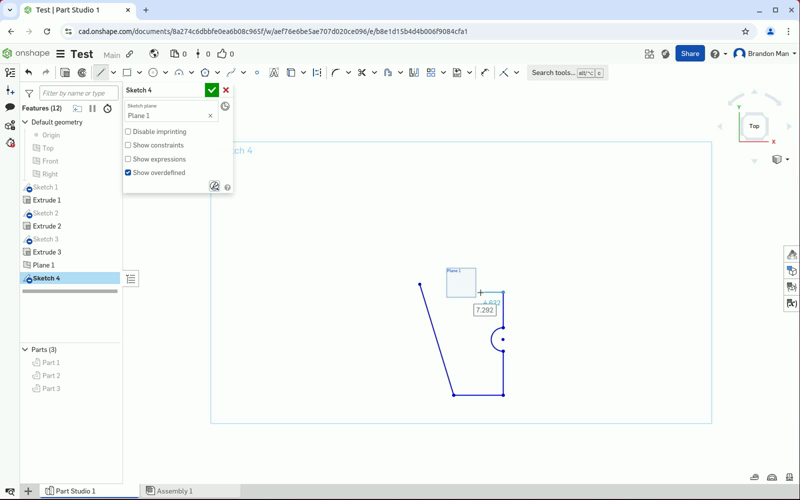
mouse_move(510, 292)
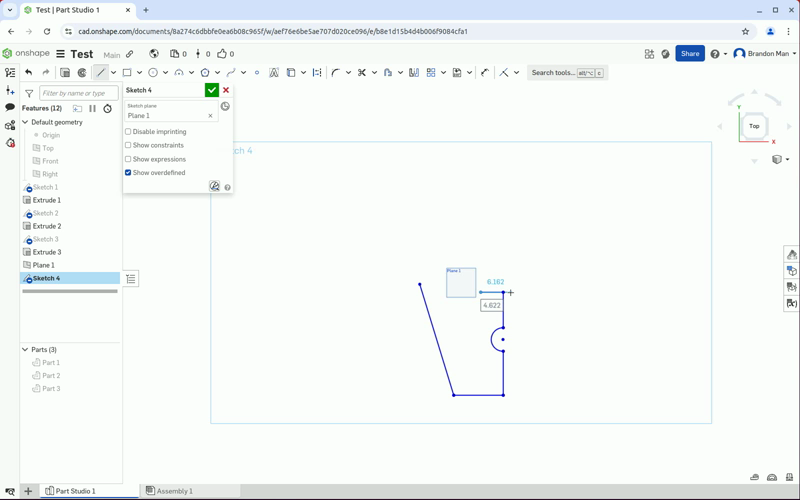
mouse_move(480, 284)
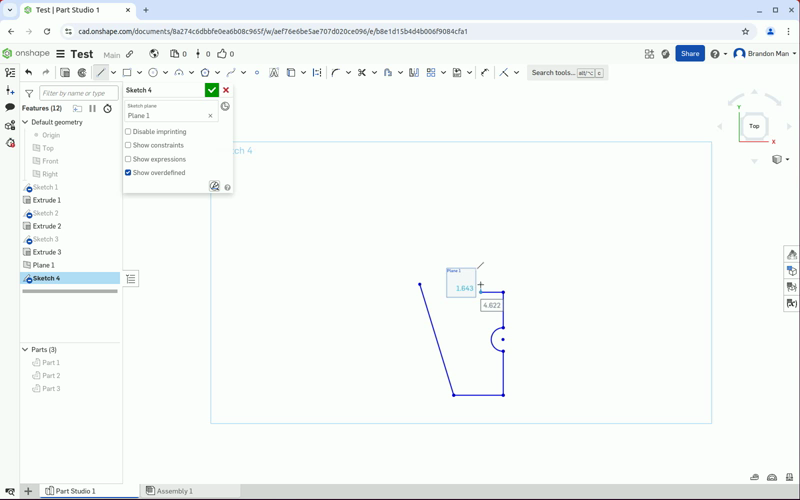
click(480, 284)
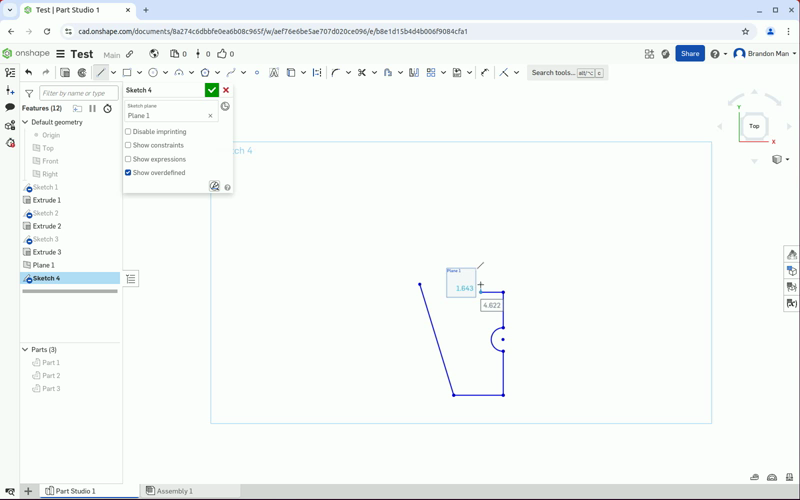
key_up(shift)
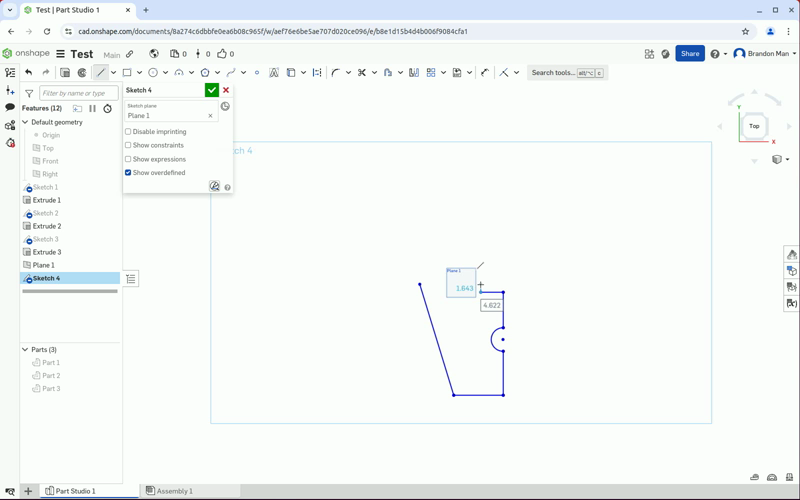
key_down(shift)
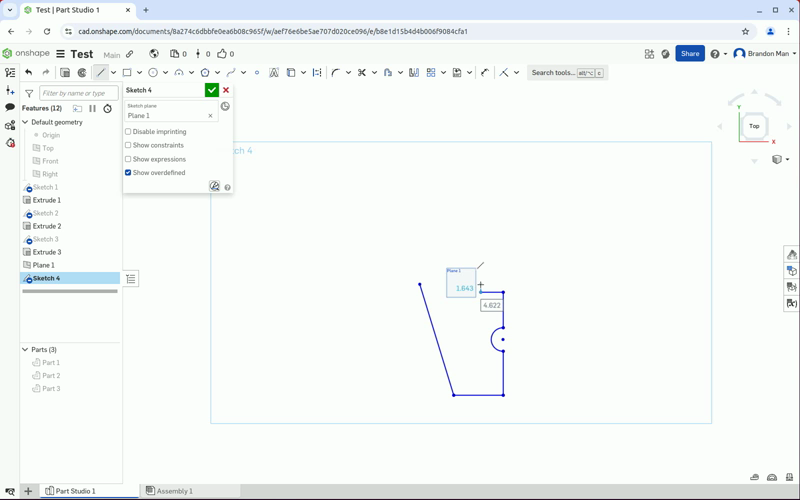
mouse_move(419, 284)
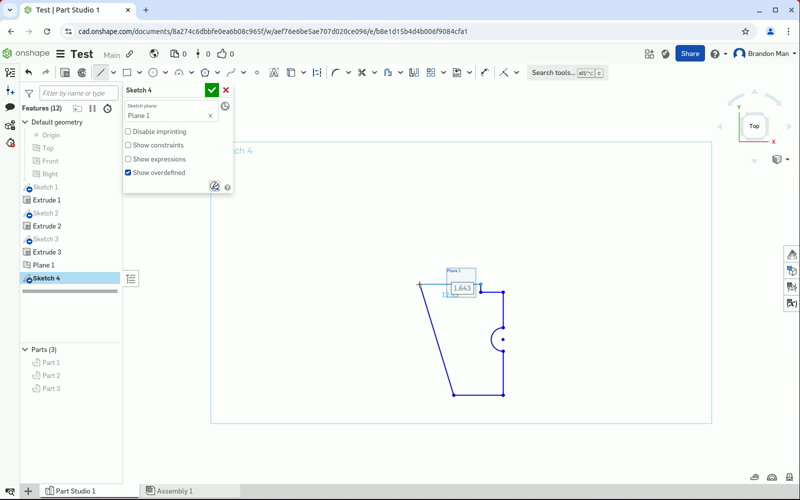
key_up(shift)
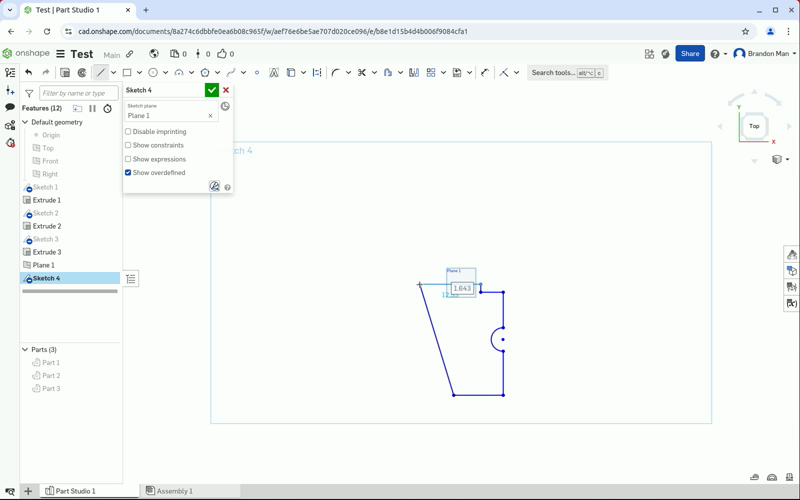
click(419, 284)
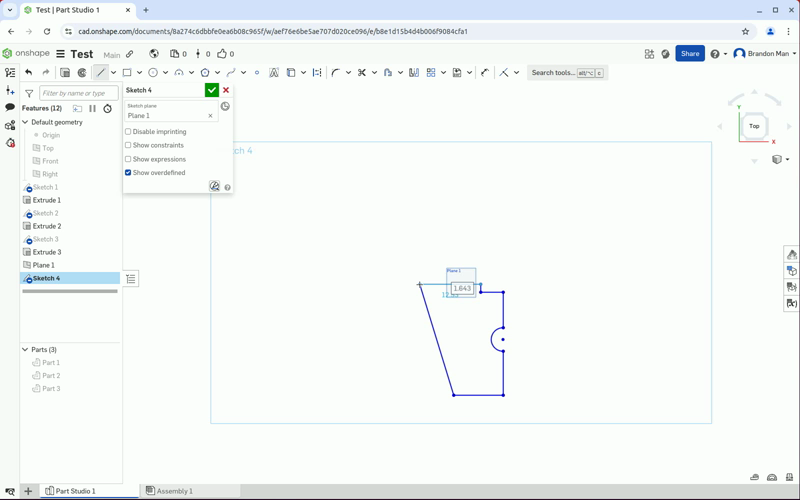
key(esc)
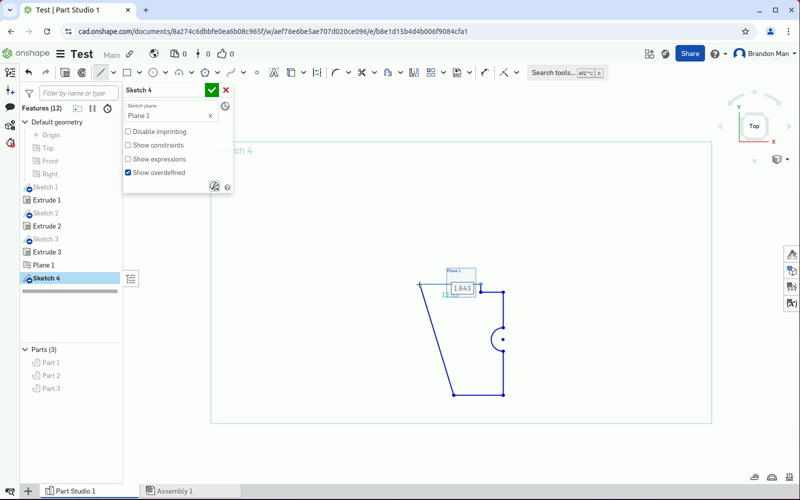
mouse_move(464, 294)
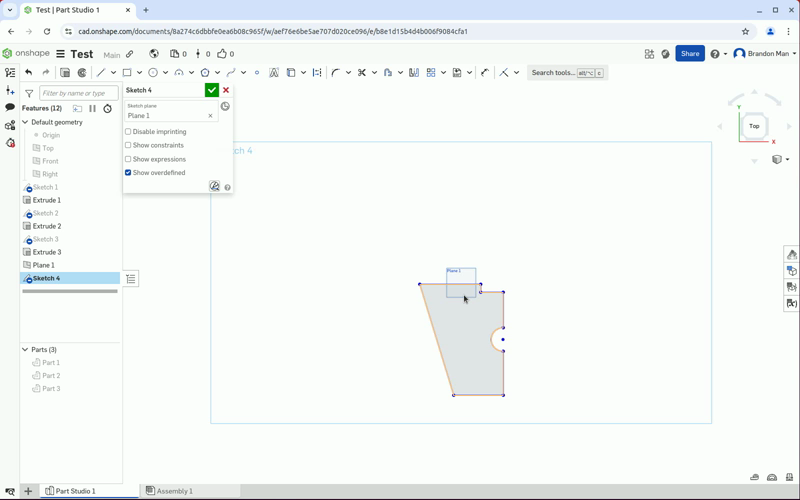
scroll(6)
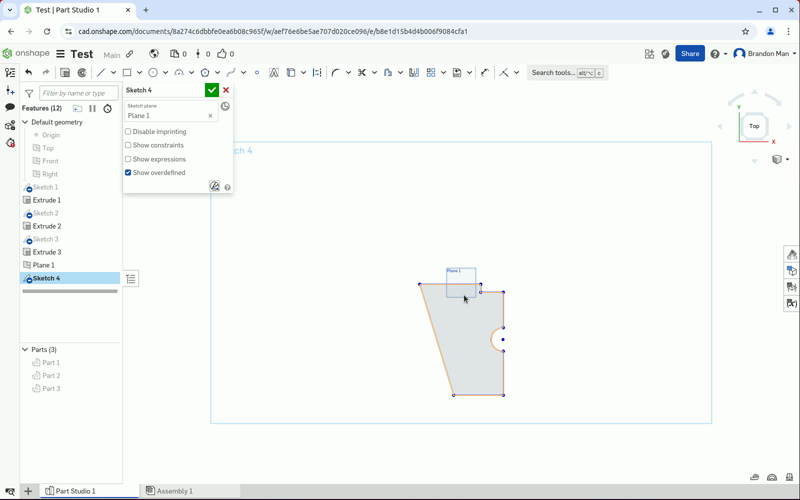
scroll(6)
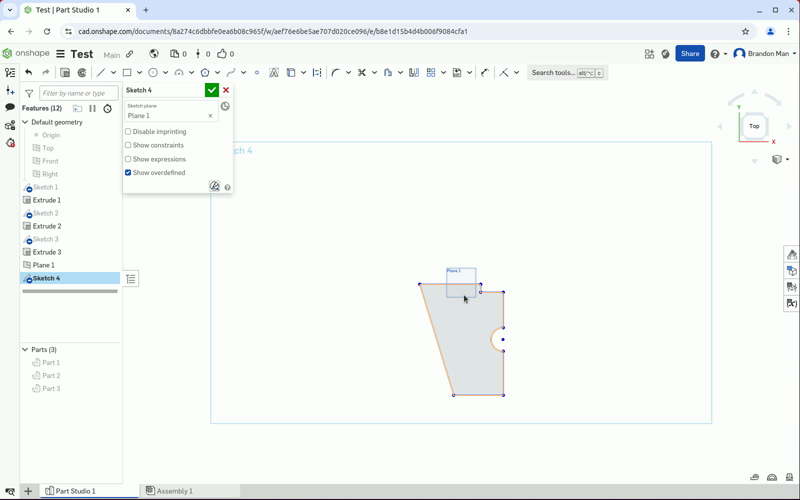
scroll(6)
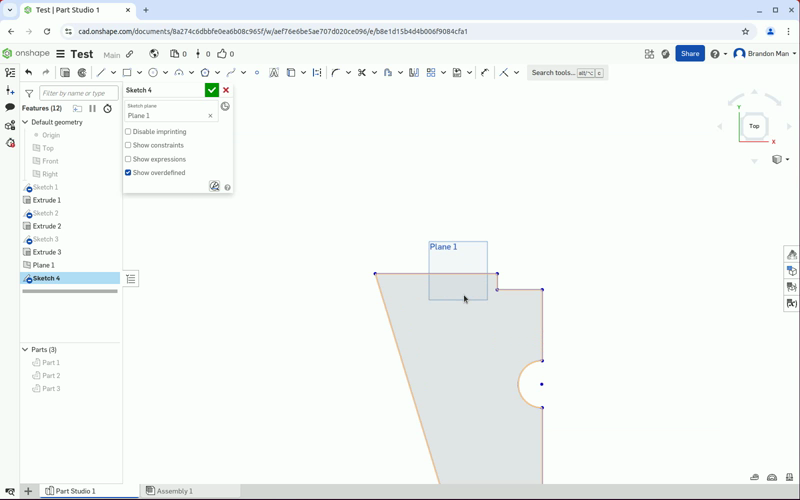
scroll(6)
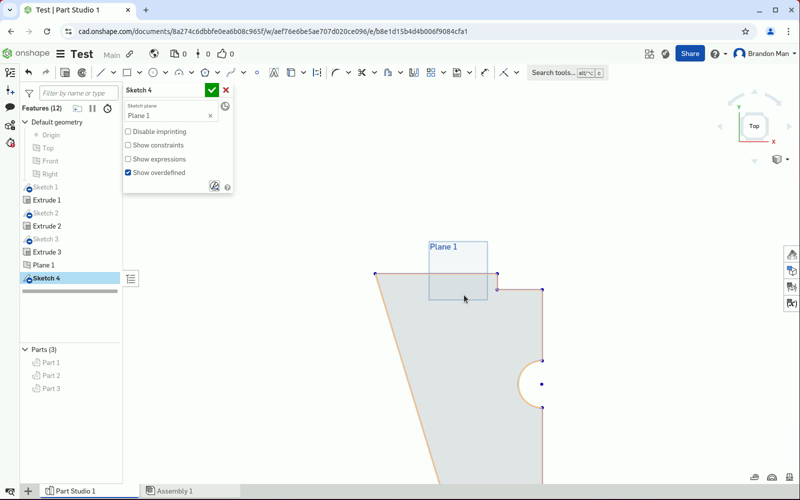
scroll(6)
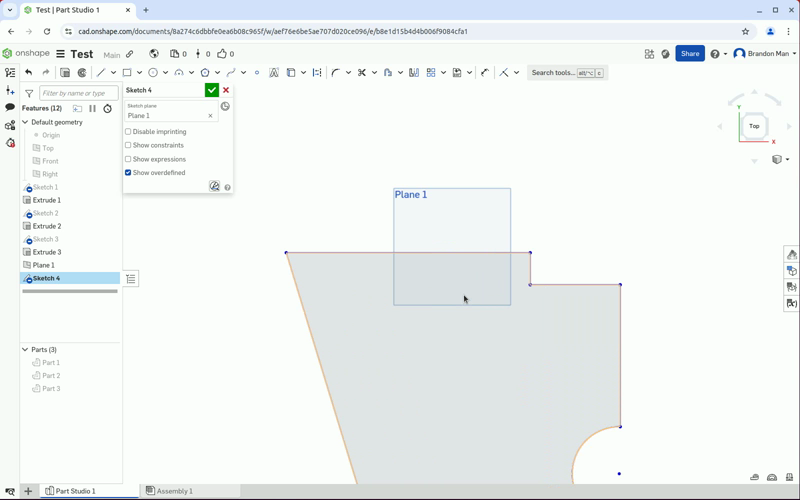
scroll(6)
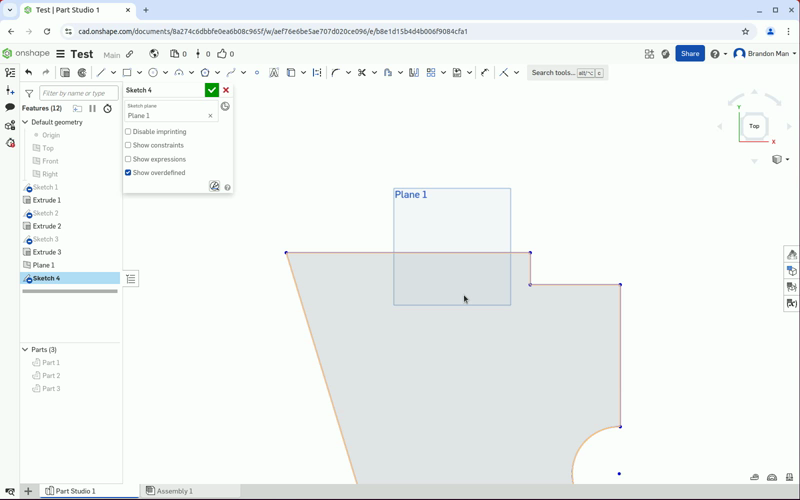
scroll(6)
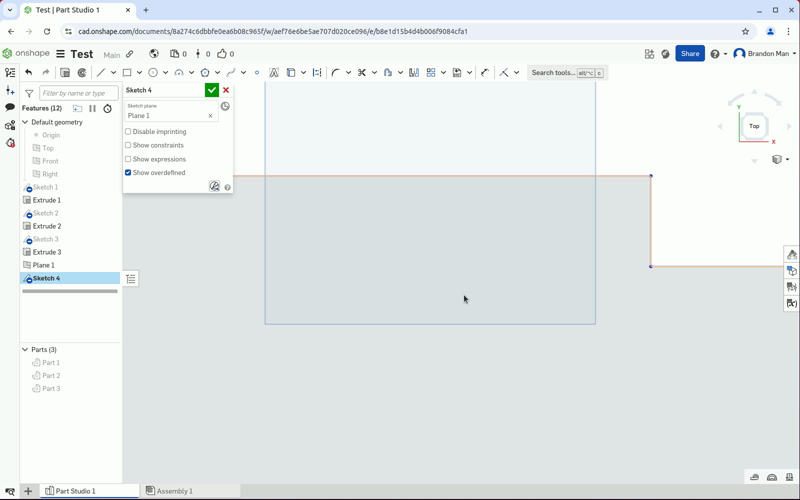
click(464, 294)
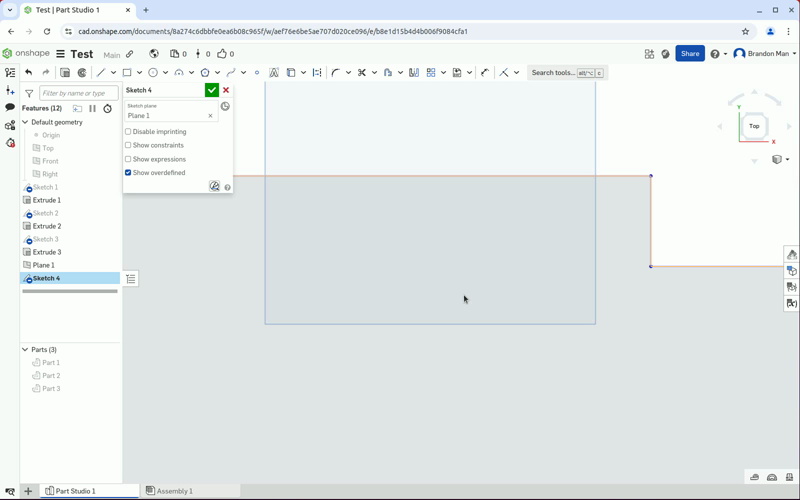
scroll(-6)
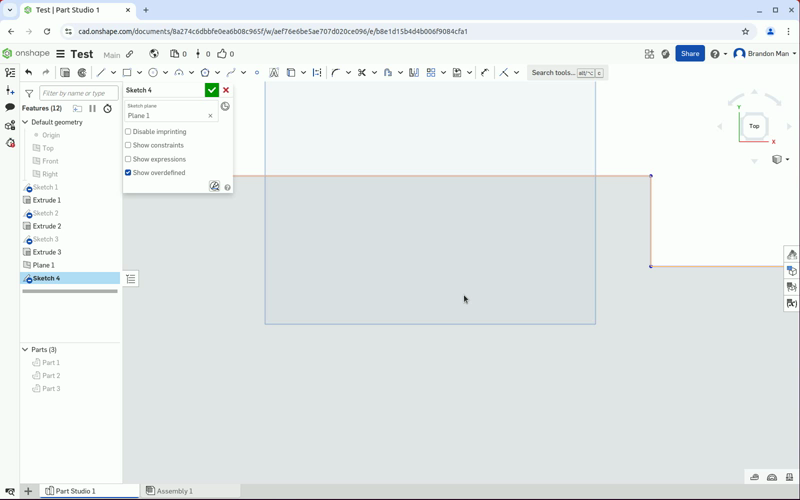
scroll(-6)
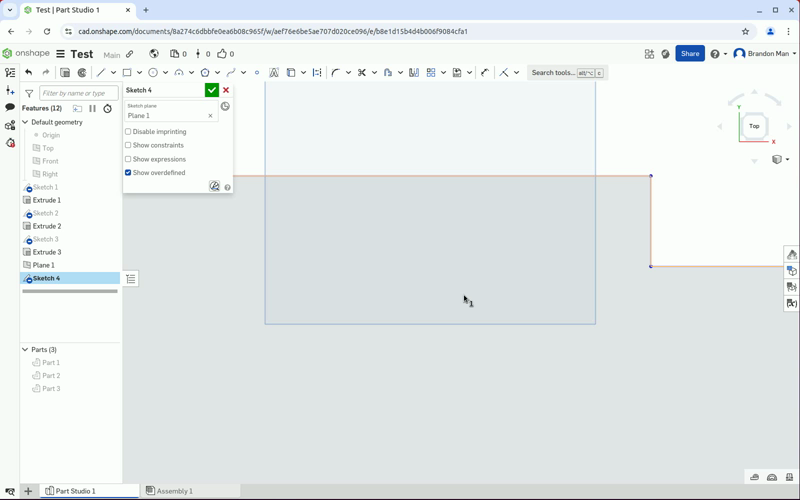
scroll(-6)
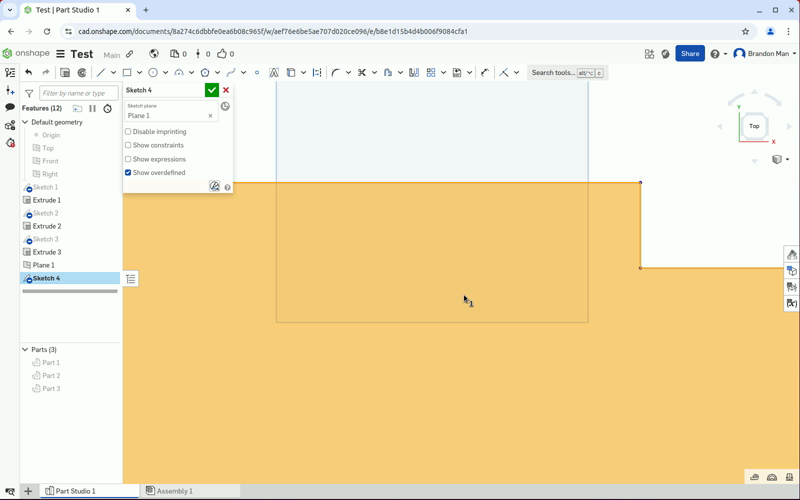
scroll(-6)
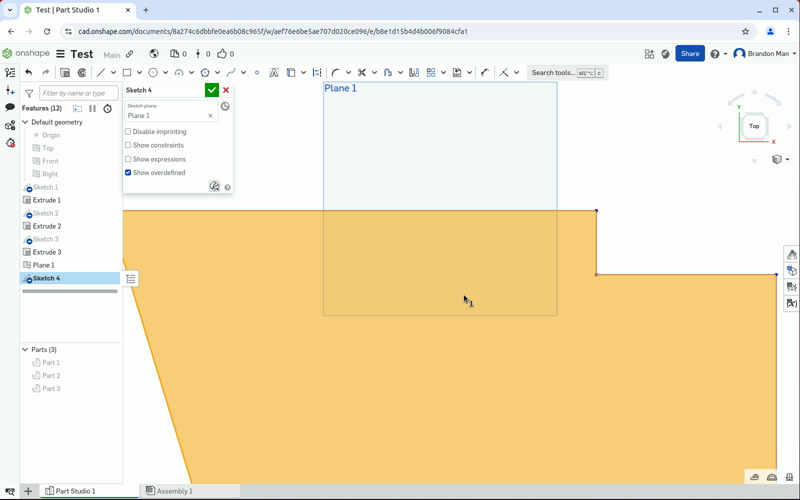
scroll(-6)
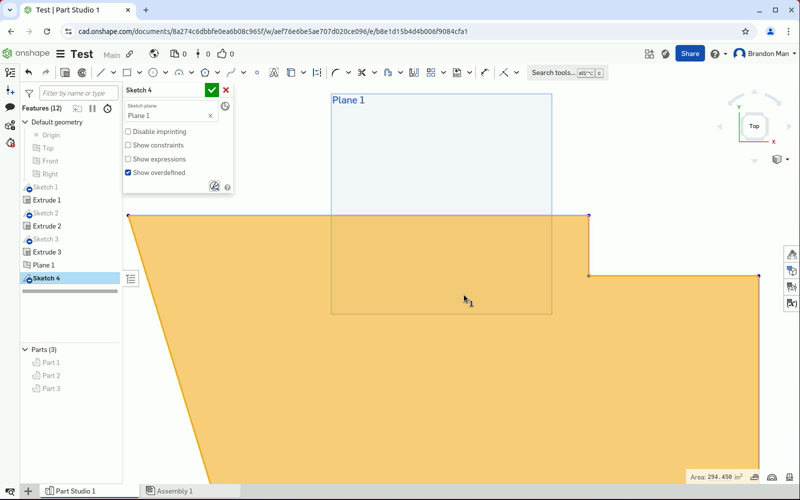
scroll(-6)
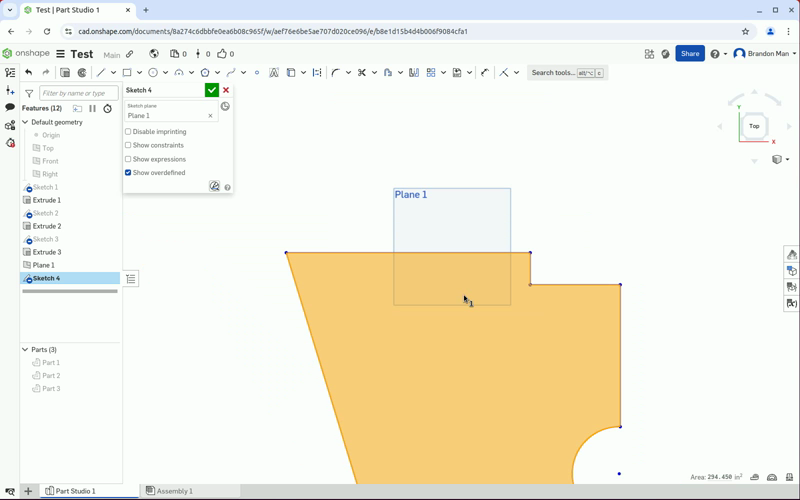
scroll(-6)
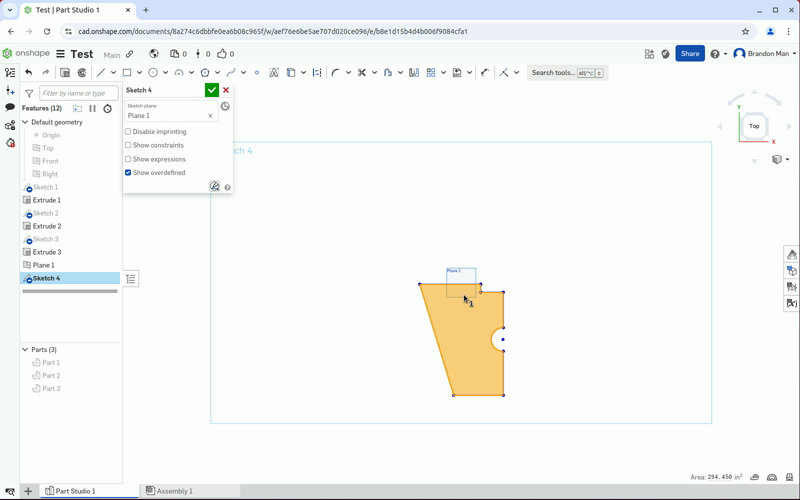
mouse_move(73, 352)
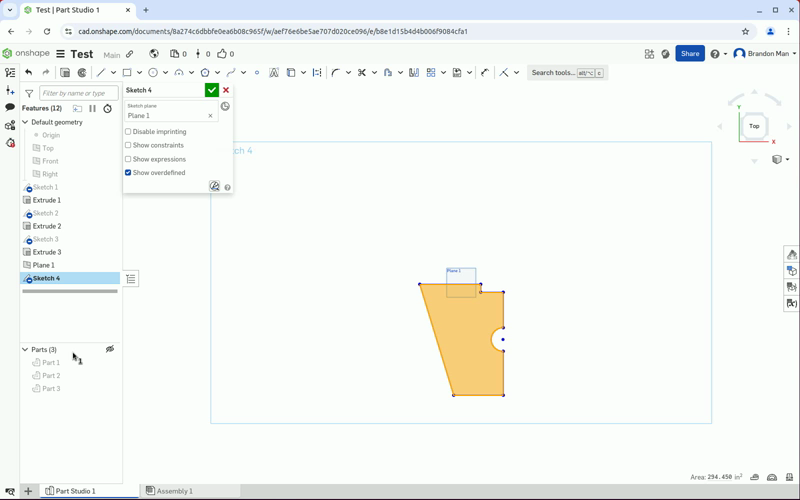
key(shift+y)
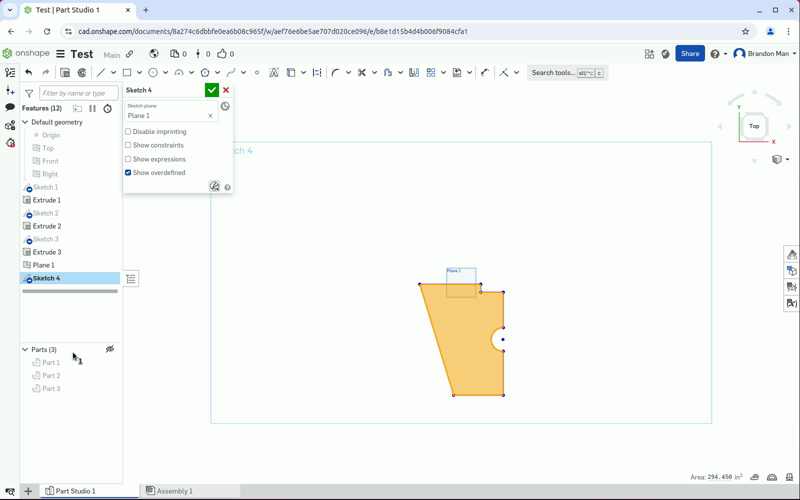
key(shift+e)
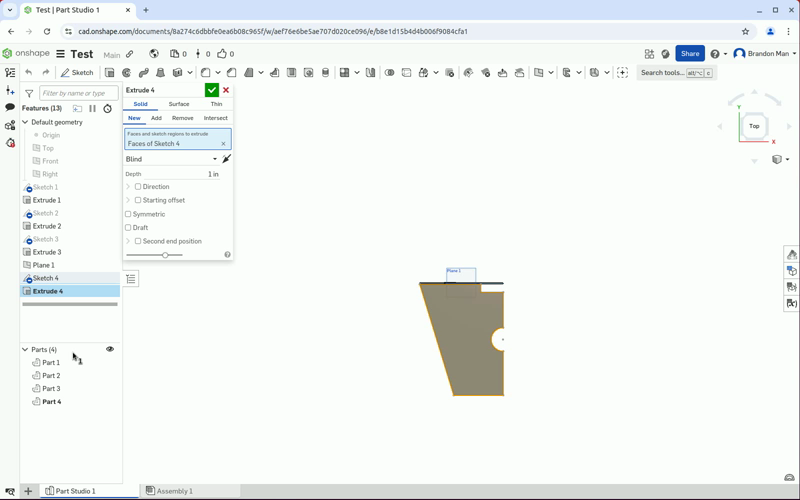
mouse_move(143, 106)
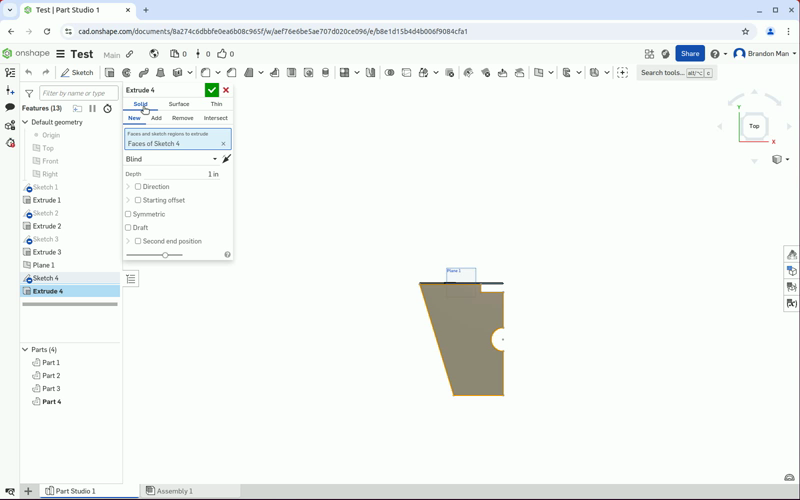
click(143, 106)
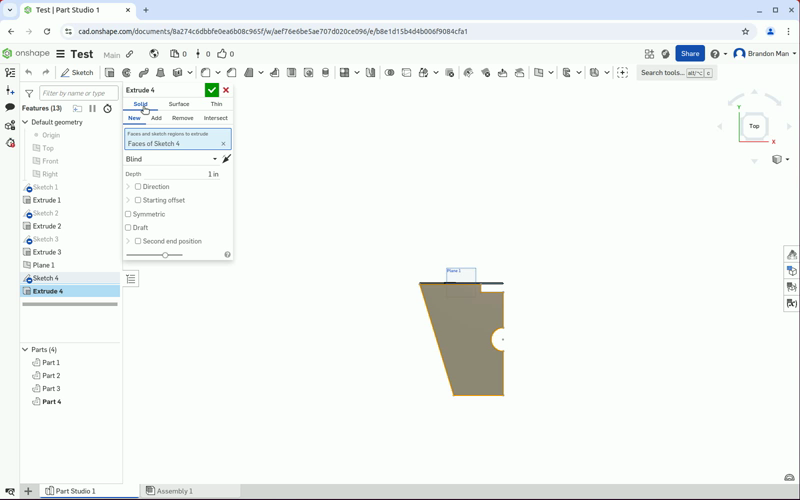
mouse_move(137, 120)
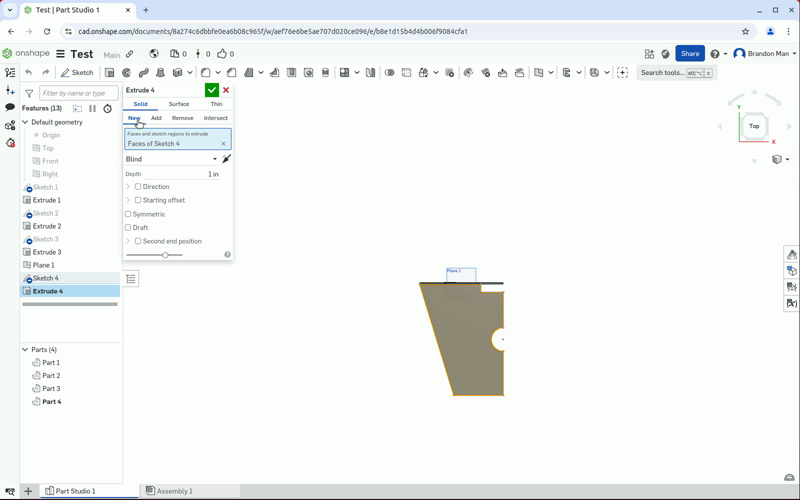
click(137, 120)
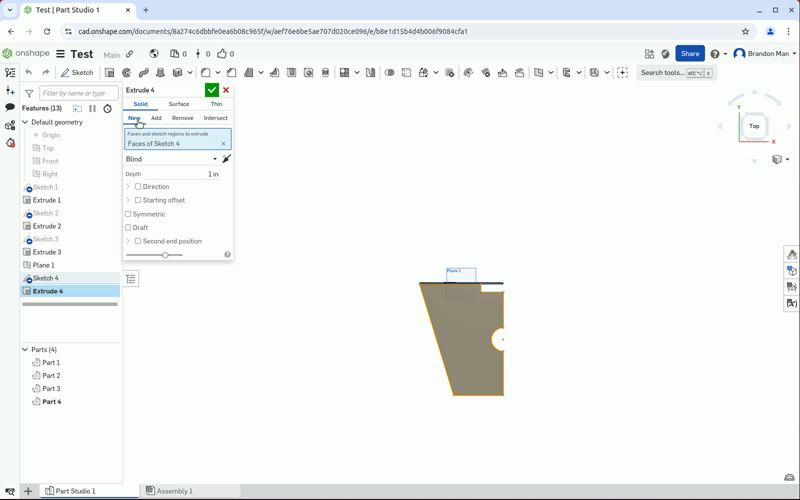
key(tab, 4)
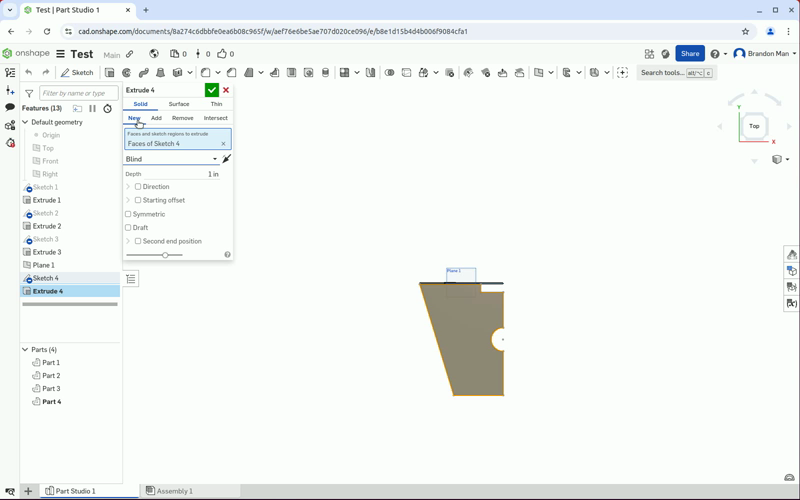
text(-0.241)
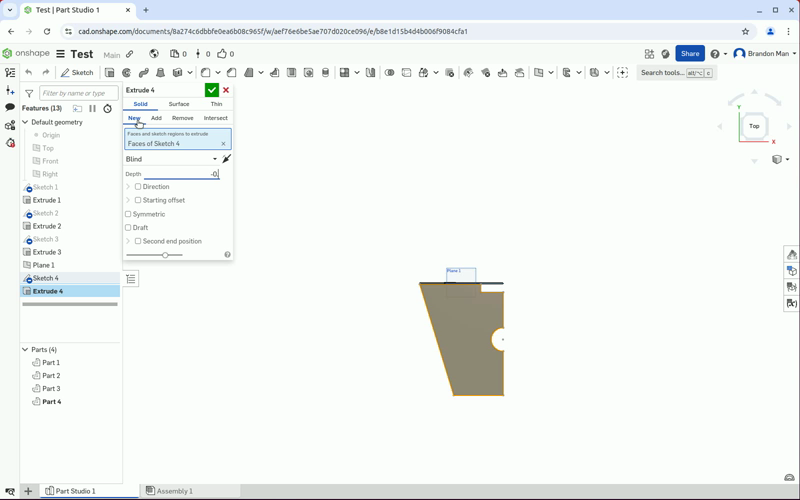
key(enter)
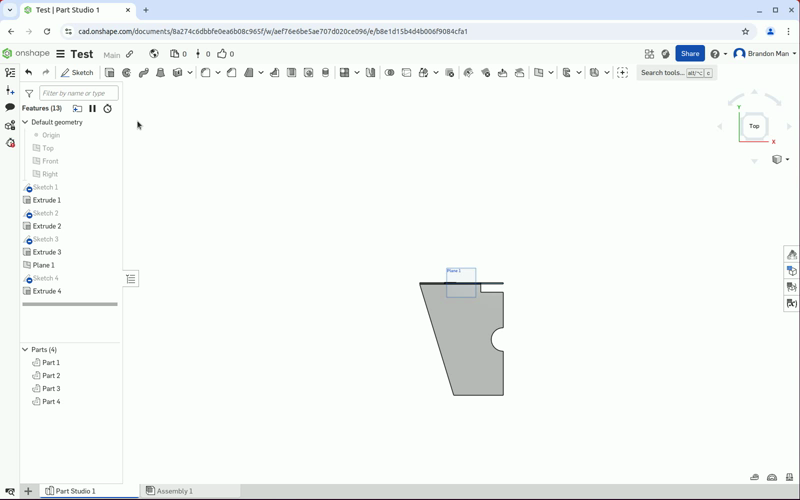
key(shift+h)
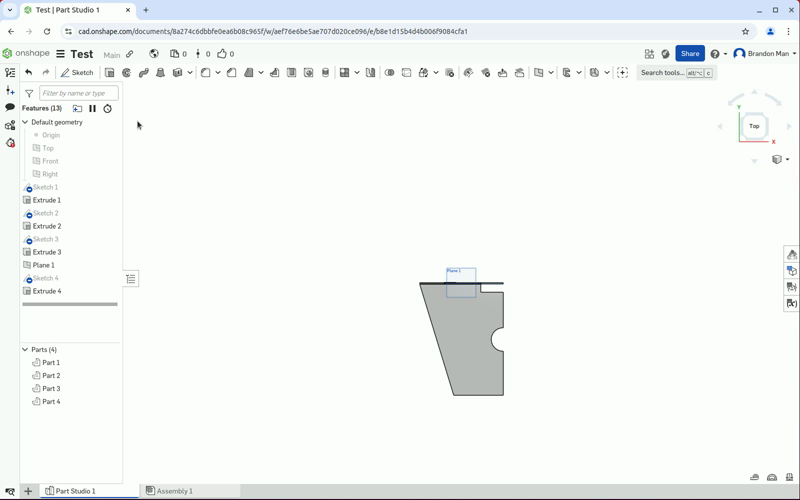
key(shift+h)
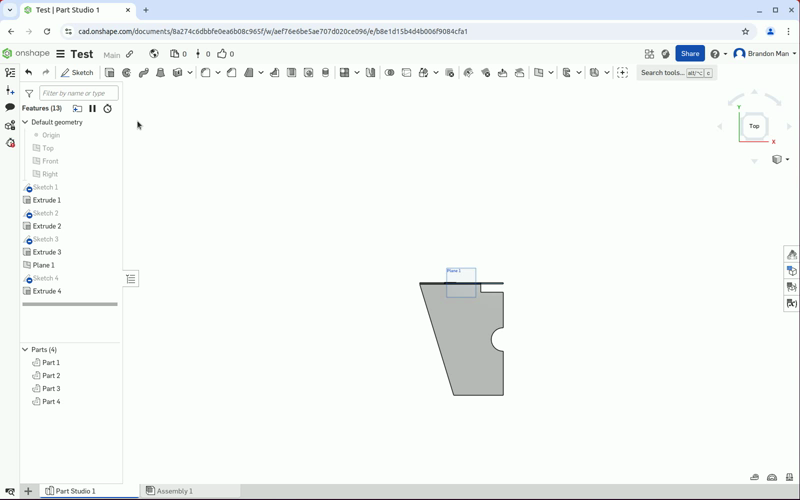
mouse_move(73, 189)
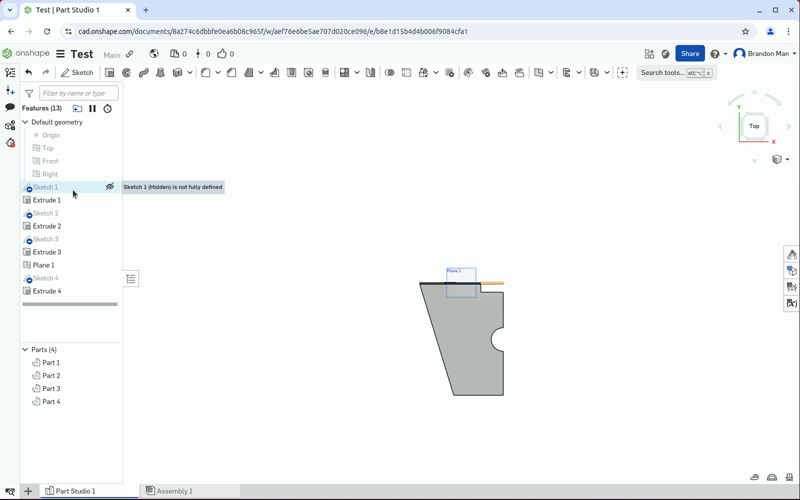
click(73, 189)
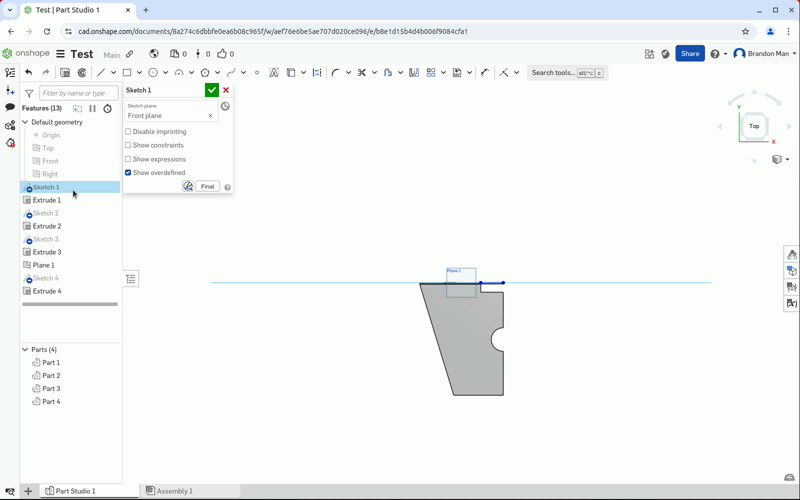
mouse_move(229, 92)
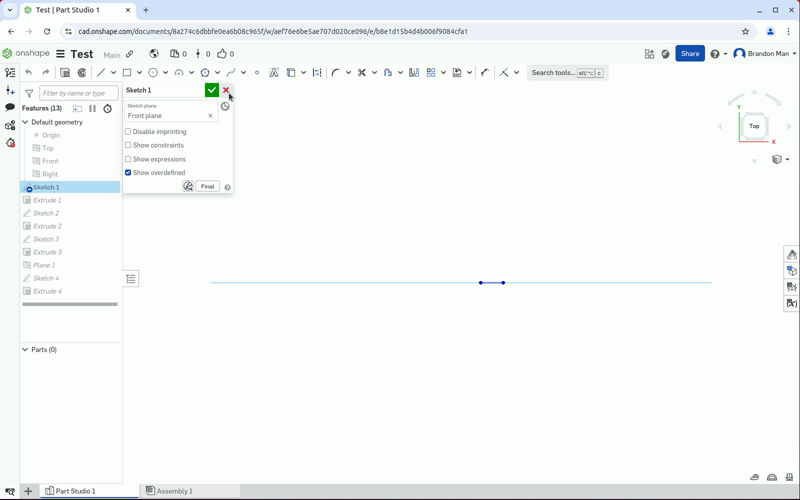
click(229, 92)
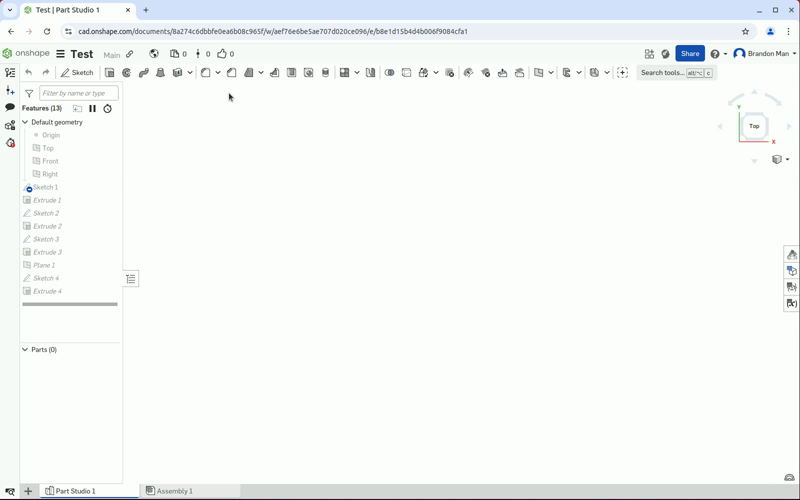
mouse_move(73, 352)
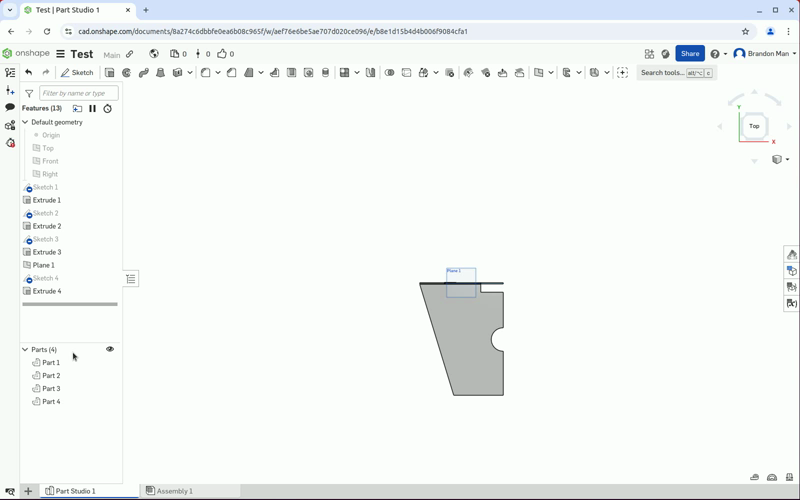
key(y)
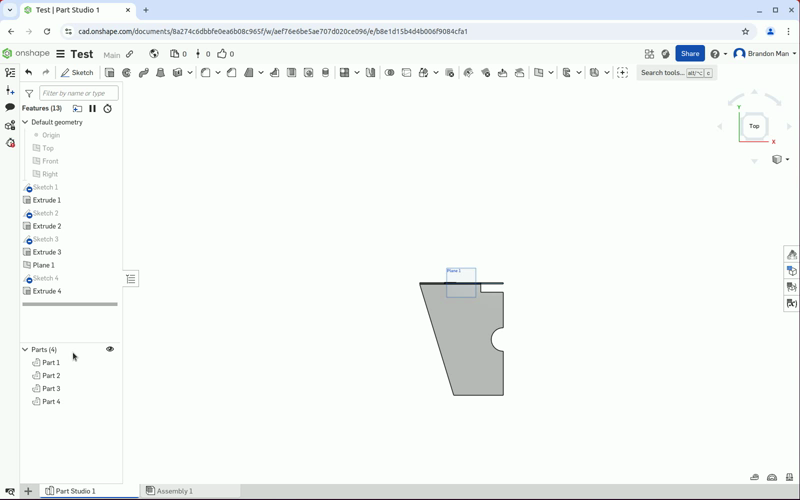
key(shift+p)
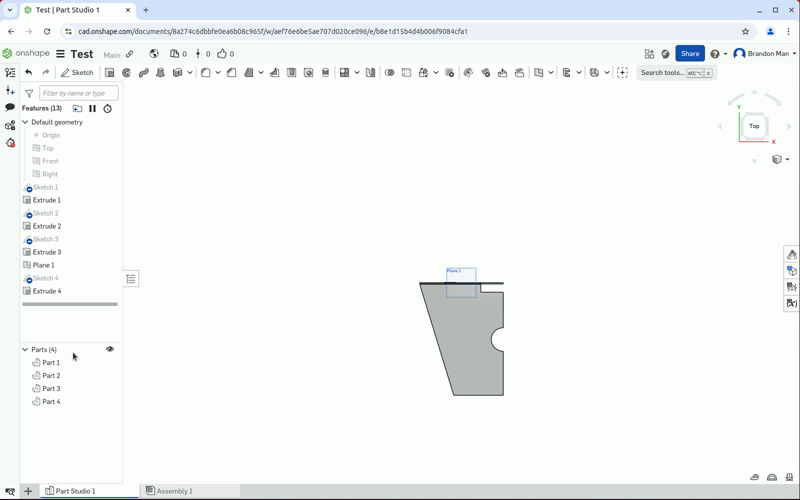
key(space)
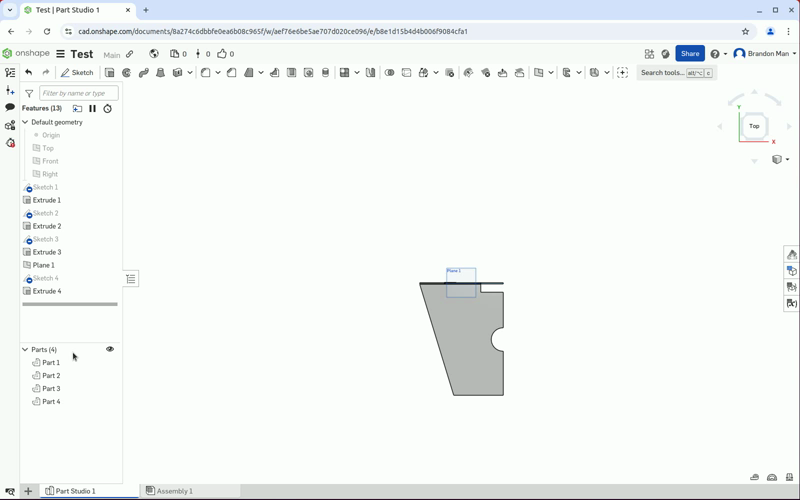
key_down(shift)
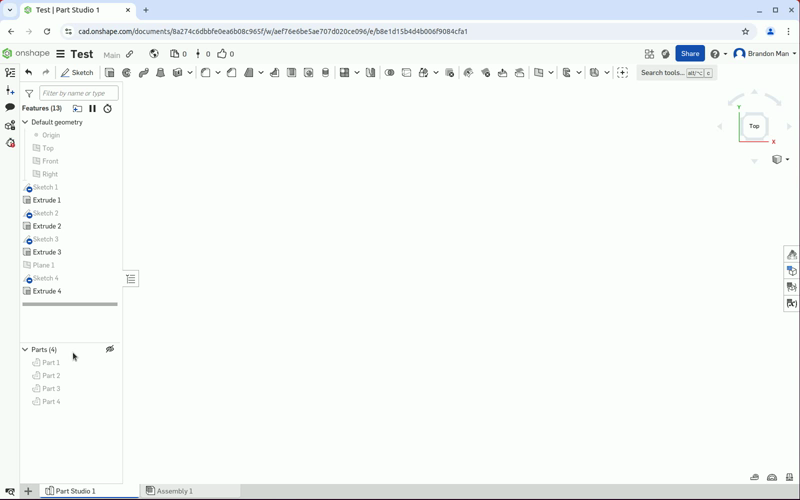
key(up)
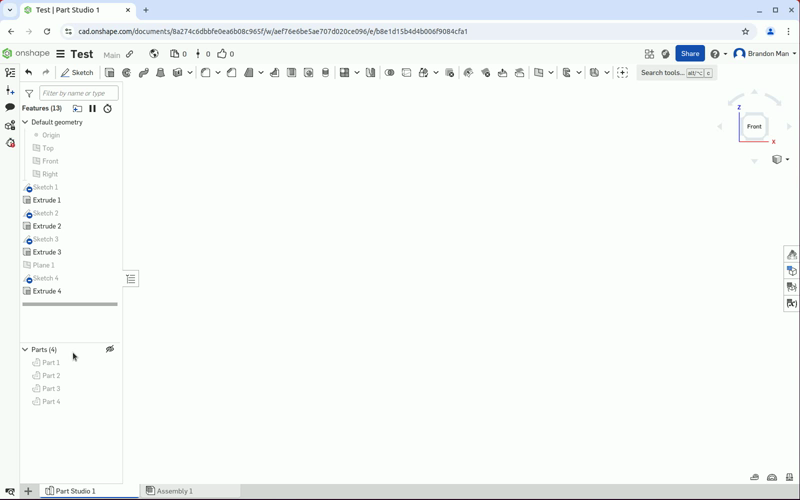
key_up(shift)
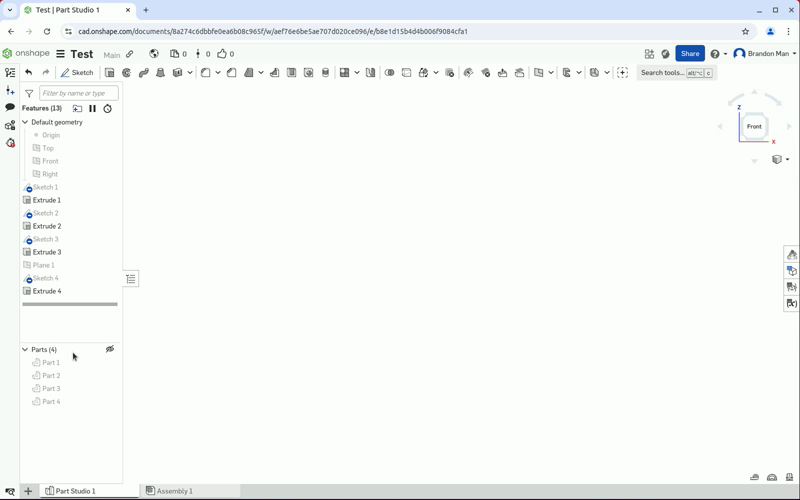
mouse_move(73, 352)
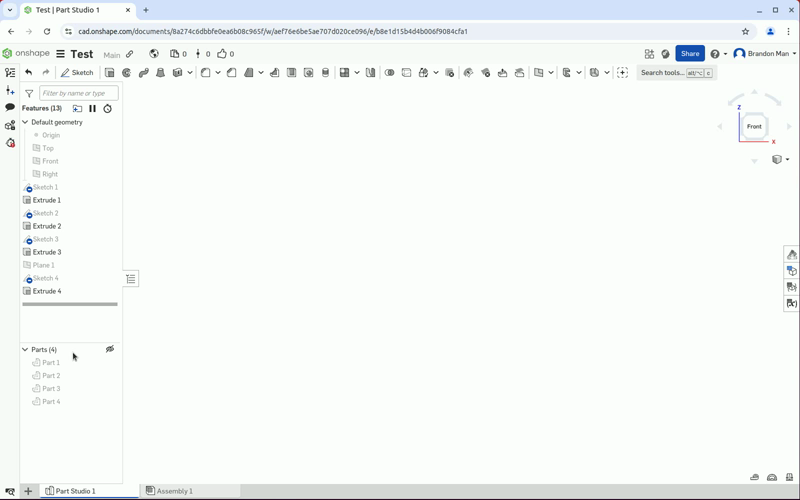
key(shift+y)
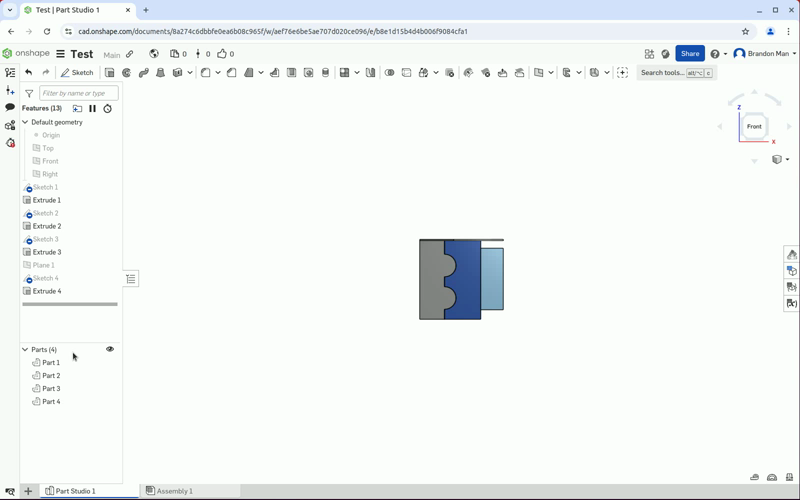
mouse_move(541, 75)
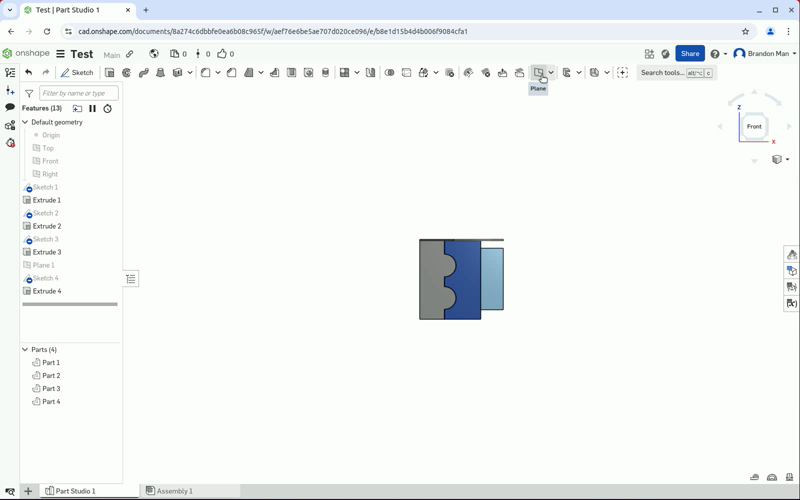
click(541, 75)
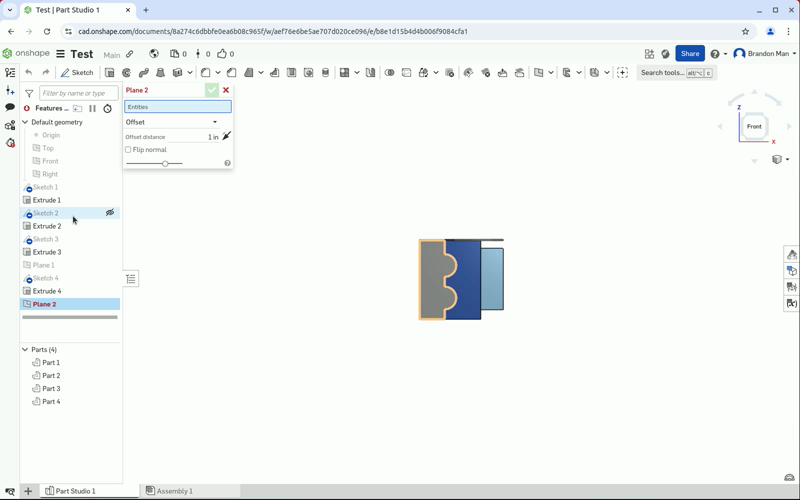
scroll(3)
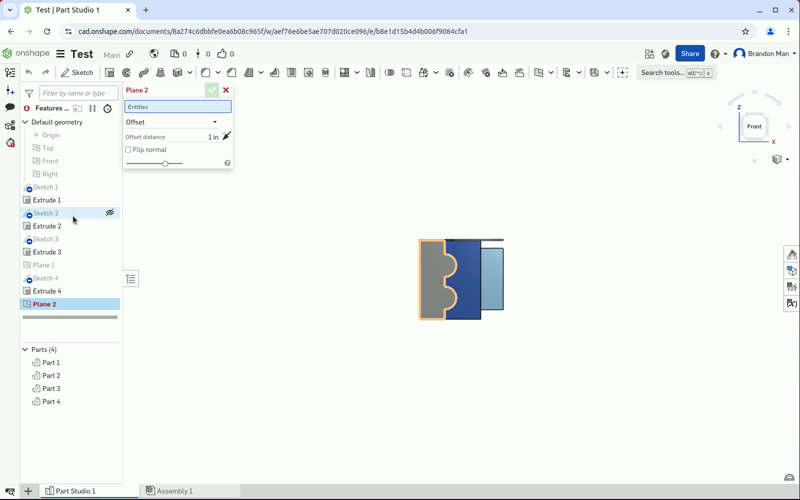
mouse_move(73, 163)
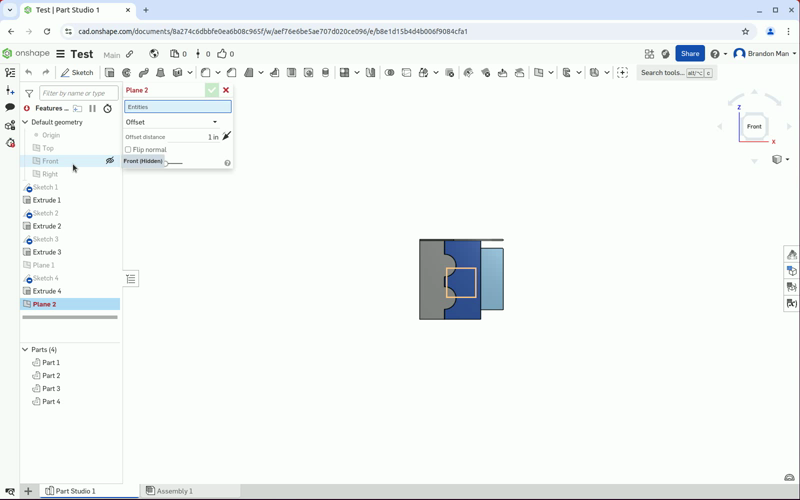
click(73, 163)
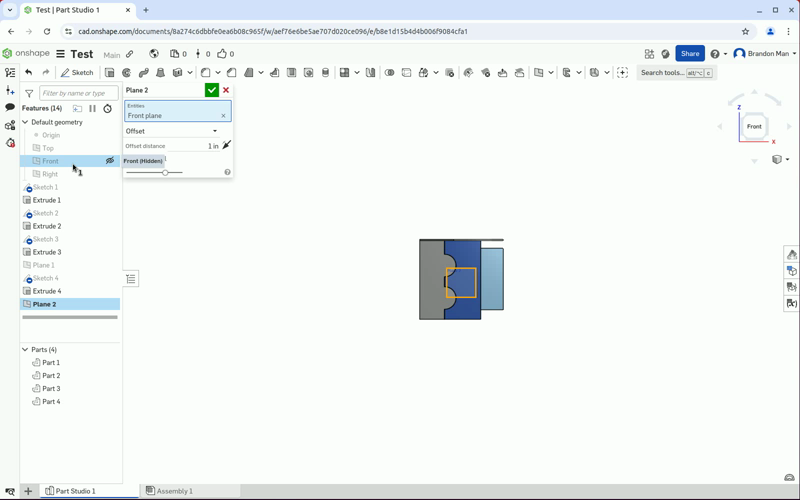
key(tab, 2)
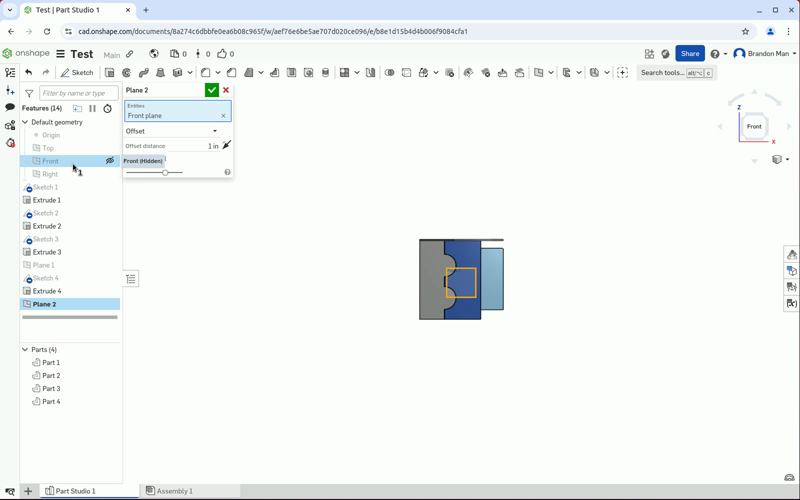
text(23.108)
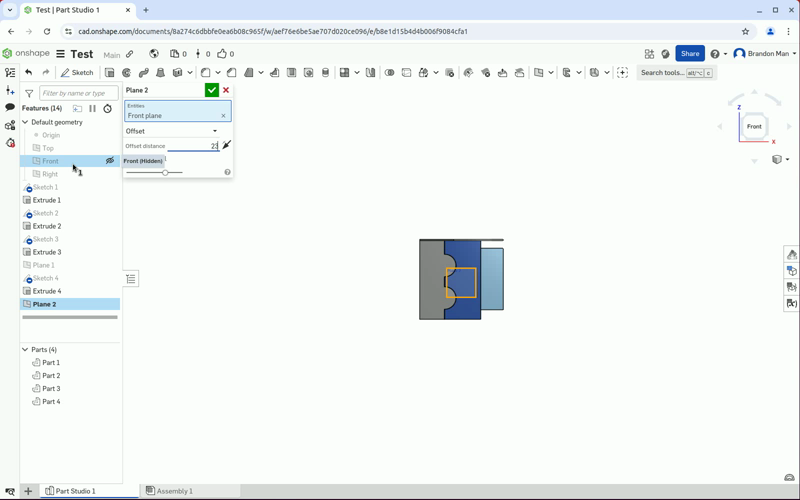
key(enter, 2)
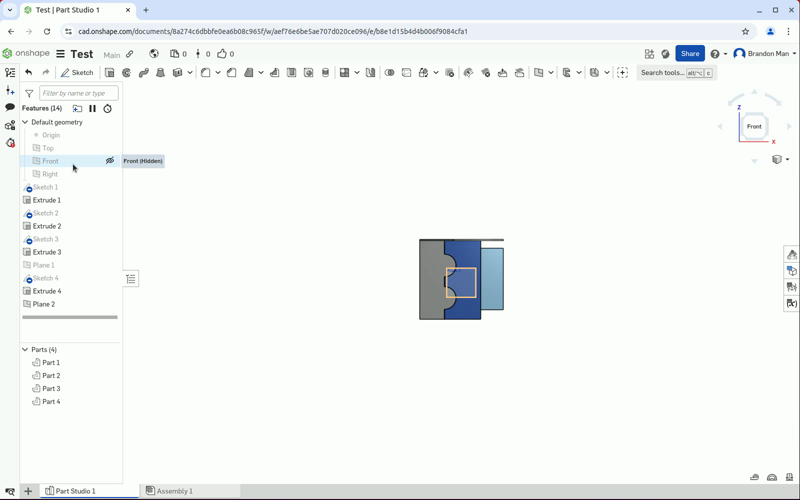
key(shift+s)
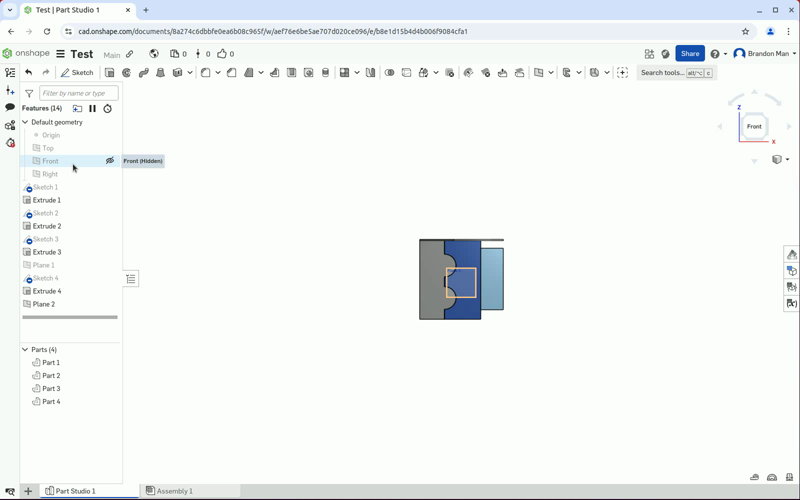
mouse_move(73, 306)
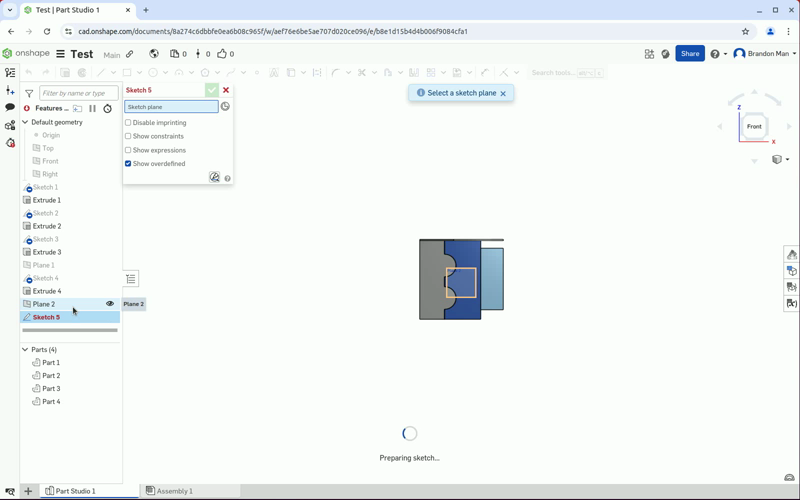
click(73, 306)
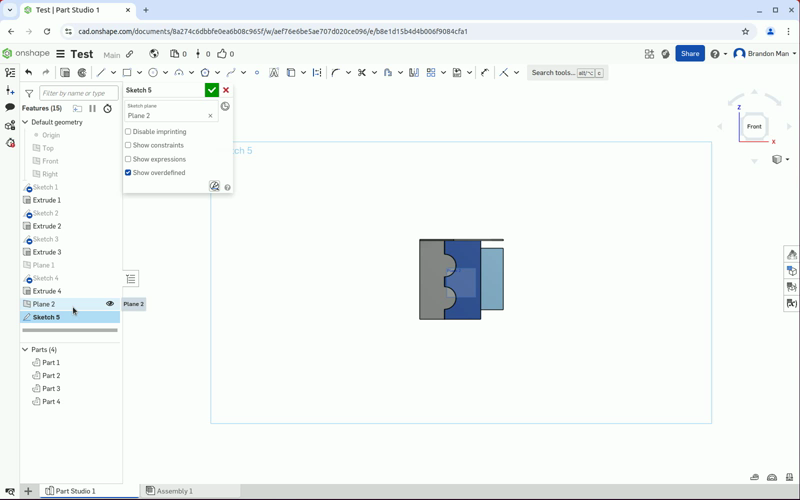
mouse_move(73, 352)
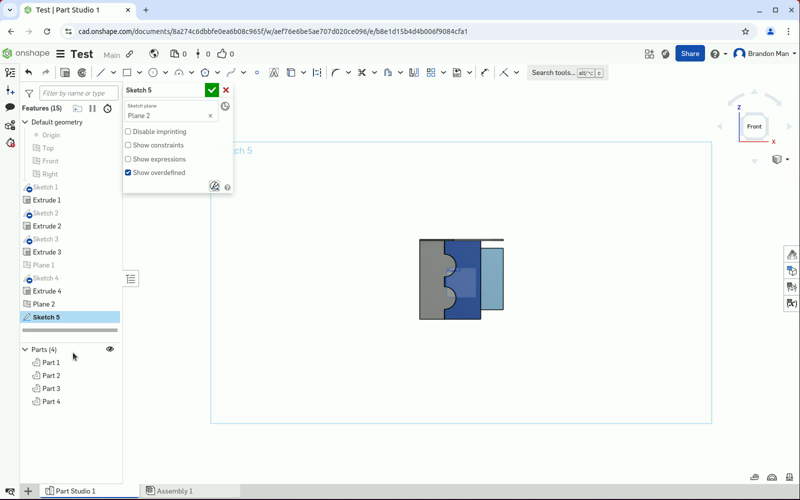
key(y)
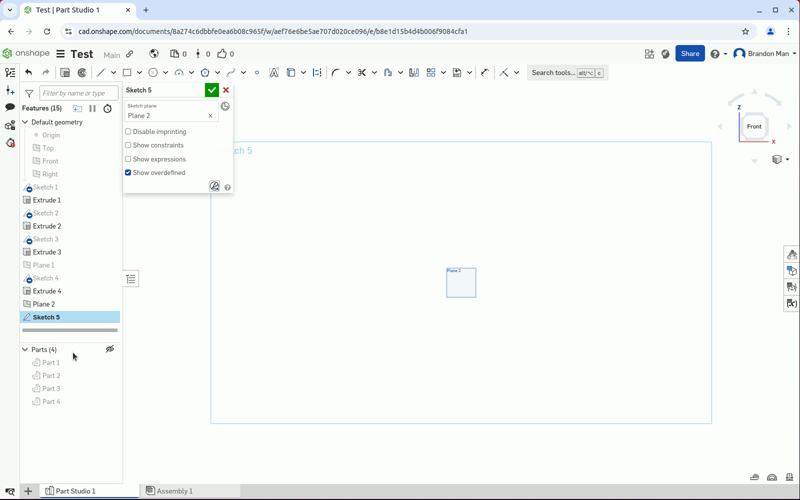
key(l)
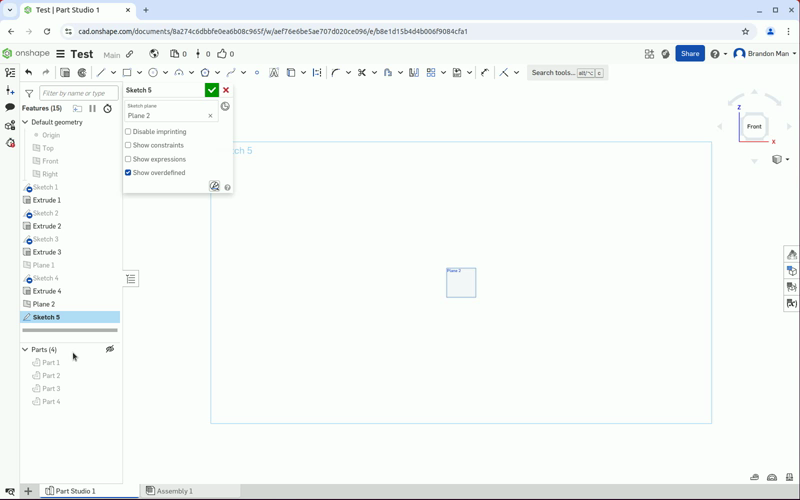
key_down(shift)
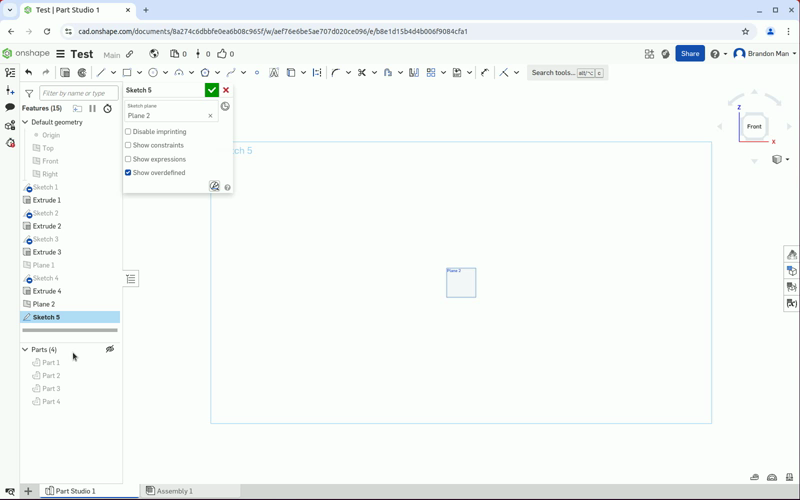
mouse_move(454, 319)
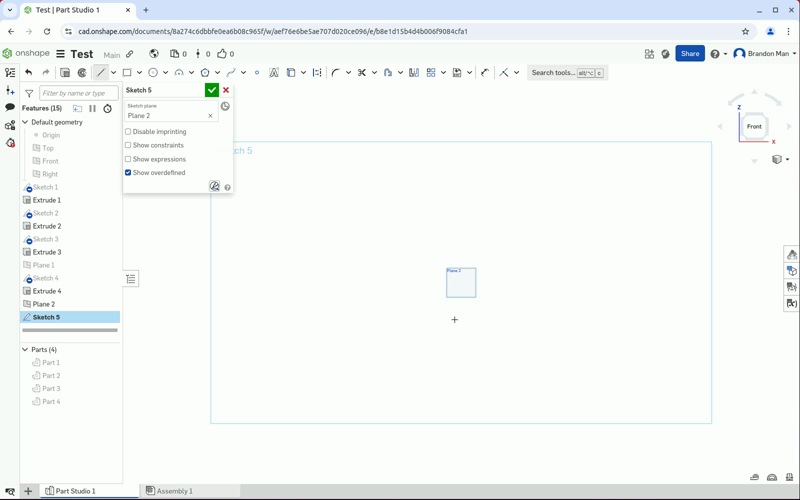
click(454, 319)
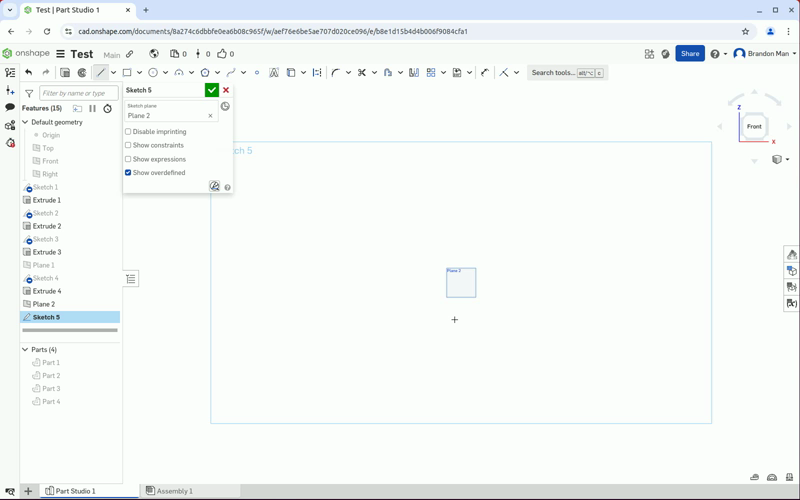
key_up(shift)
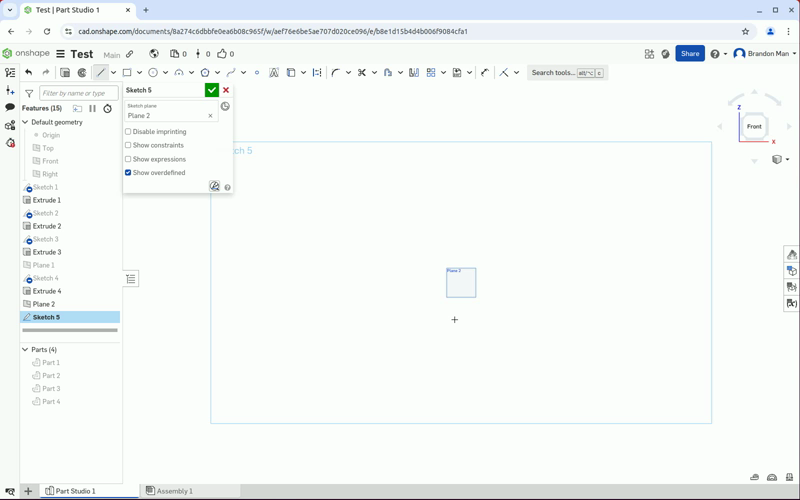
key_down(shift)
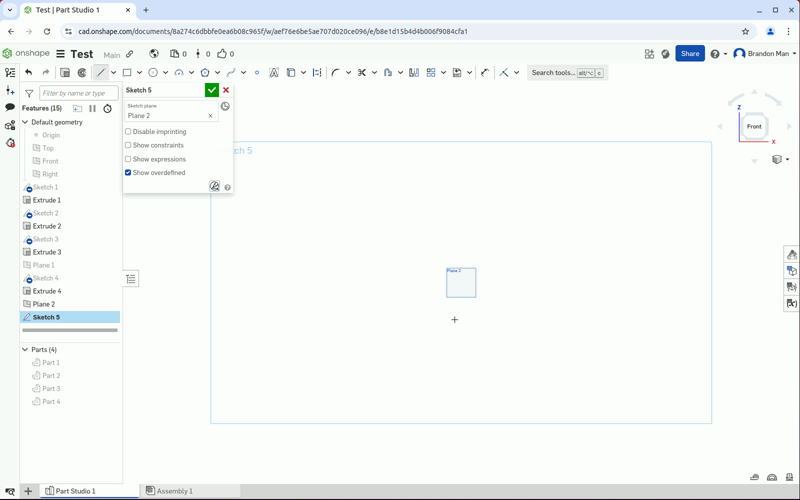
mouse_move(484, 319)
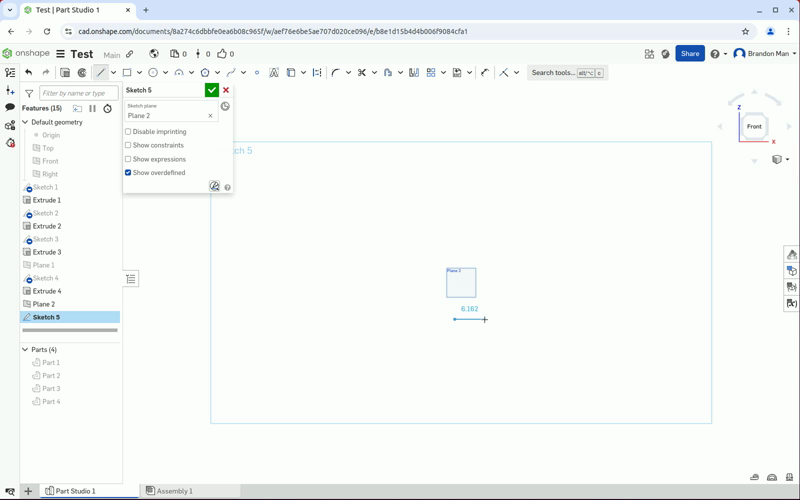
mouse_move(503, 319)
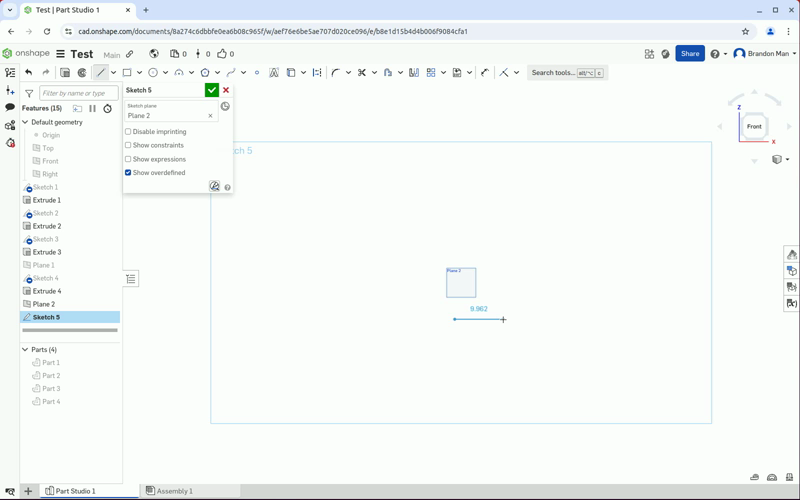
click(503, 319)
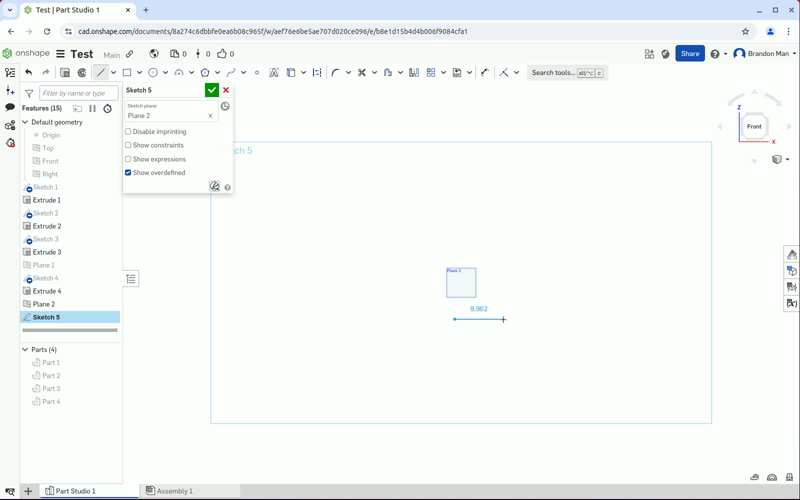
key_up(shift)
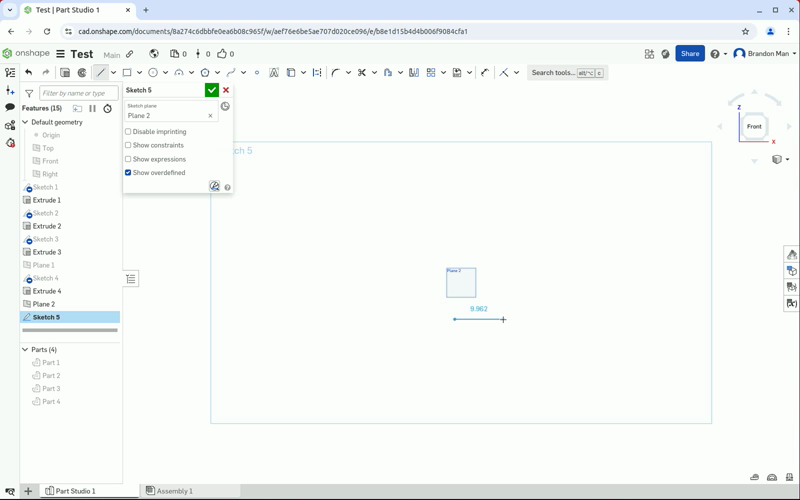
key_down(shift)
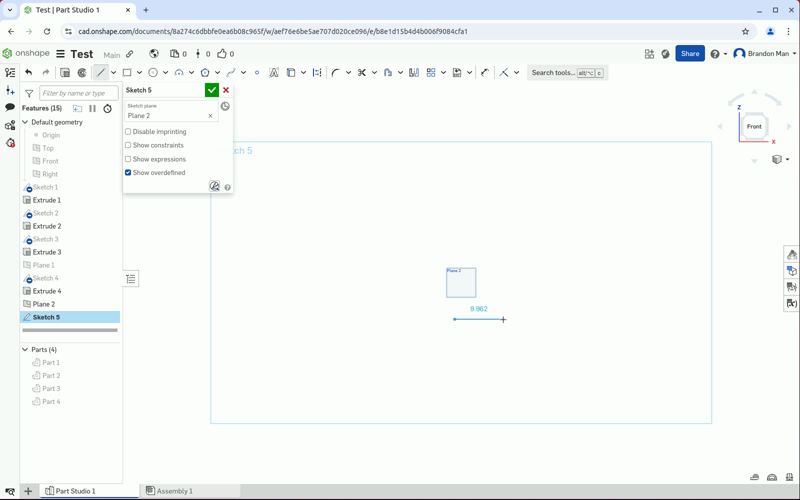
mouse_move(503, 241)
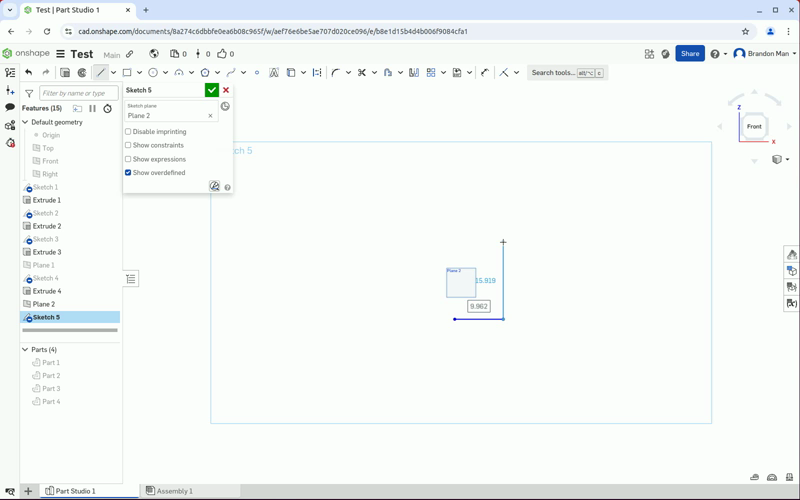
click(503, 241)
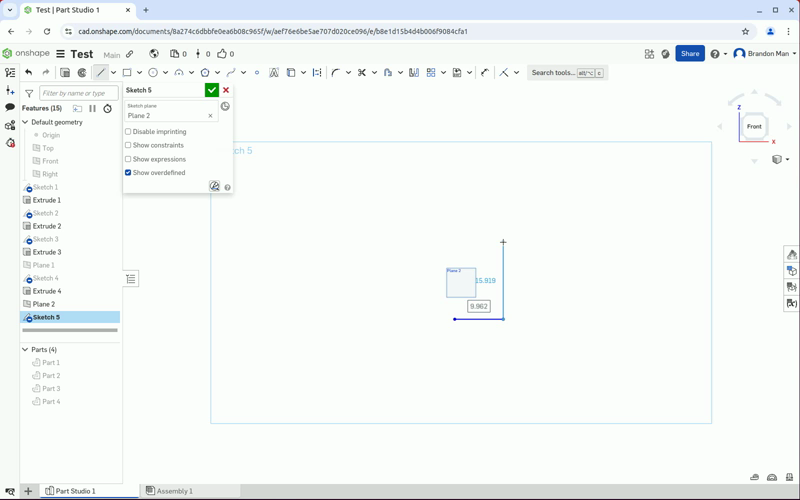
key_up(shift)
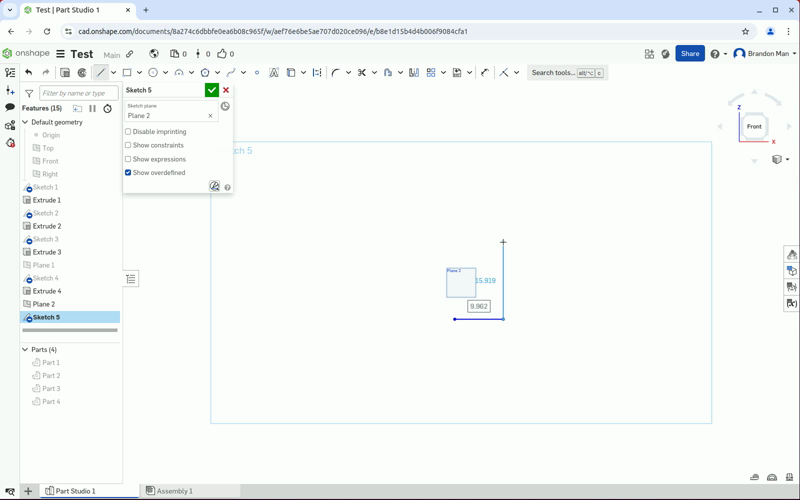
key_down(shift)
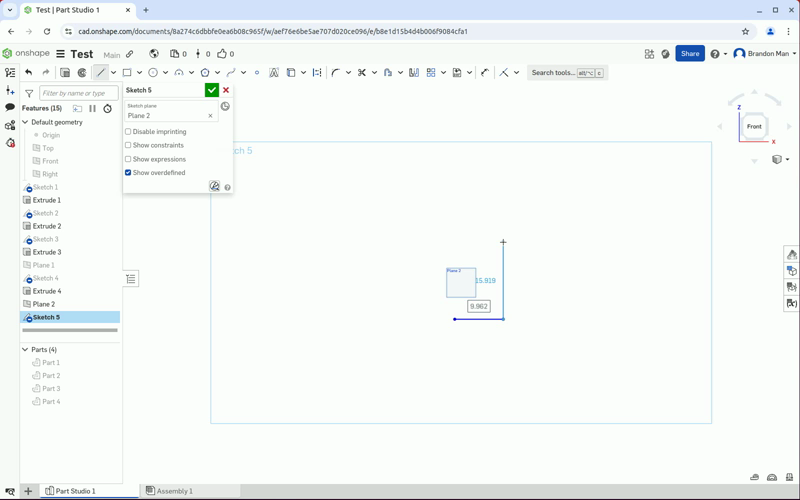
mouse_move(533, 241)
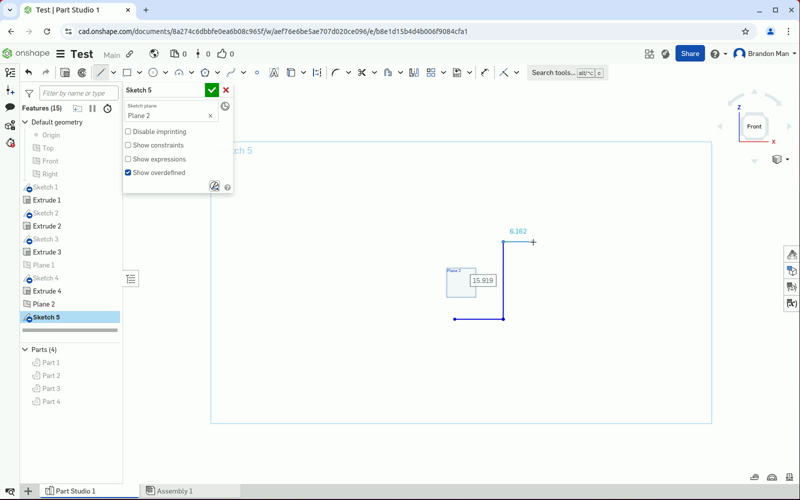
mouse_move(454, 241)
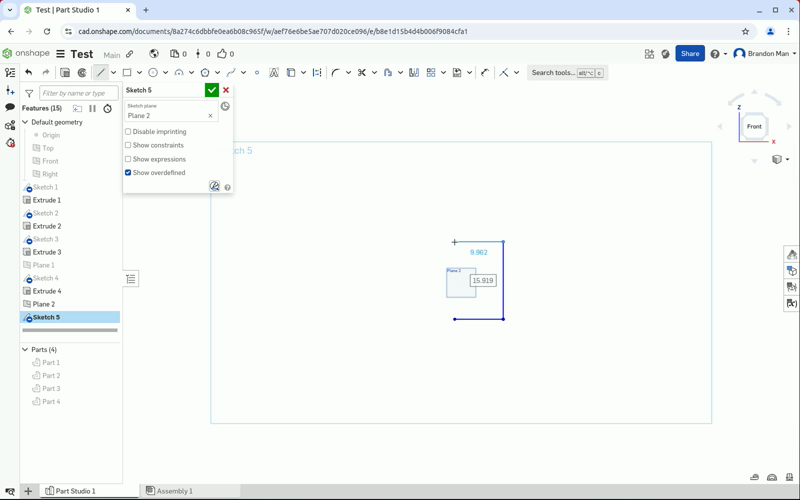
click(454, 241)
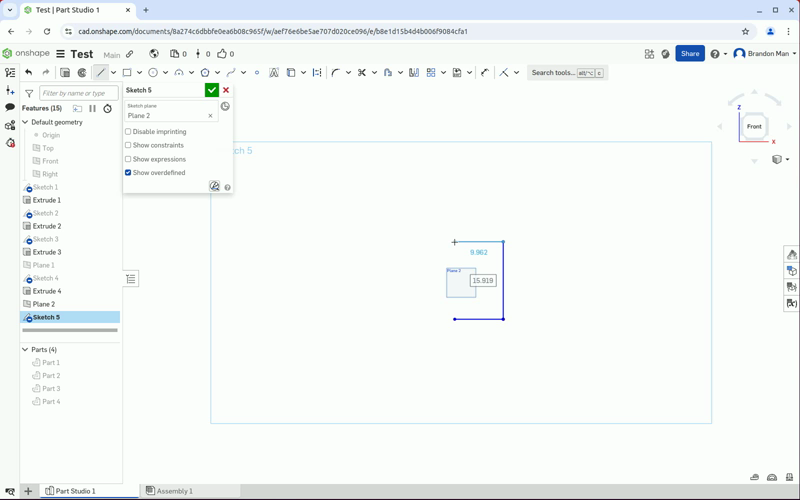
key_up(shift)
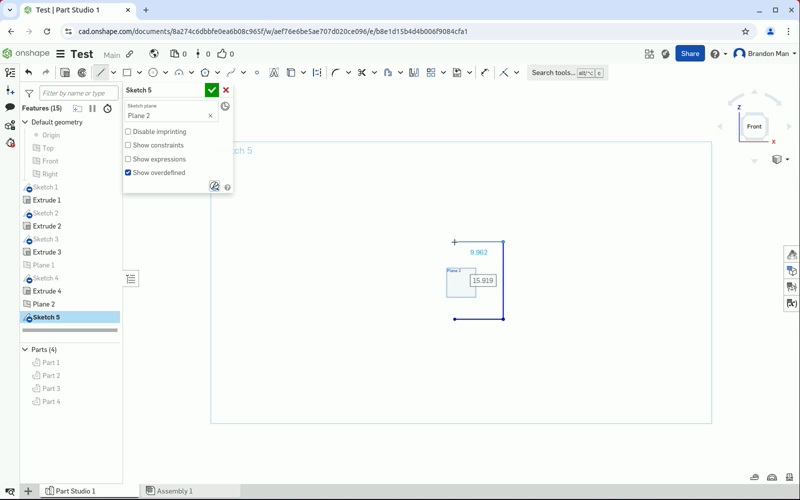
key_down(shift)
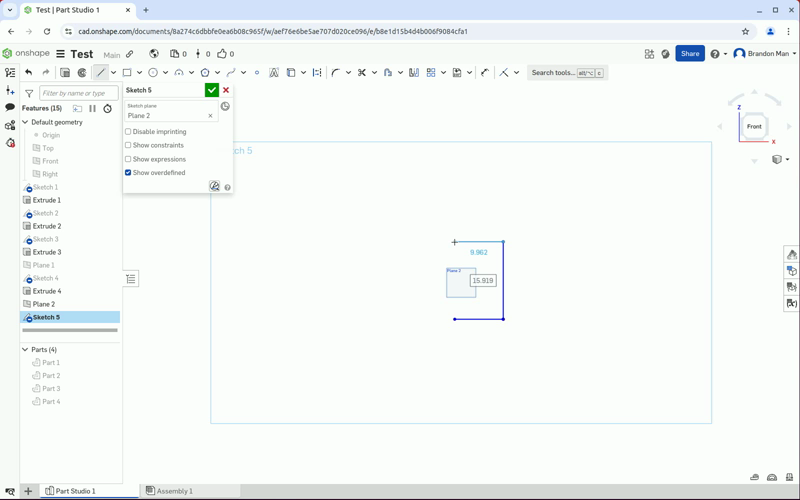
mouse_move(454, 319)
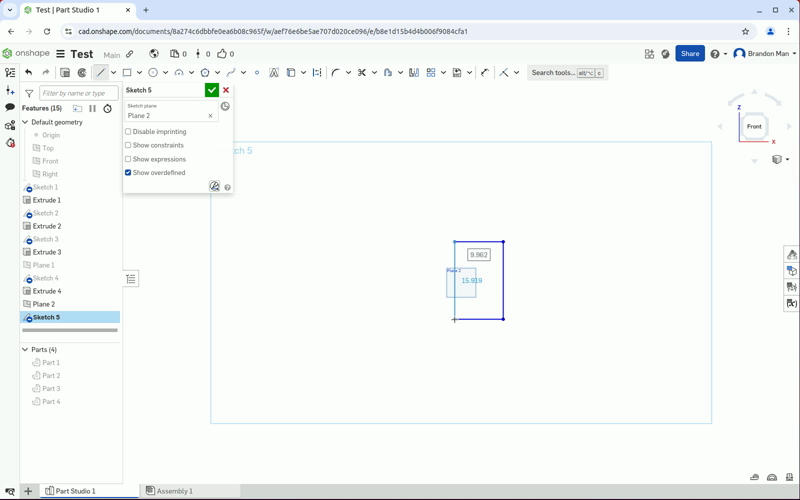
key_up(shift)
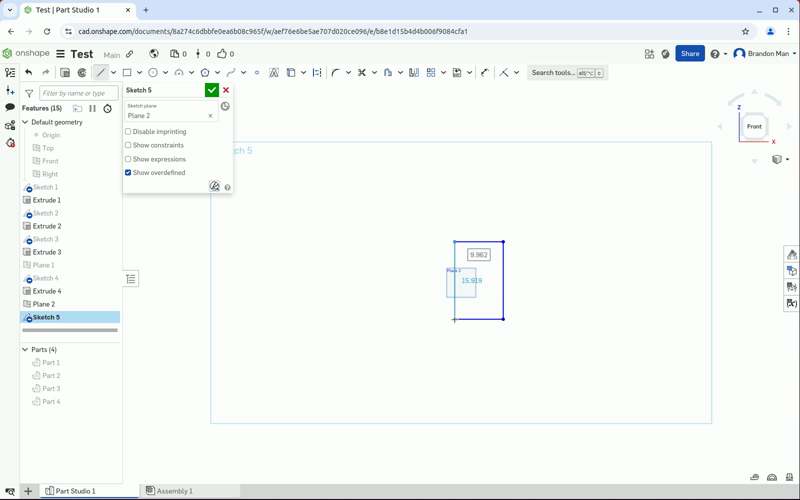
click(454, 319)
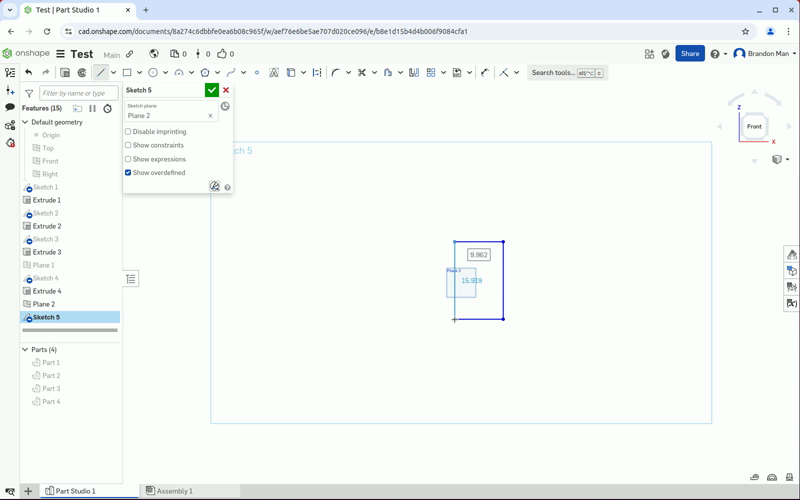
key(esc)
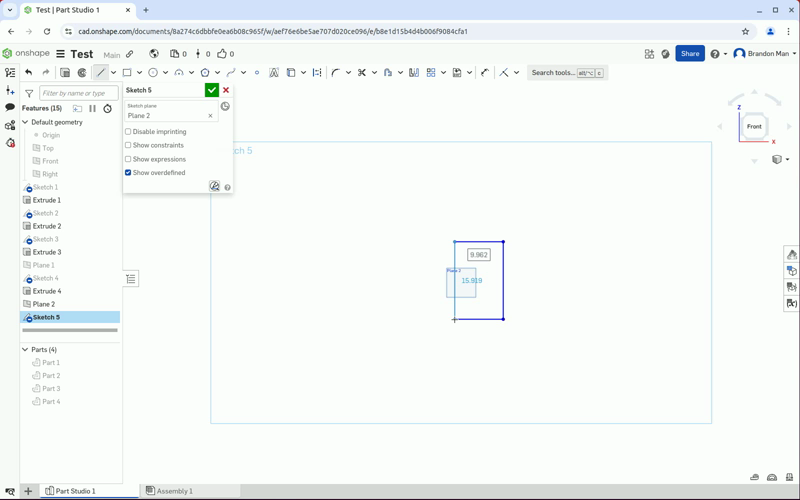
mouse_move(463, 246)
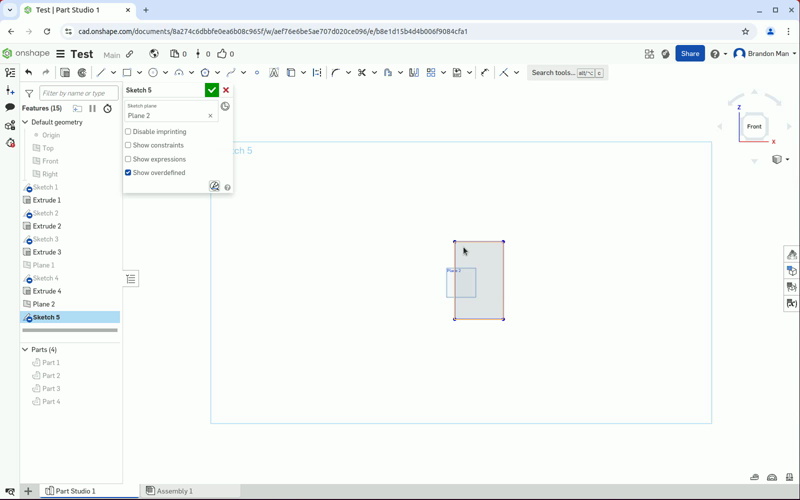
click(463, 246)
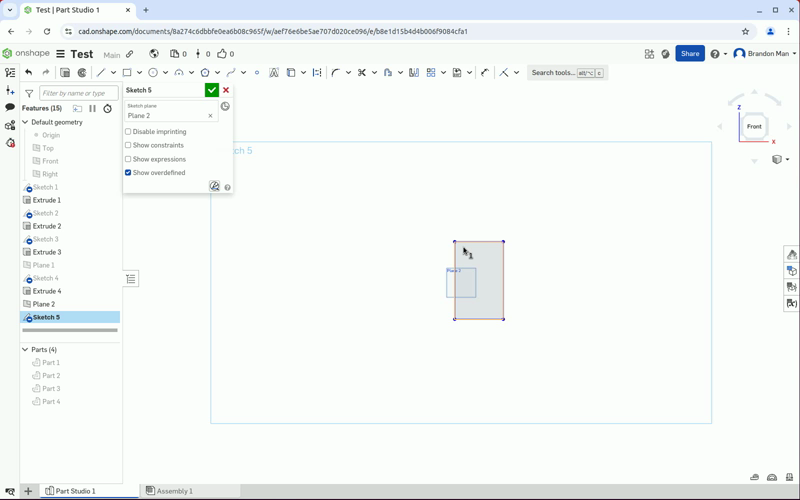
mouse_move(73, 352)
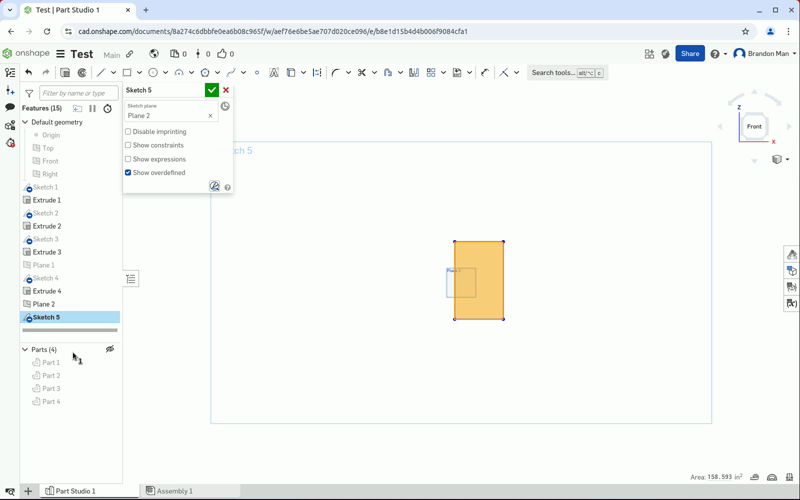
key(shift+y)
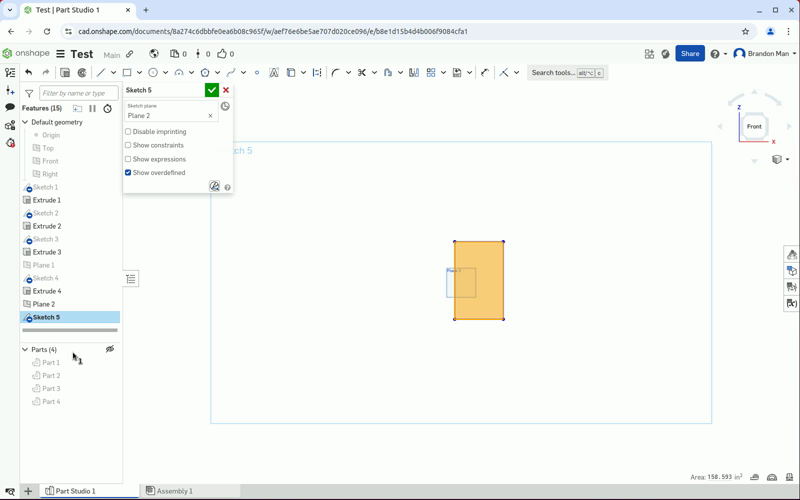
key(shift+e)
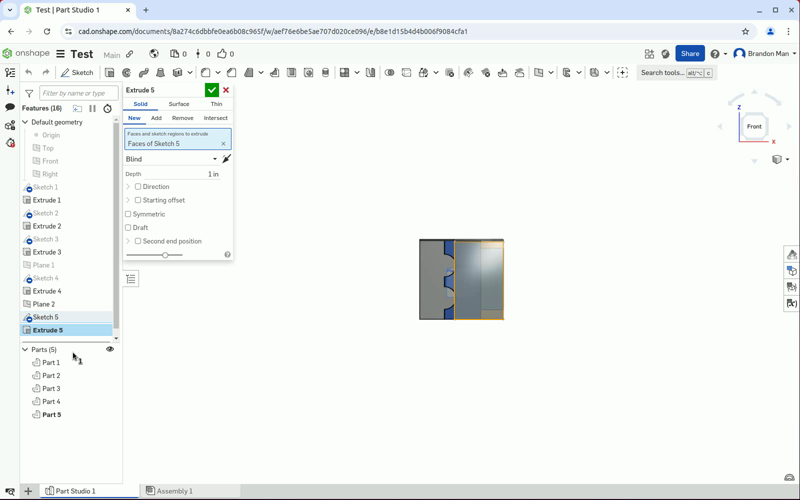
mouse_move(143, 106)
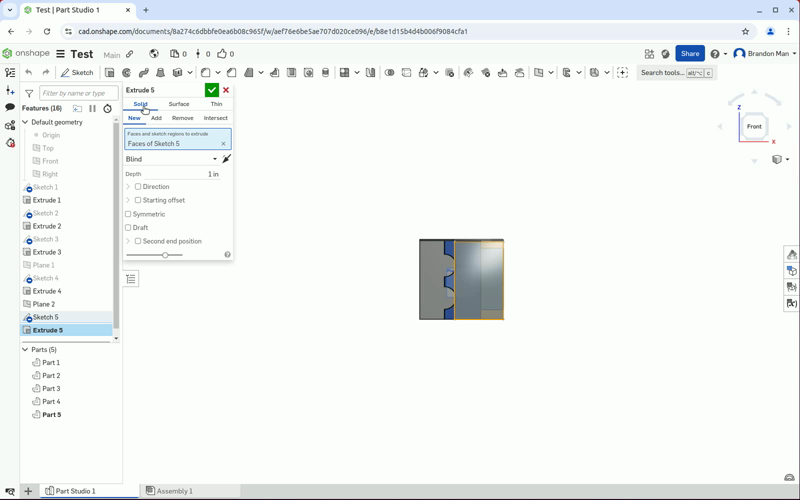
click(143, 106)
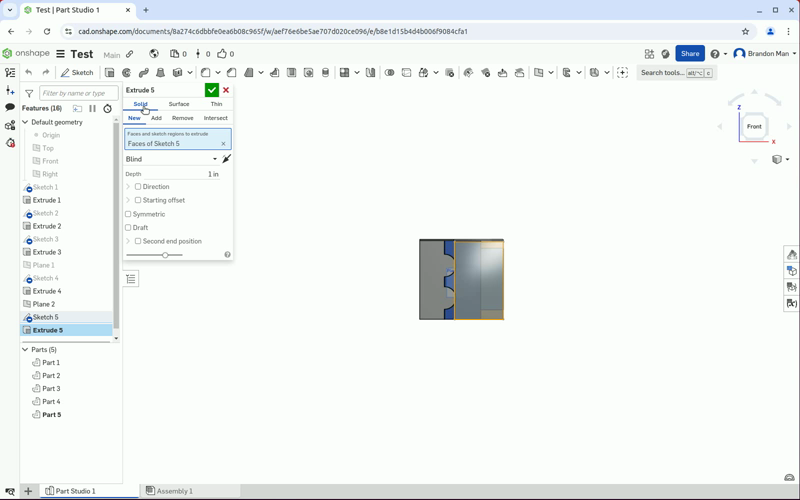
mouse_move(137, 120)
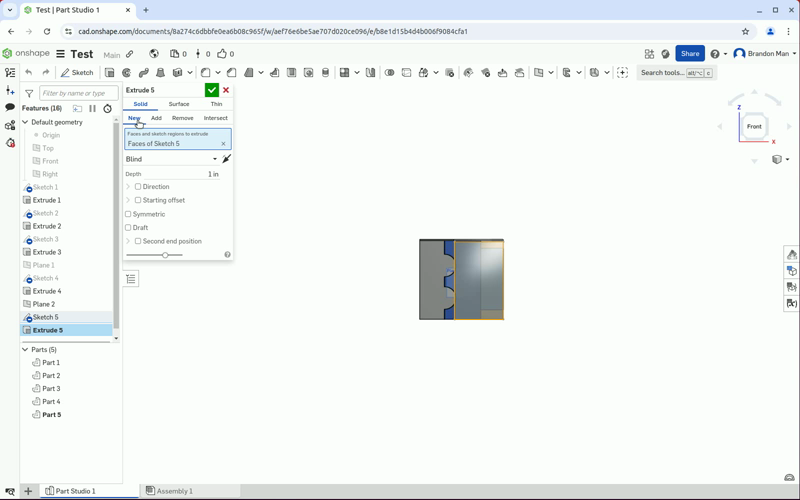
click(137, 120)
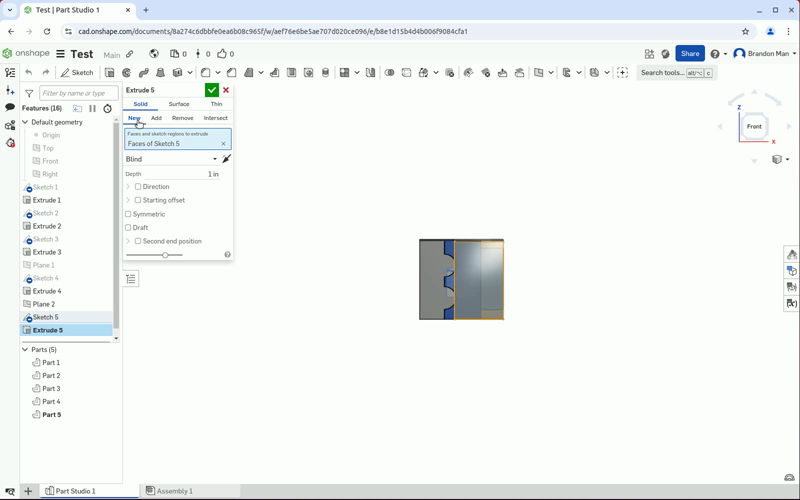
key(tab, 4)
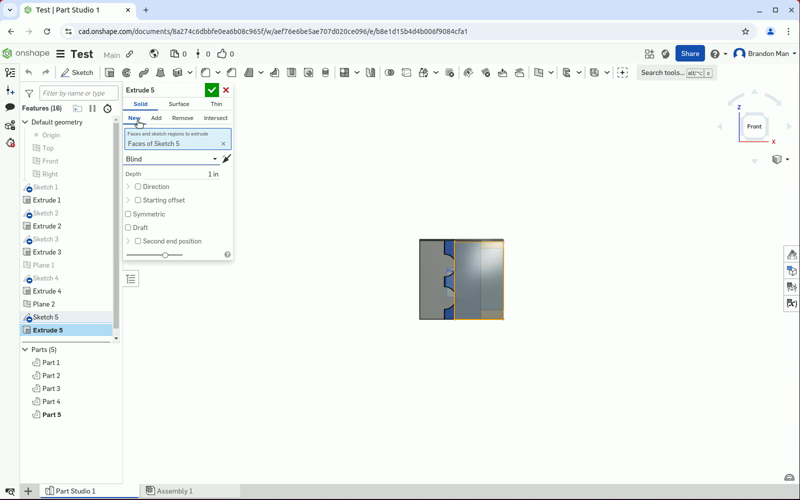
text(-0.241)
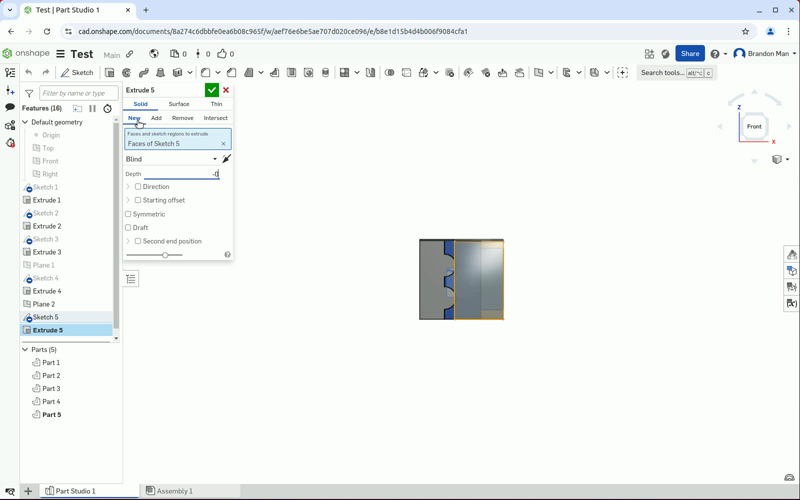
key(enter)
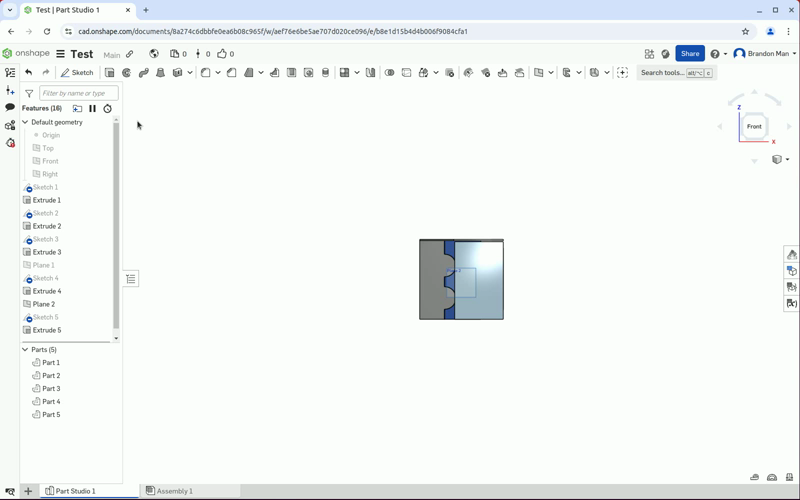
key(shift+h)
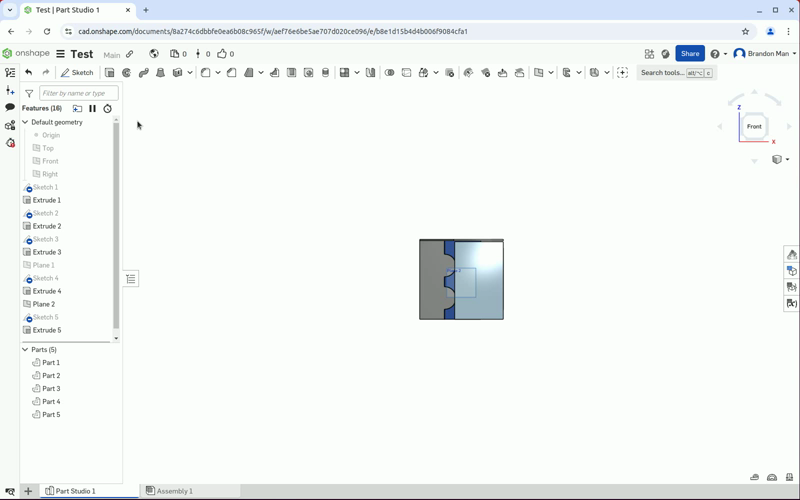
key(shift+h)
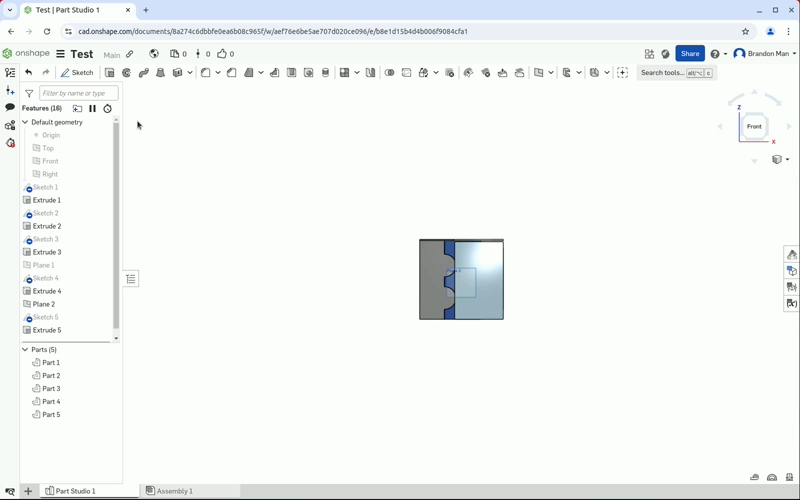
key(shift+7)
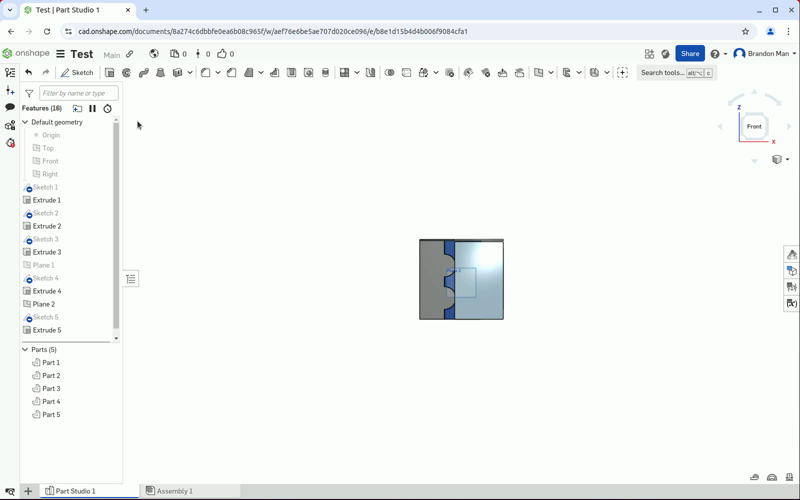
key(left, 2)
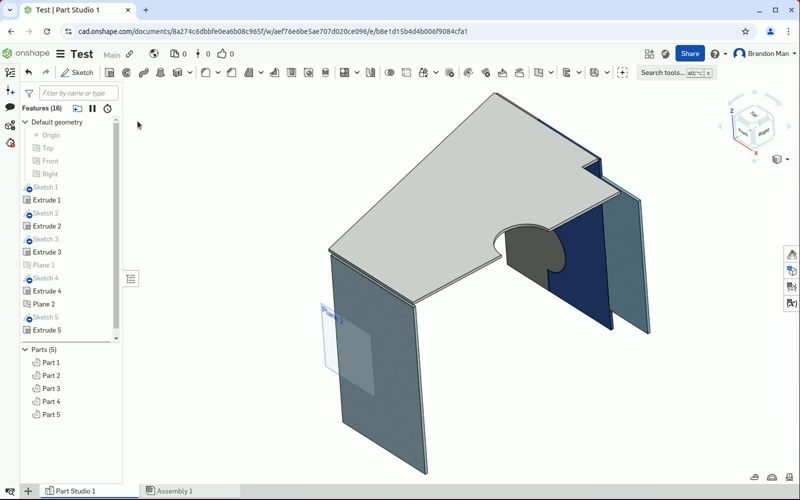
key(down, 2)
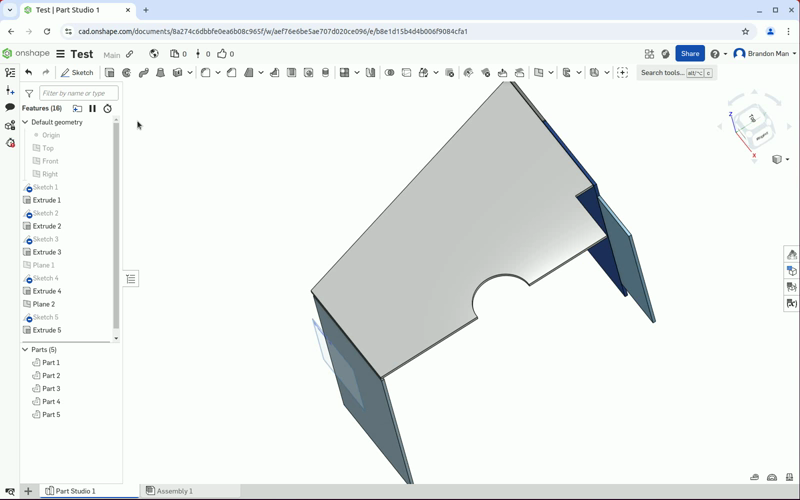
key(up, 2)
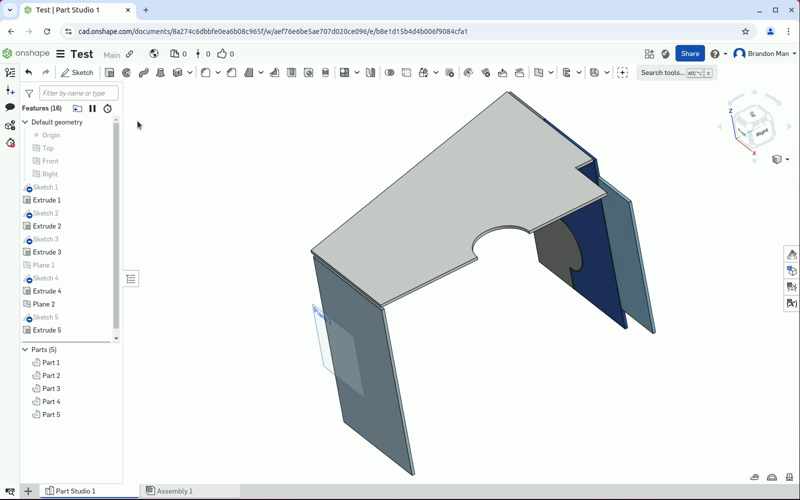
key(right, 2)
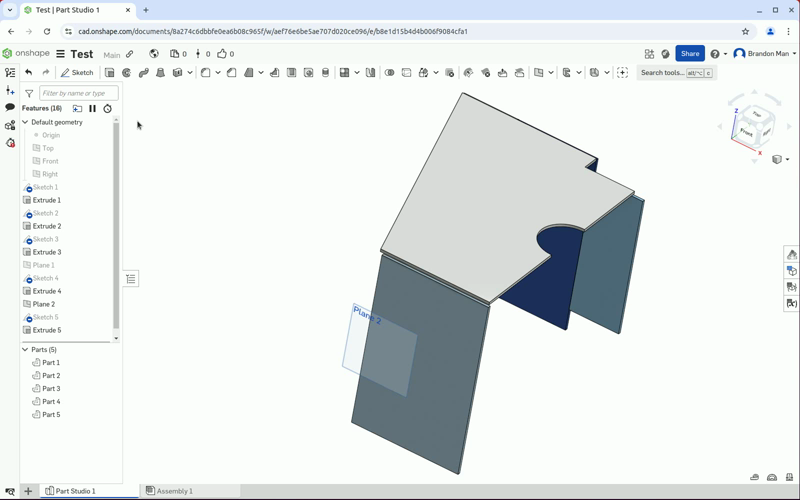
mouse_move(69, 189)
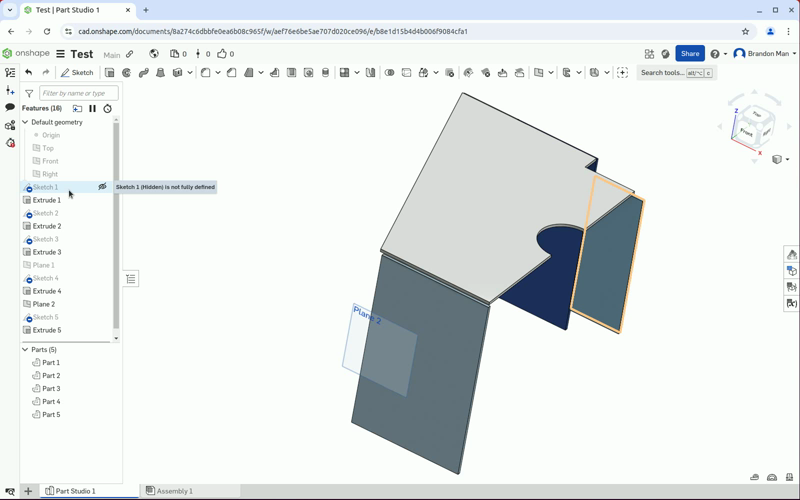
click(69, 189)